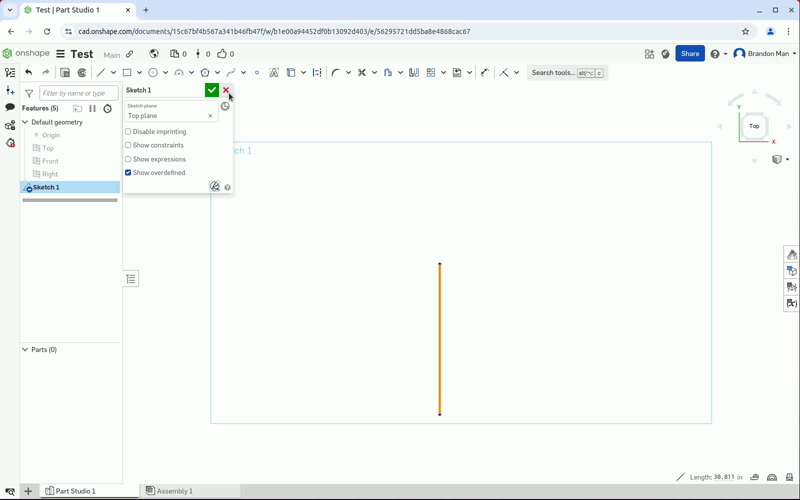
key(shift+h)
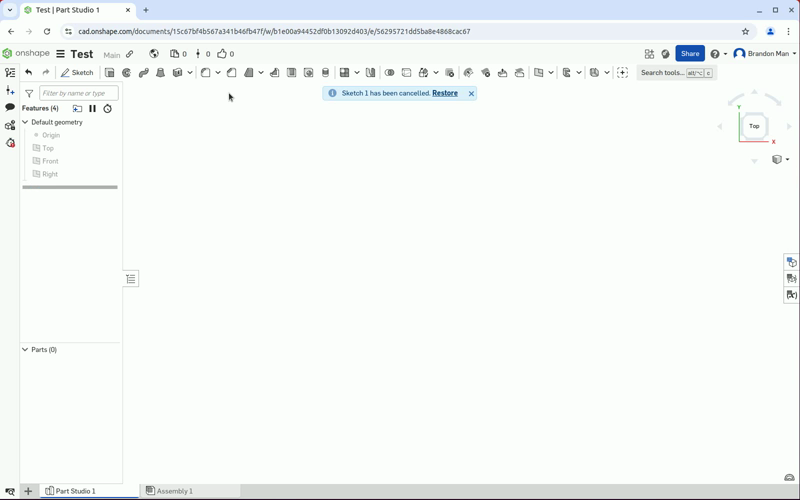
mouse_move(73, 352)
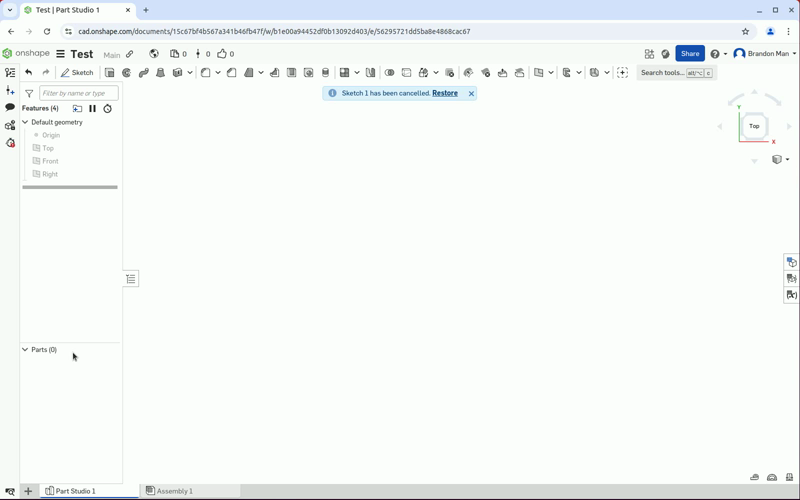
key(y)
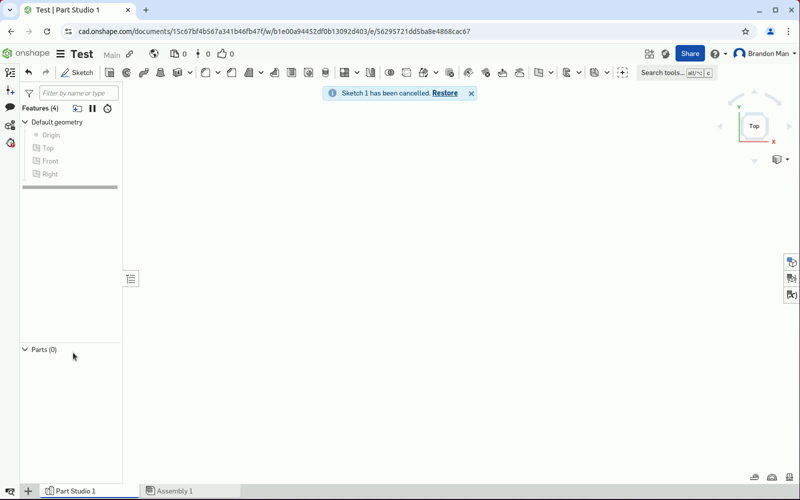
key(shift+p)
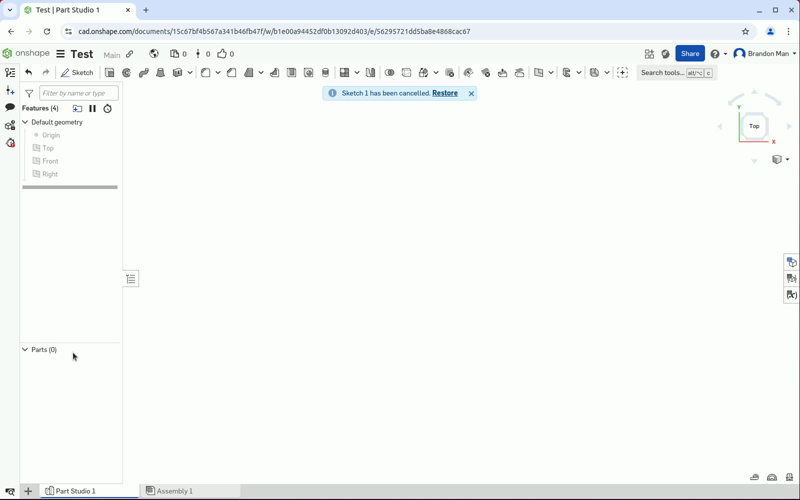
key(space)
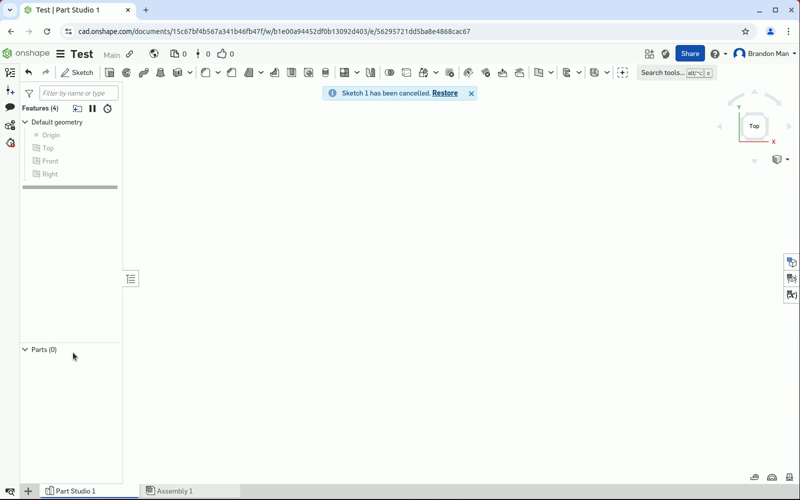
key_down(shift)
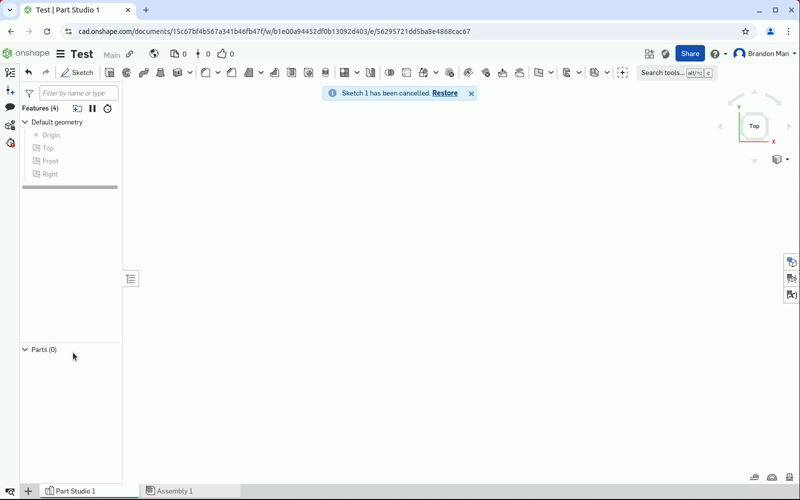
key(up)
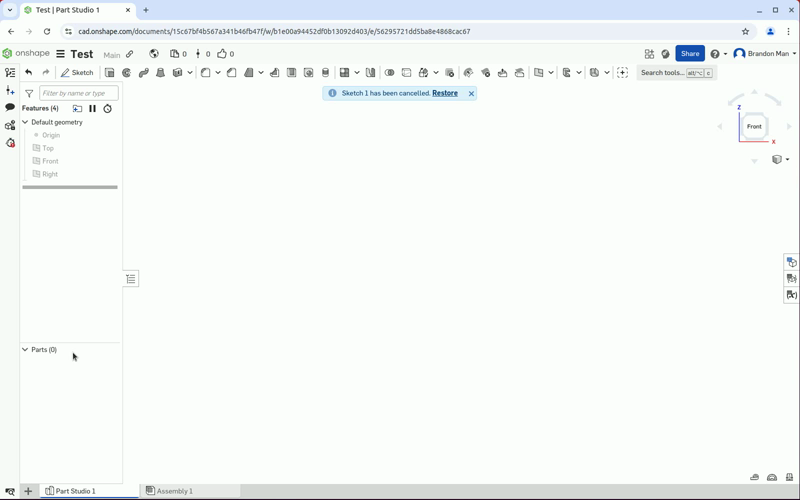
key_up(shift)
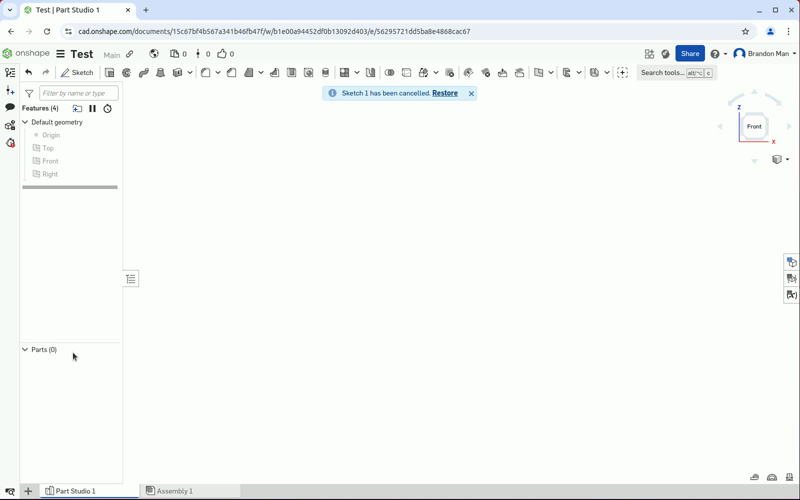
mouse_move(73, 352)
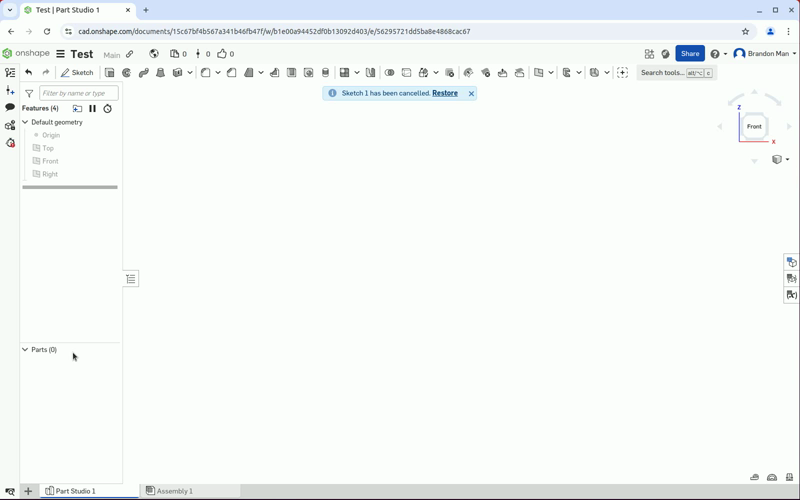
key(shift+y)
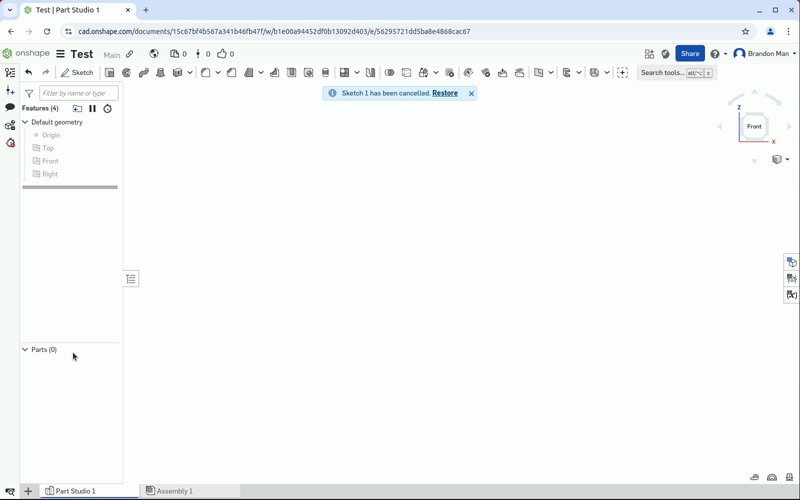
key(shift+s)
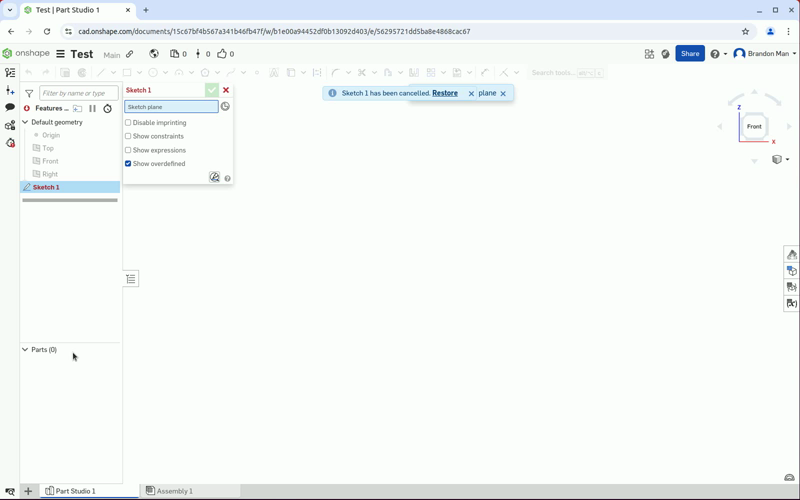
mouse_move(73, 163)
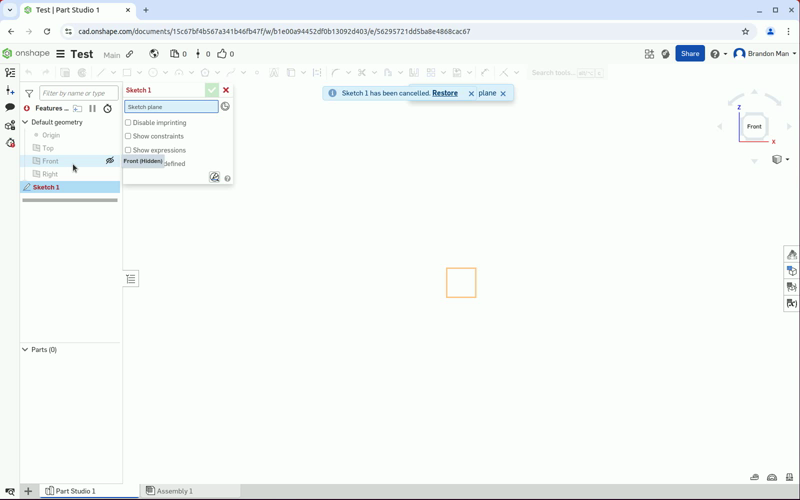
click(73, 163)
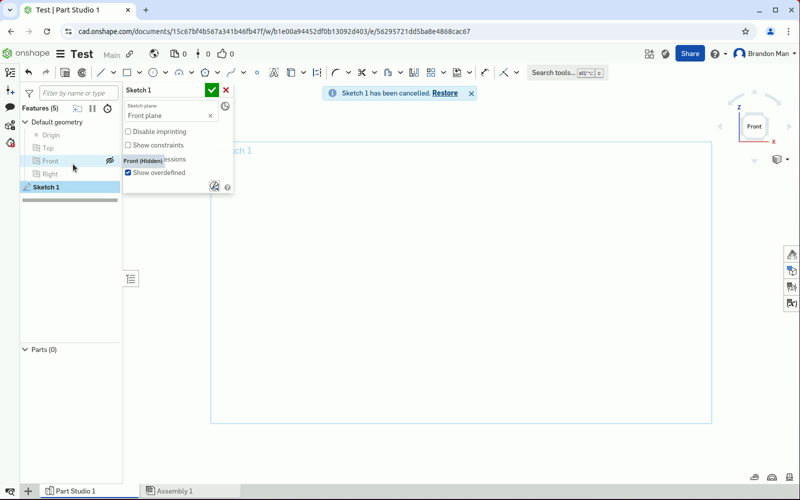
mouse_move(73, 352)
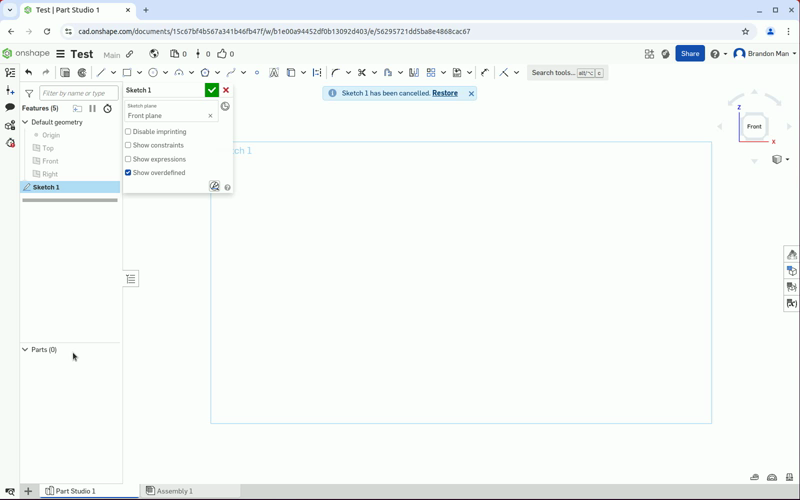
key(y)
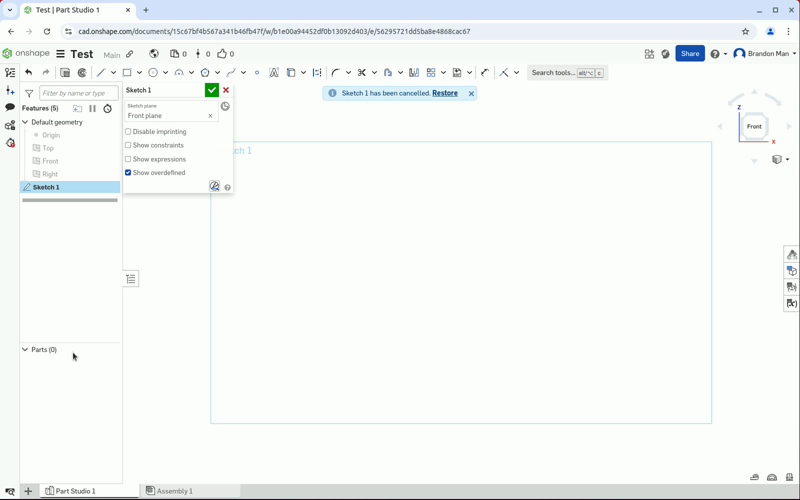
key(c)
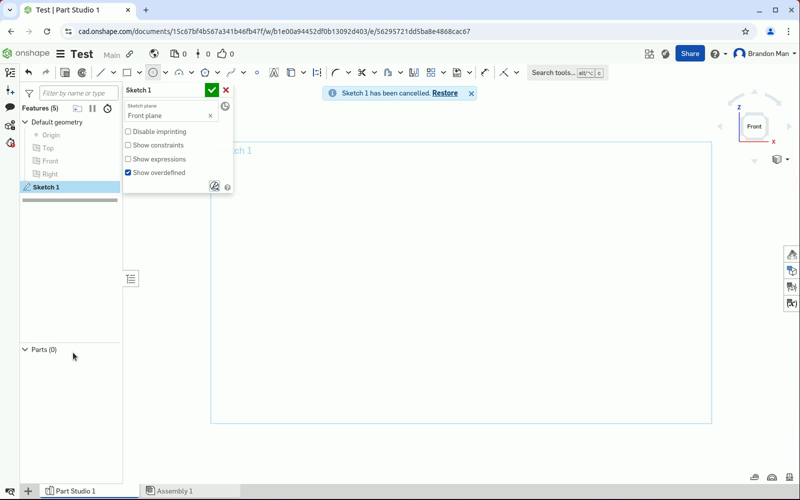
key_down(shift)
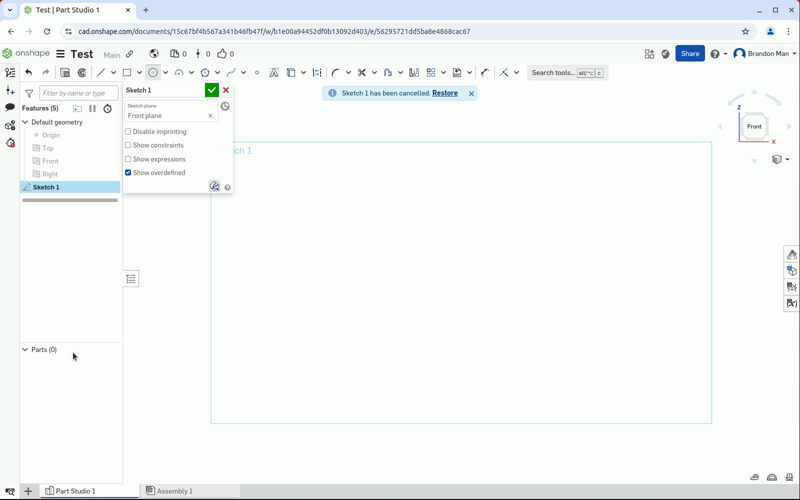
mouse_move(461, 282)
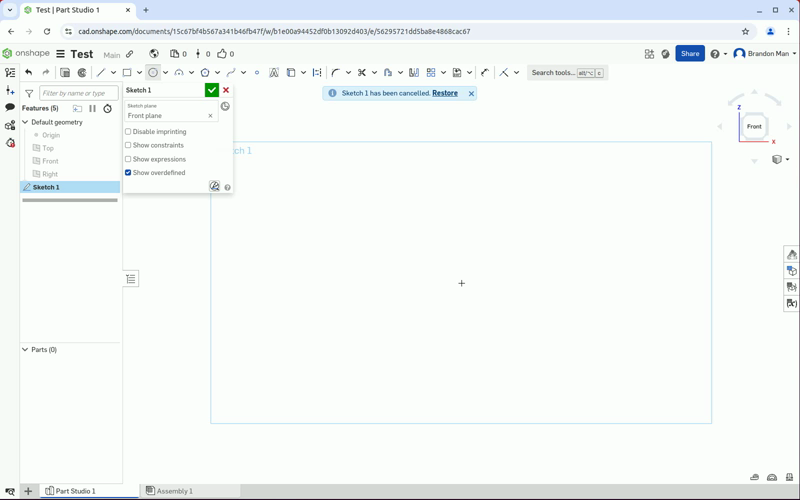
click(461, 282)
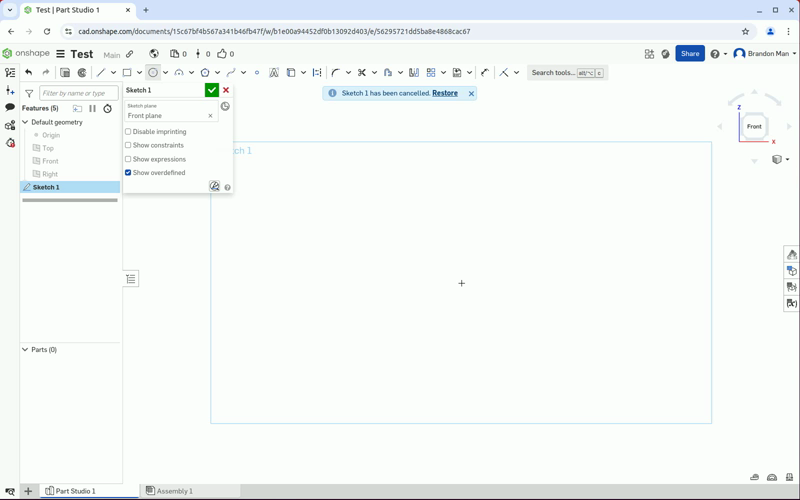
key_up(shift)
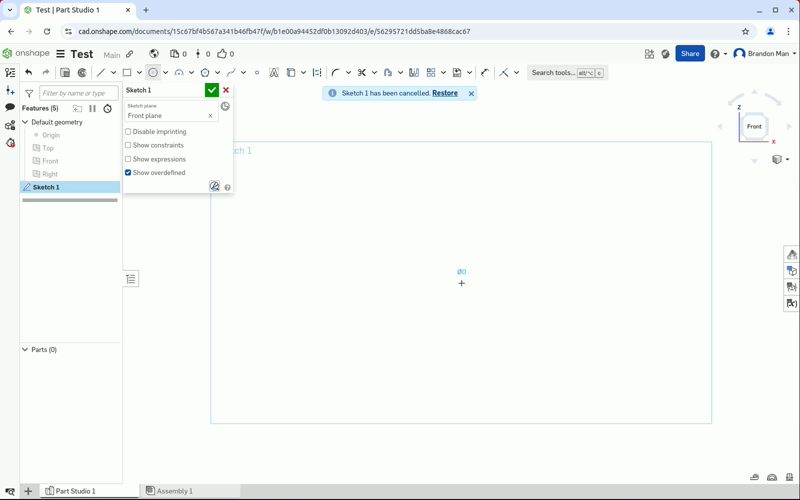
mouse_move(472, 282)
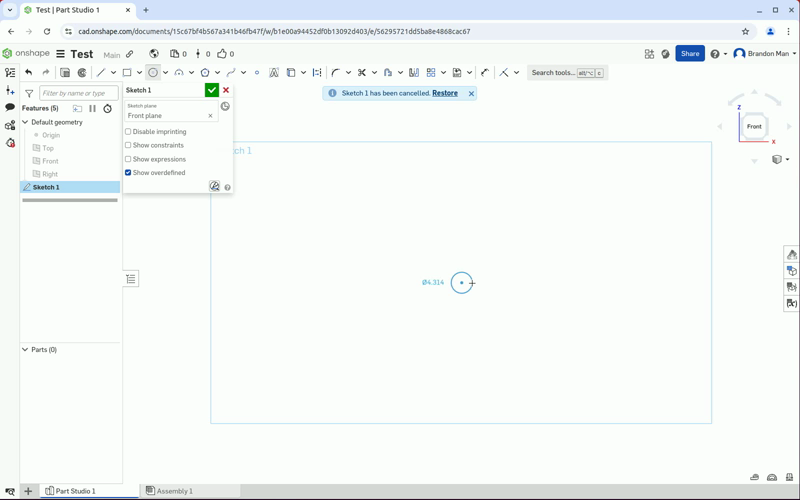
click(472, 282)
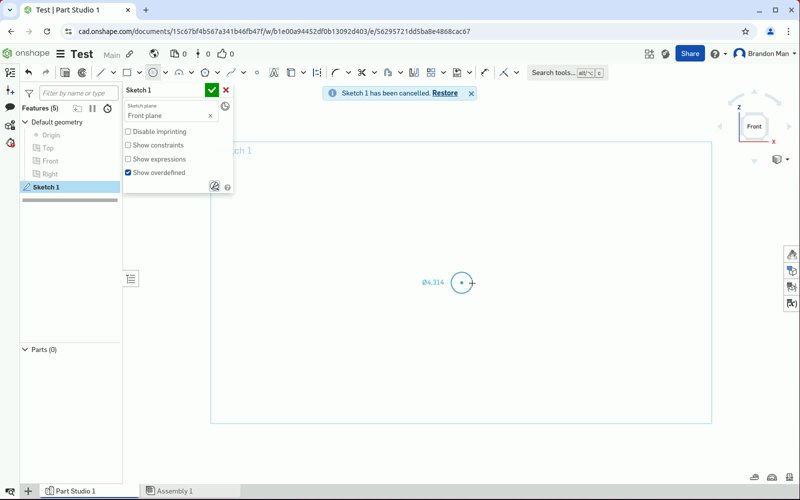
key(esc)
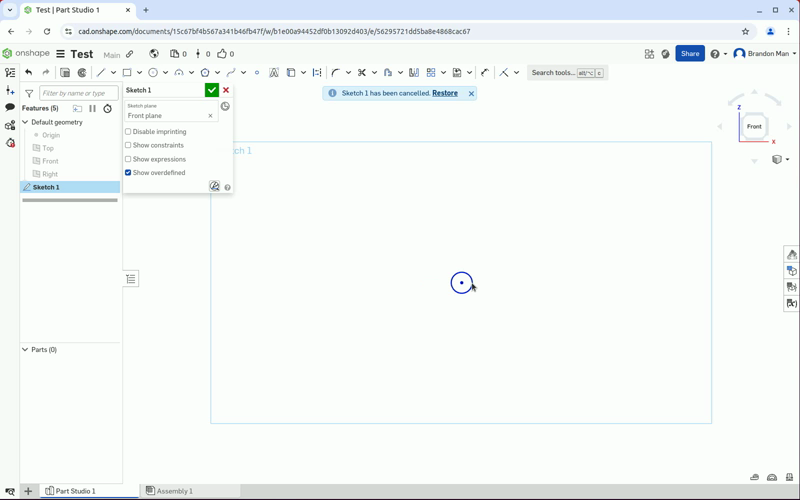
key(c)
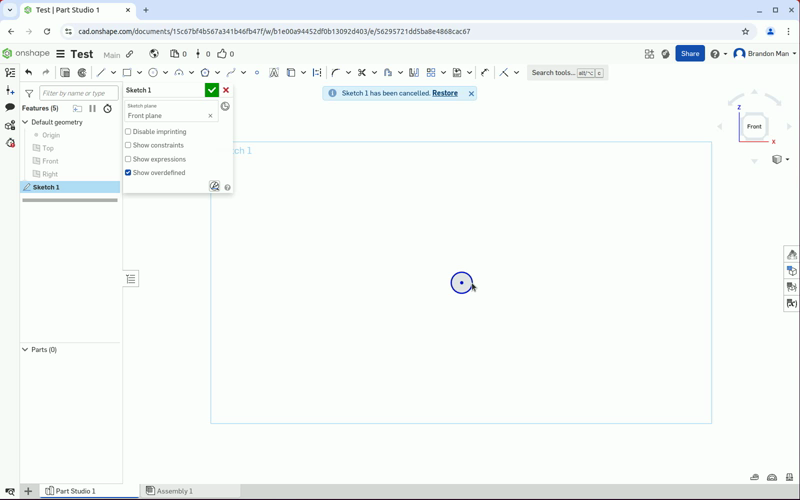
key_down(shift)
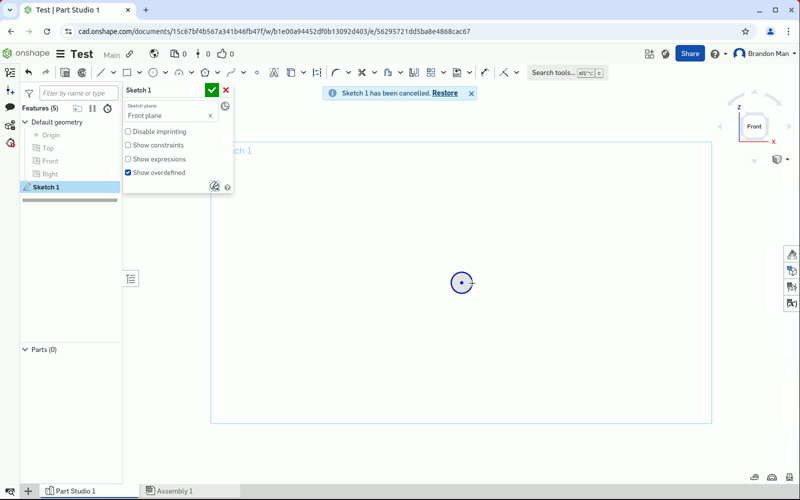
mouse_move(461, 282)
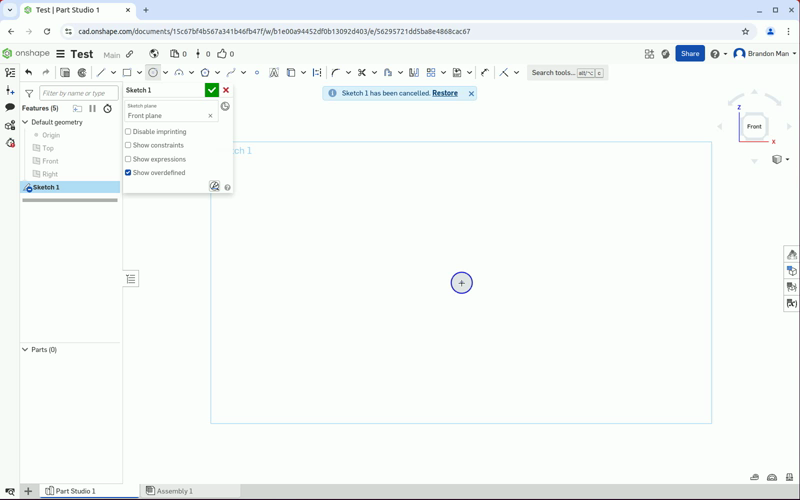
click(461, 282)
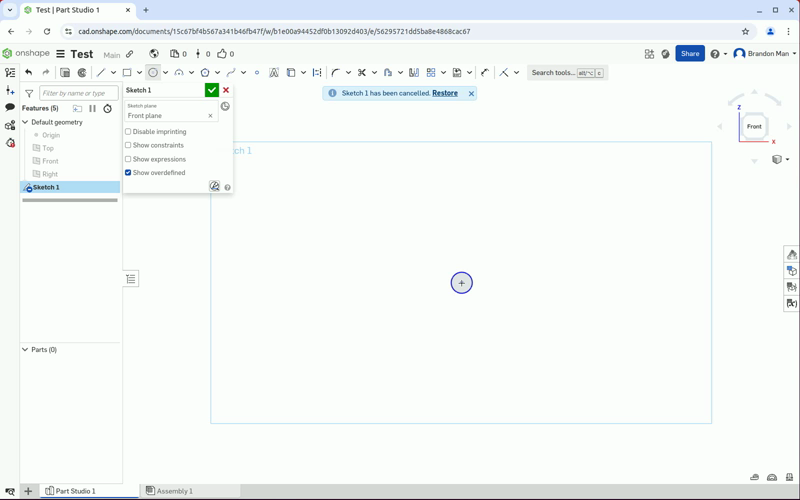
key_up(shift)
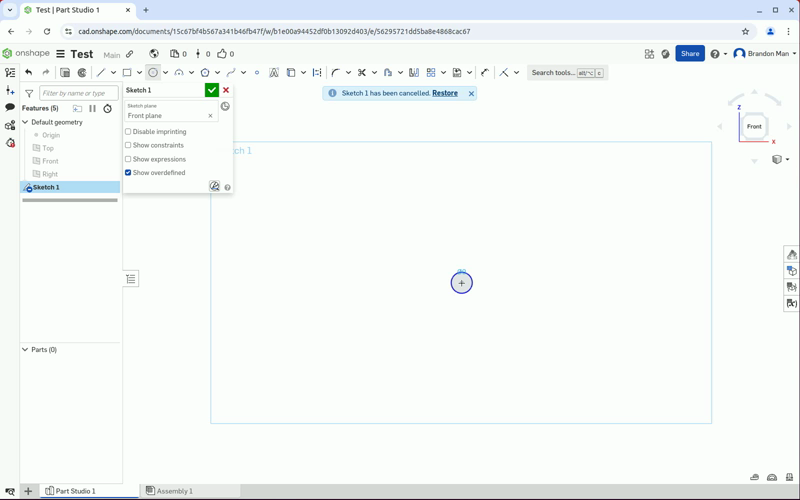
mouse_move(471, 282)
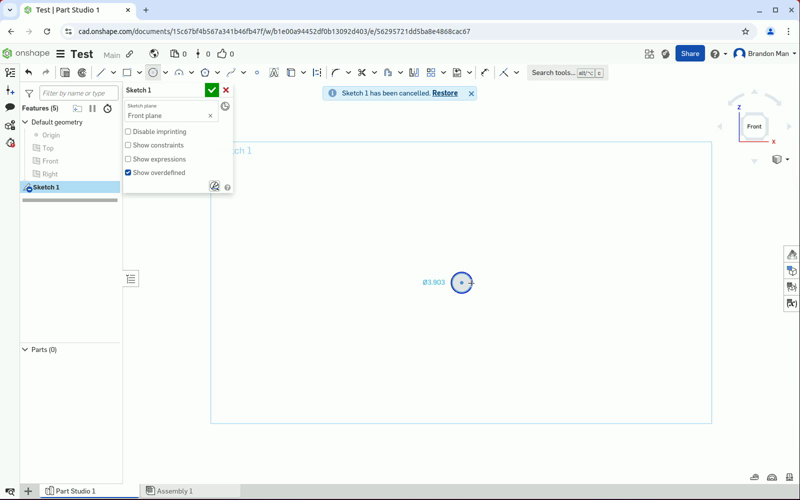
scroll(6)
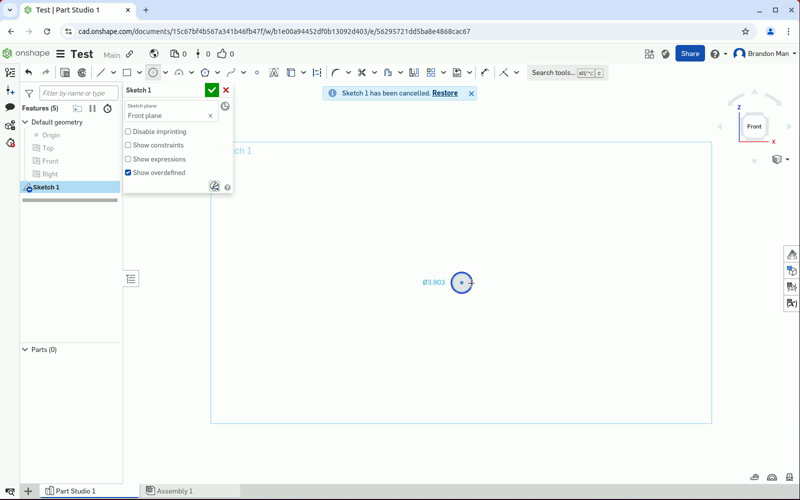
scroll(6)
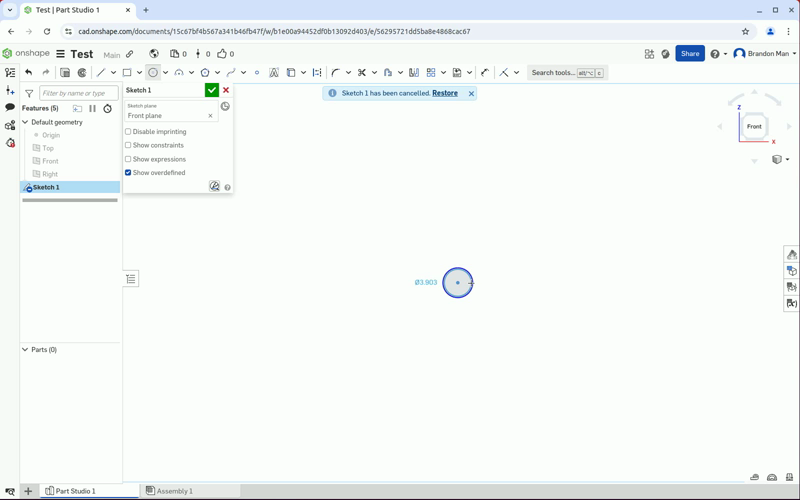
scroll(6)
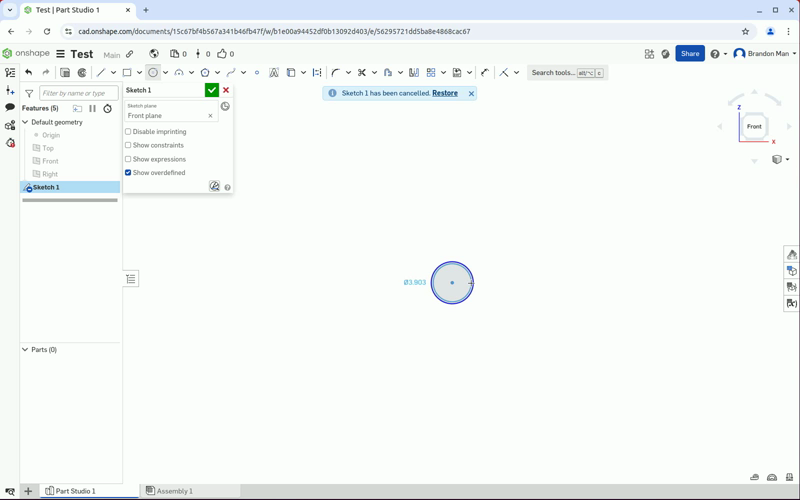
scroll(6)
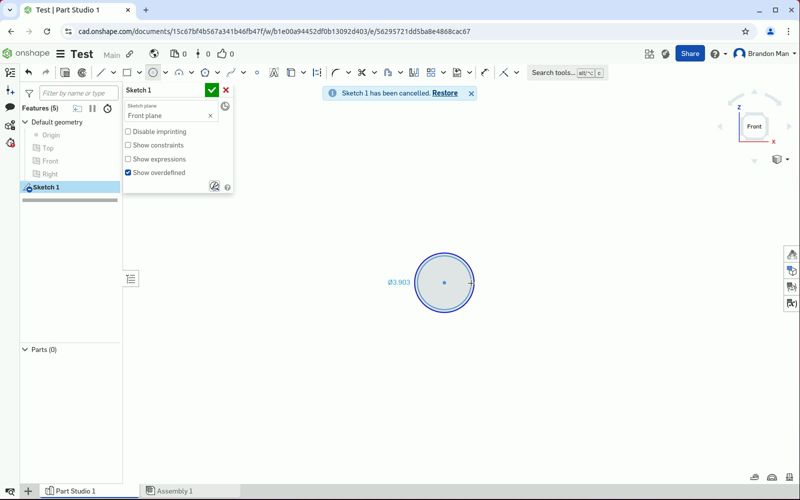
scroll(6)
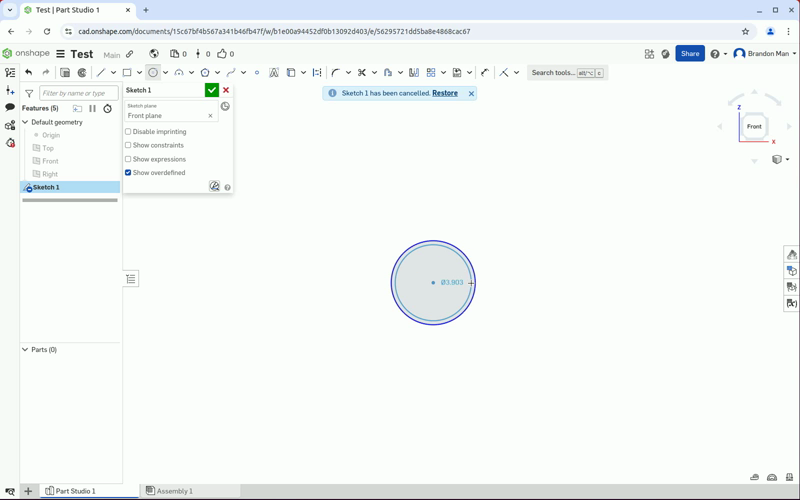
scroll(6)
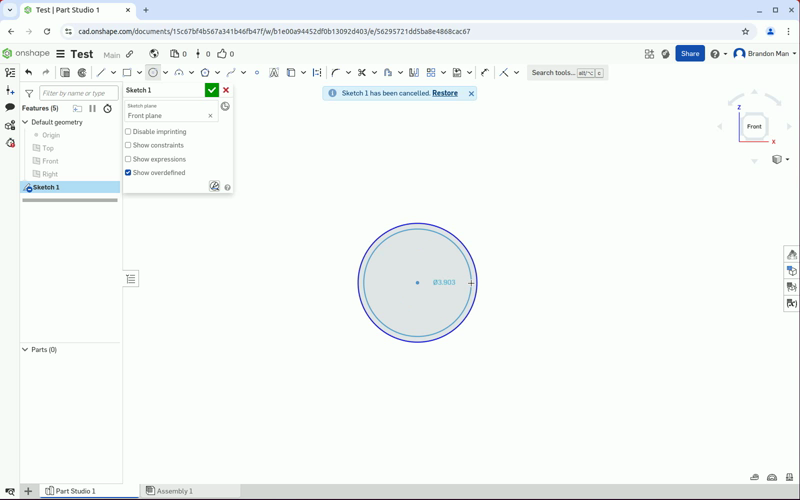
scroll(6)
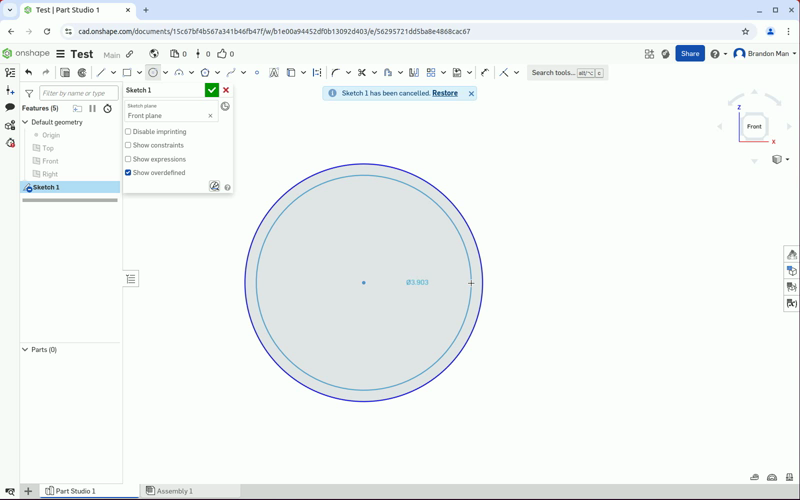
click(471, 282)
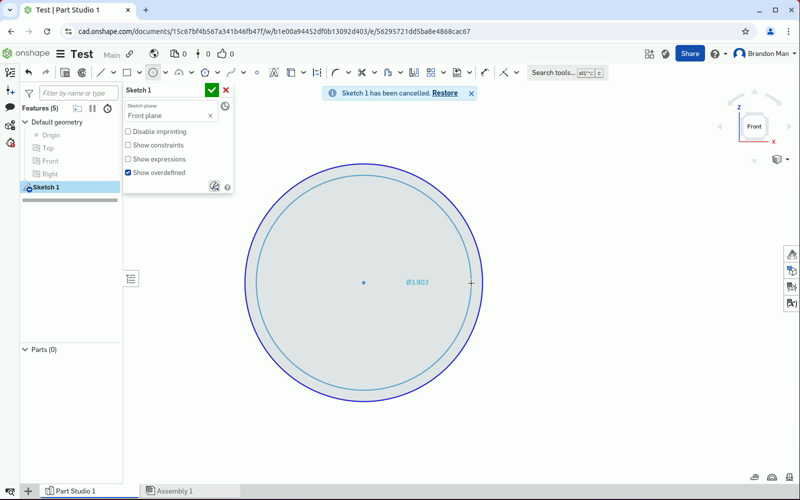
scroll(-6)
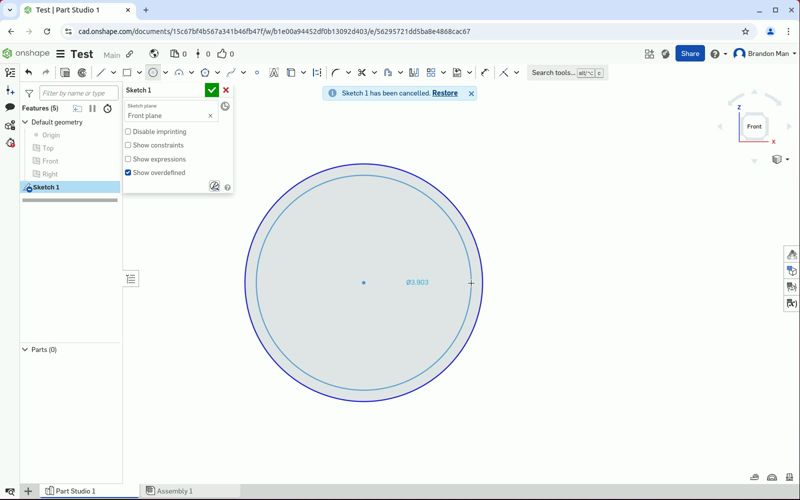
scroll(-6)
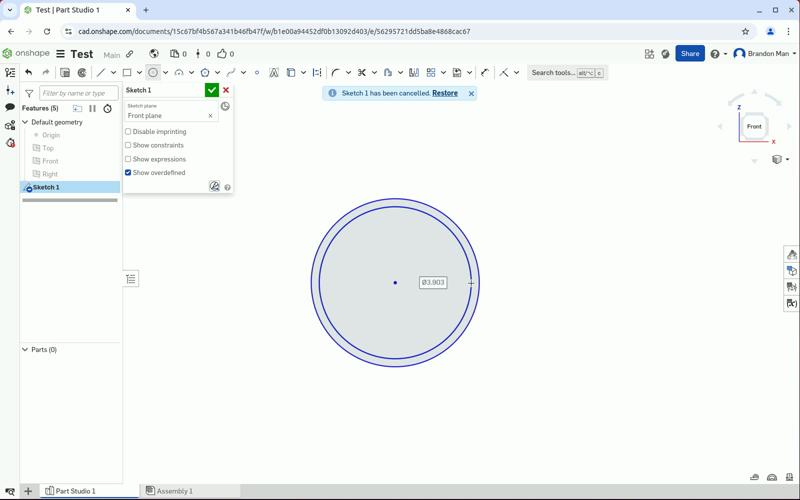
scroll(-6)
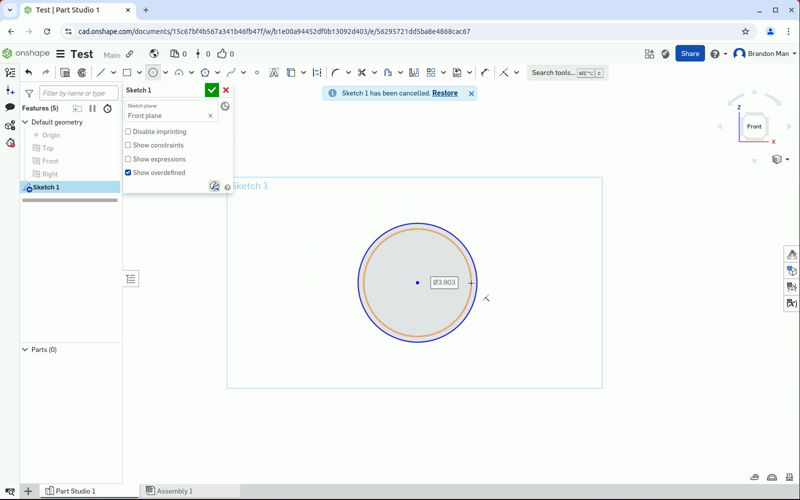
scroll(-6)
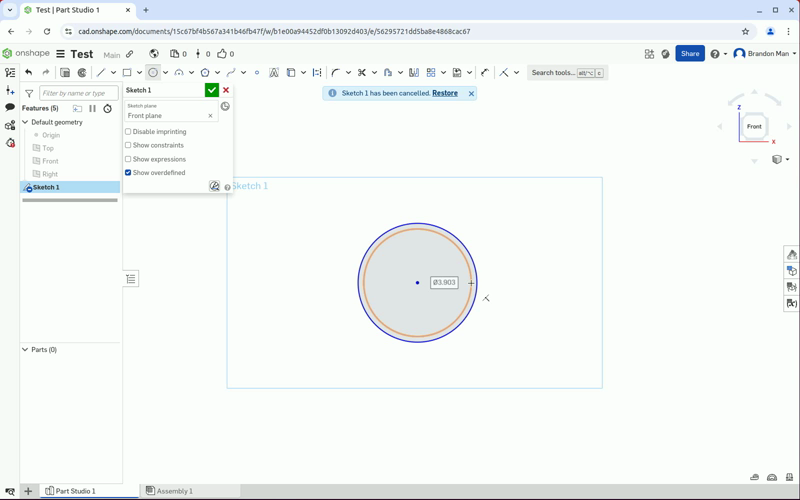
scroll(-6)
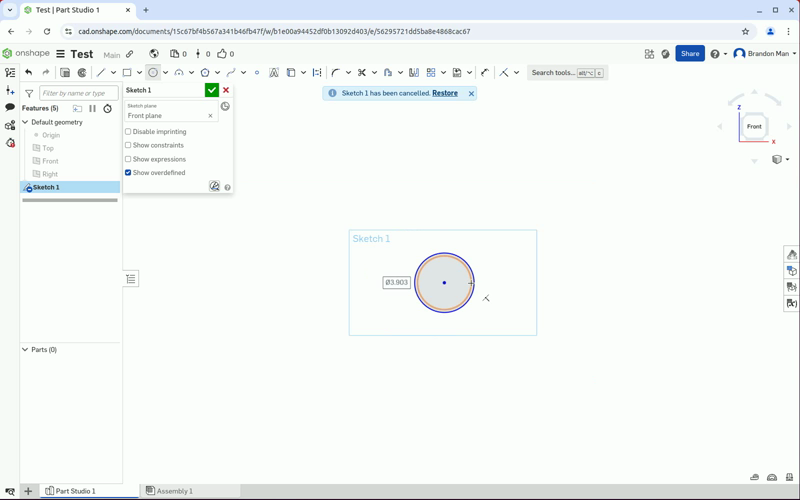
scroll(-6)
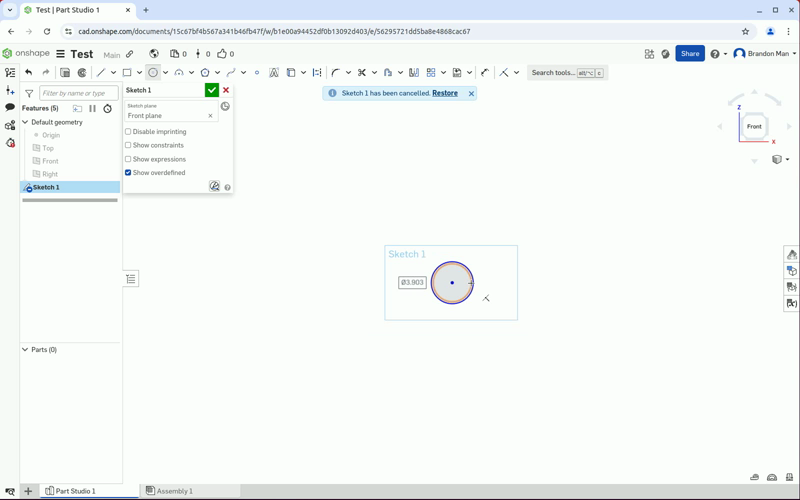
scroll(-6)
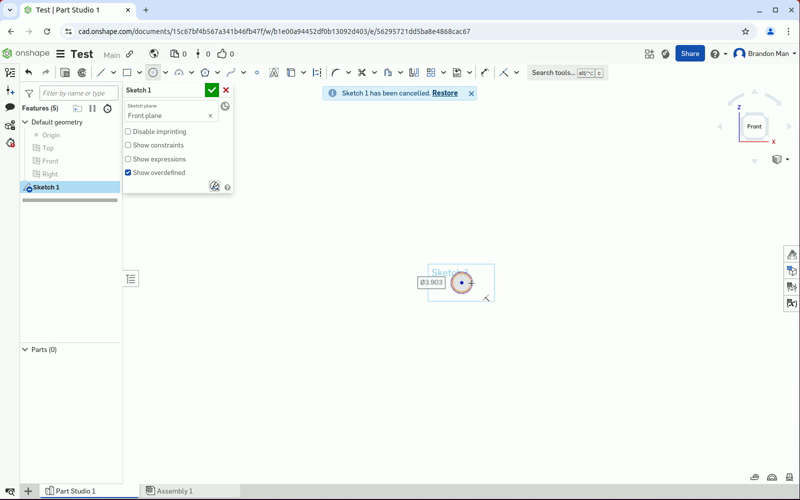
key(esc)
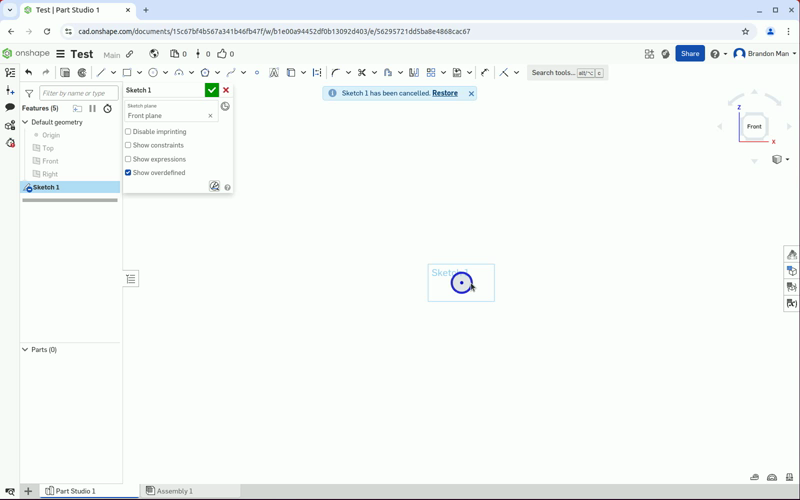
mouse_move(457, 273)
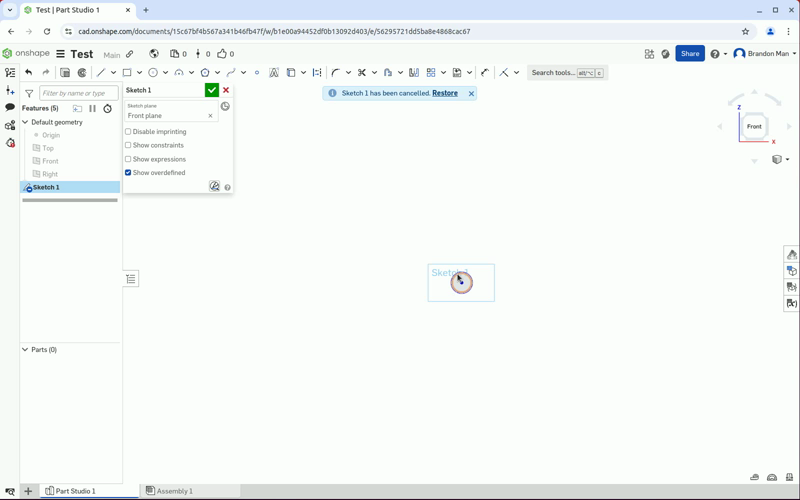
scroll(6)
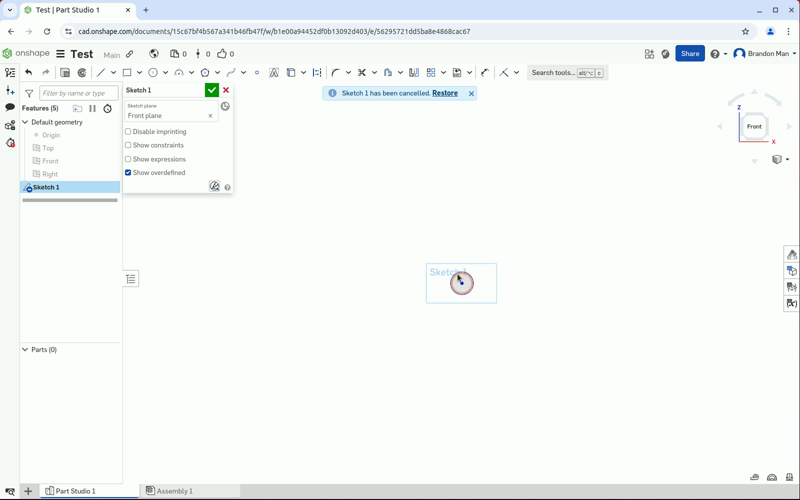
scroll(6)
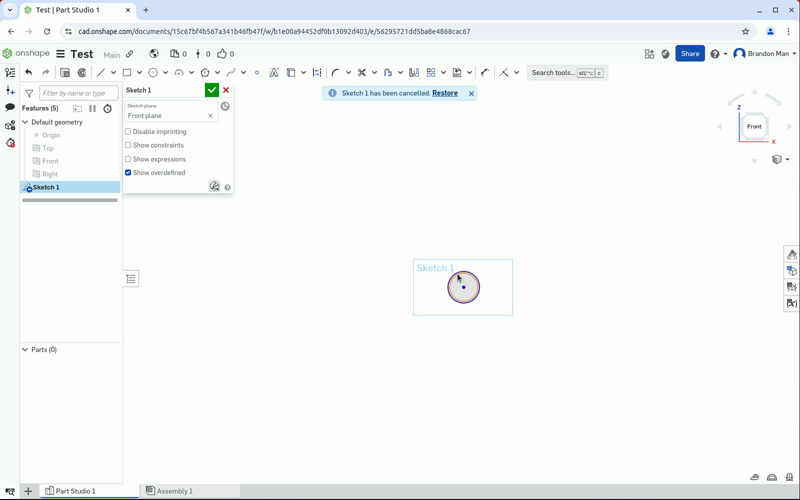
scroll(6)
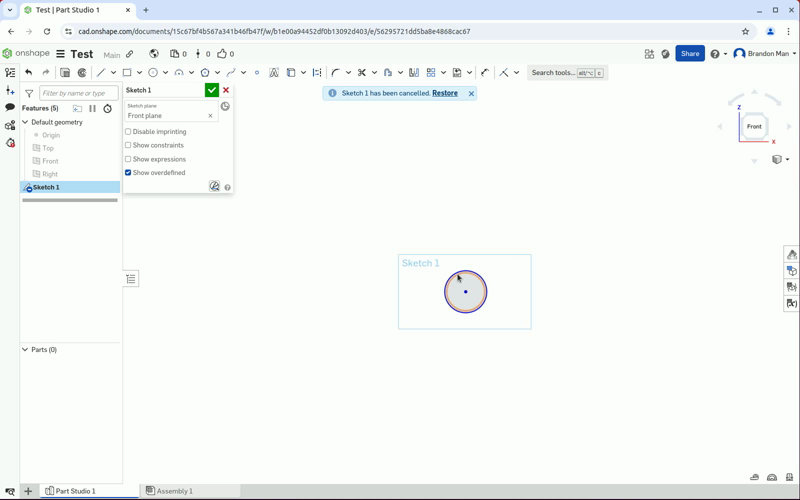
scroll(6)
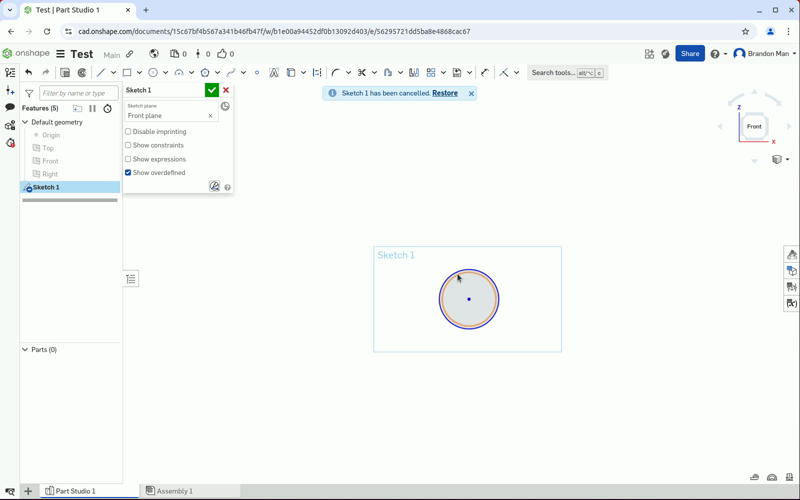
scroll(6)
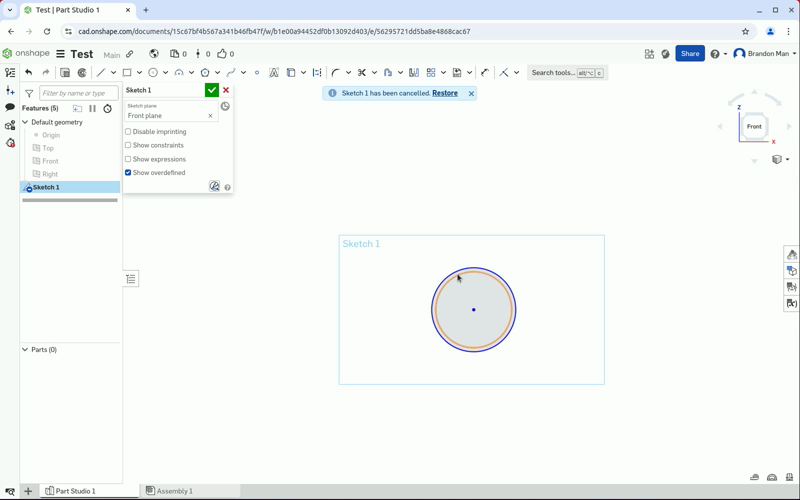
scroll(6)
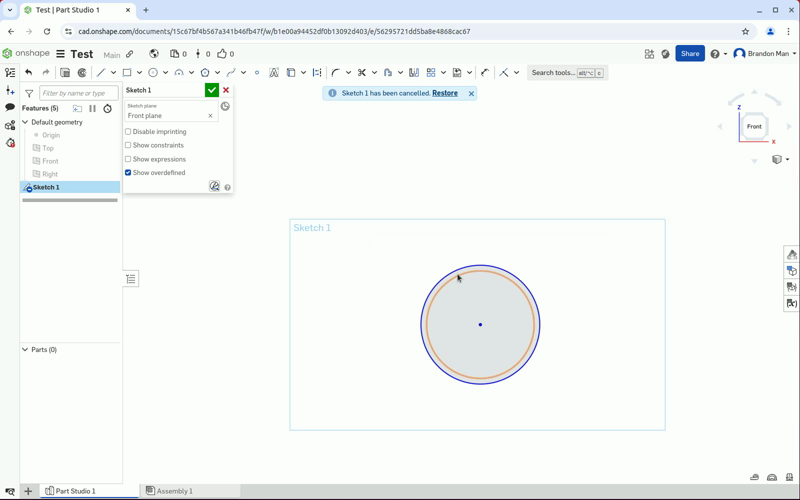
scroll(6)
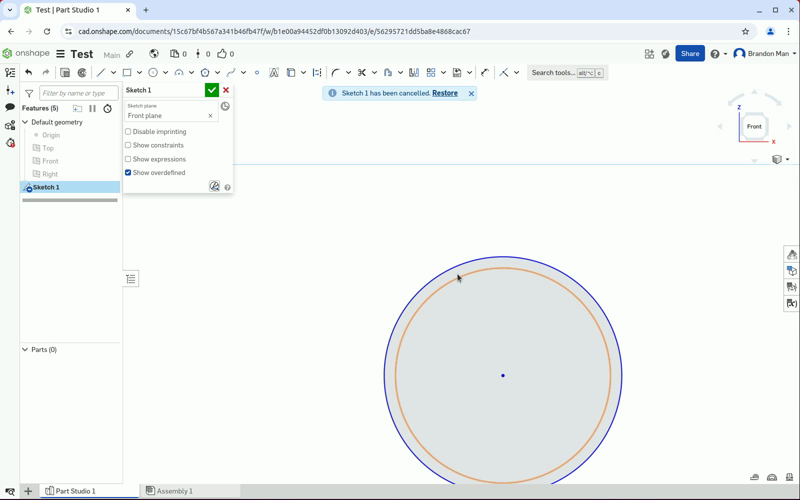
click(457, 273)
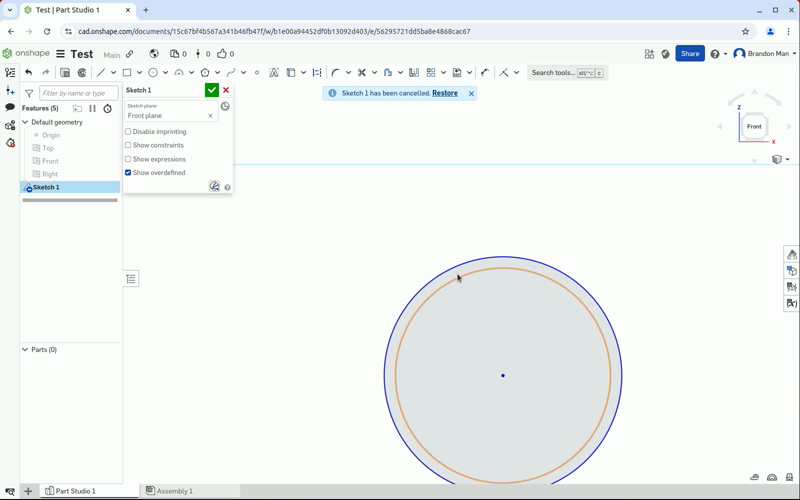
scroll(-6)
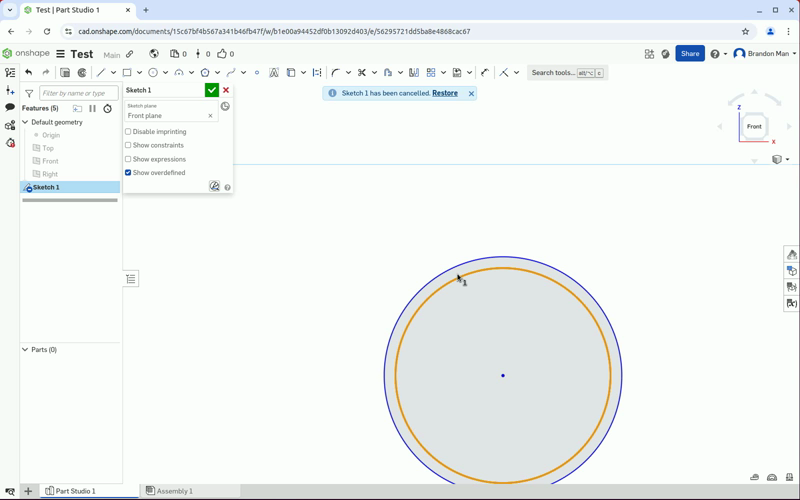
scroll(-6)
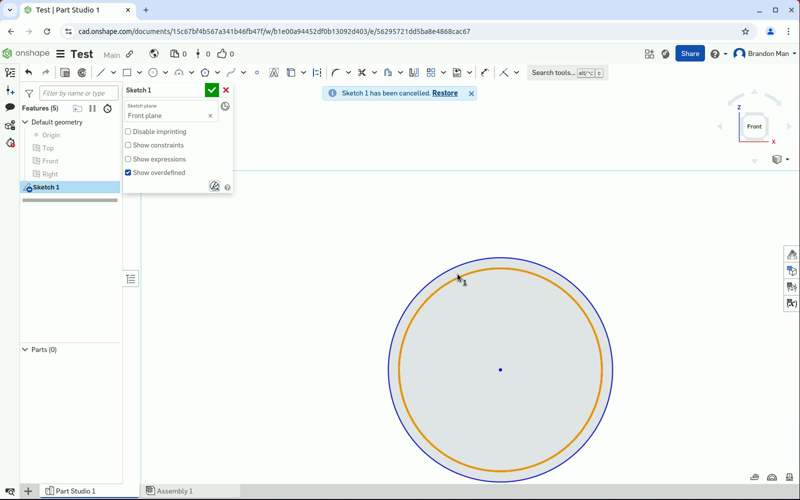
scroll(-6)
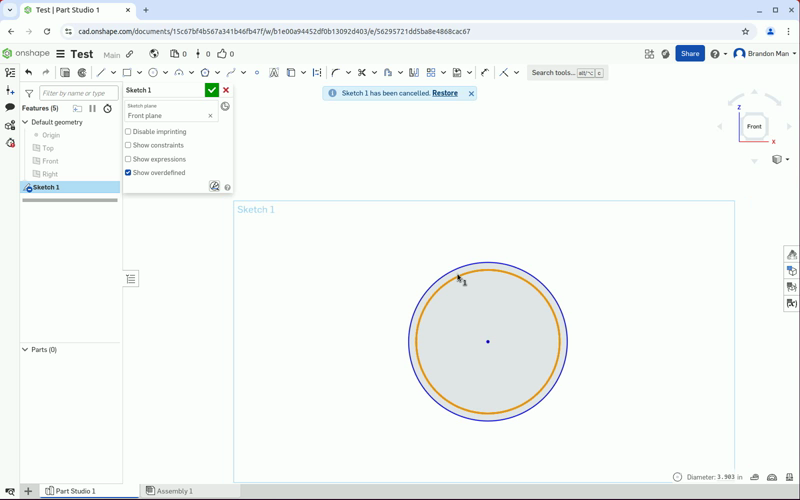
scroll(-6)
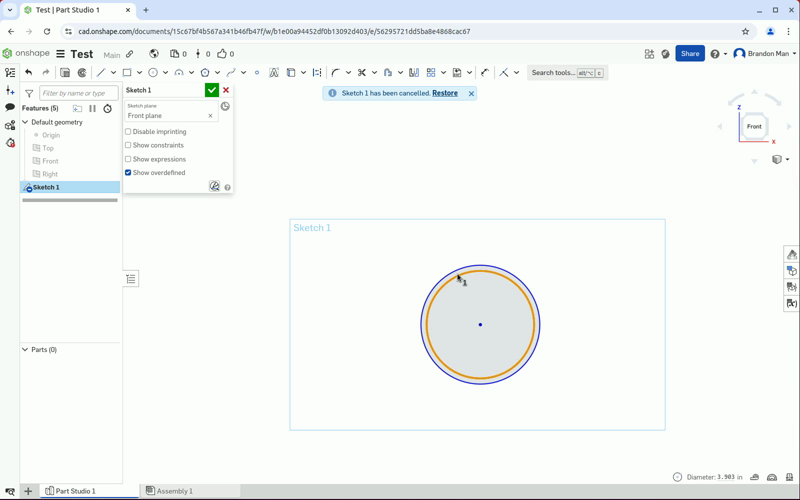
scroll(-6)
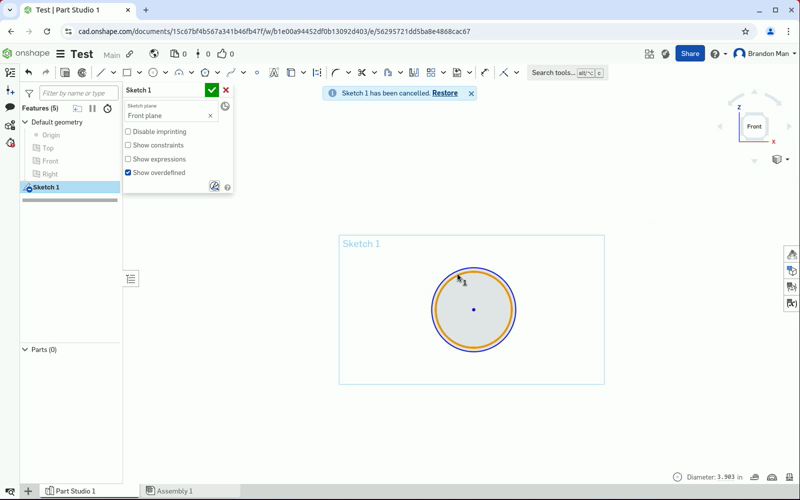
scroll(-6)
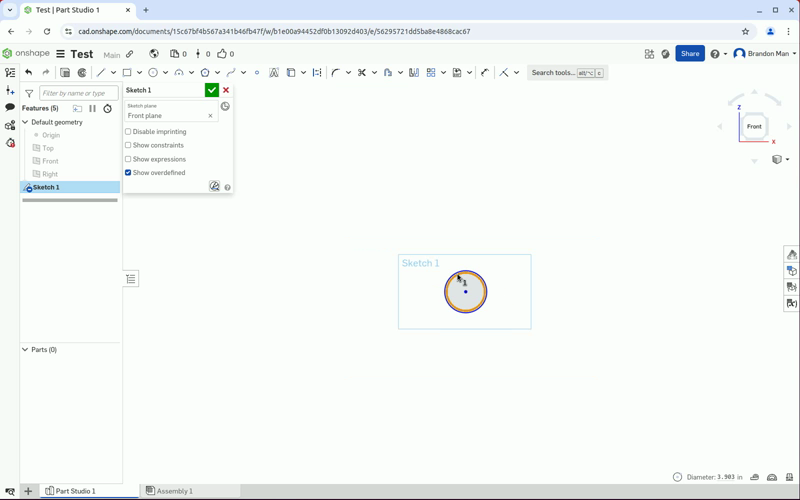
scroll(-6)
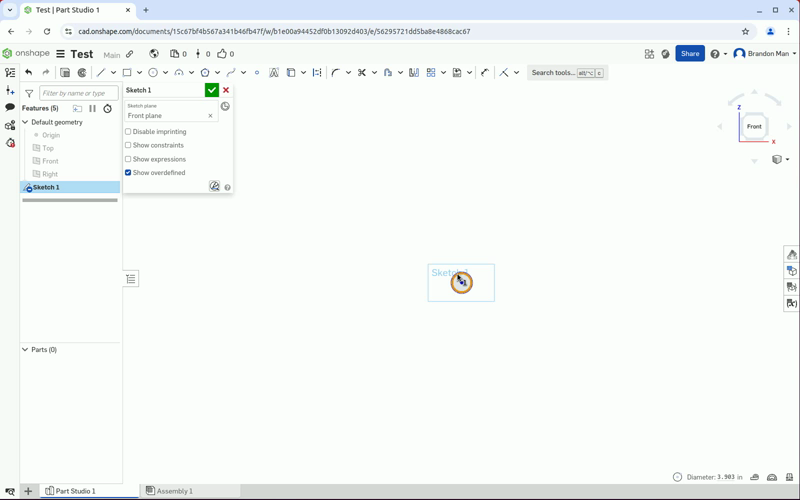
mouse_move(73, 352)
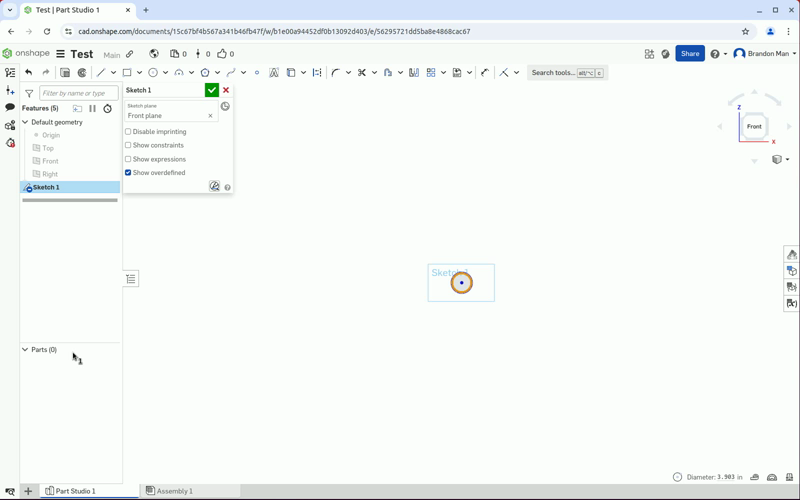
key(shift+y)
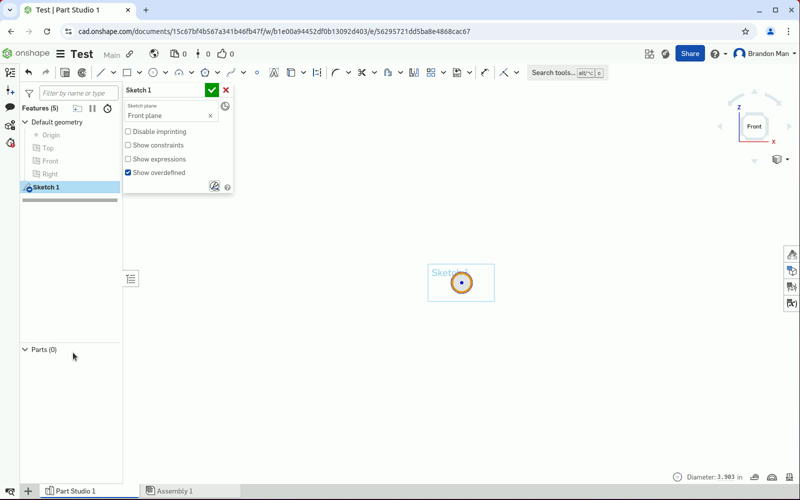
key(shift+e)
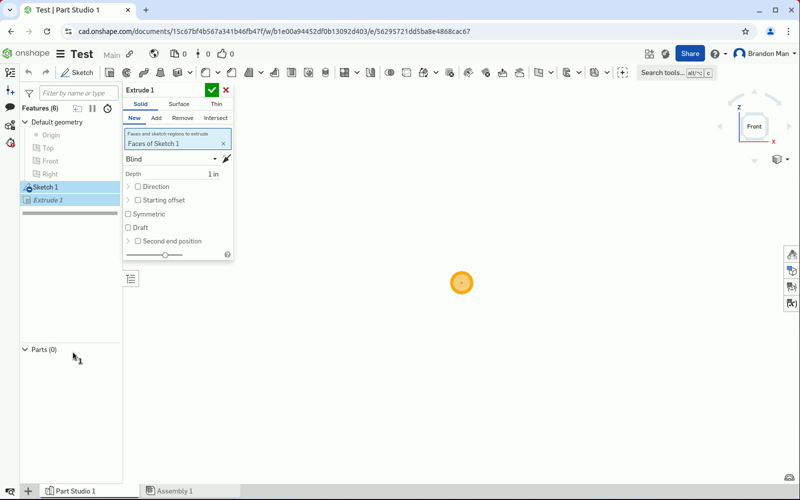
mouse_move(143, 106)
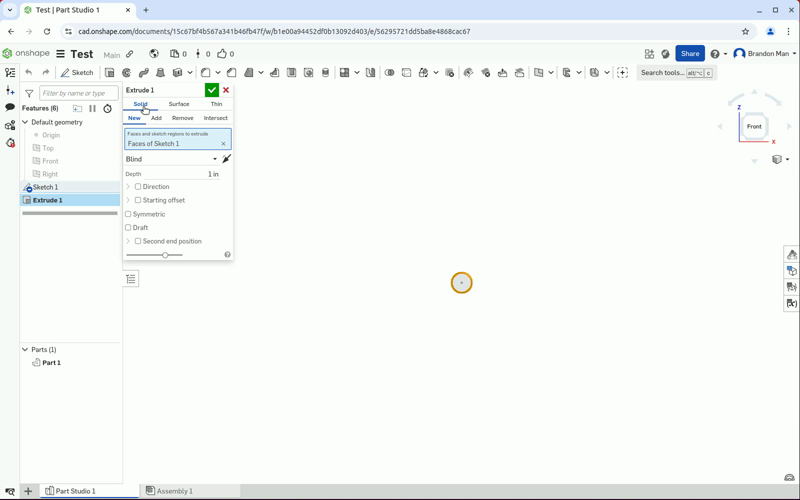
click(143, 106)
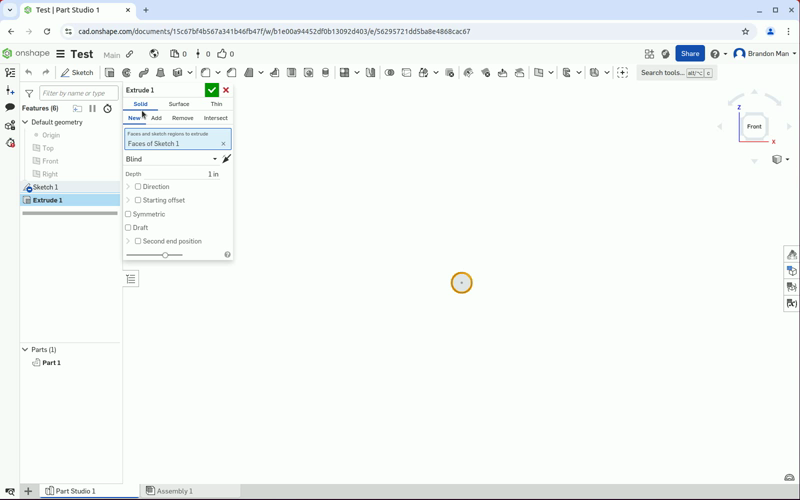
mouse_move(137, 120)
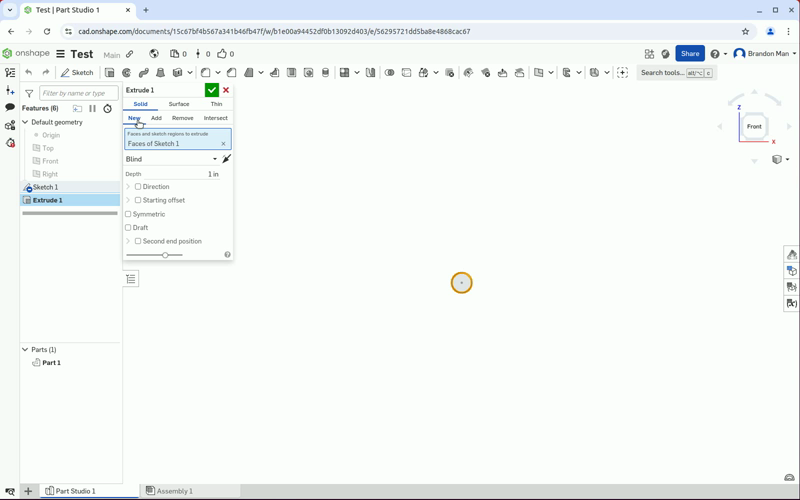
click(137, 120)
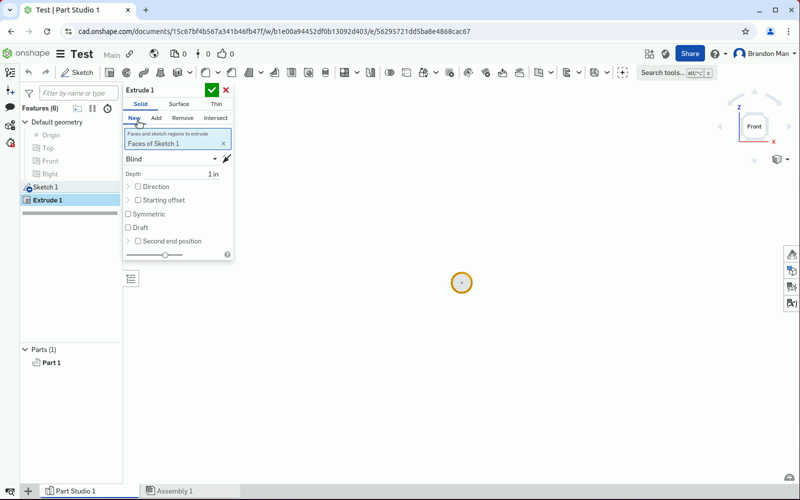
key(tab, 4)
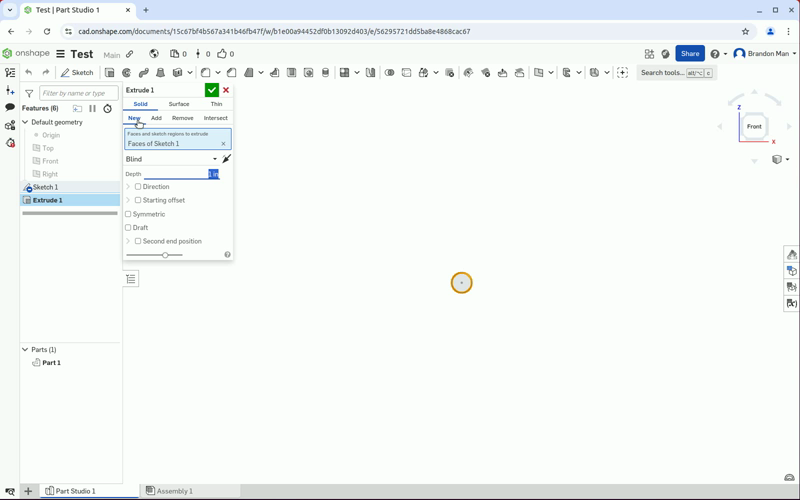
text(2.888)
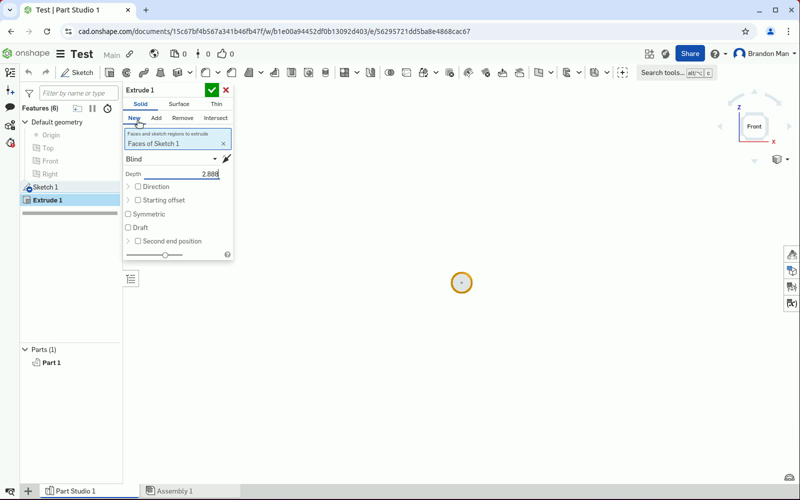
key(tab, 3)
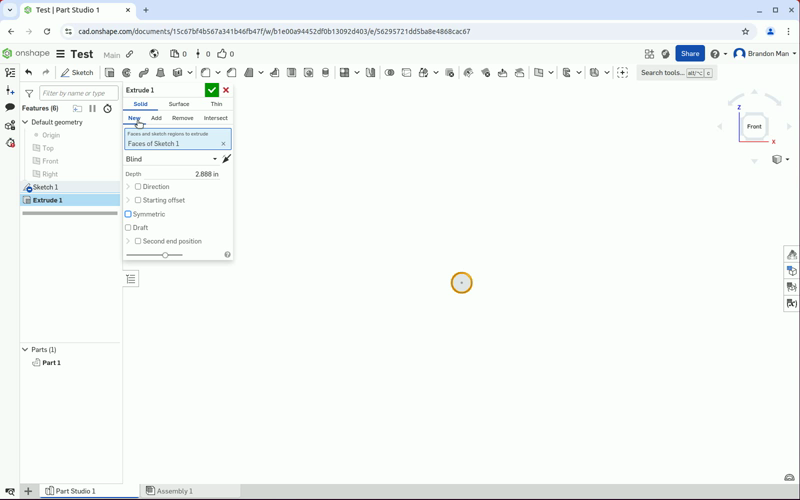
key(space)
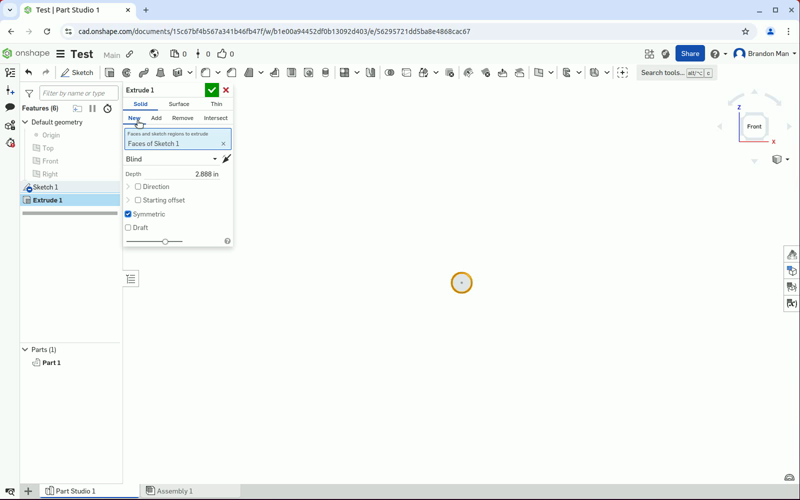
key(enter)
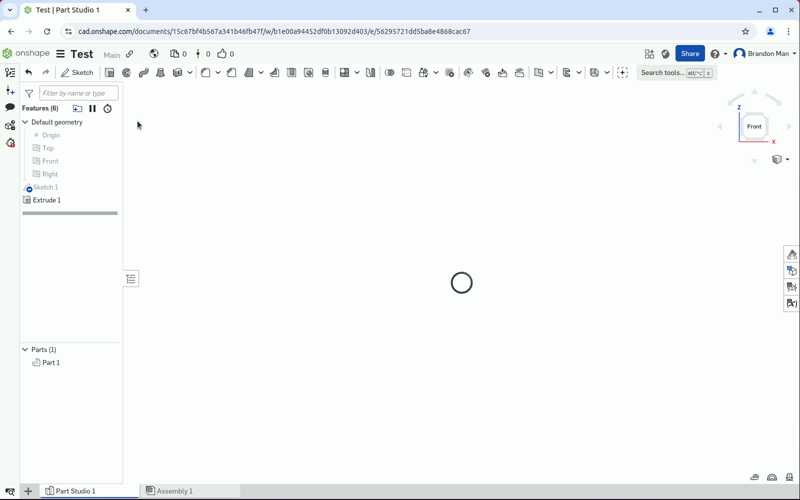
key(shift+h)
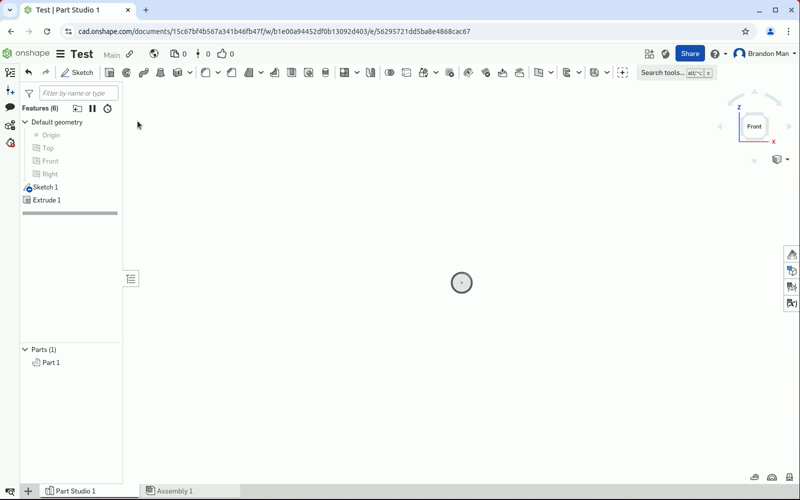
key(shift+h)
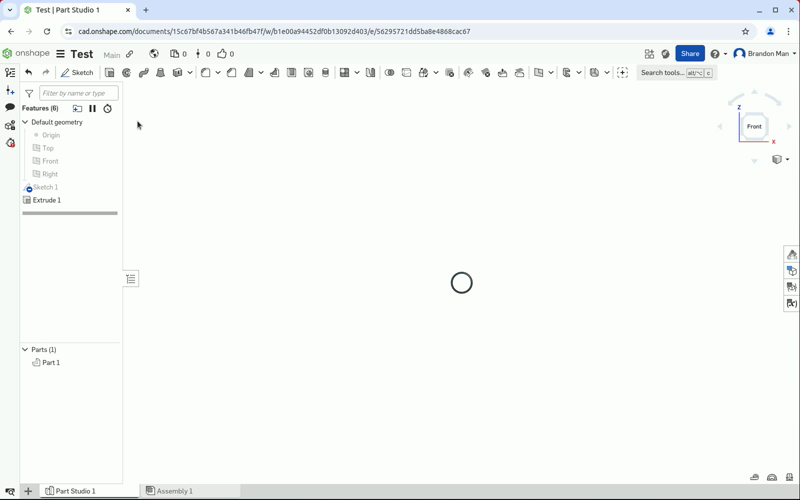
mouse_move(73, 189)
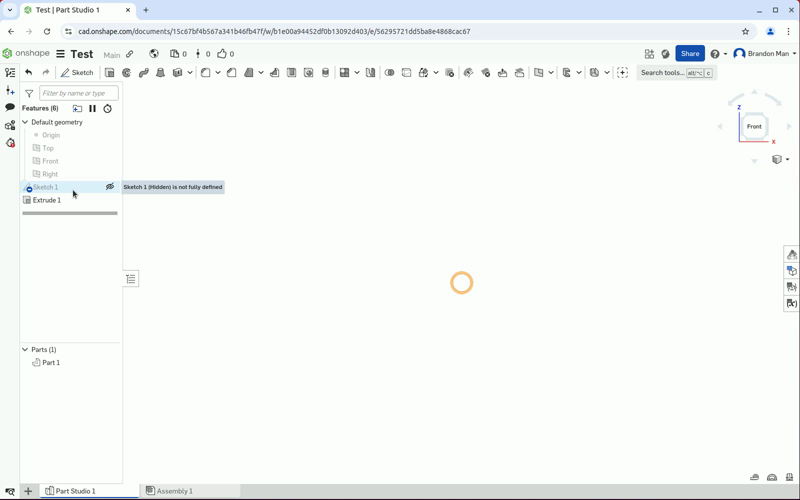
click(73, 189)
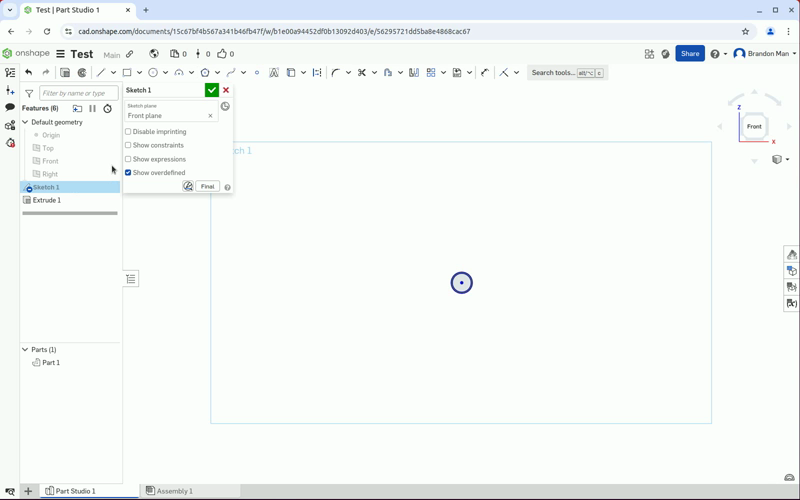
mouse_move(229, 92)
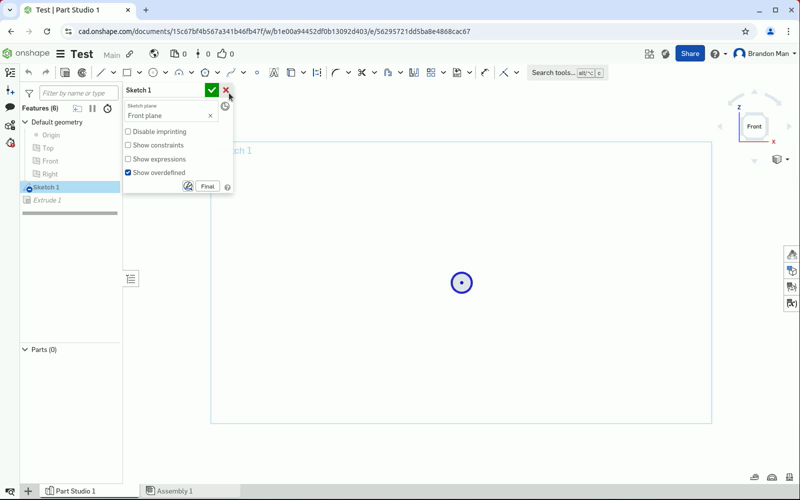
click(229, 92)
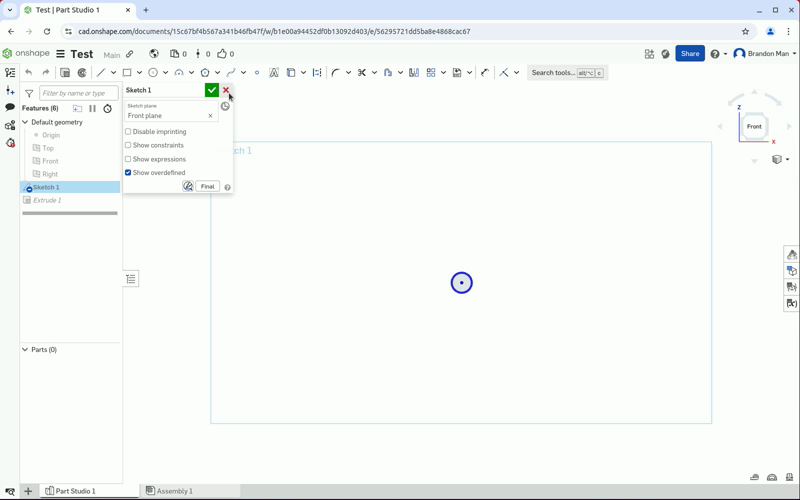
key(shift+s)
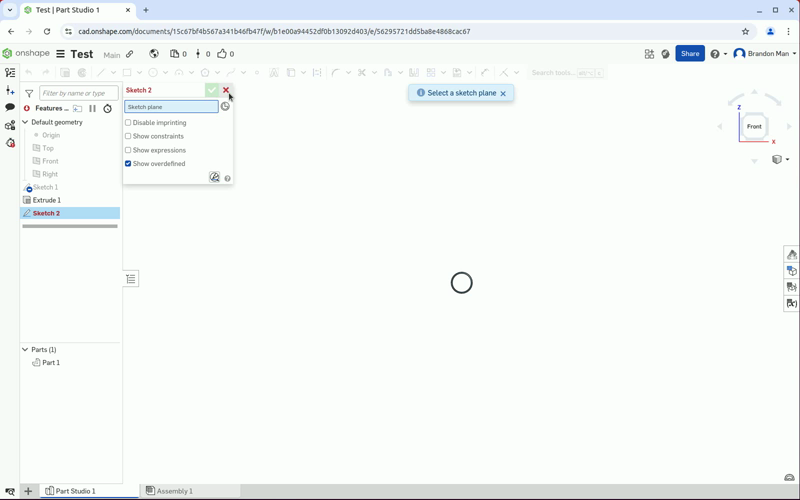
mouse_move(73, 163)
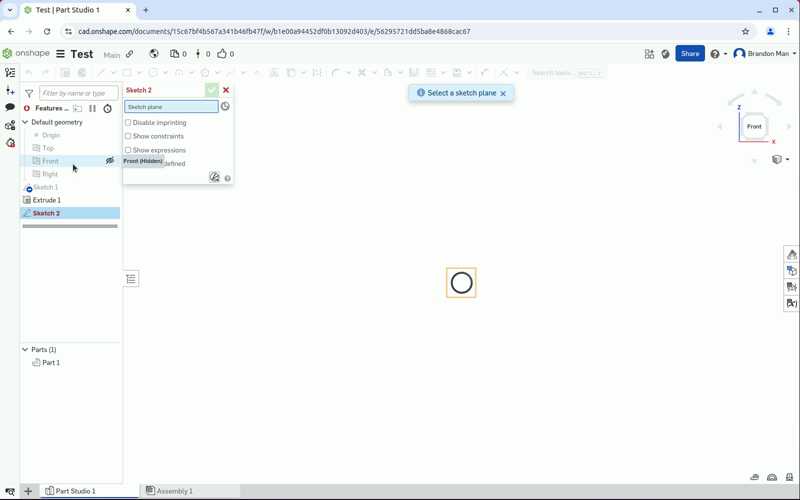
click(73, 163)
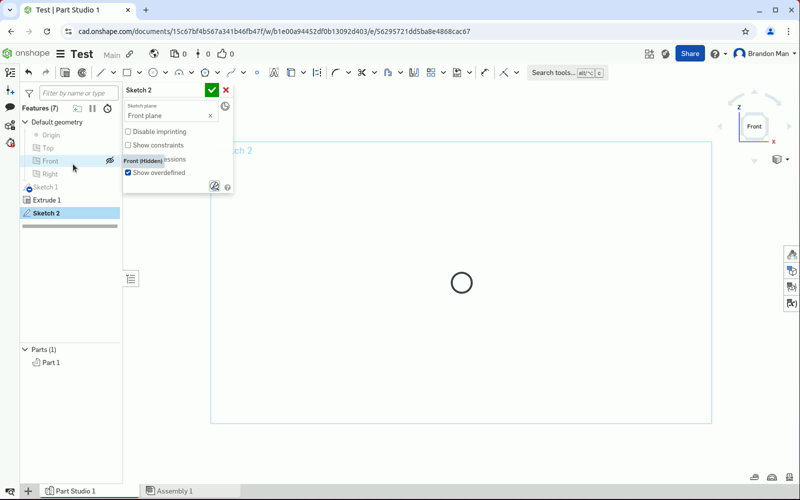
mouse_move(73, 352)
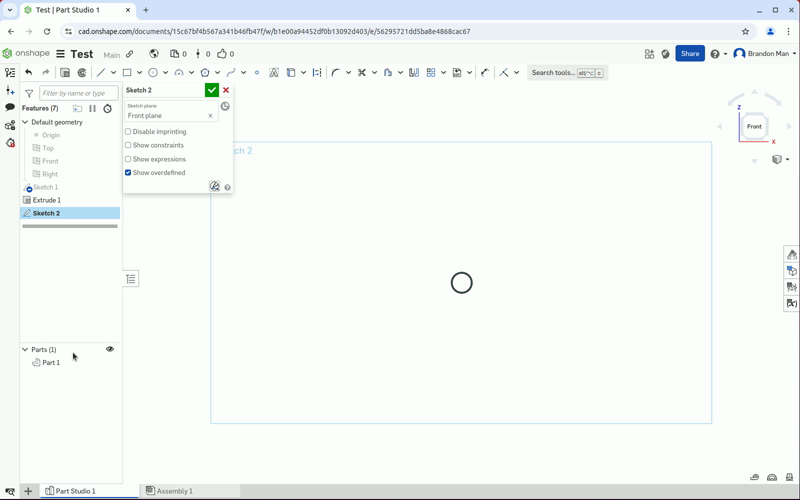
key(y)
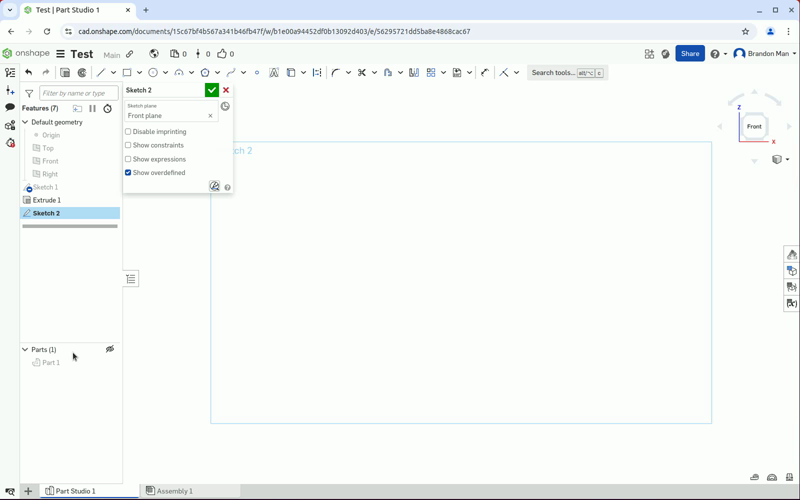
key(l)
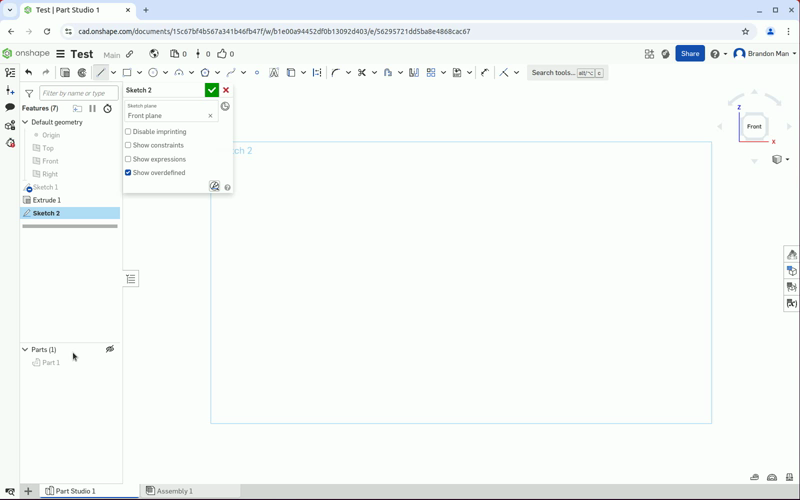
key_down(shift)
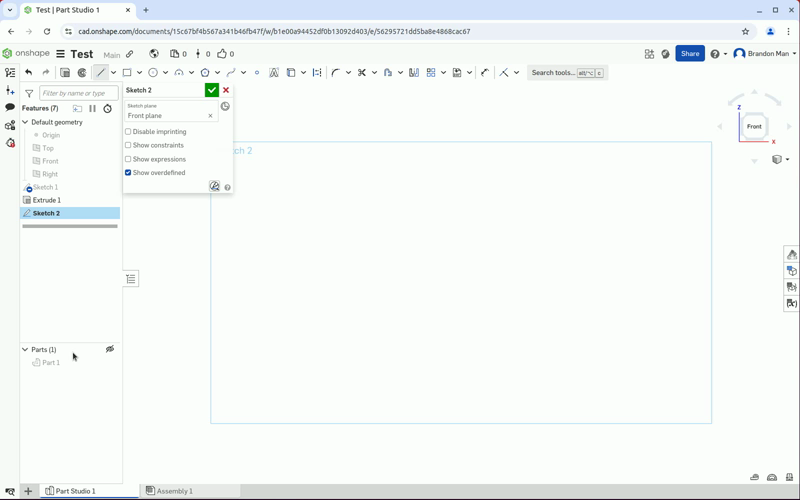
mouse_move(348, 374)
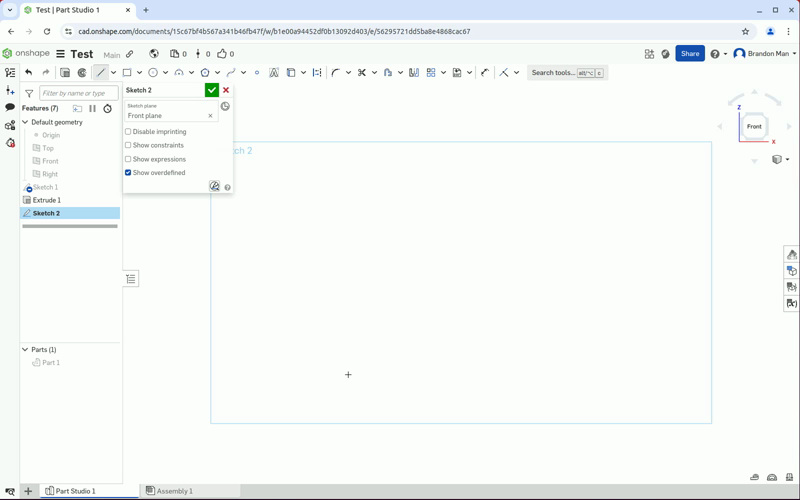
click(348, 374)
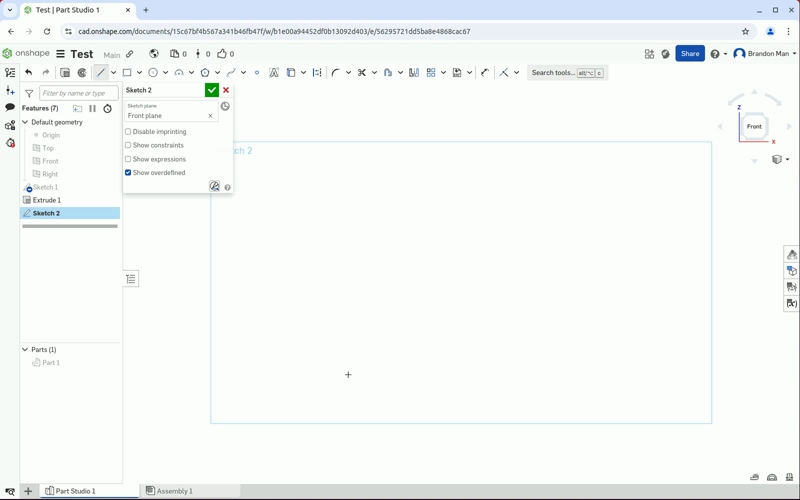
key_up(shift)
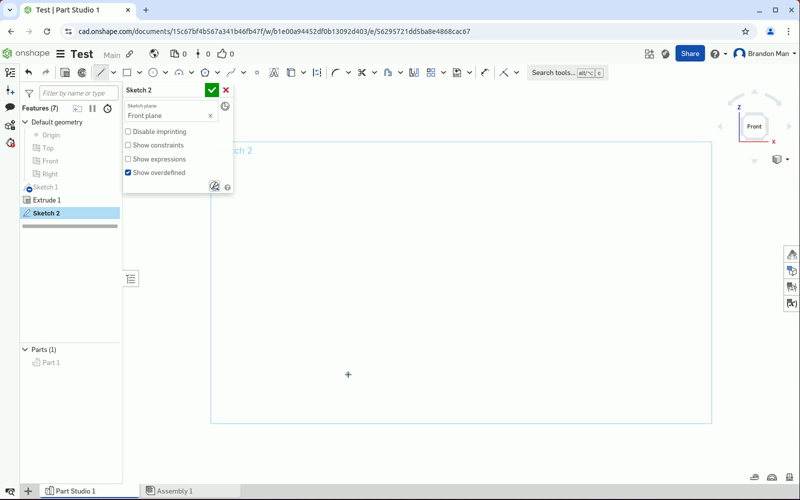
key_down(shift)
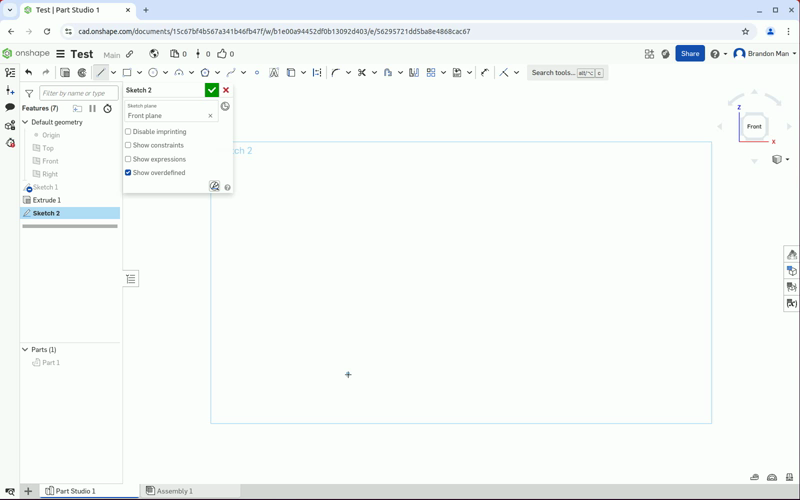
mouse_move(378, 374)
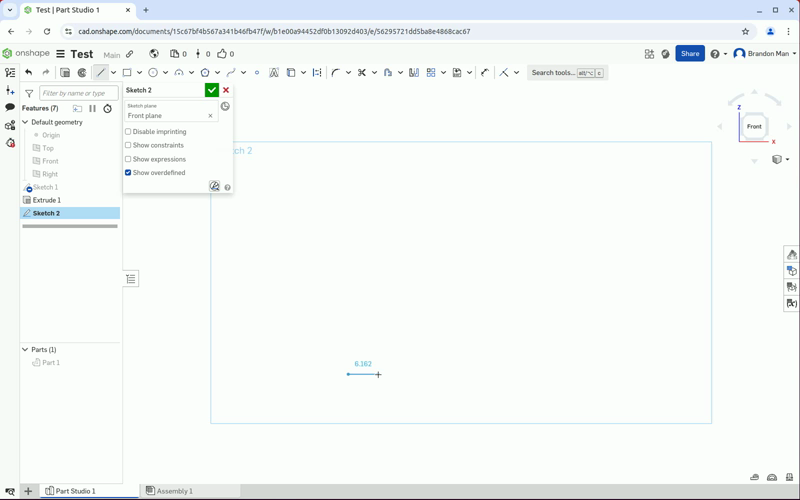
mouse_move(366, 374)
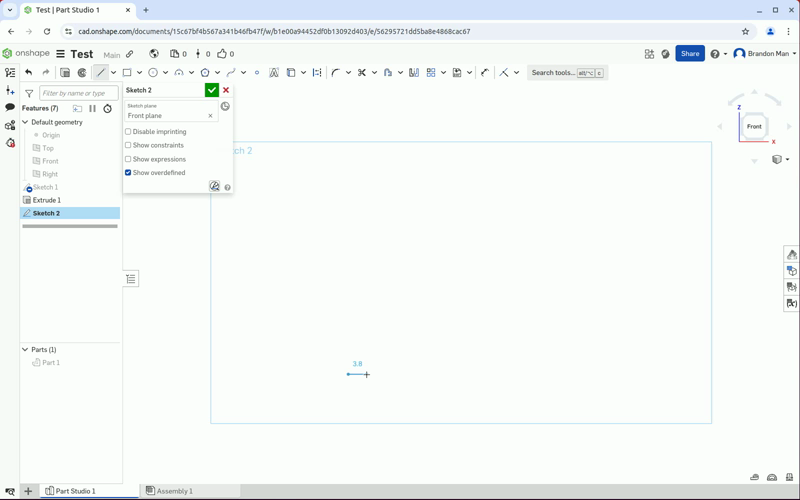
click(366, 374)
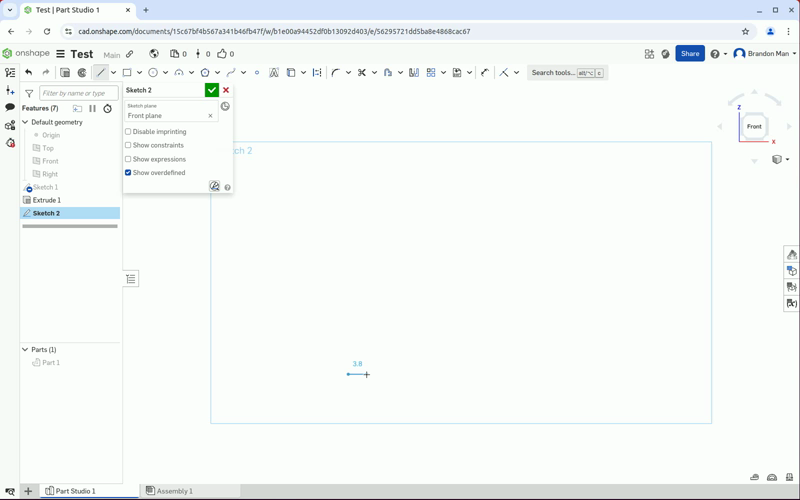
key_up(shift)
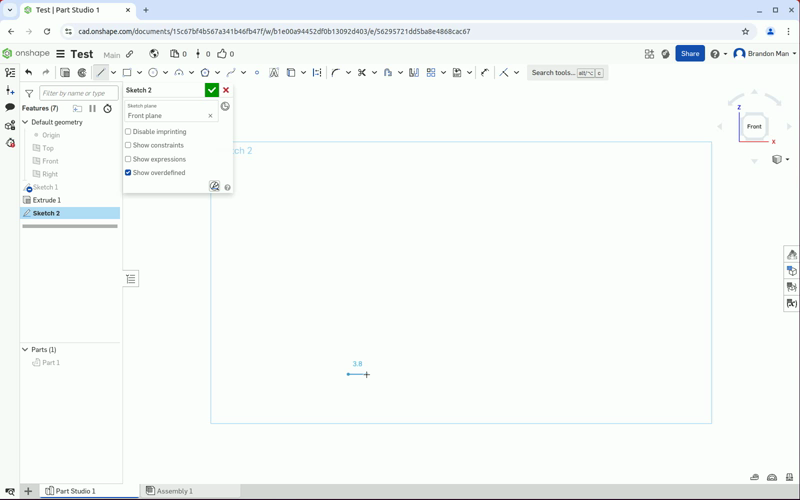
key_down(shift)
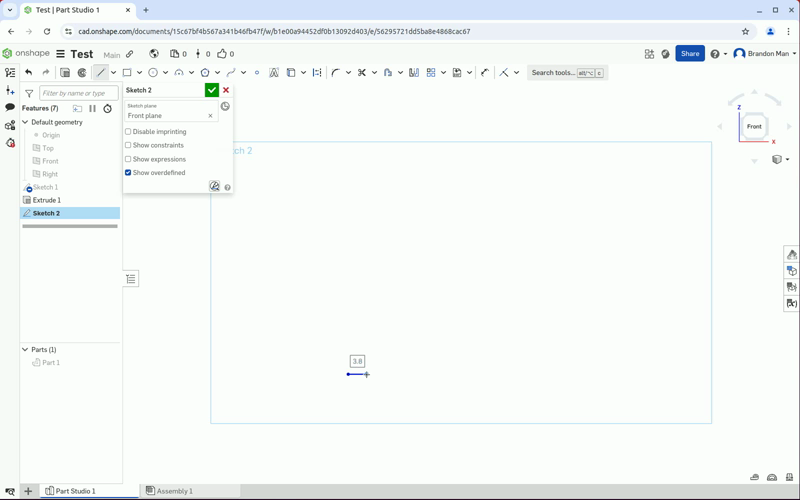
mouse_move(396, 374)
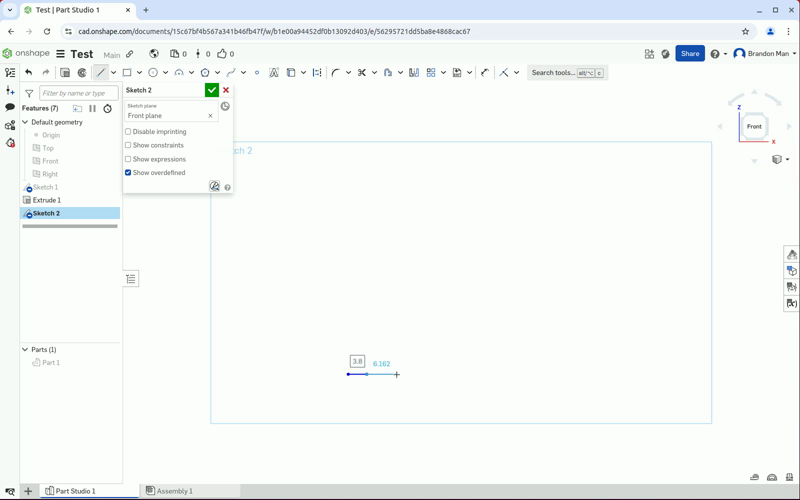
mouse_move(366, 363)
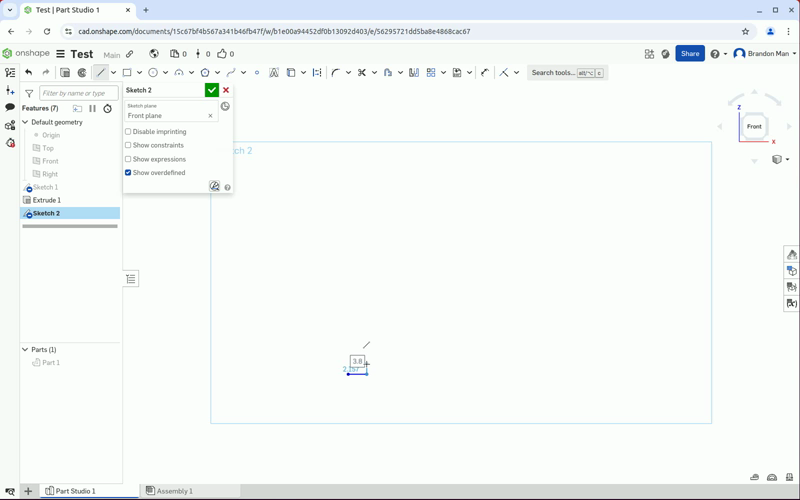
click(366, 363)
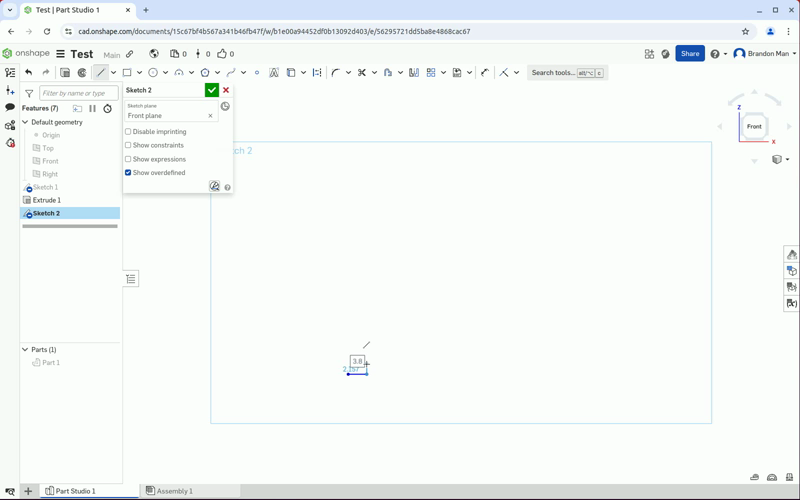
key_up(shift)
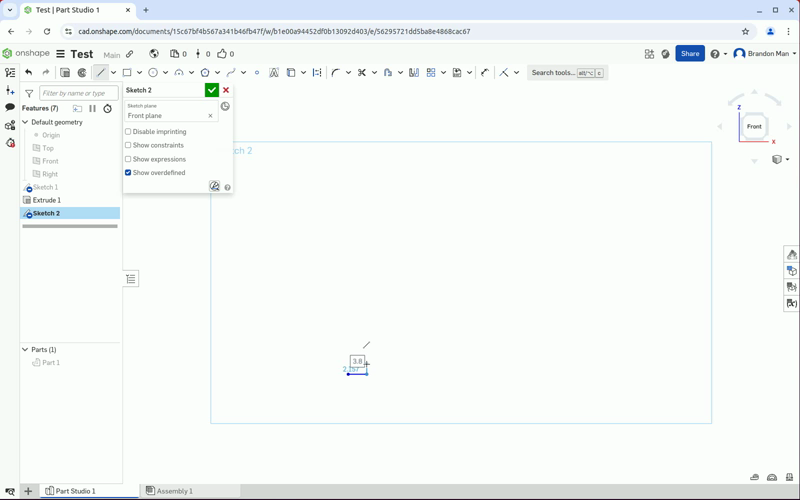
key_down(shift)
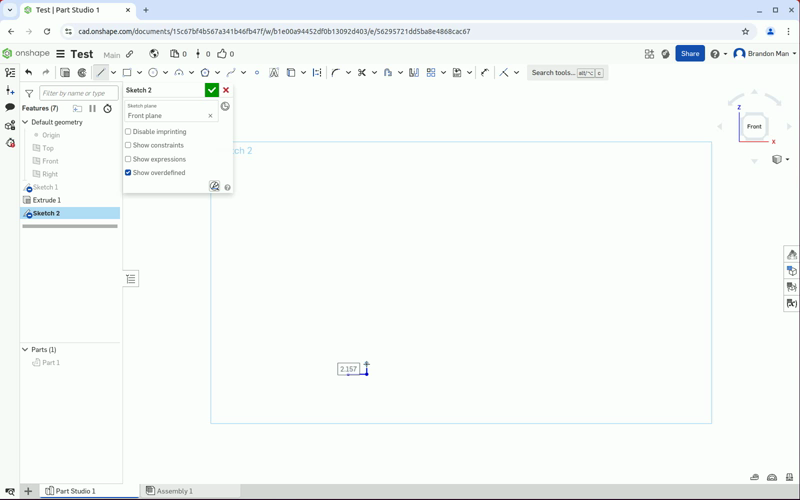
mouse_move(396, 363)
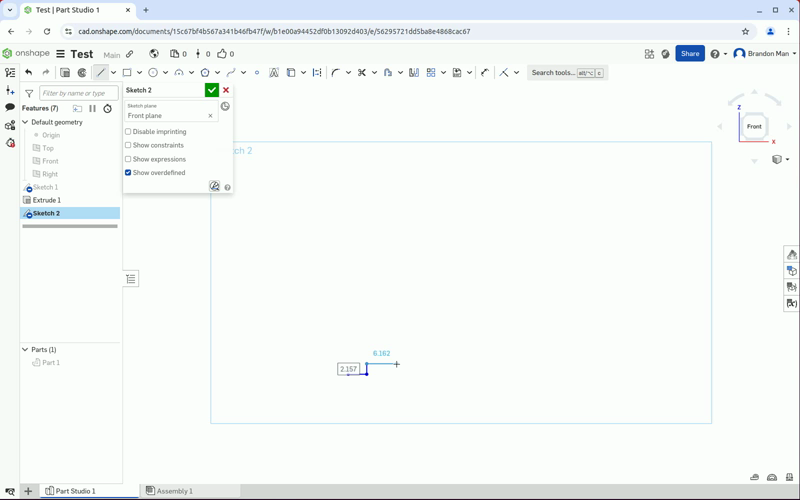
mouse_move(370, 360)
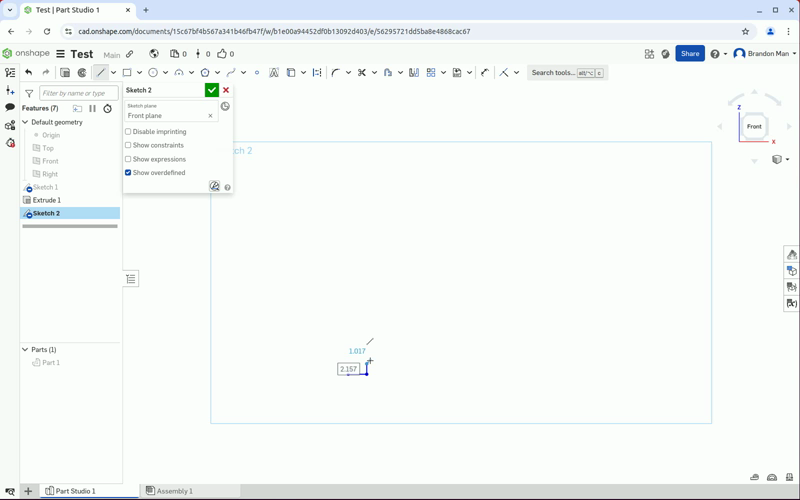
scroll(6)
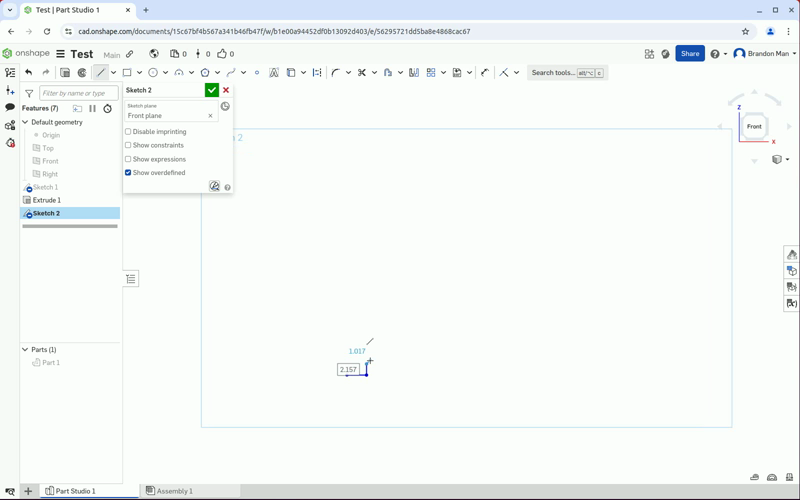
scroll(6)
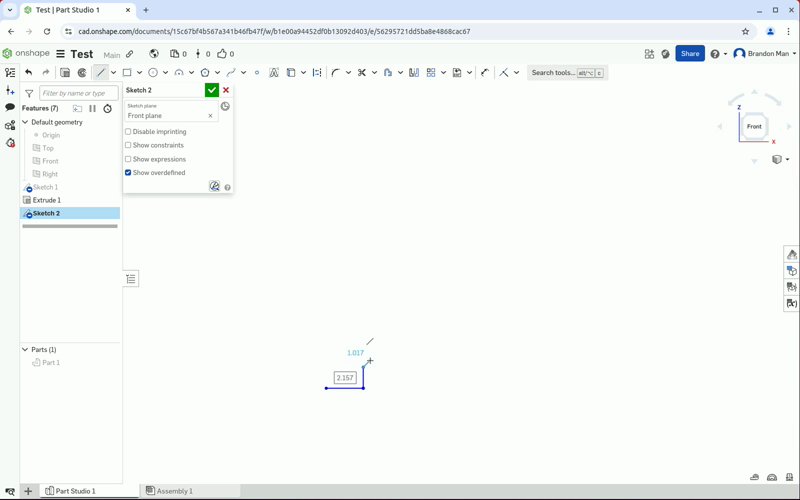
scroll(6)
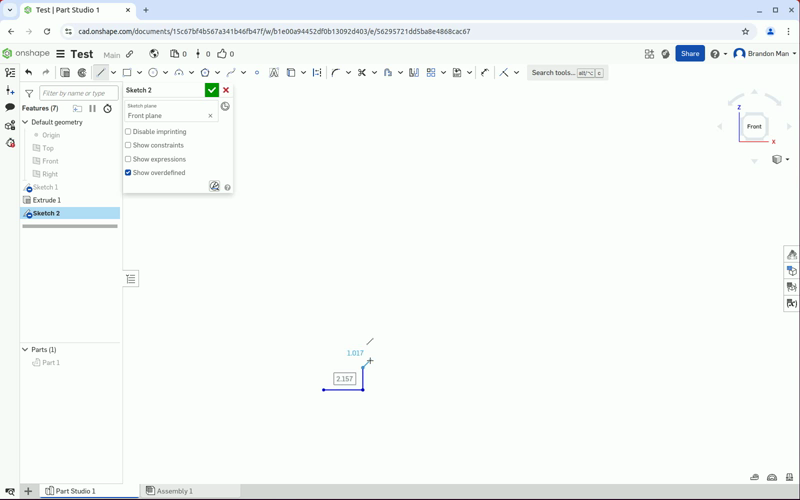
scroll(6)
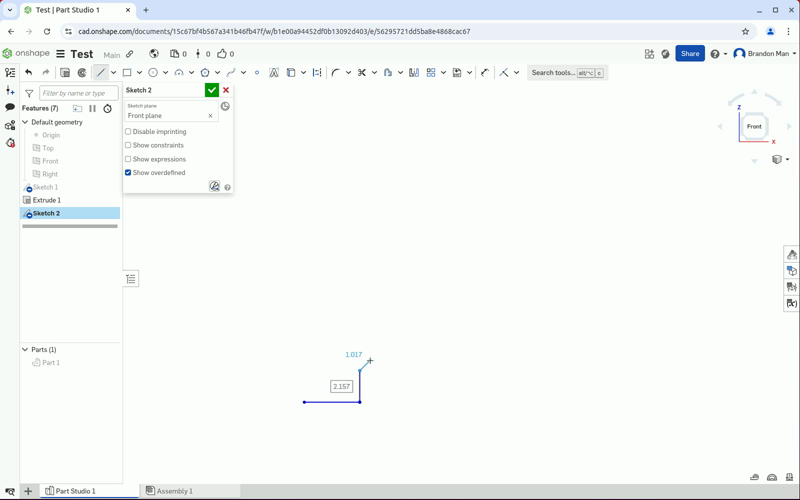
scroll(6)
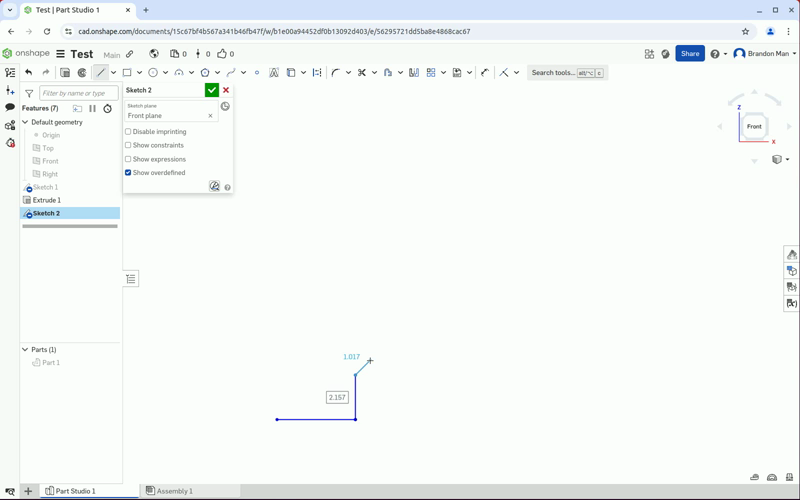
scroll(6)
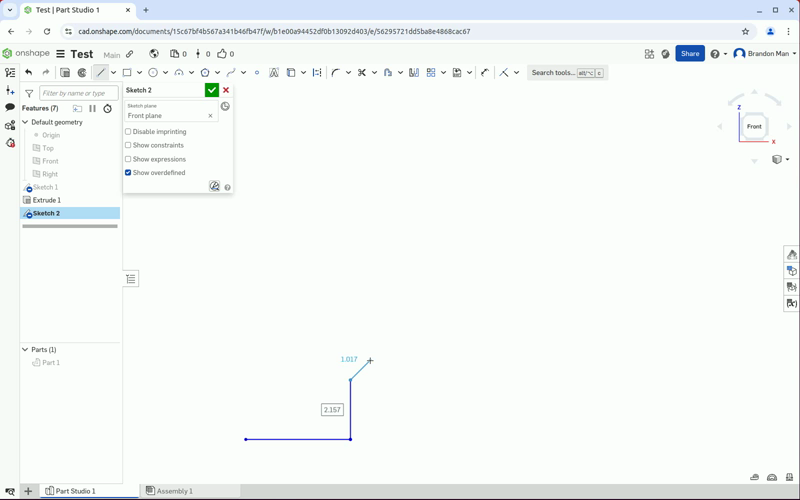
scroll(6)
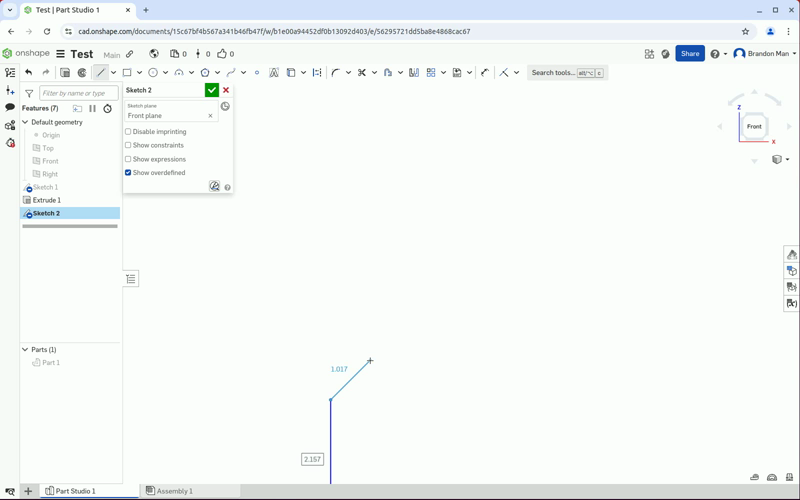
click(370, 360)
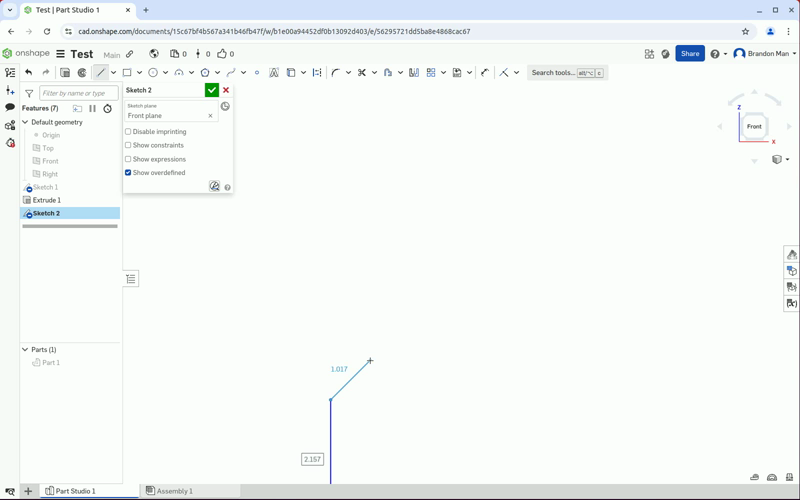
scroll(-6)
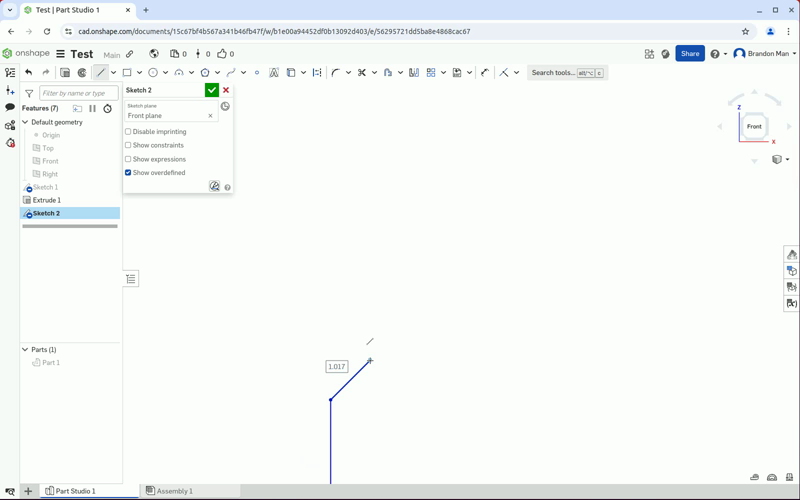
scroll(-6)
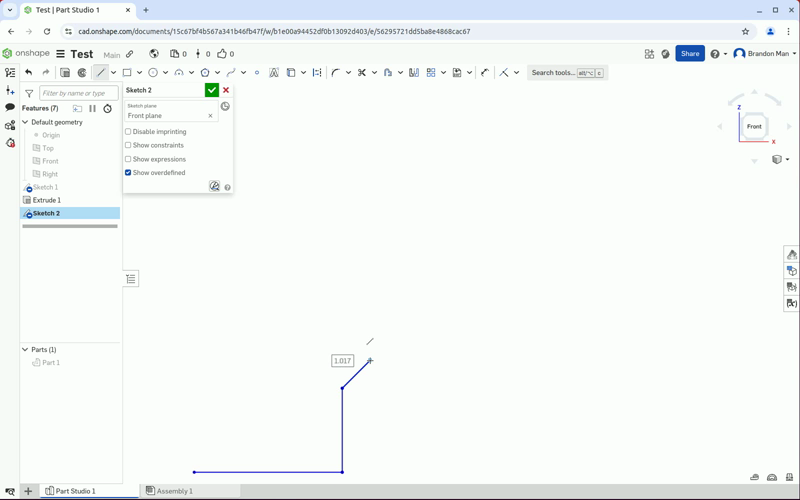
scroll(-6)
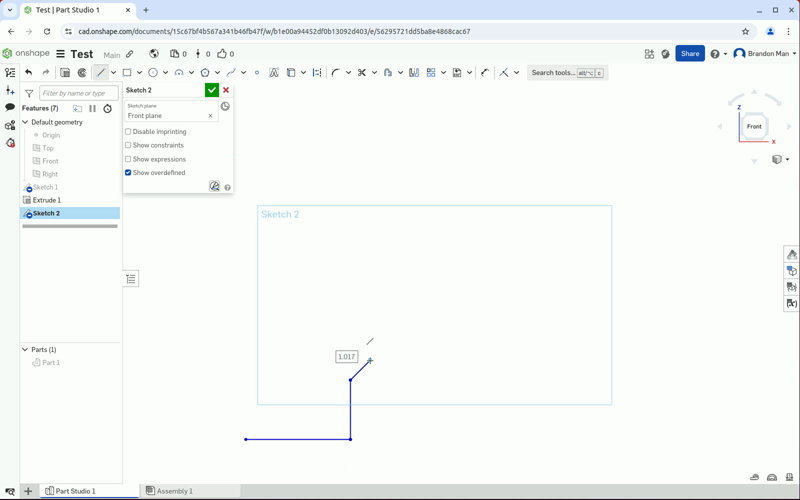
scroll(-6)
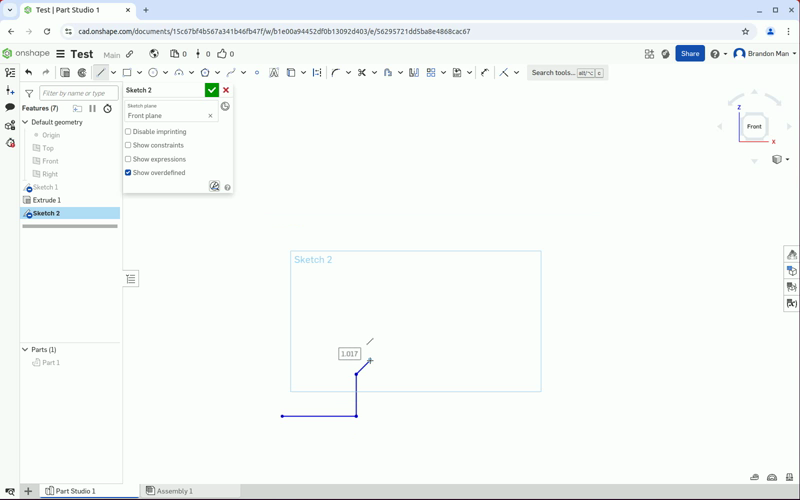
scroll(-6)
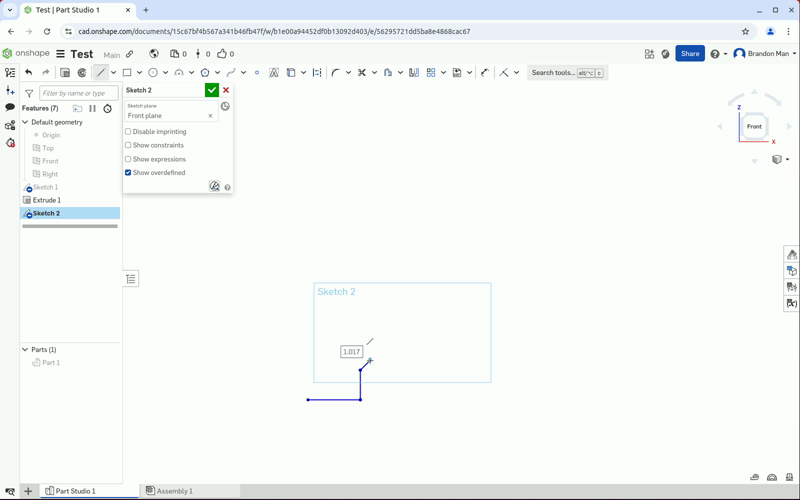
scroll(-6)
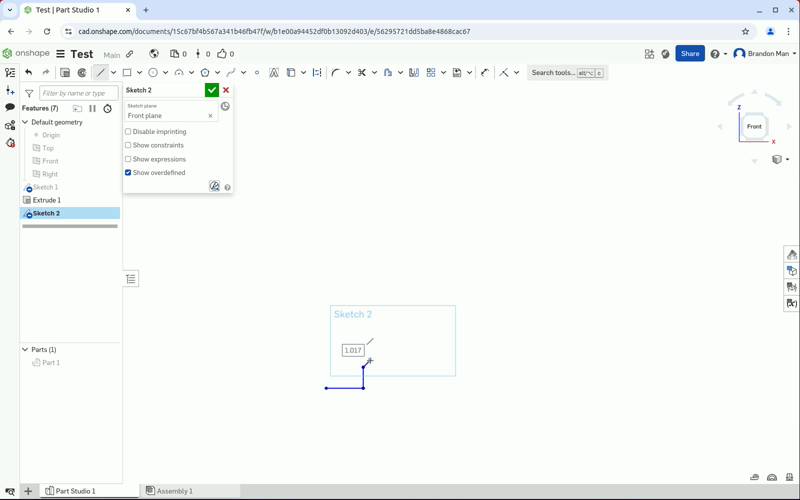
scroll(-6)
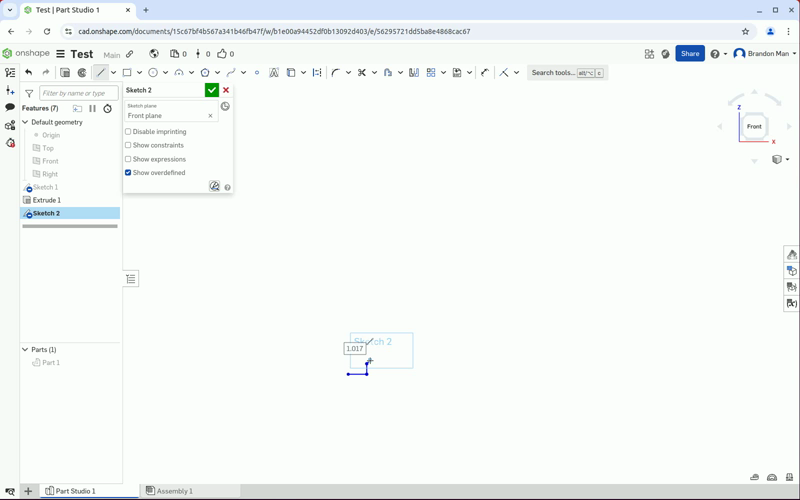
key_up(shift)
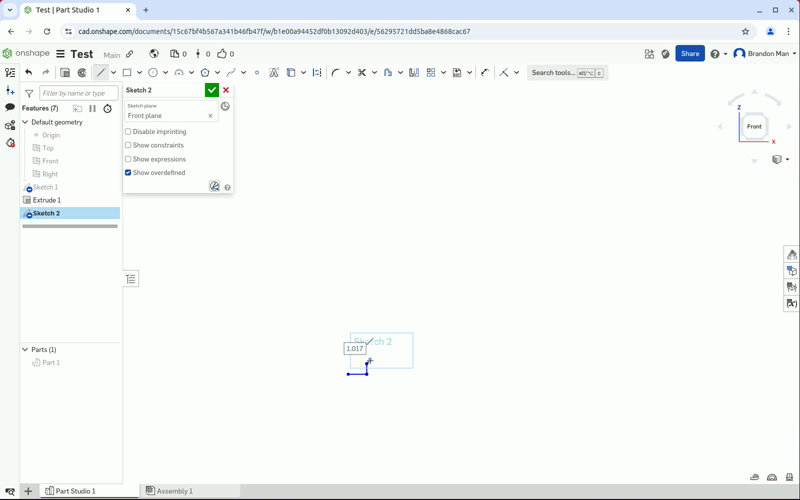
key_down(shift)
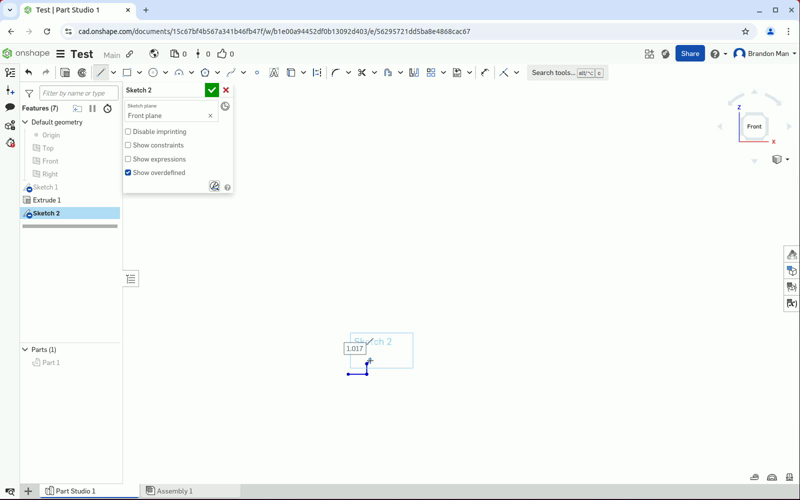
mouse_move(457, 293)
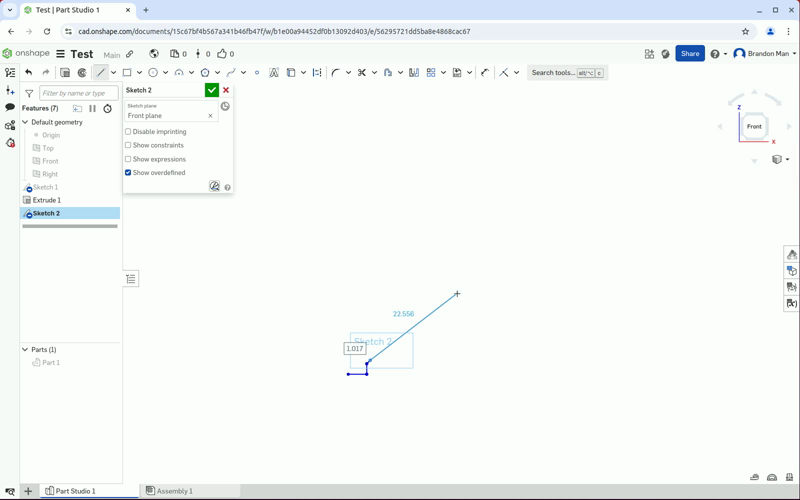
click(457, 293)
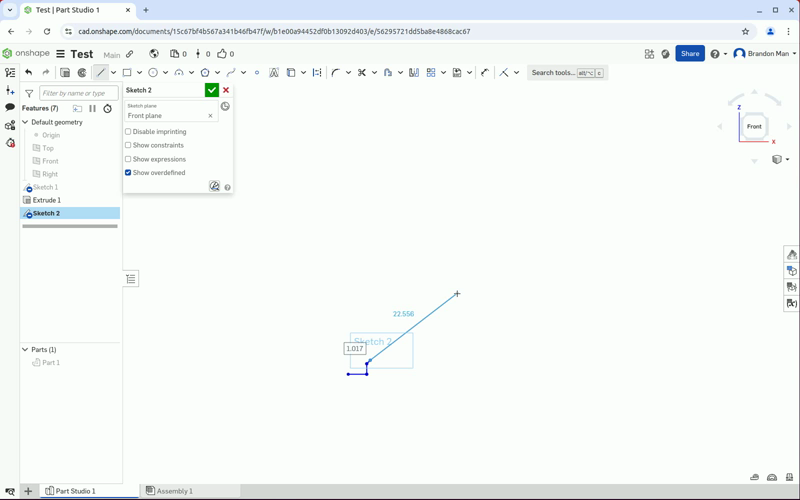
key_up(shift)
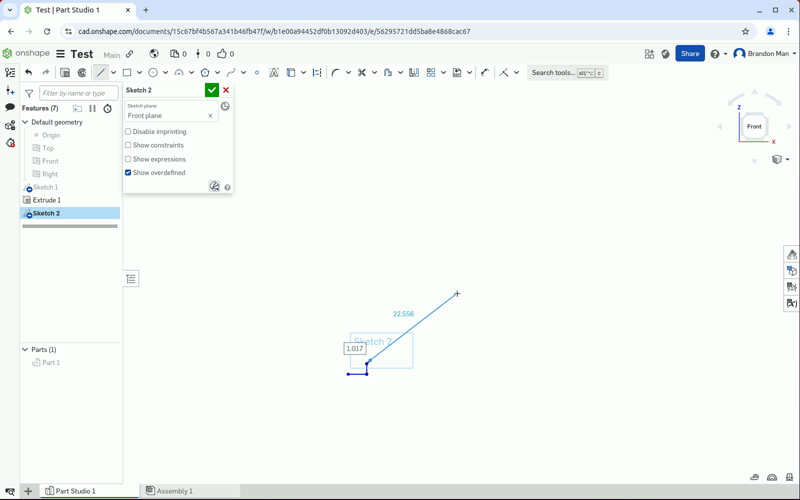
key_down(shift)
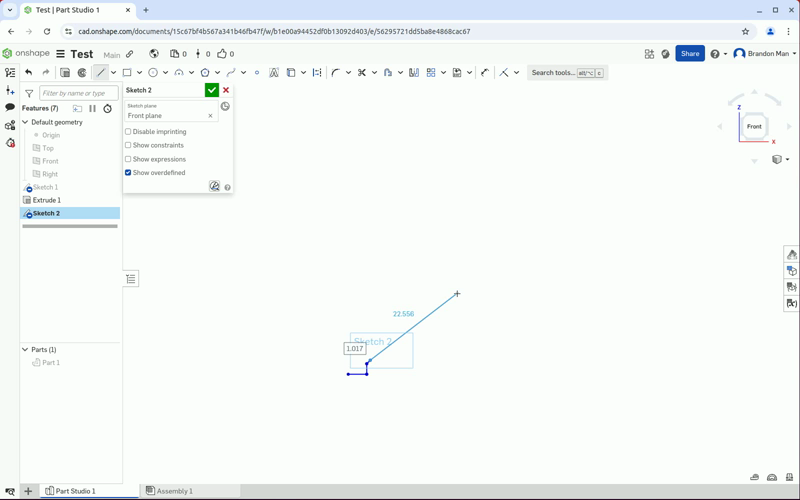
mouse_move(487, 293)
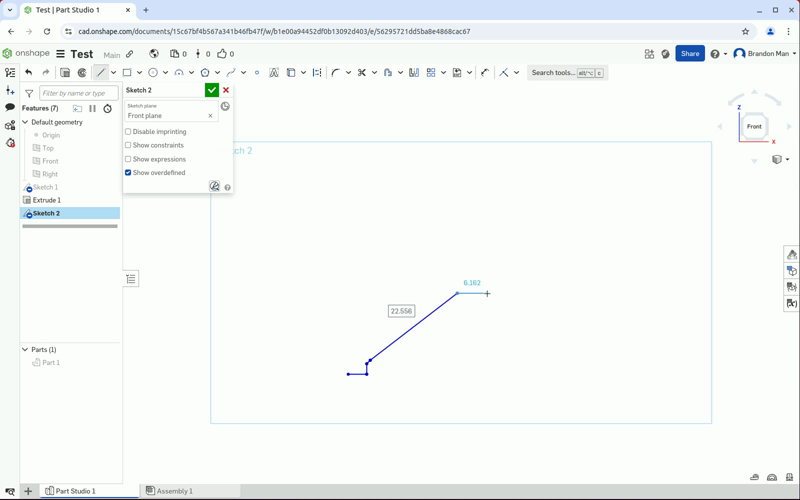
mouse_move(458, 291)
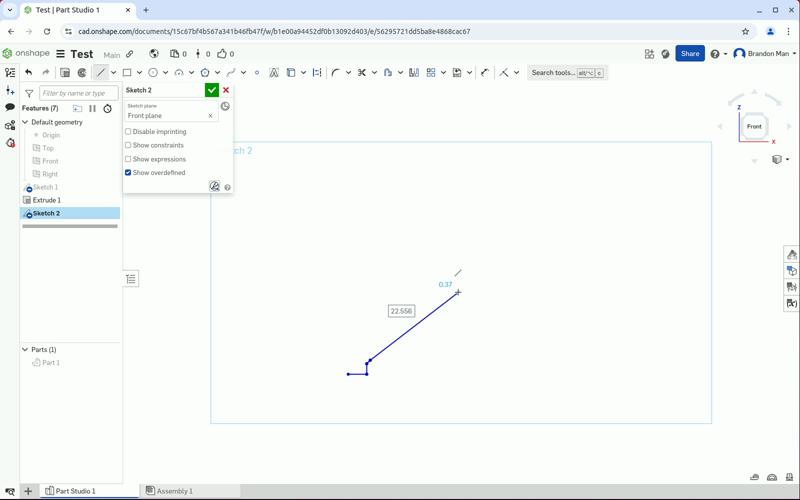
scroll(6)
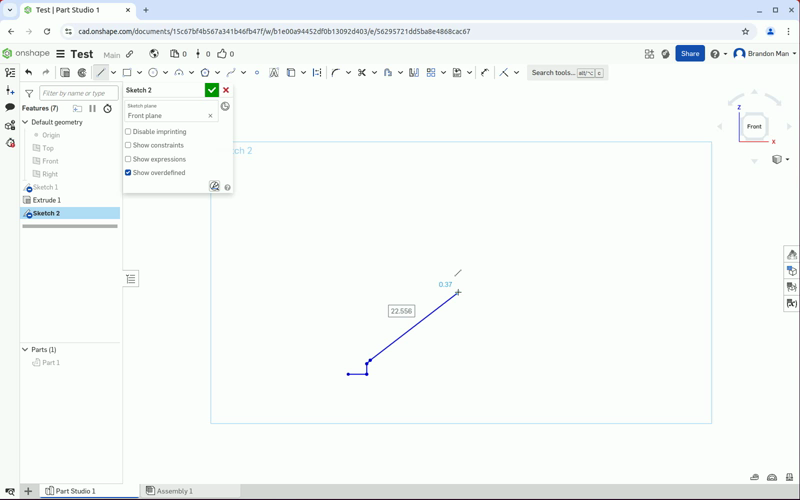
scroll(6)
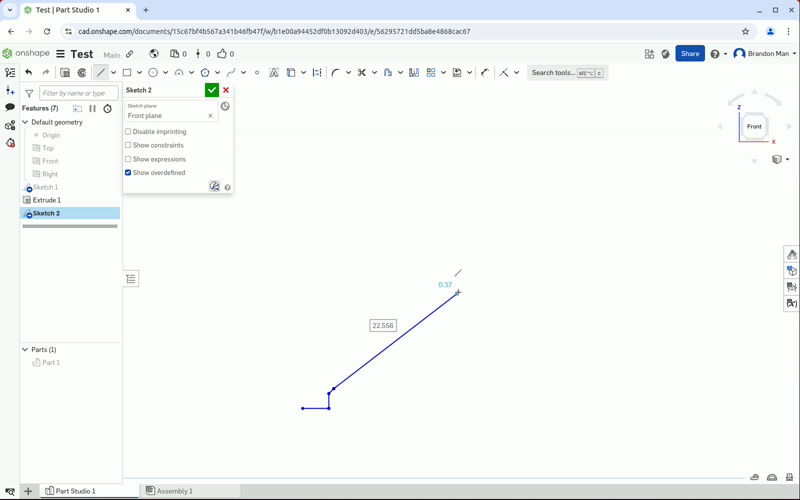
scroll(6)
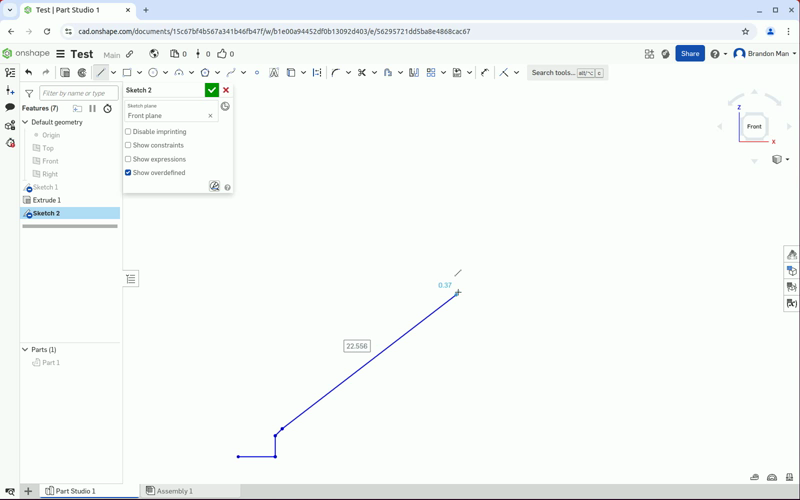
scroll(6)
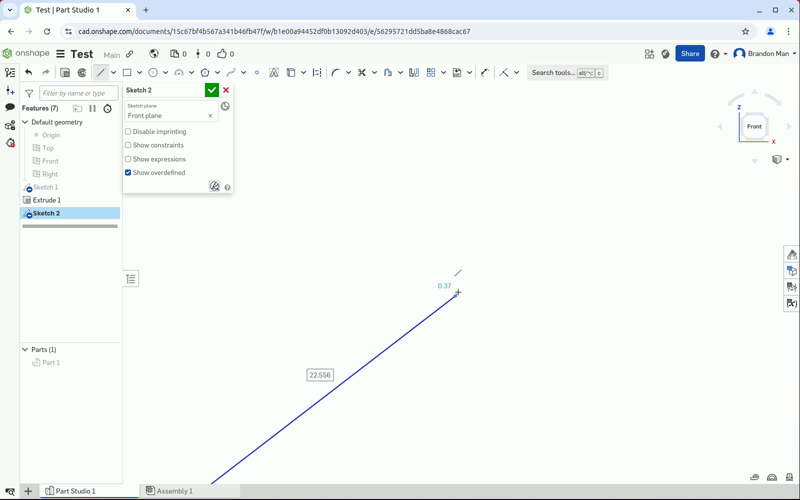
scroll(6)
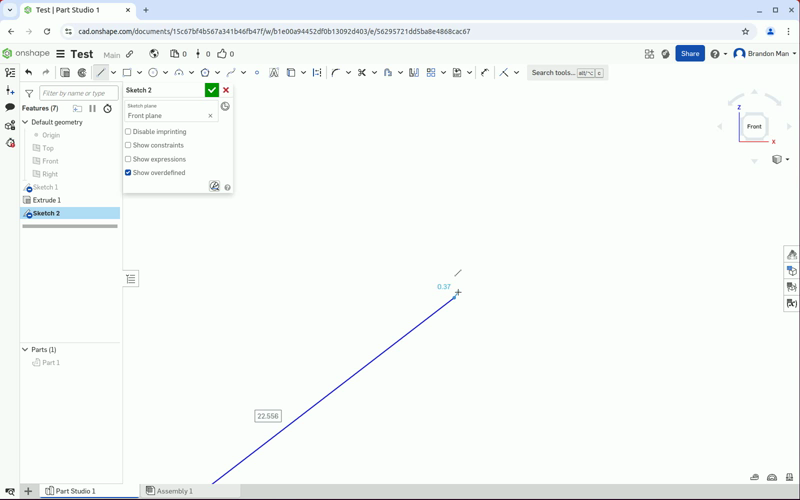
scroll(6)
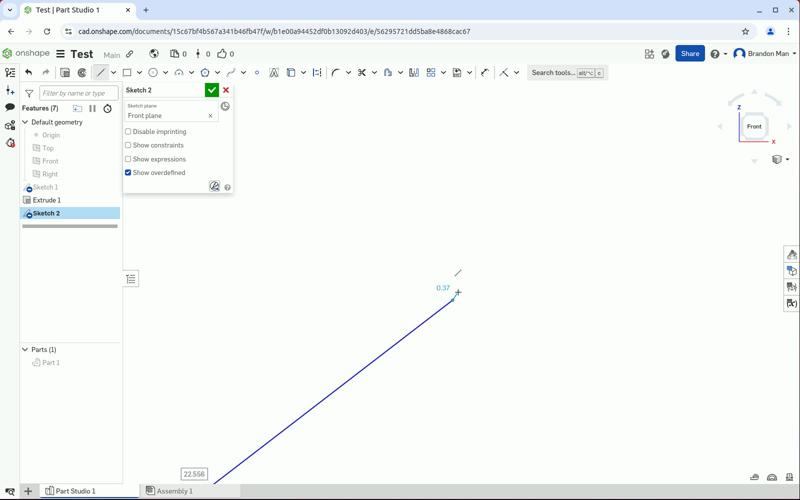
scroll(6)
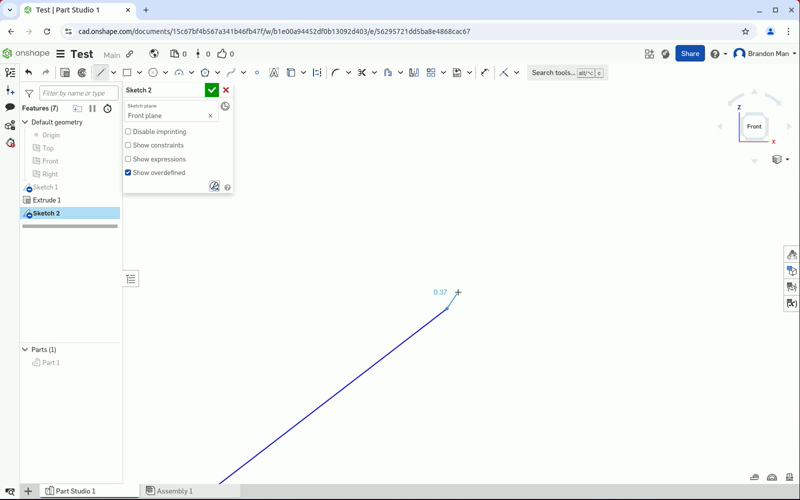
click(458, 291)
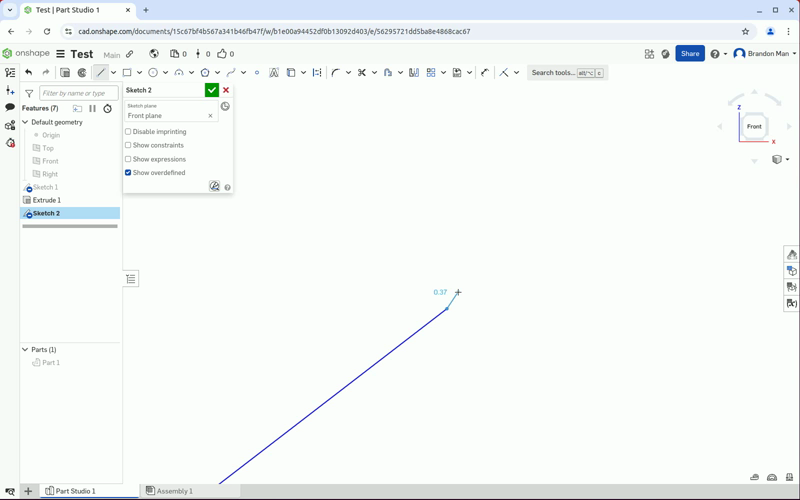
scroll(-6)
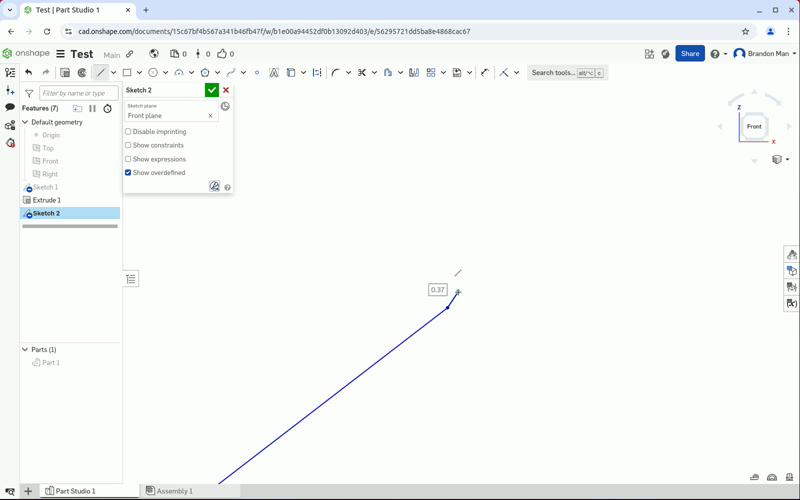
scroll(-6)
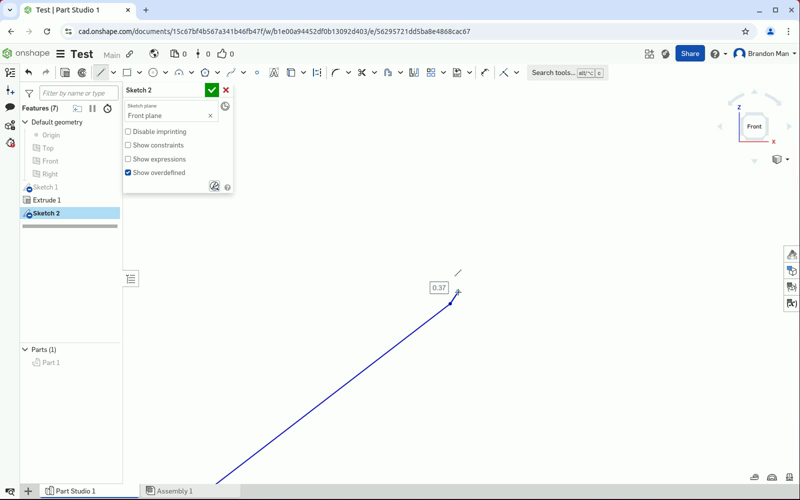
scroll(-6)
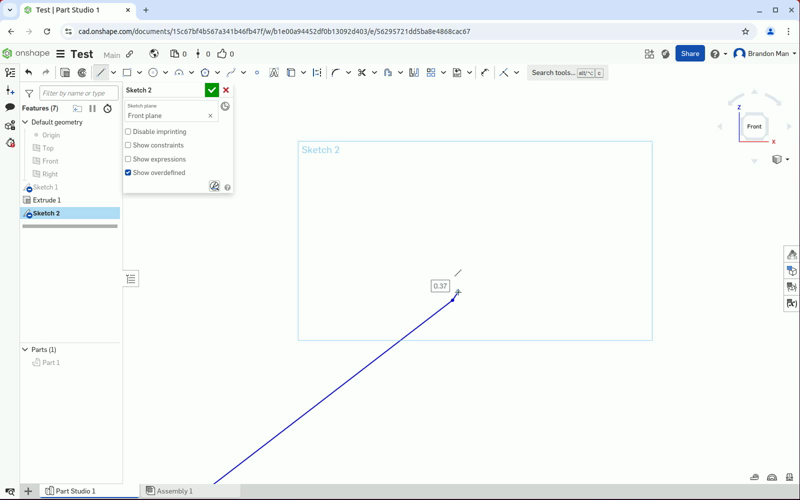
scroll(-6)
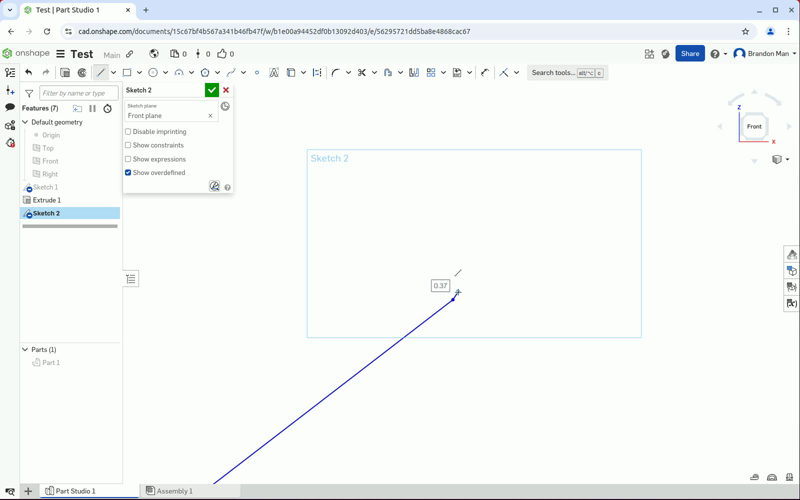
scroll(-6)
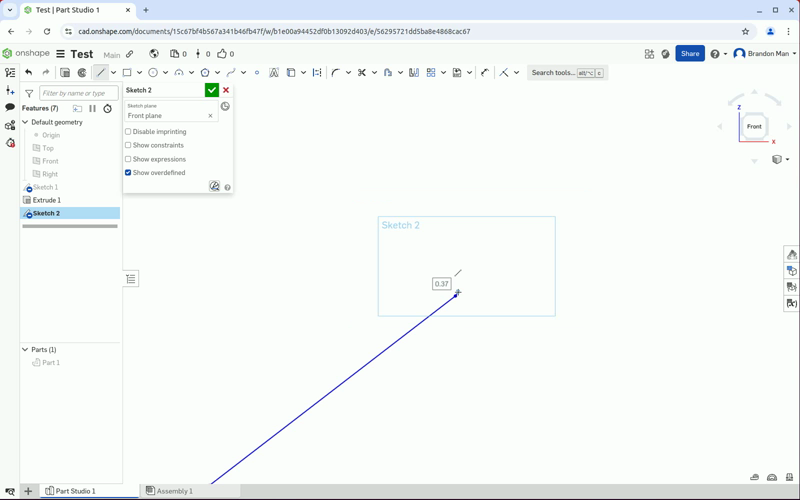
scroll(-6)
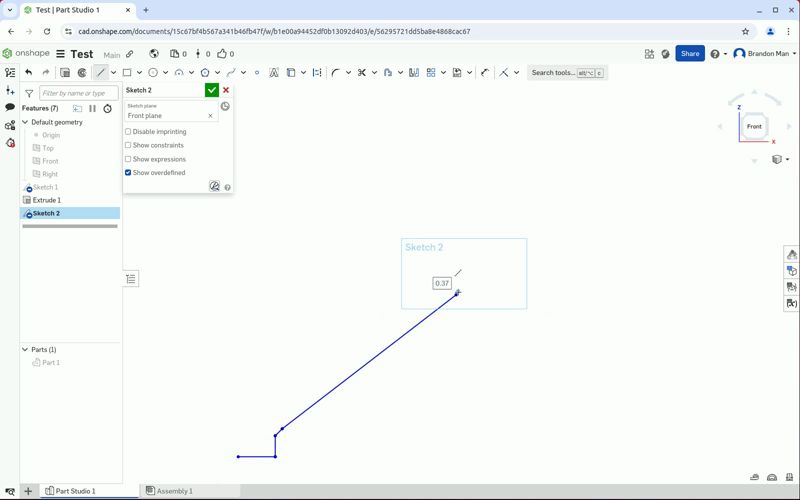
scroll(-6)
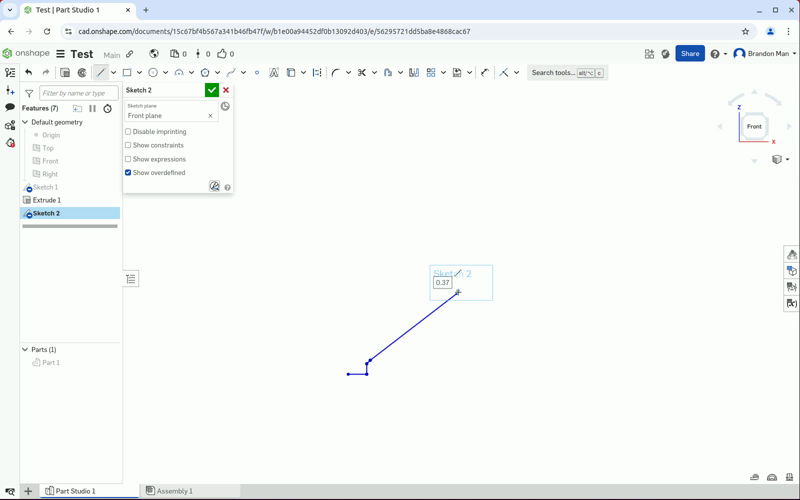
key_up(shift)
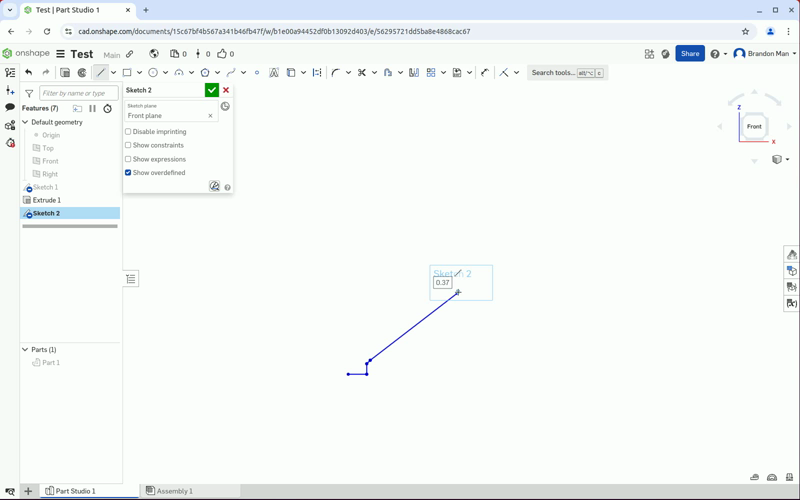
key(esc)
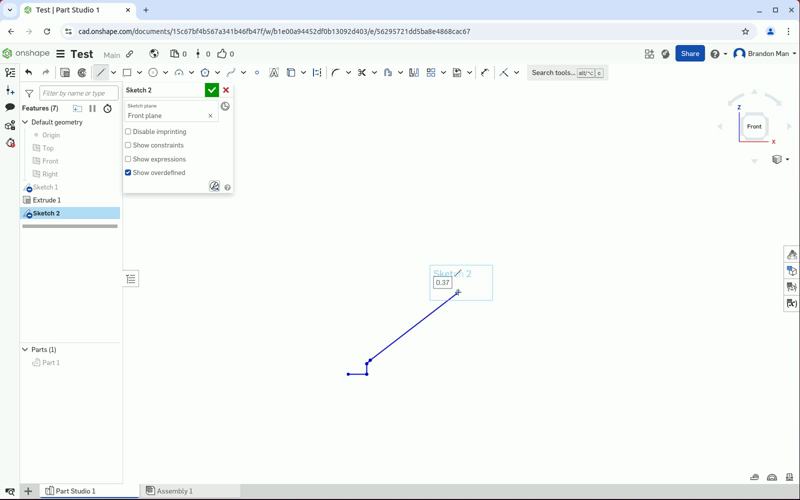
key(a)
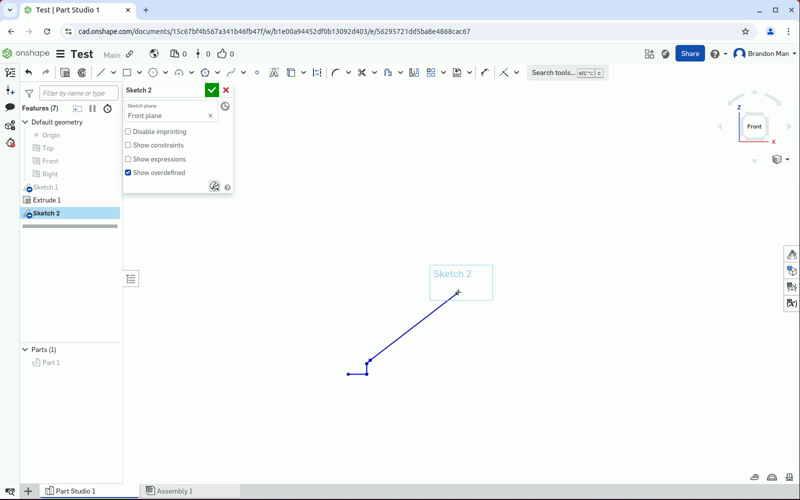
mouse_move(458, 291)
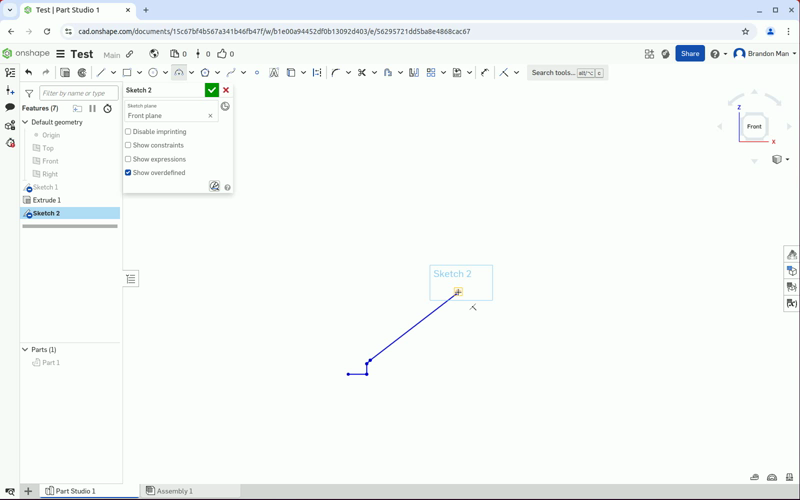
scroll(6)
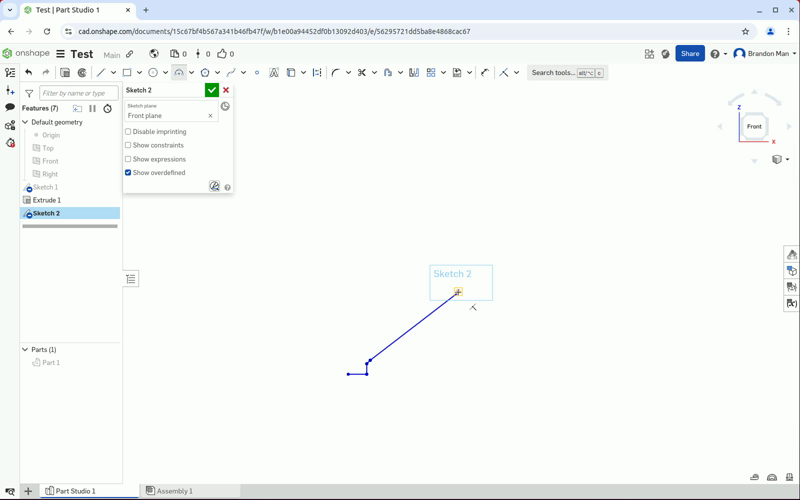
scroll(6)
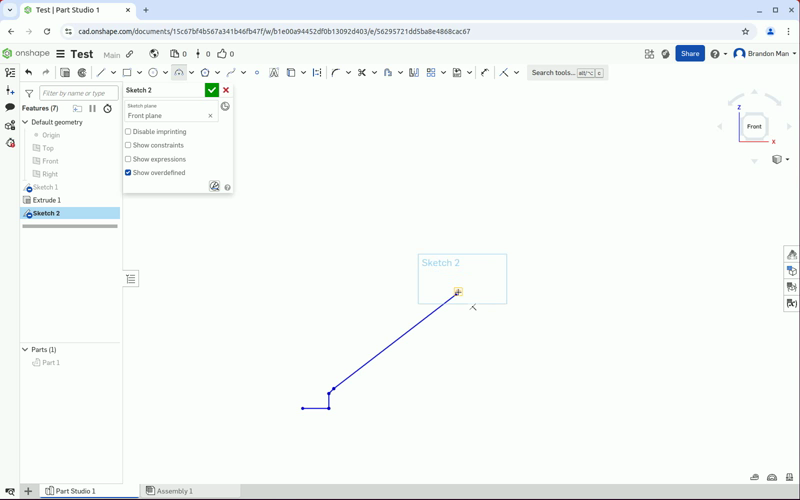
scroll(6)
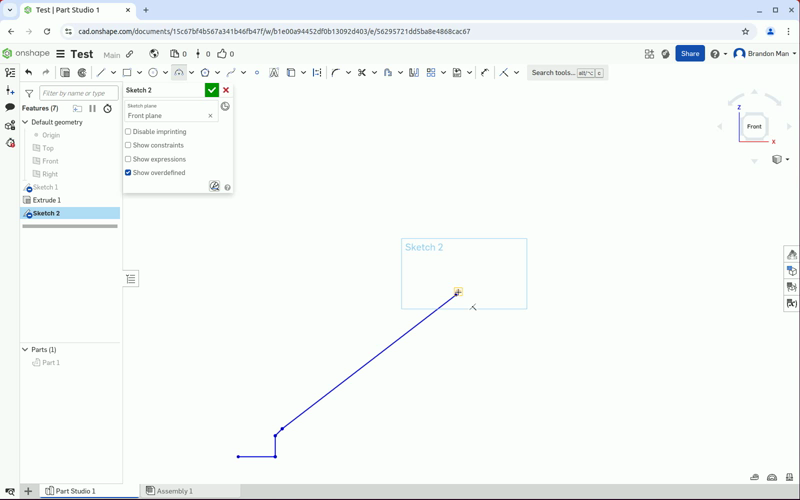
scroll(6)
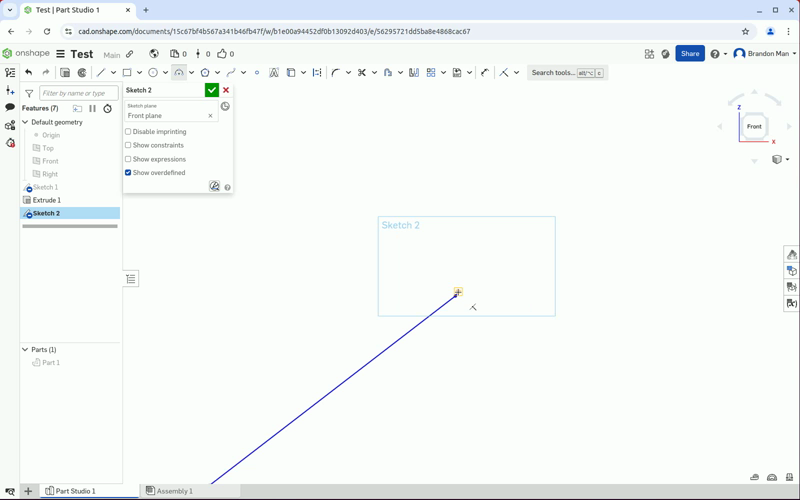
scroll(6)
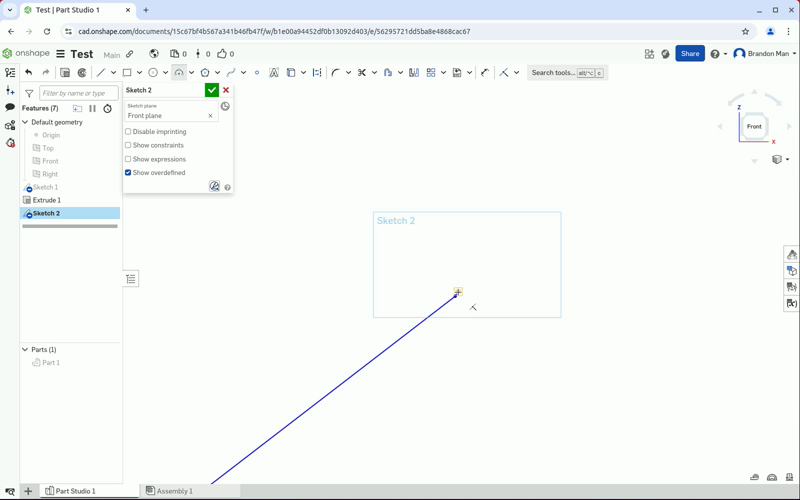
scroll(6)
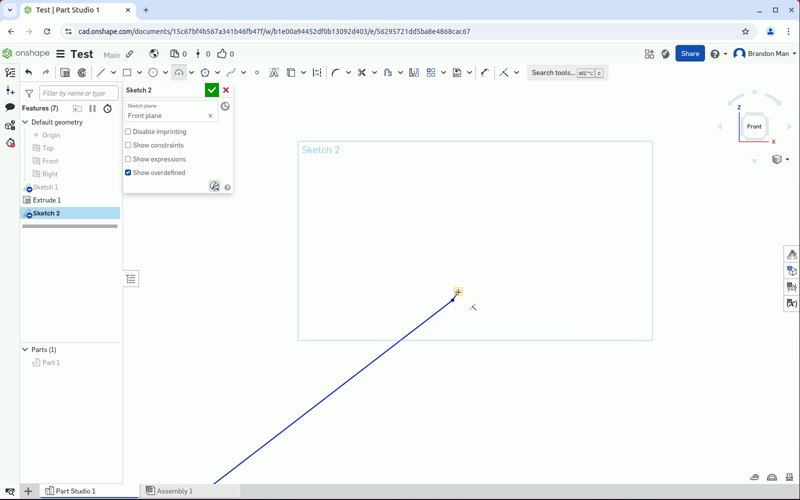
scroll(6)
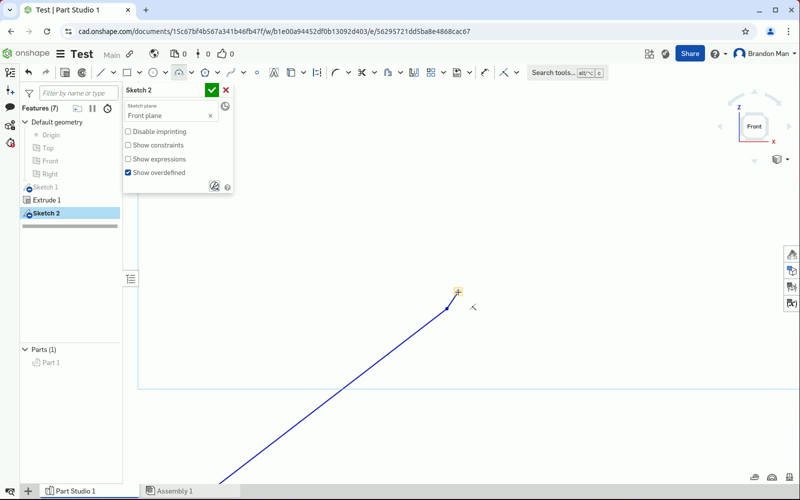
click(458, 291)
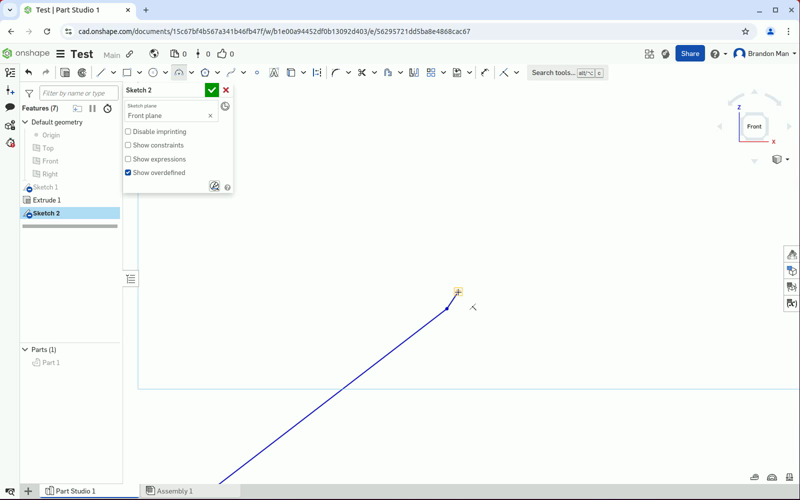
scroll(-6)
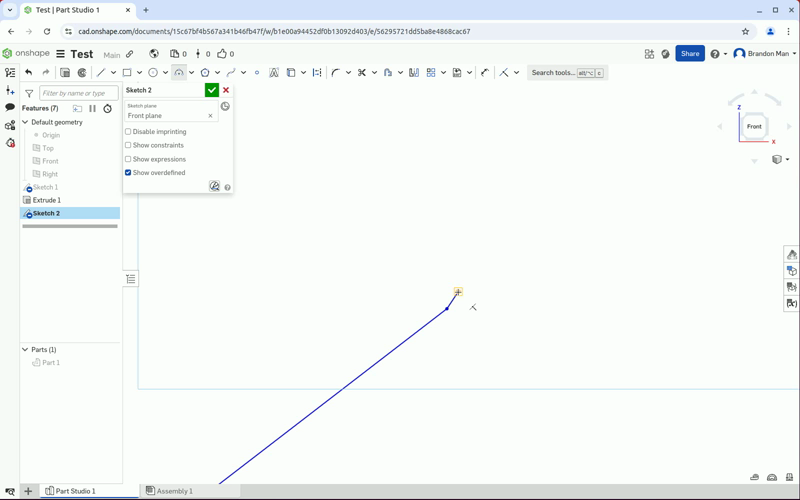
scroll(-6)
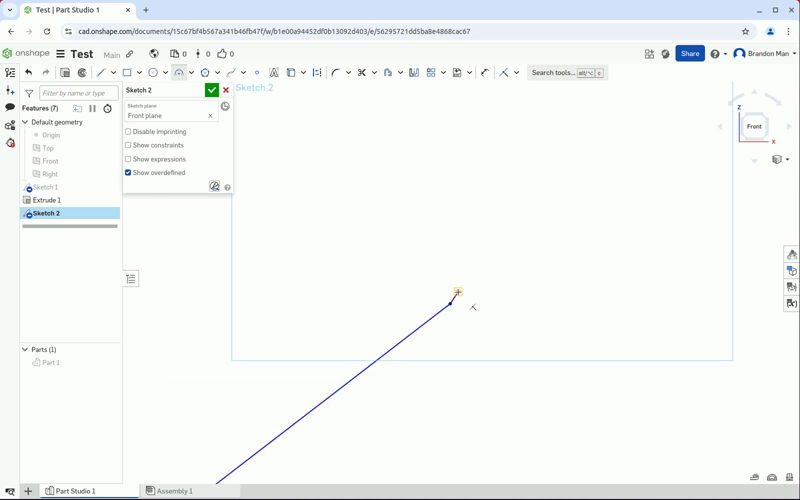
scroll(-6)
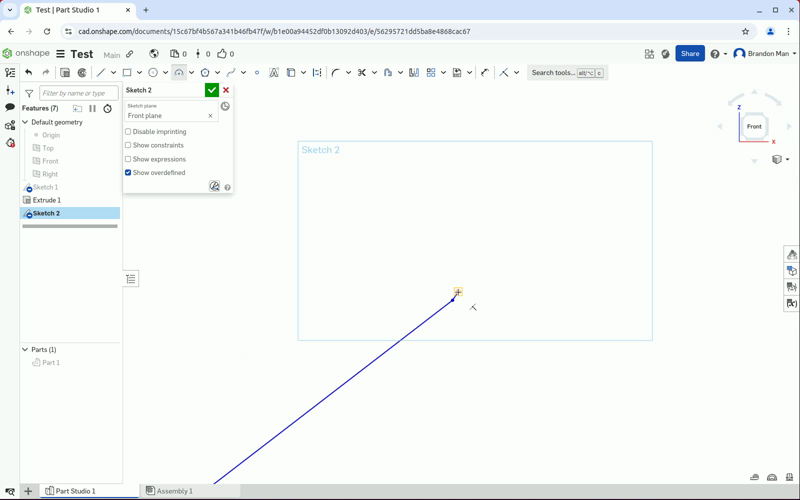
scroll(-6)
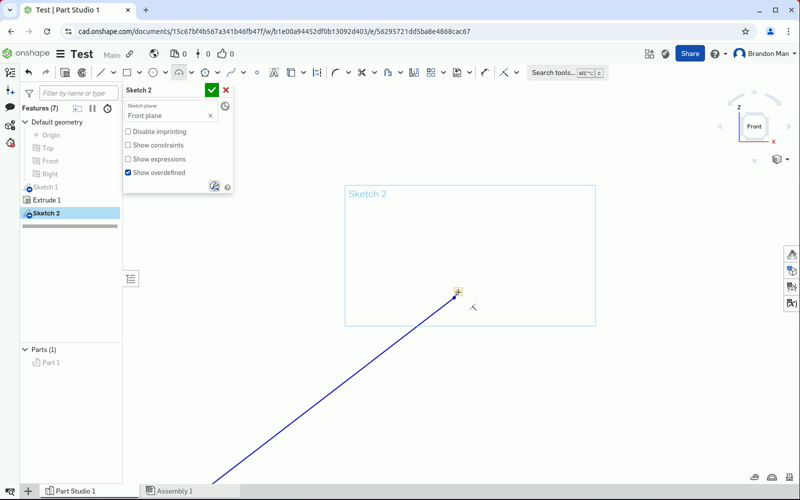
scroll(-6)
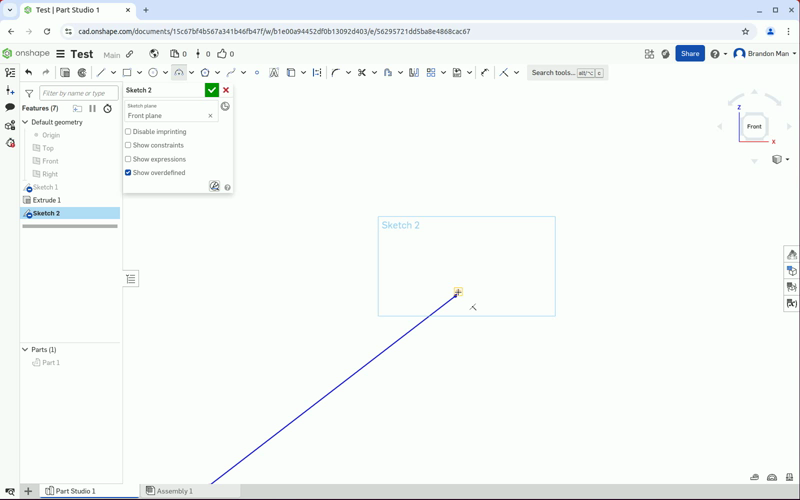
scroll(-6)
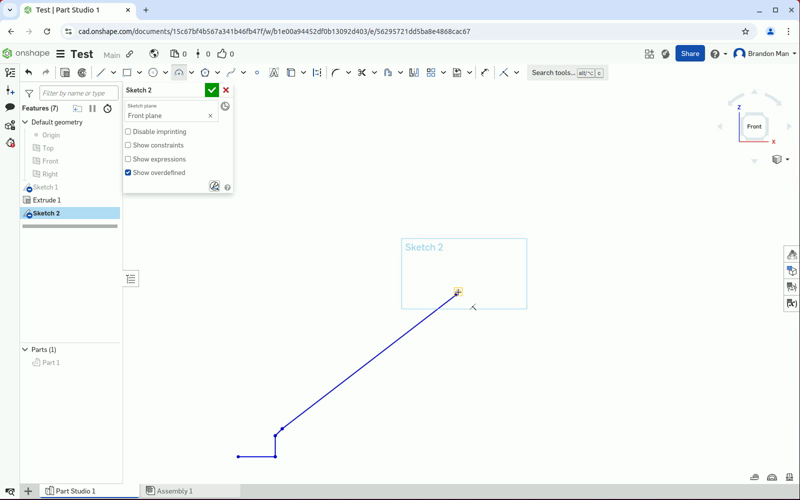
scroll(-6)
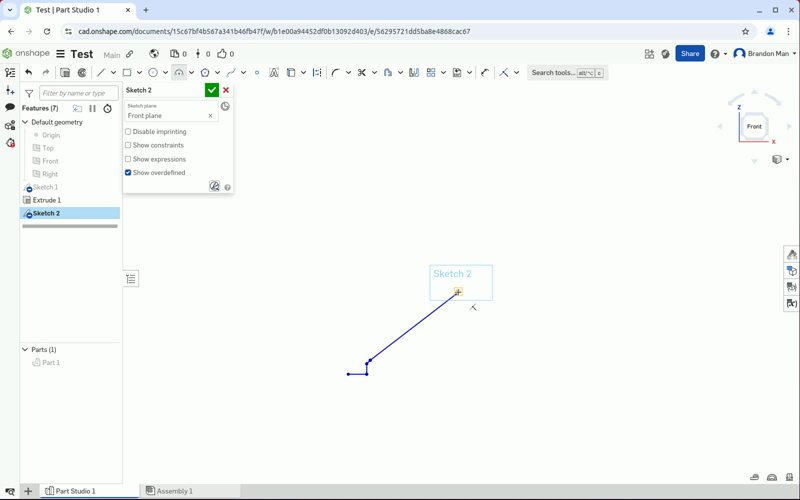
key_down(shift)
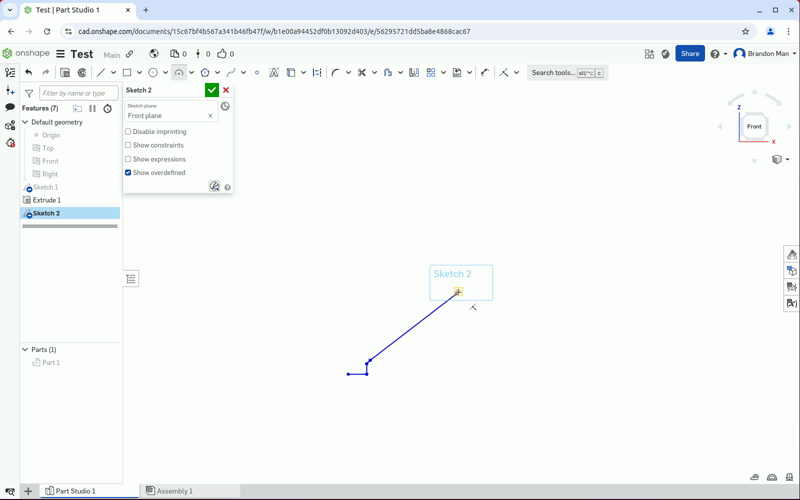
mouse_move(450, 282)
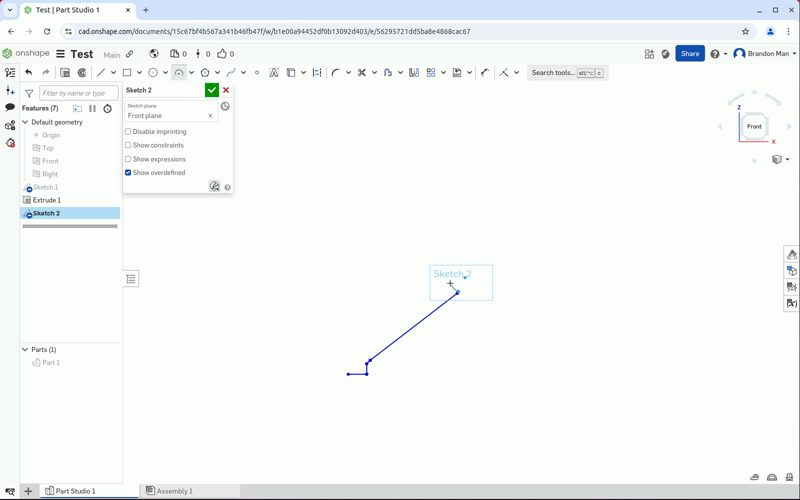
click(450, 282)
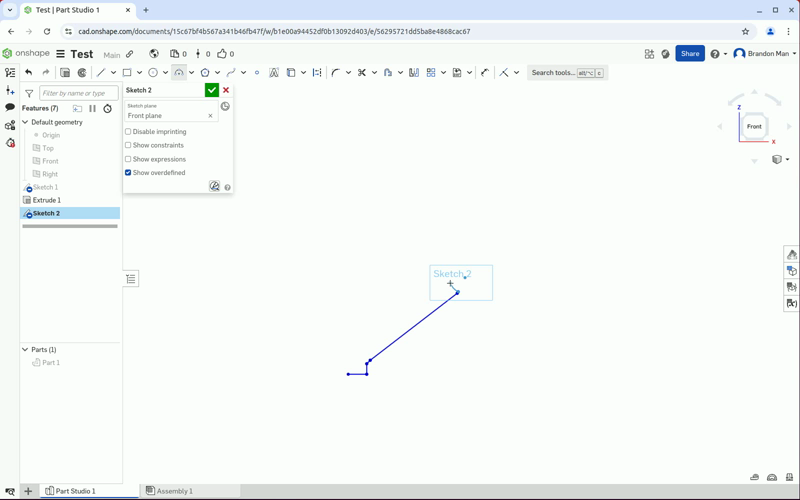
mouse_move(452, 288)
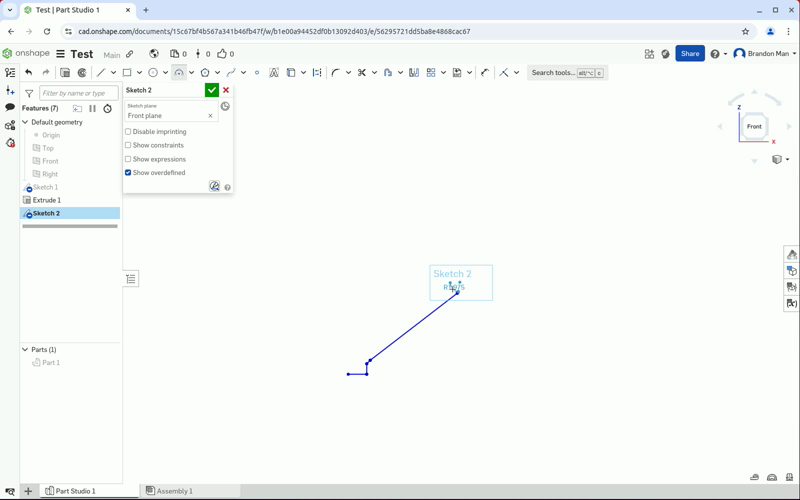
click(452, 288)
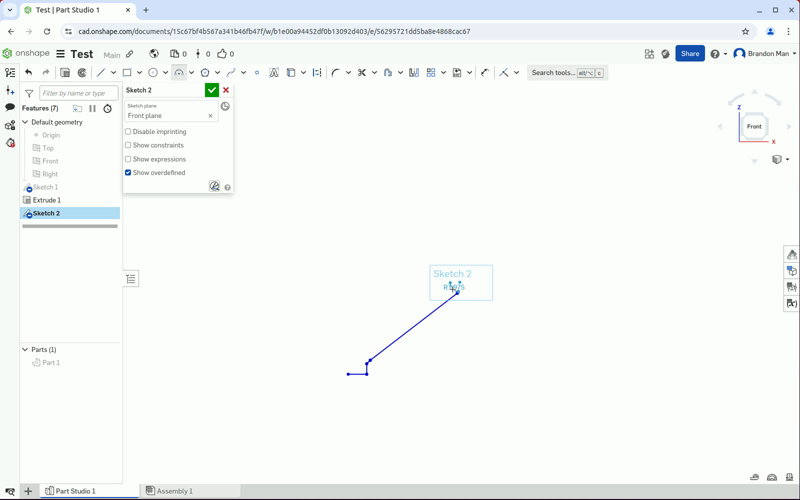
key_up(shift)
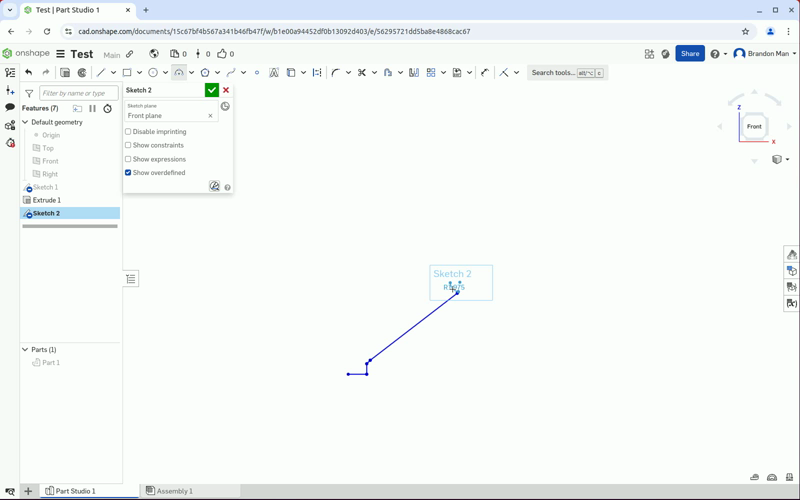
key(esc)
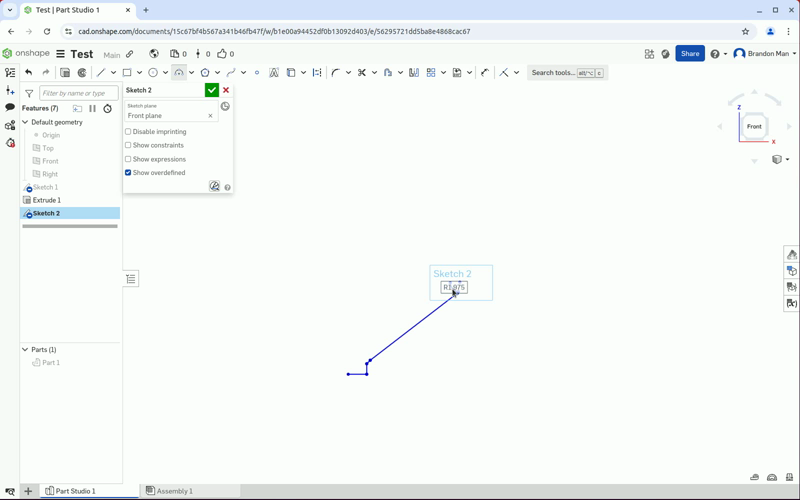
key(l)
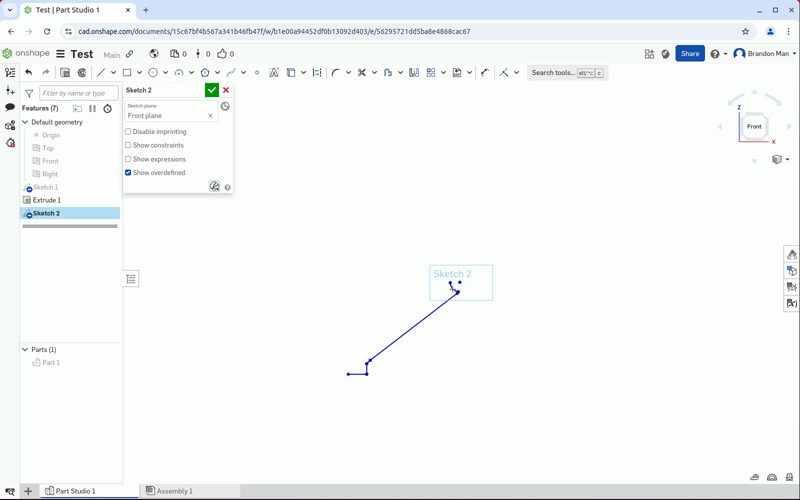
mouse_move(450, 282)
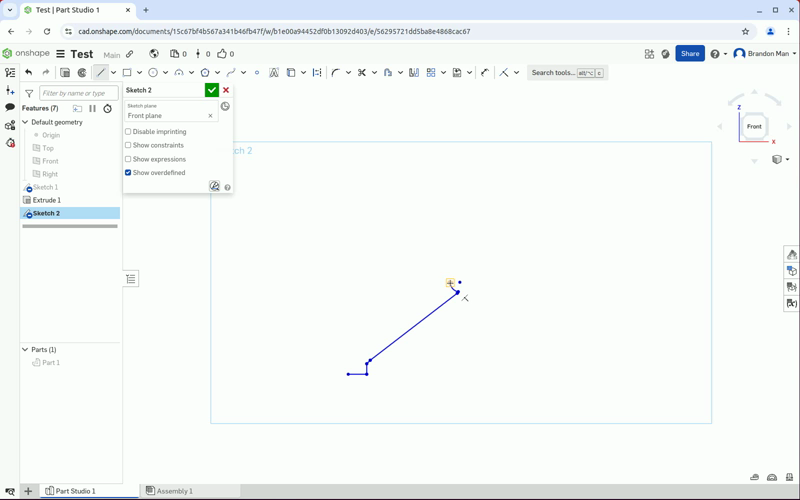
click(450, 282)
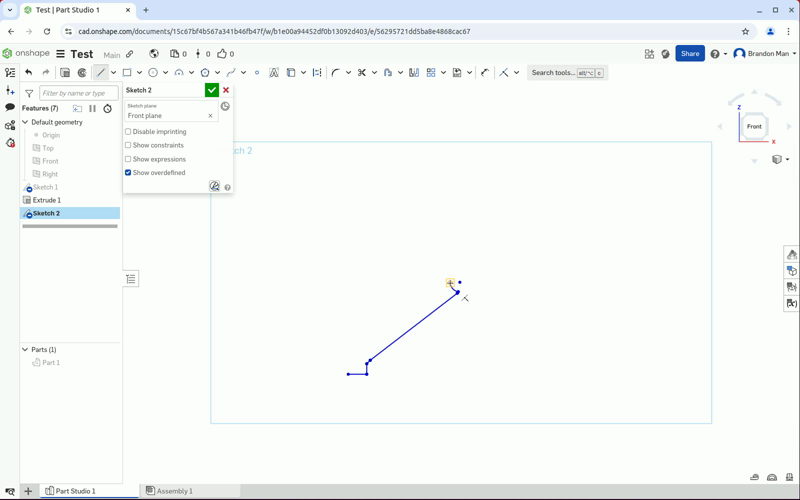
key_down(shift)
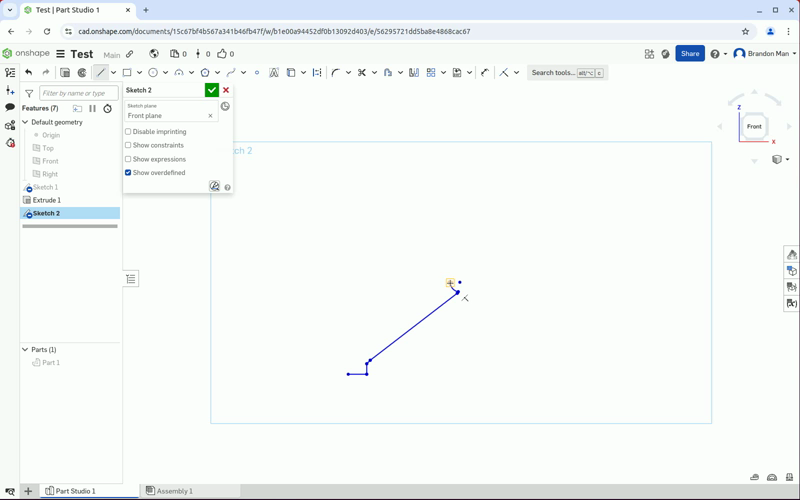
mouse_move(480, 282)
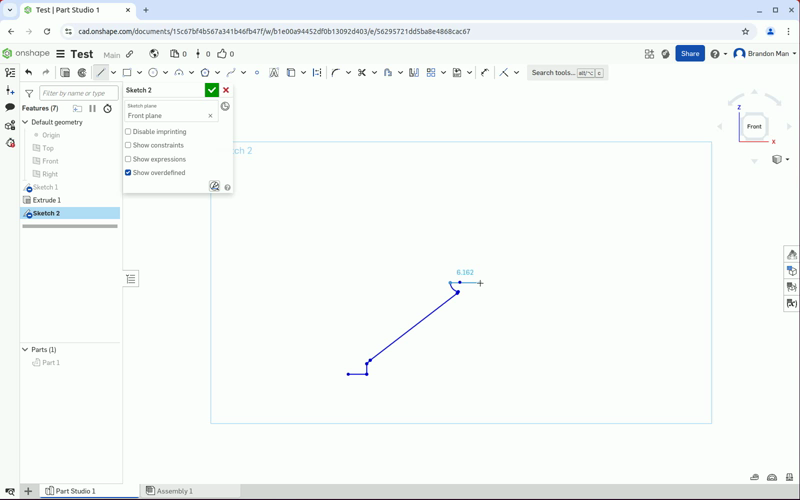
mouse_move(449, 283)
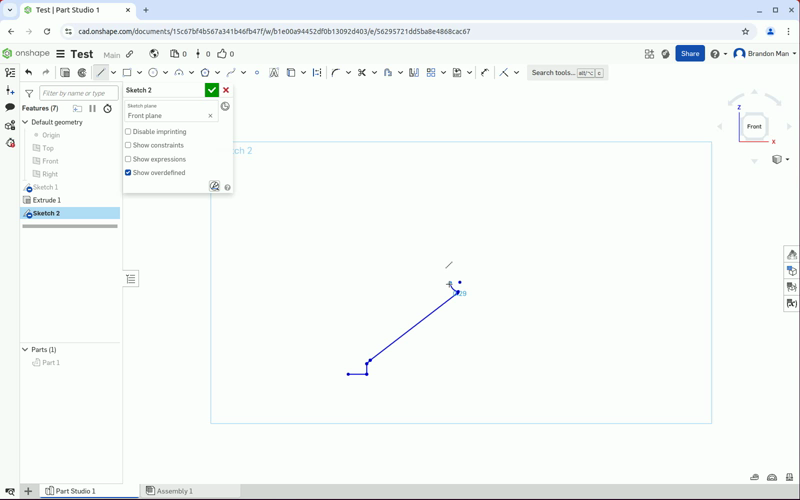
scroll(6)
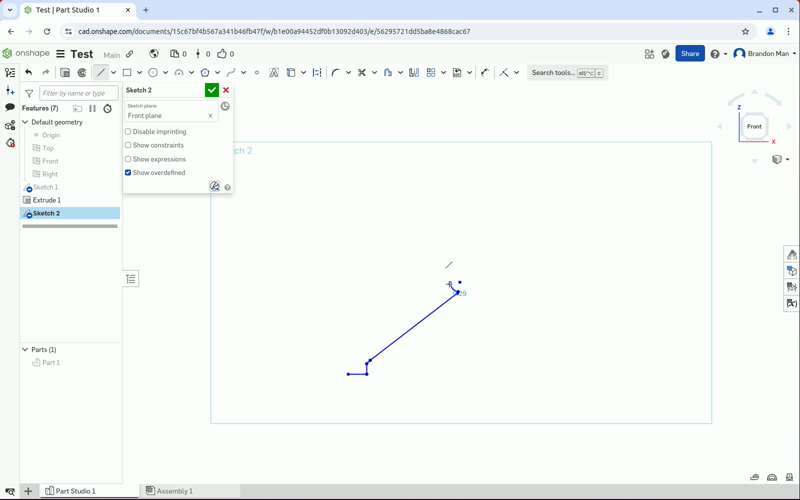
scroll(6)
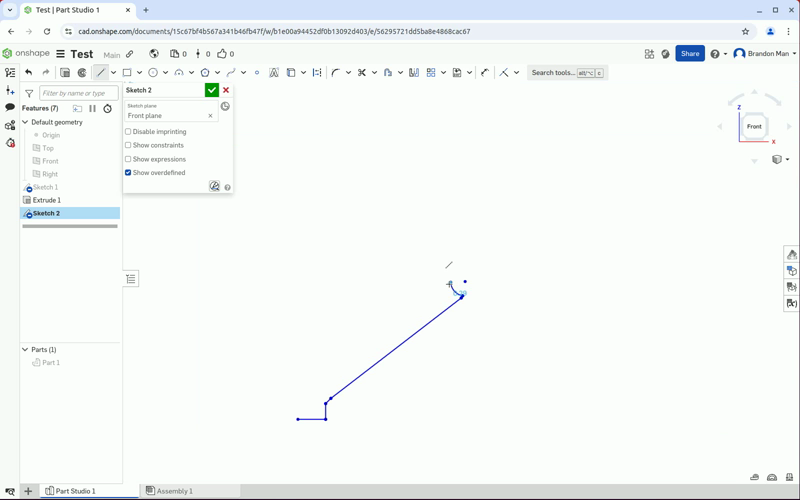
scroll(6)
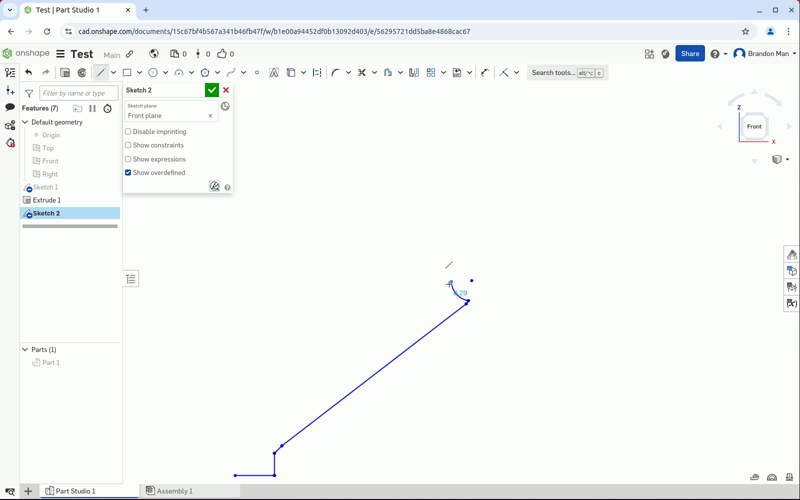
scroll(6)
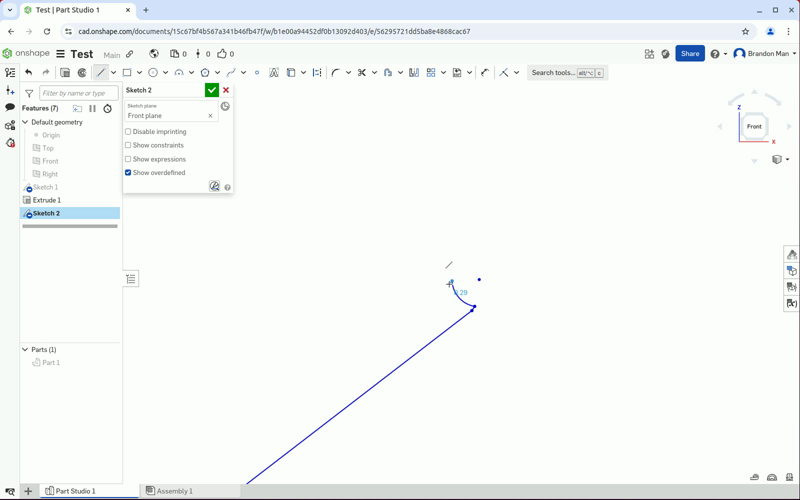
scroll(6)
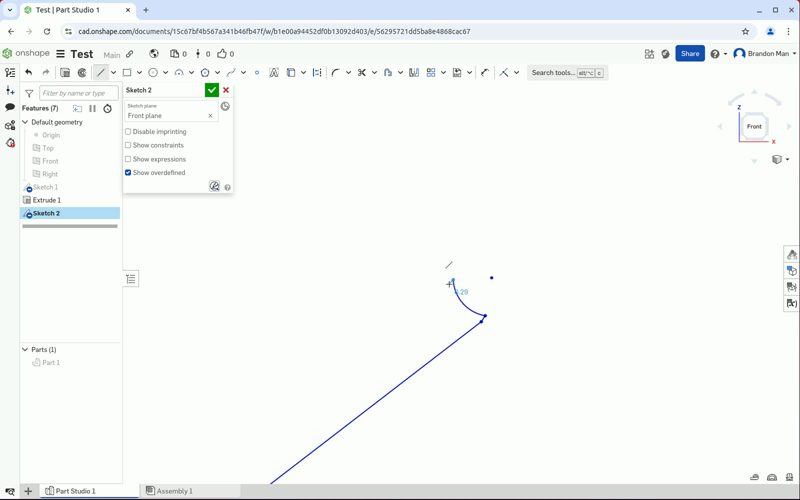
scroll(6)
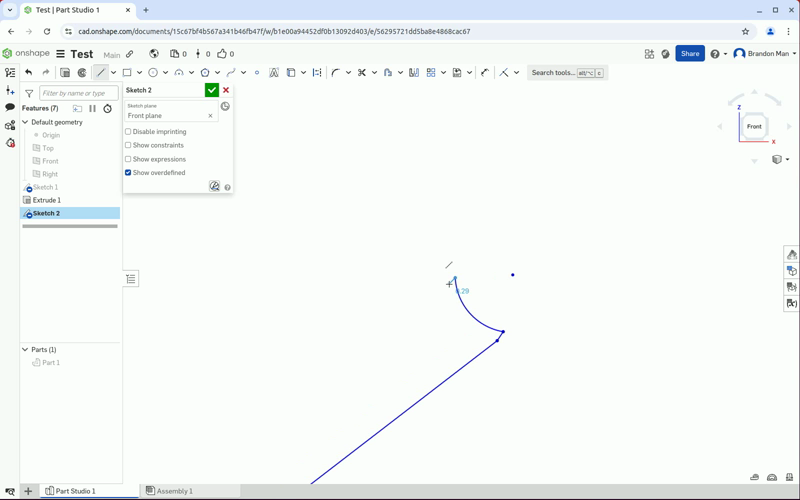
scroll(6)
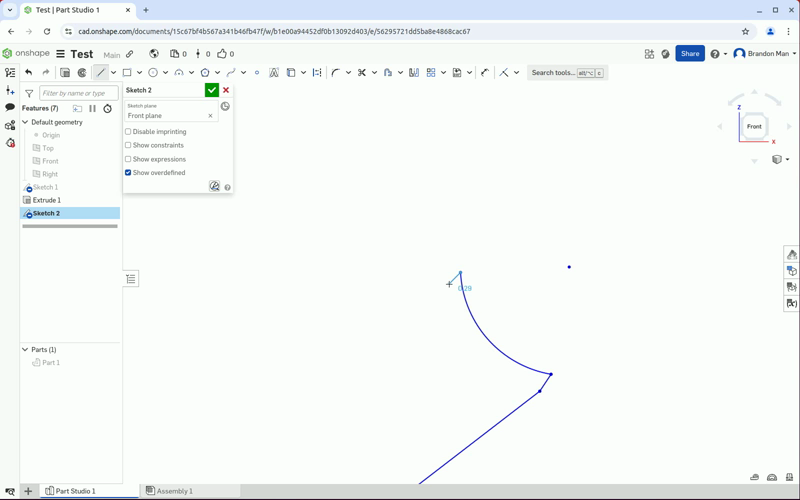
click(449, 283)
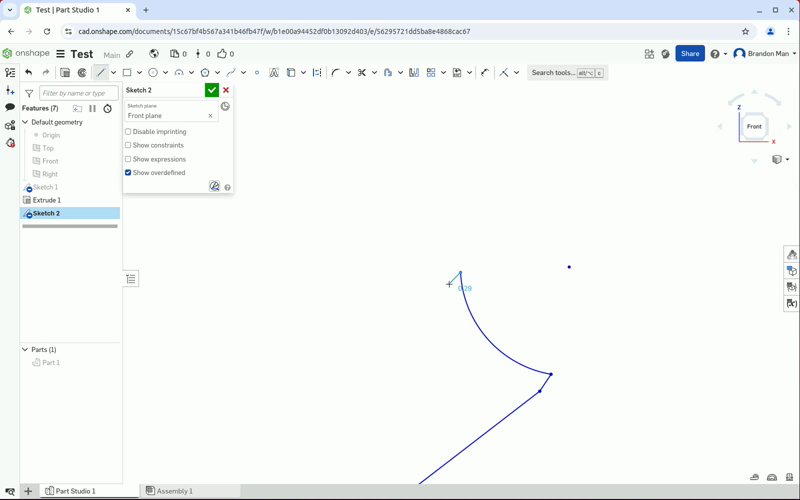
scroll(-6)
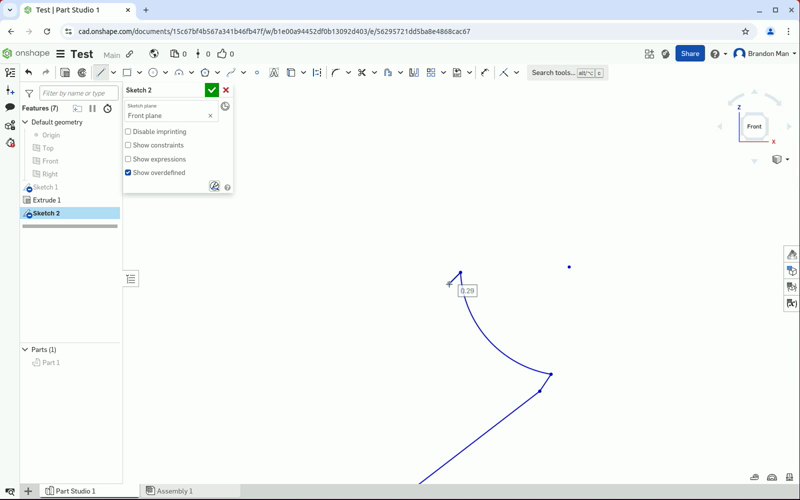
scroll(-6)
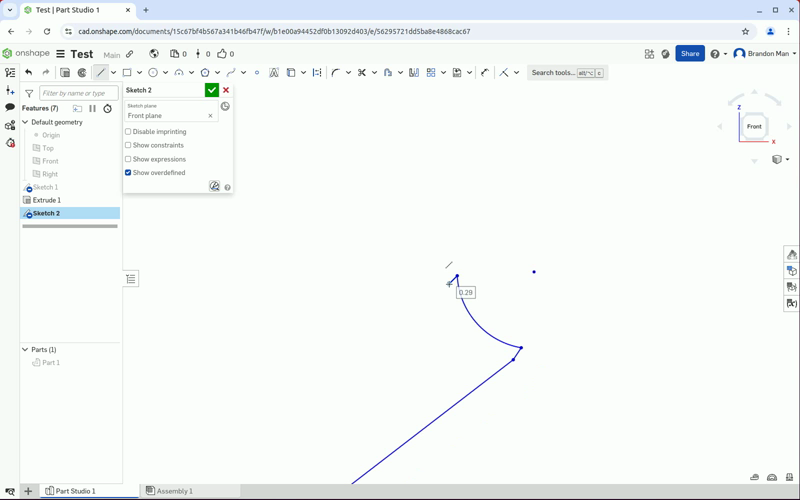
scroll(-6)
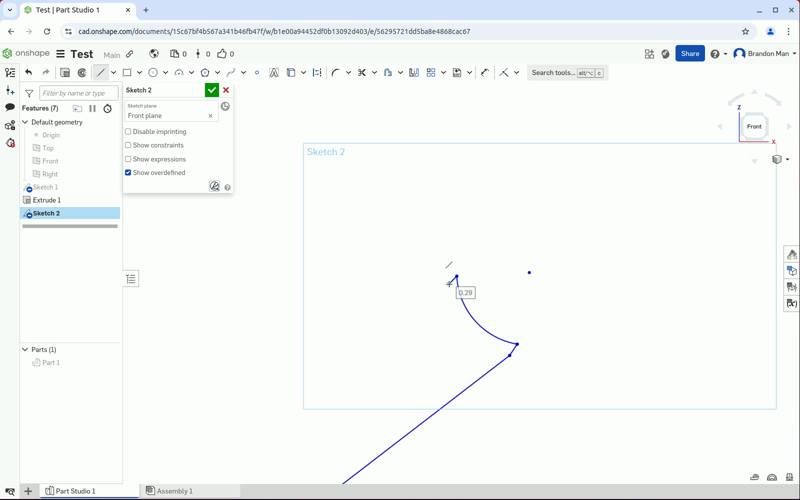
scroll(-6)
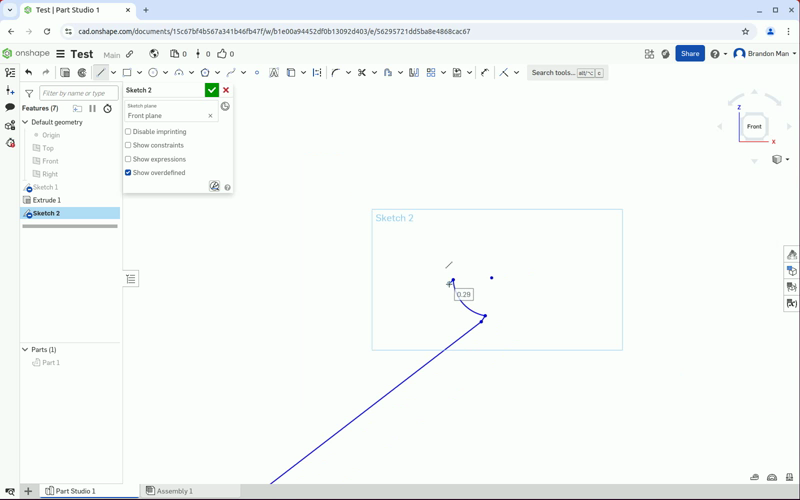
scroll(-6)
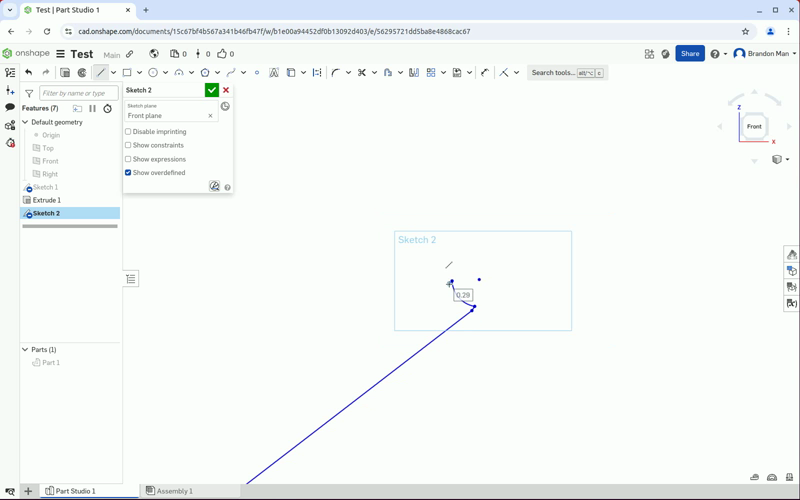
scroll(-6)
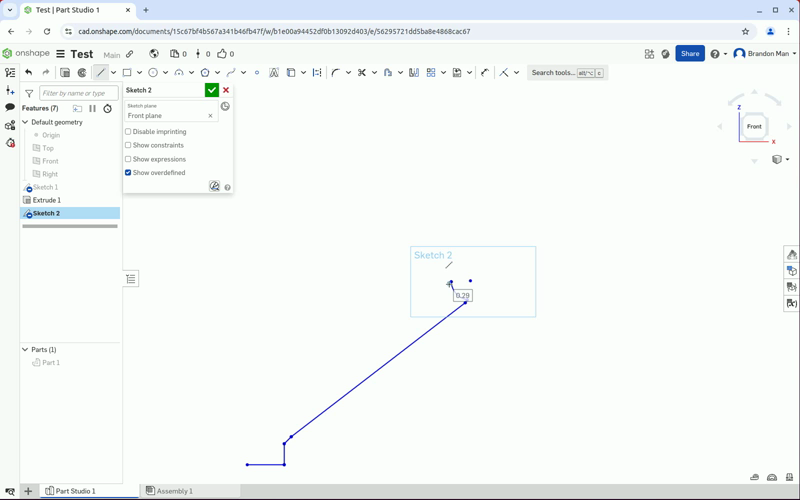
scroll(-6)
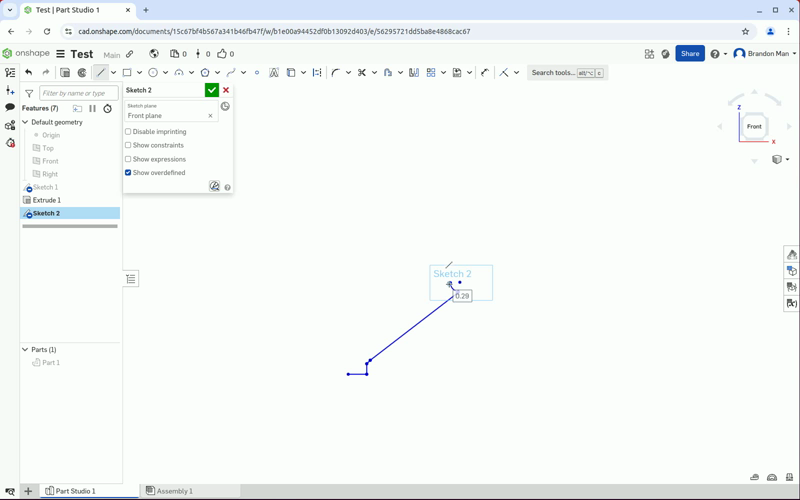
key_up(shift)
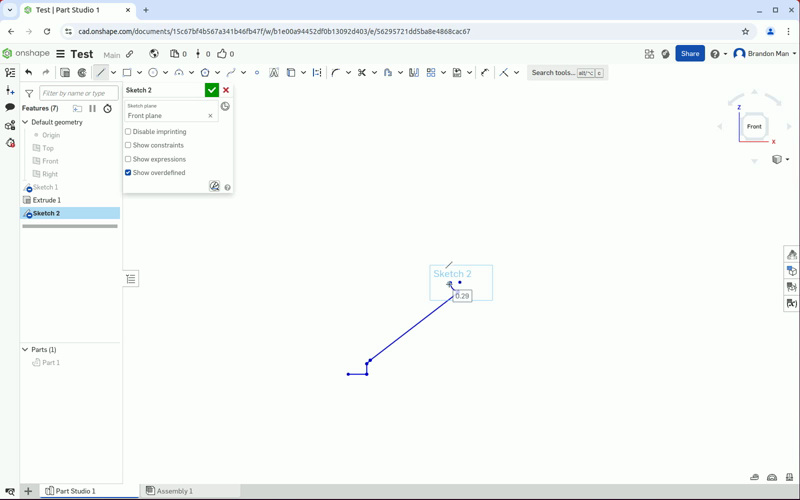
key_down(shift)
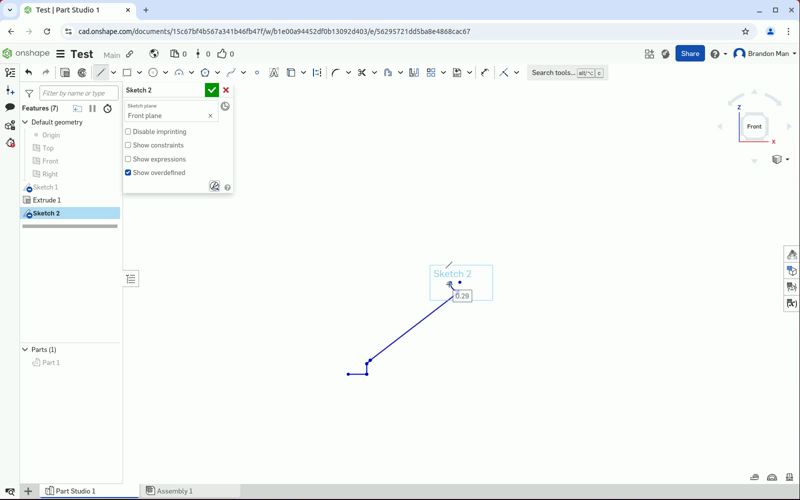
mouse_move(363, 351)
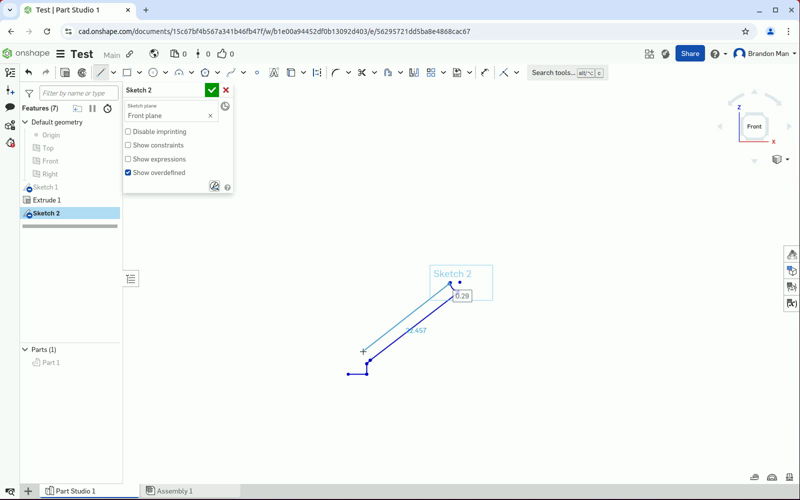
click(363, 351)
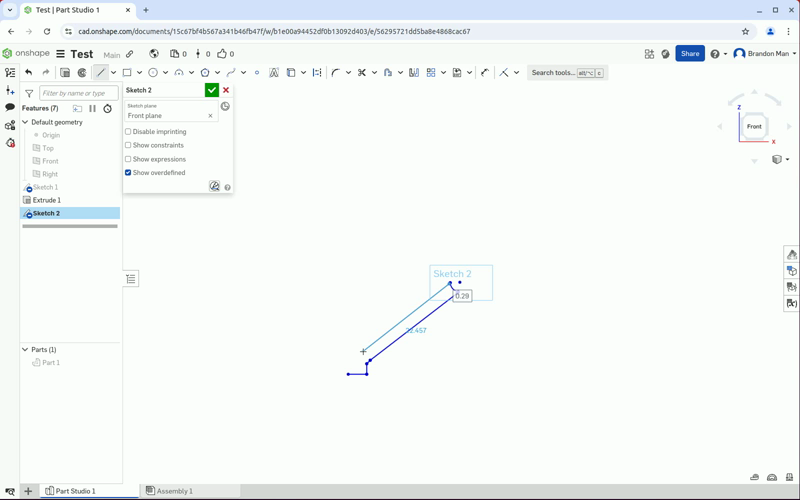
key_up(shift)
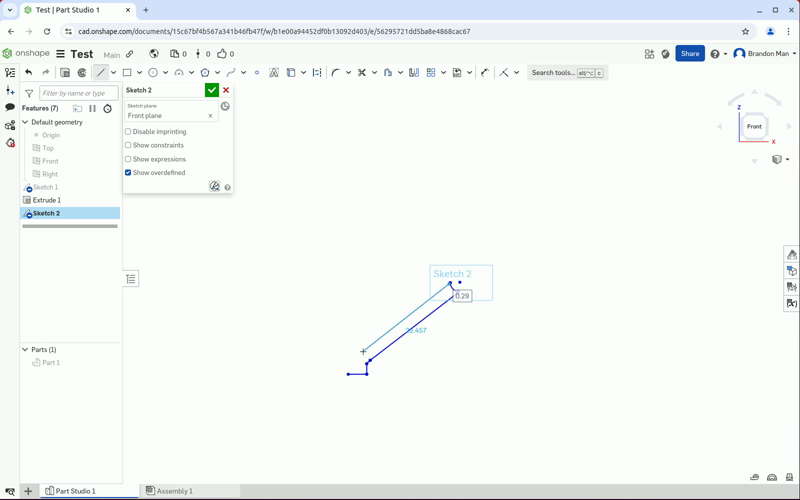
key_down(shift)
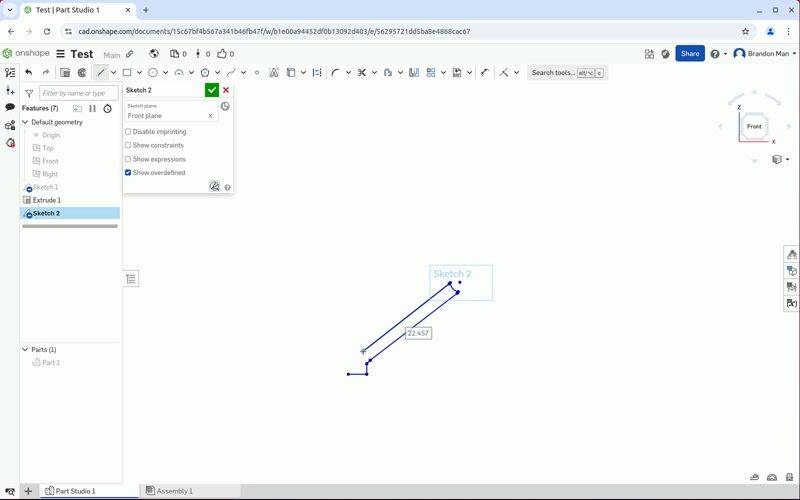
mouse_move(393, 351)
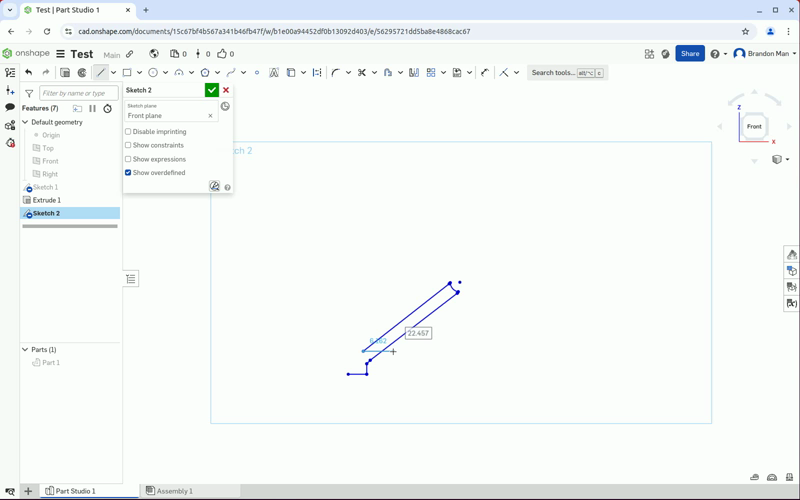
mouse_move(356, 355)
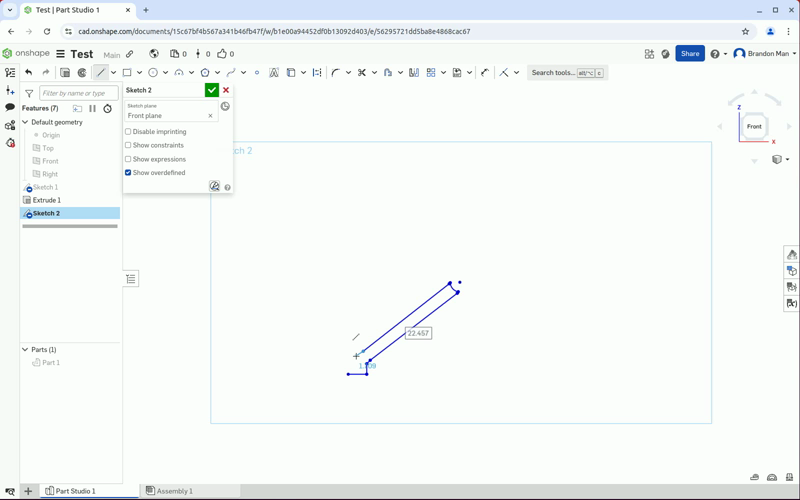
click(356, 355)
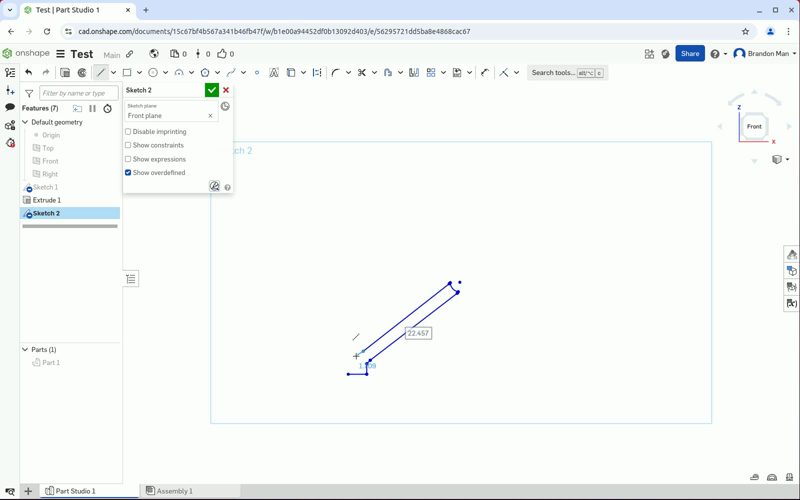
key_up(shift)
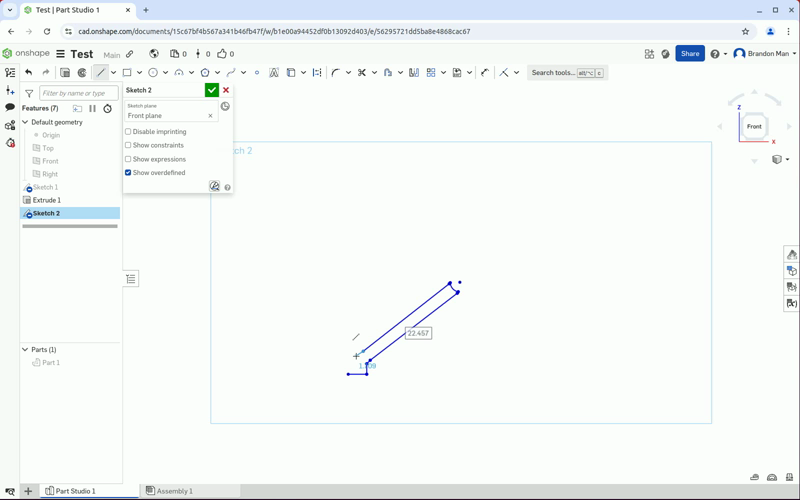
key_down(shift)
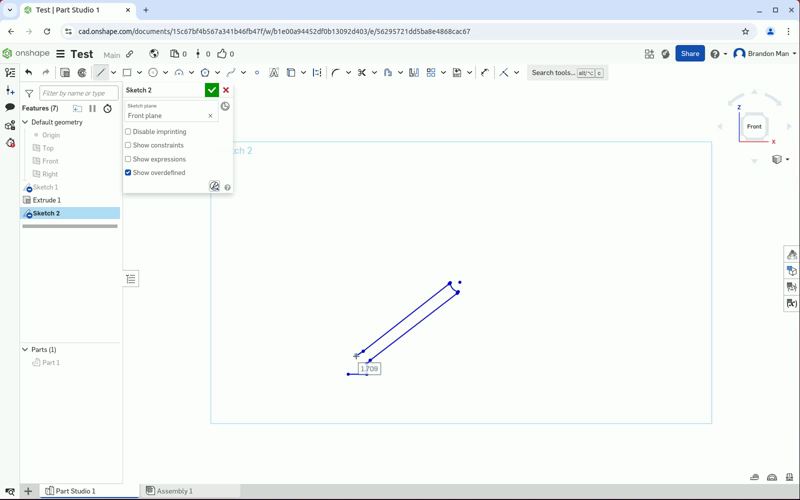
mouse_move(386, 355)
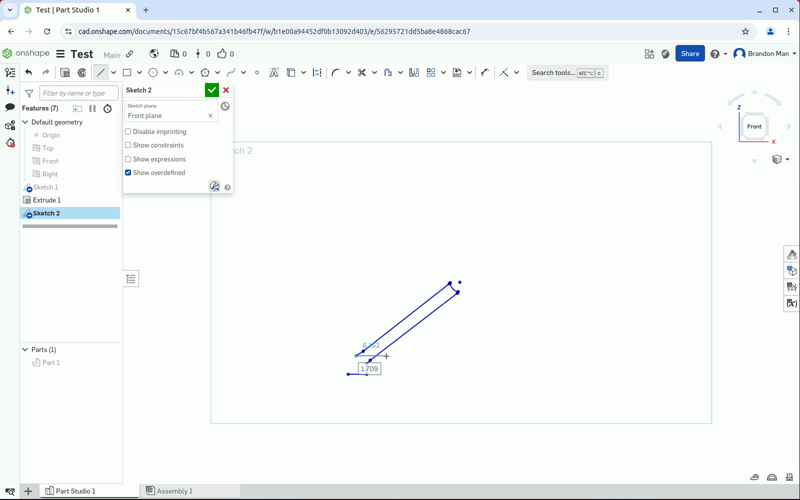
mouse_move(348, 355)
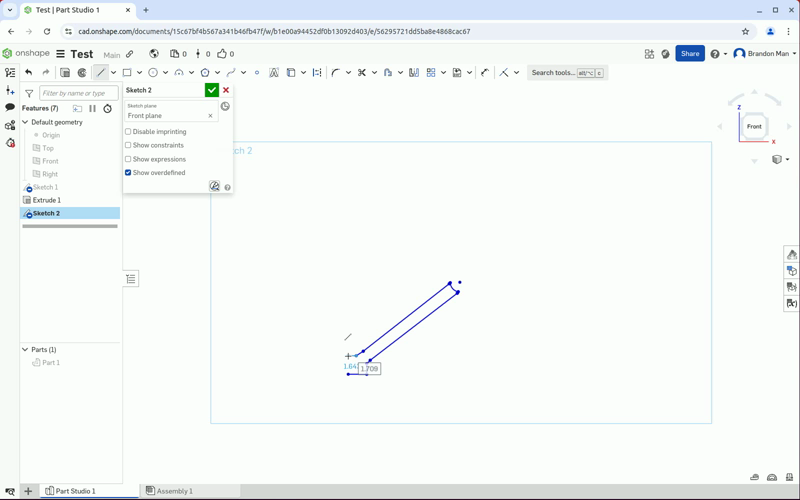
click(348, 355)
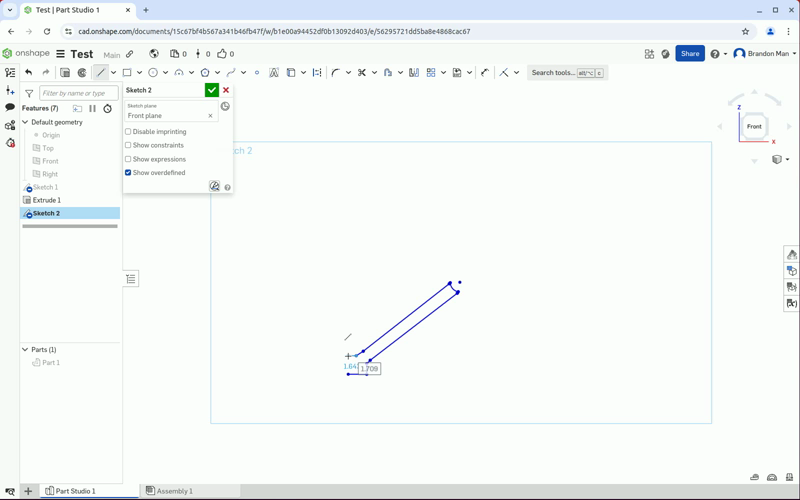
key_up(shift)
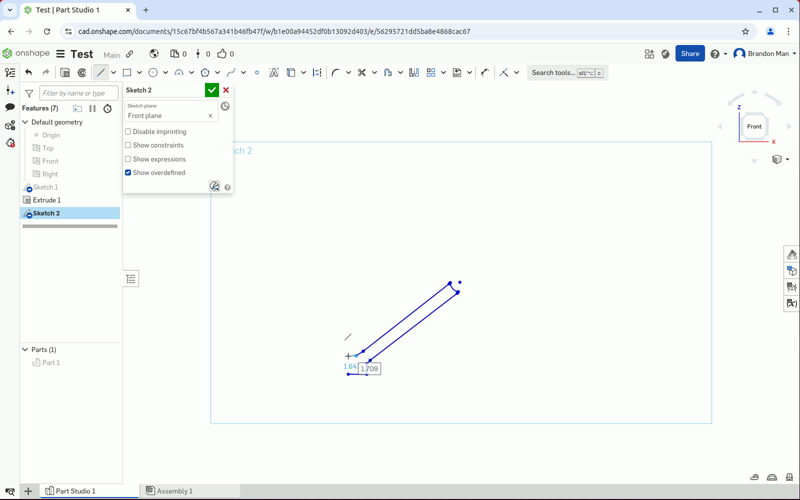
mouse_move(378, 355)
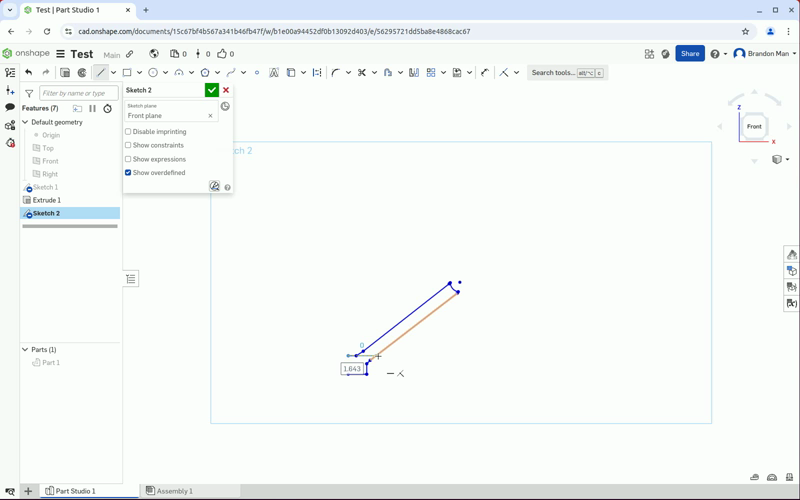
key_down(shift)
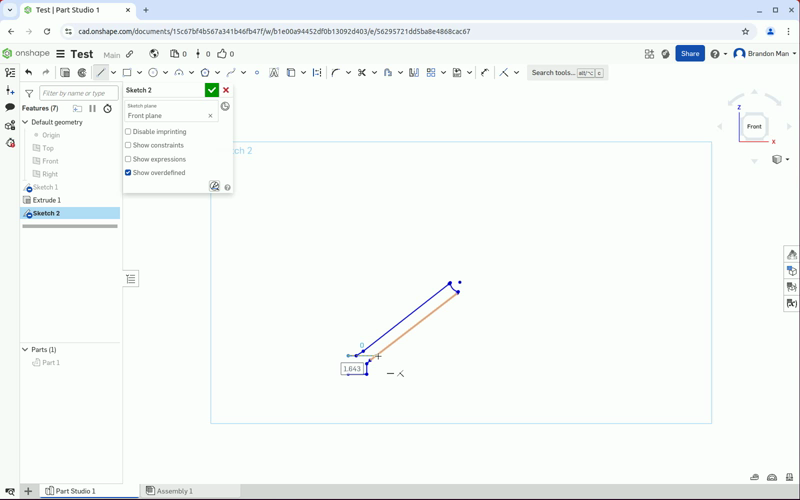
mouse_move(348, 374)
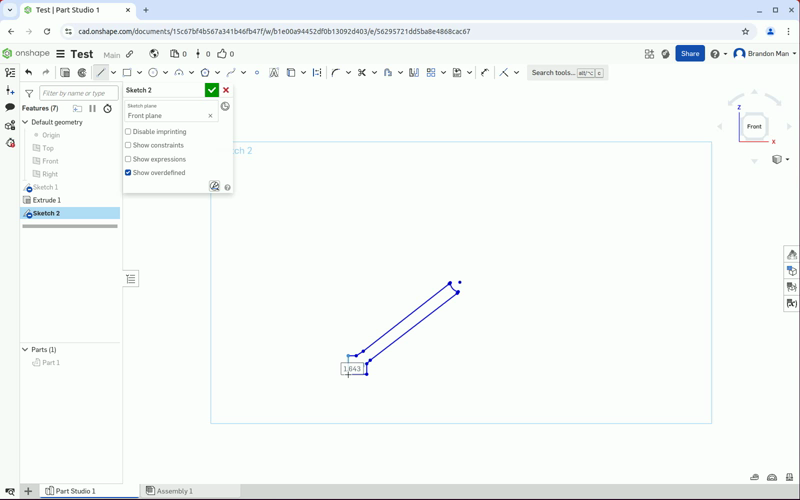
key_up(shift)
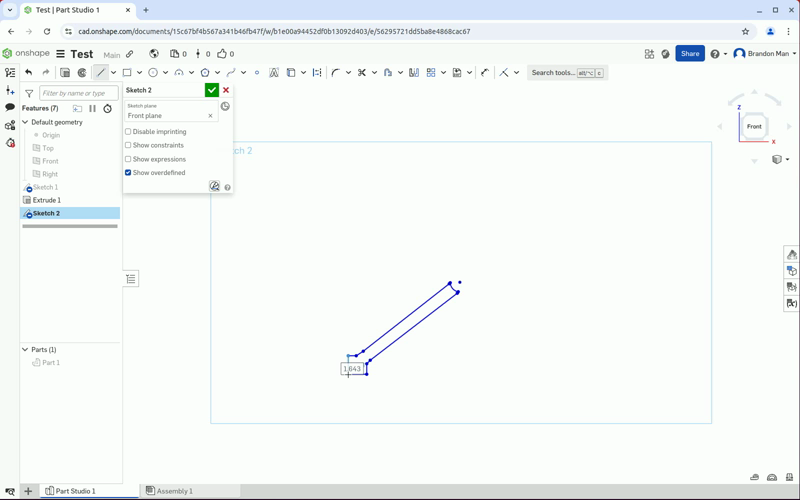
click(348, 374)
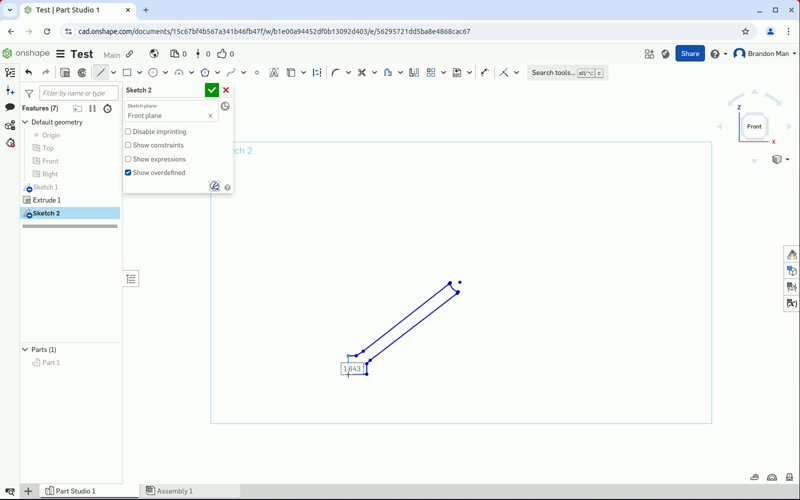
key(esc)
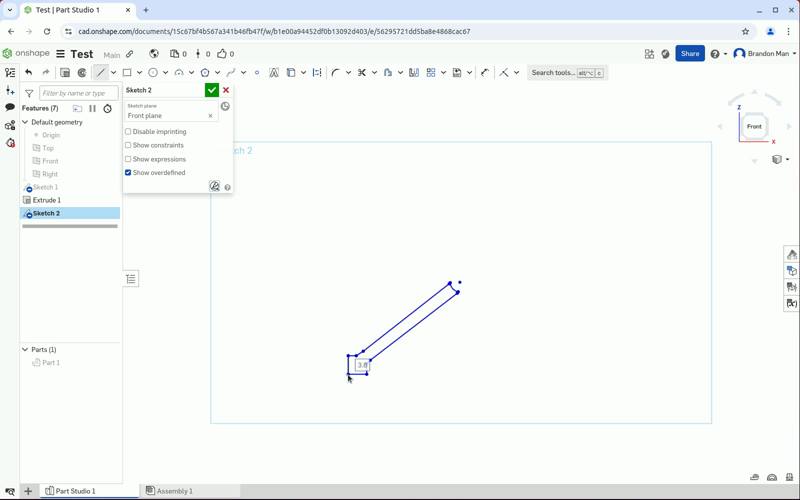
mouse_move(362, 363)
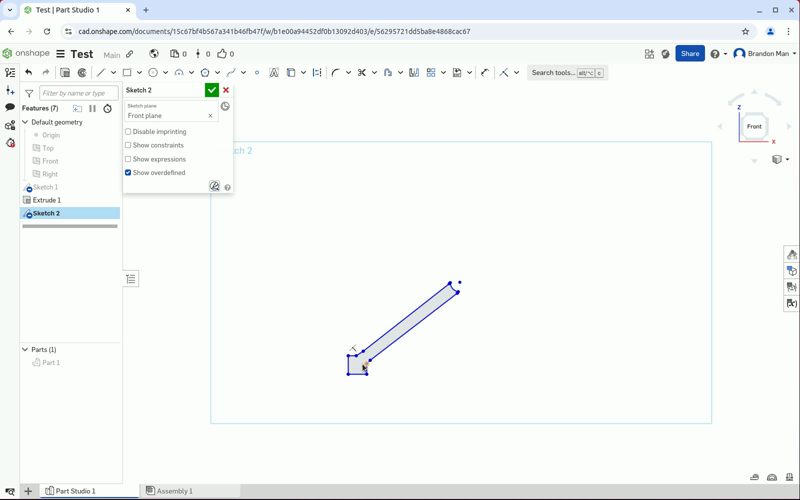
scroll(6)
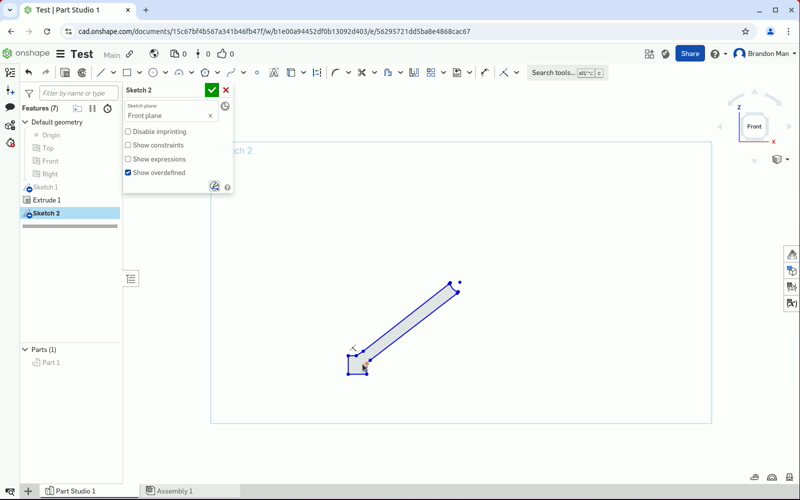
scroll(6)
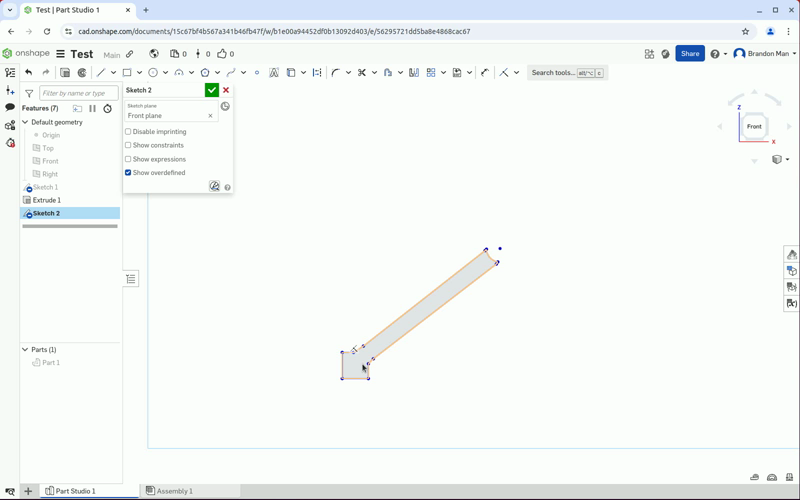
scroll(6)
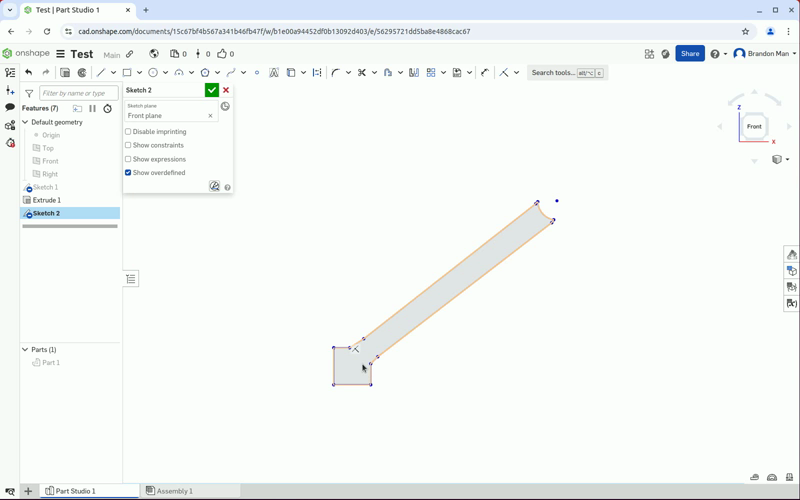
scroll(6)
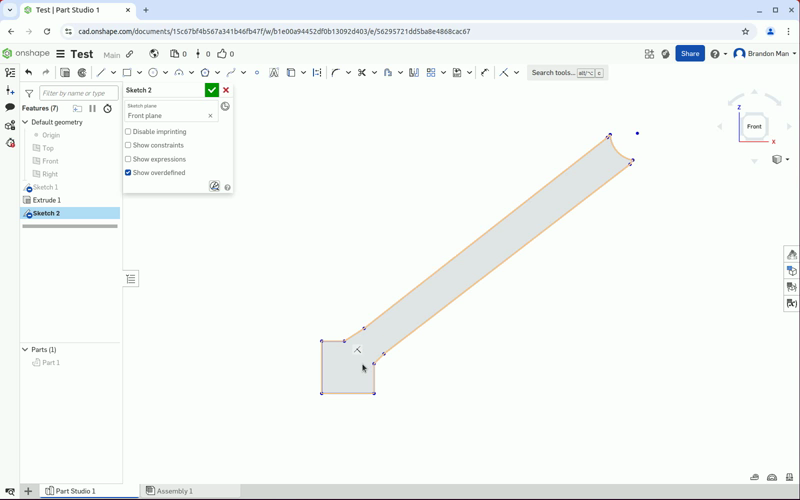
scroll(6)
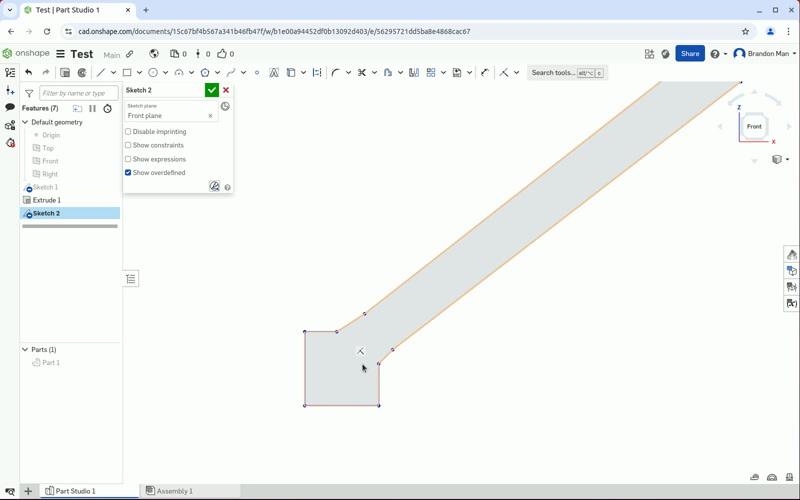
scroll(6)
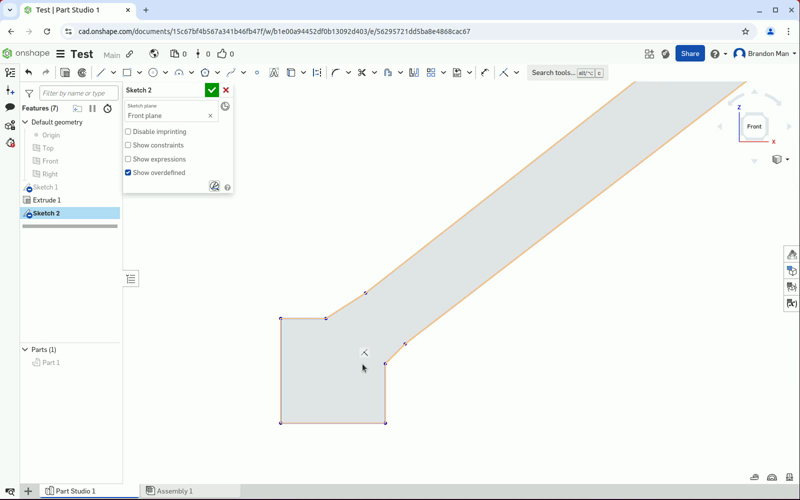
scroll(6)
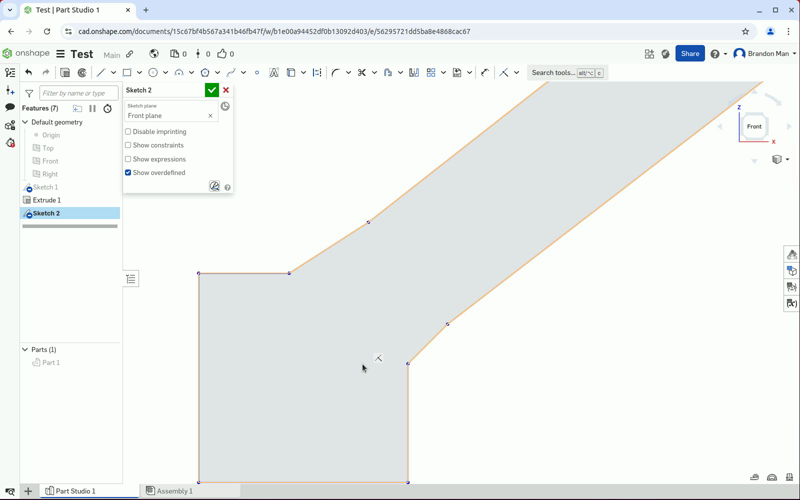
click(362, 363)
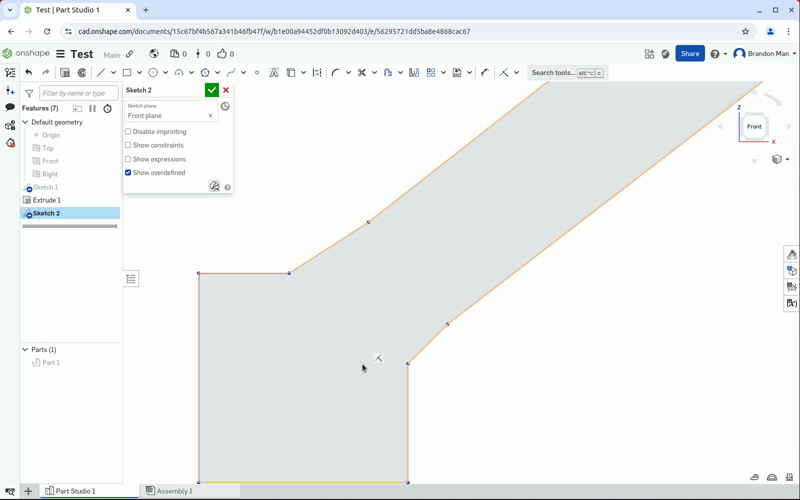
scroll(-6)
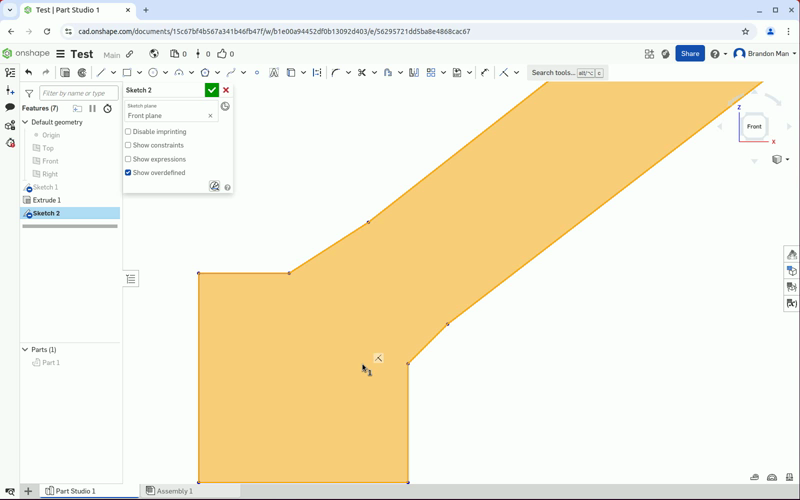
scroll(-6)
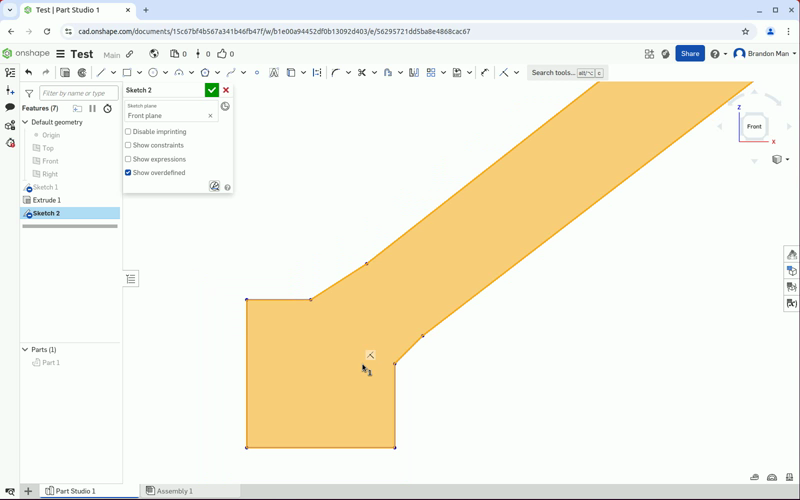
scroll(-6)
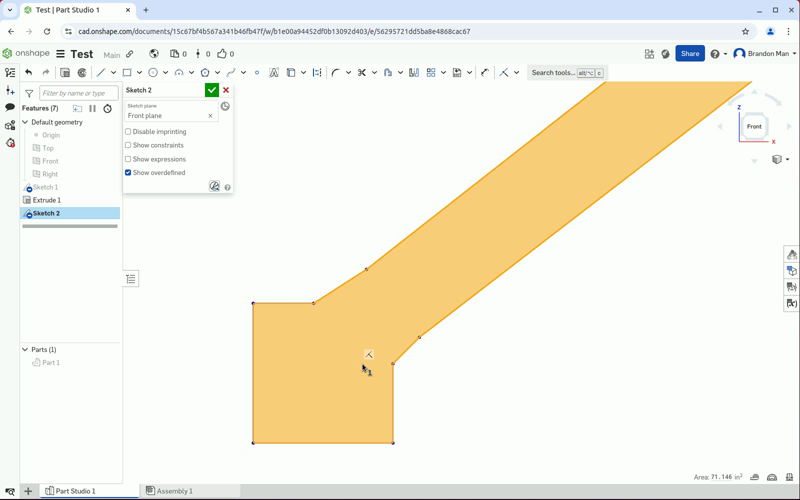
scroll(-6)
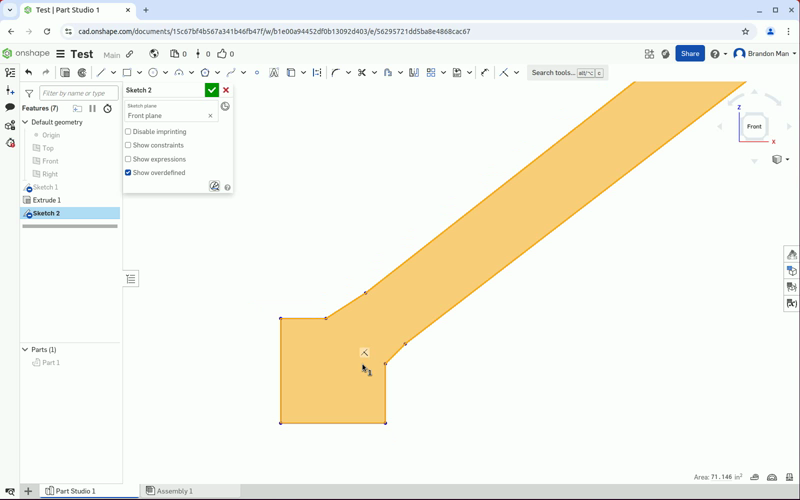
scroll(-6)
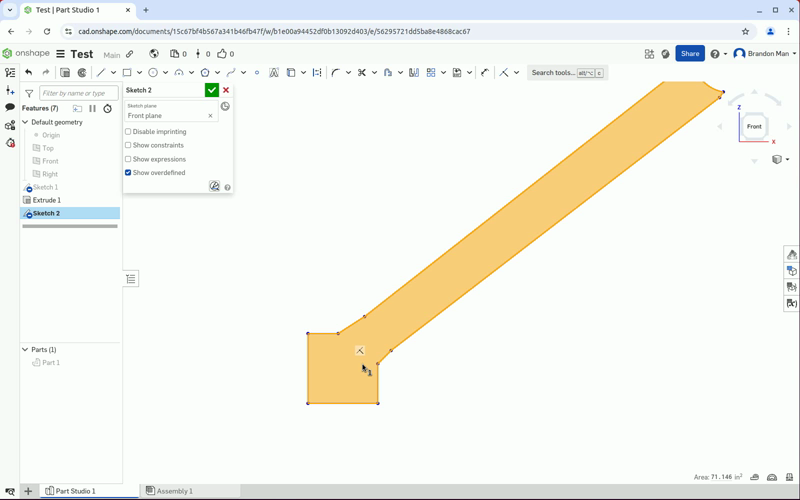
scroll(-6)
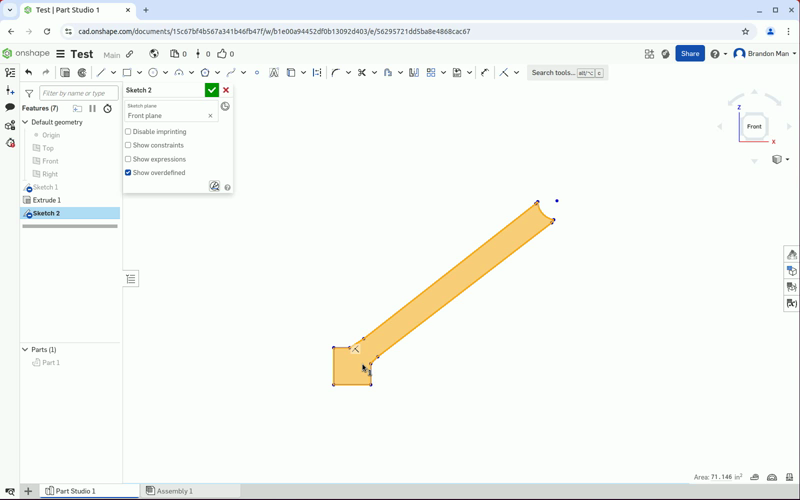
scroll(-6)
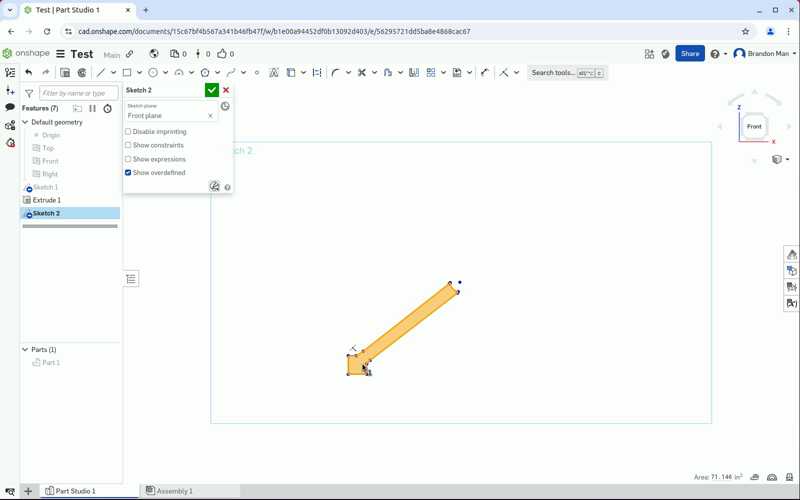
mouse_move(73, 352)
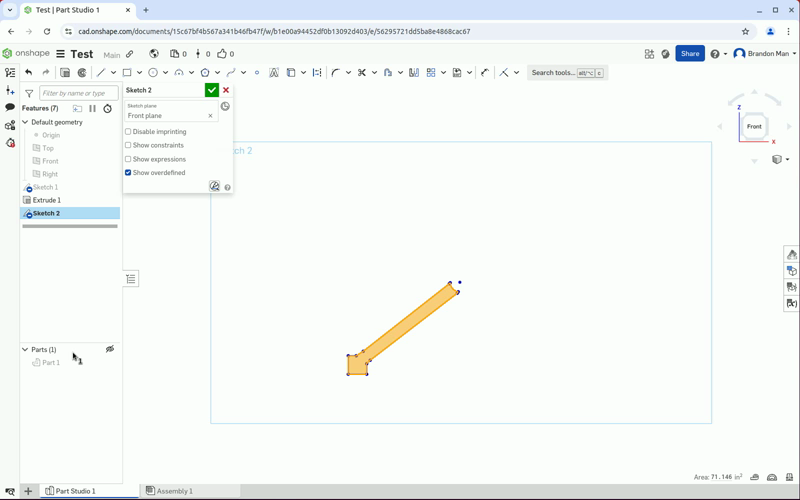
key(shift+y)
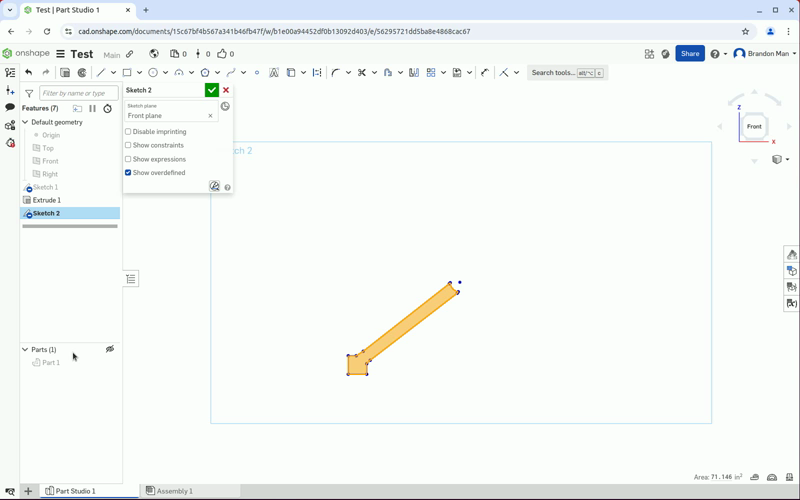
key(shift+e)
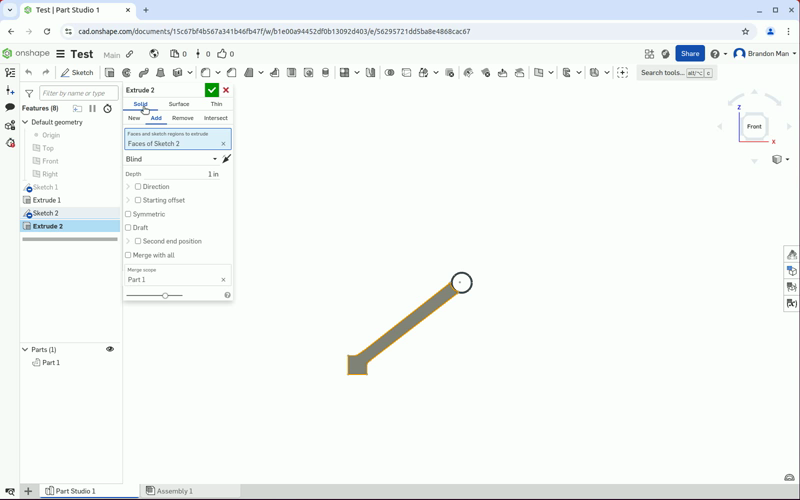
mouse_move(143, 106)
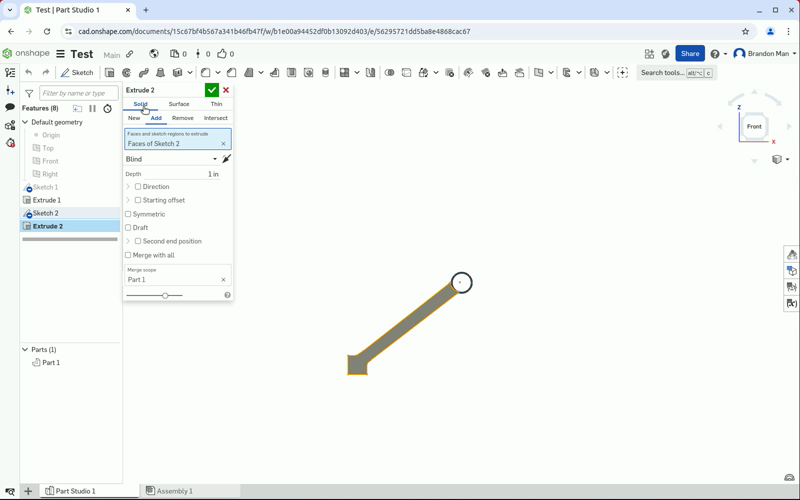
click(143, 106)
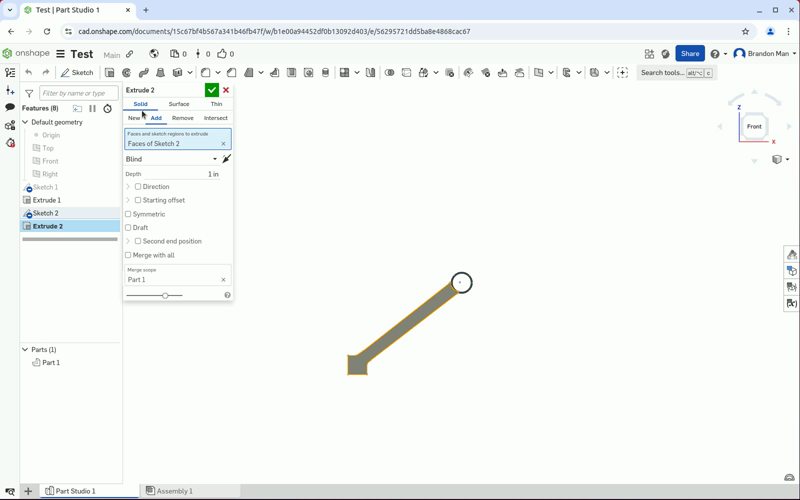
mouse_move(137, 120)
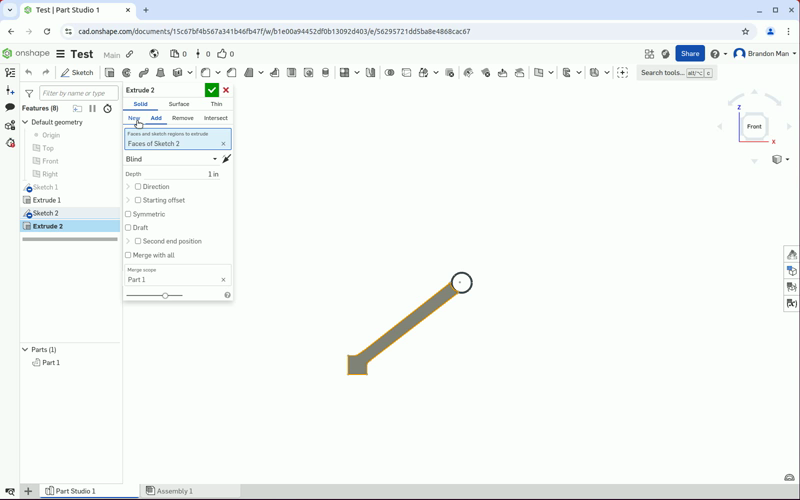
click(137, 120)
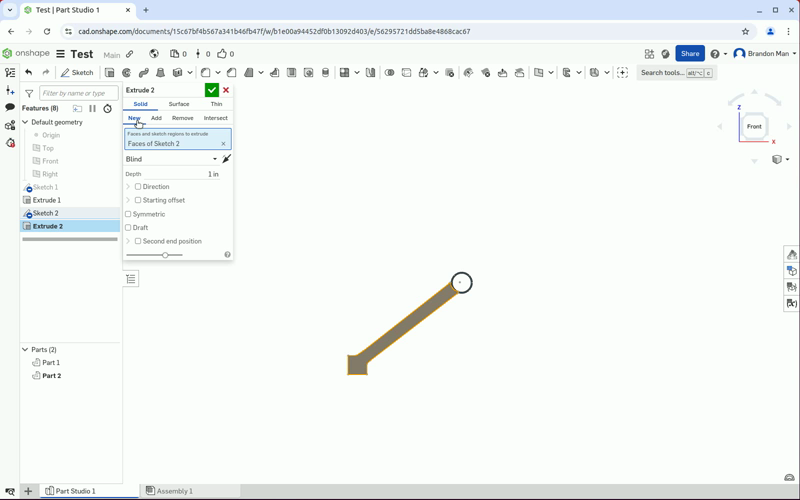
key(tab, 4)
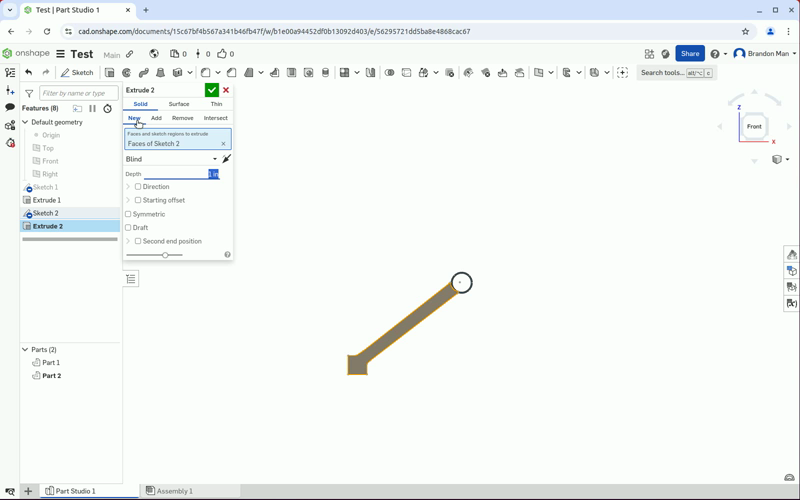
text(1.926)
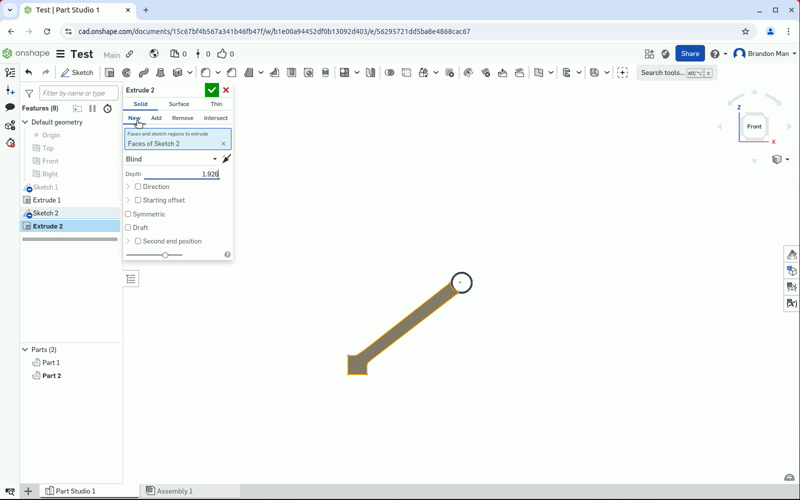
key(tab, 3)
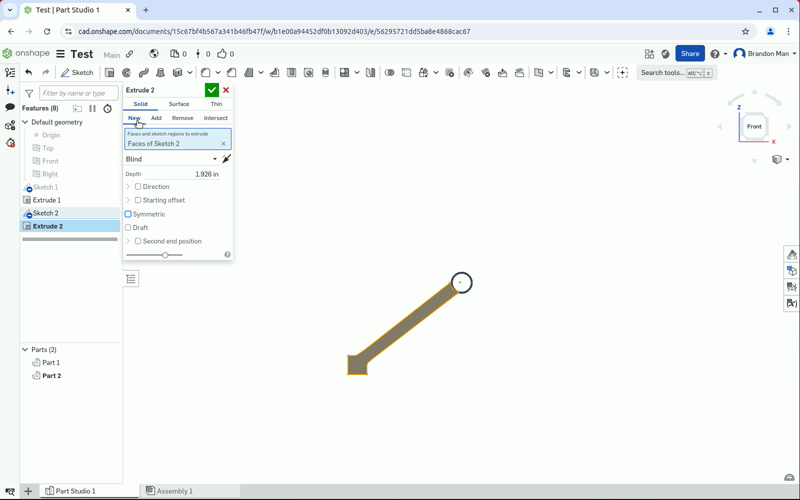
key(space)
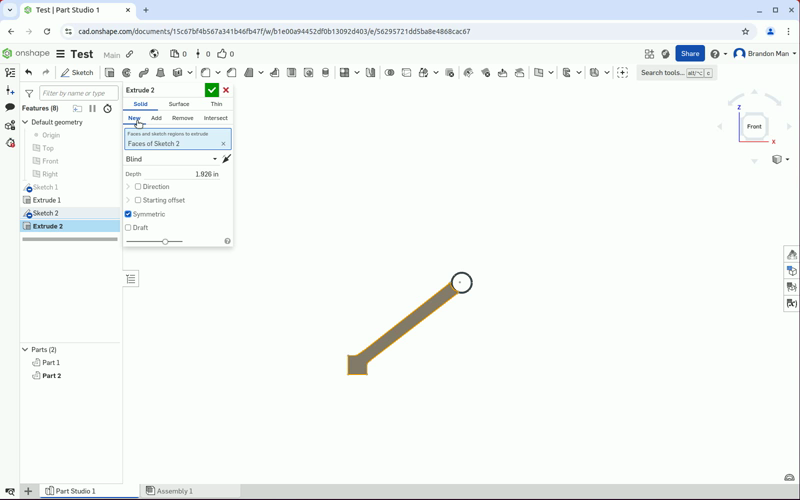
key(enter)
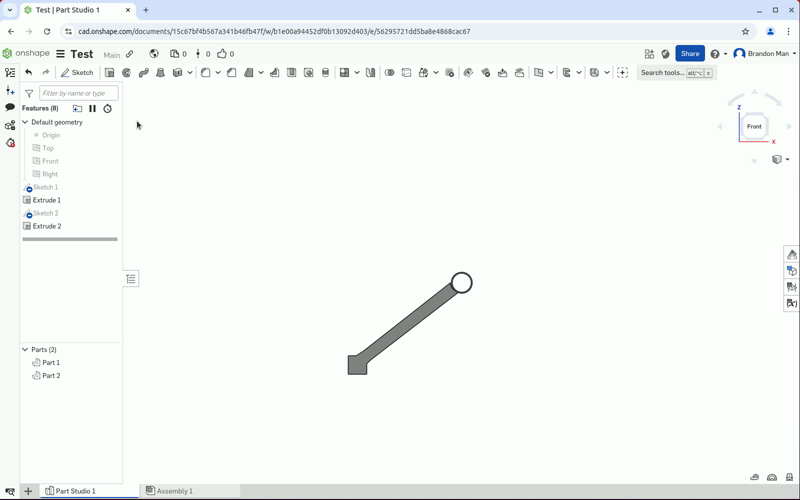
key(shift+h)
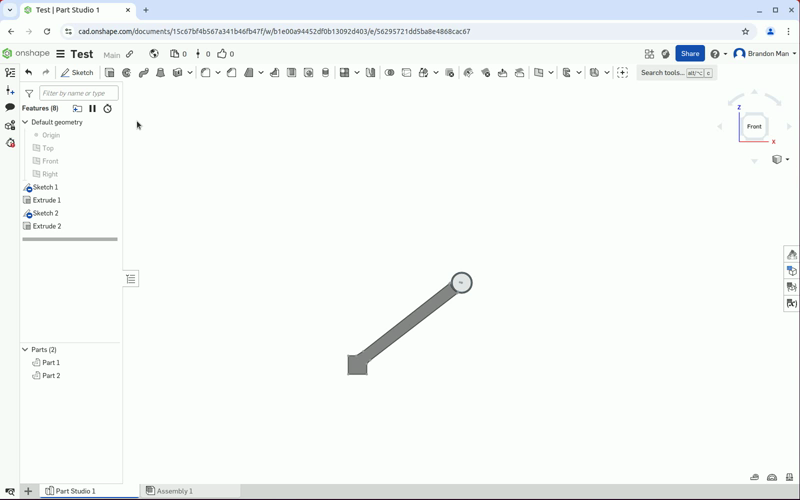
key(shift+h)
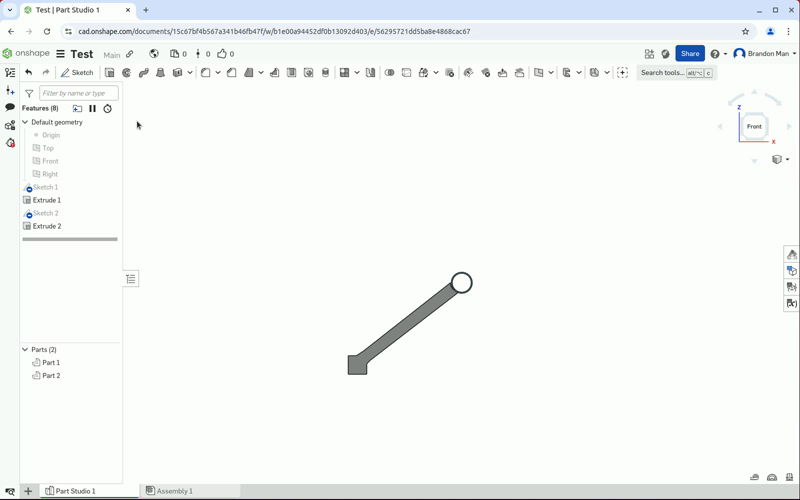
mouse_move(73, 189)
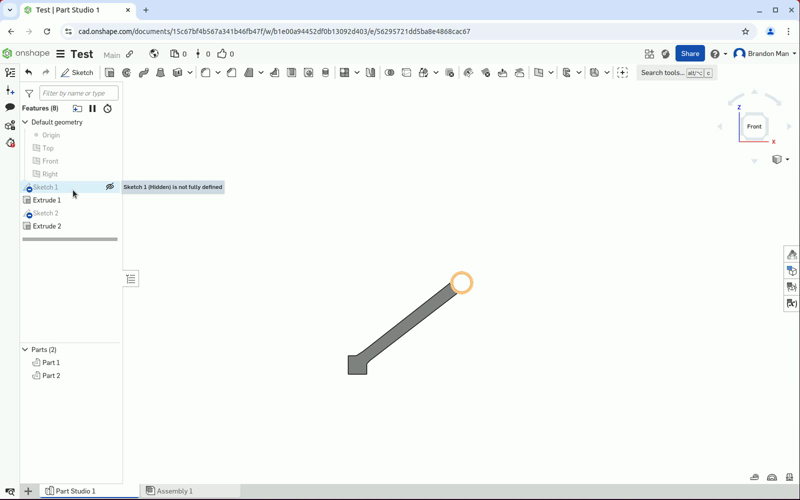
click(73, 189)
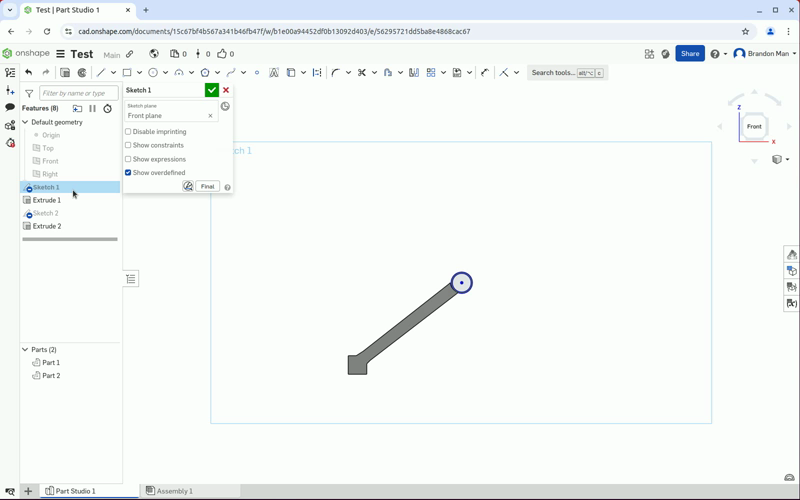
mouse_move(229, 92)
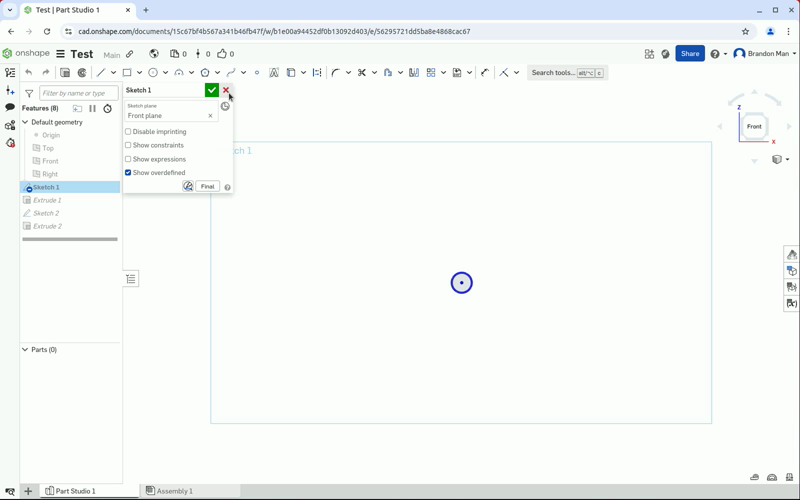
click(229, 92)
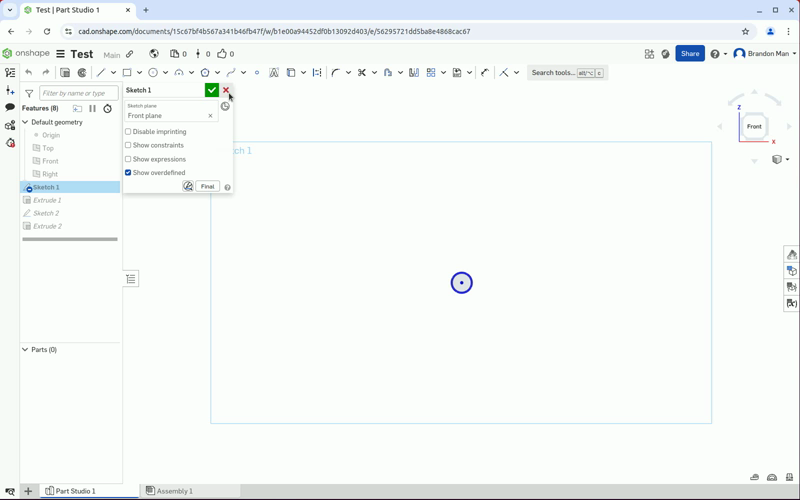
key(shift+s)
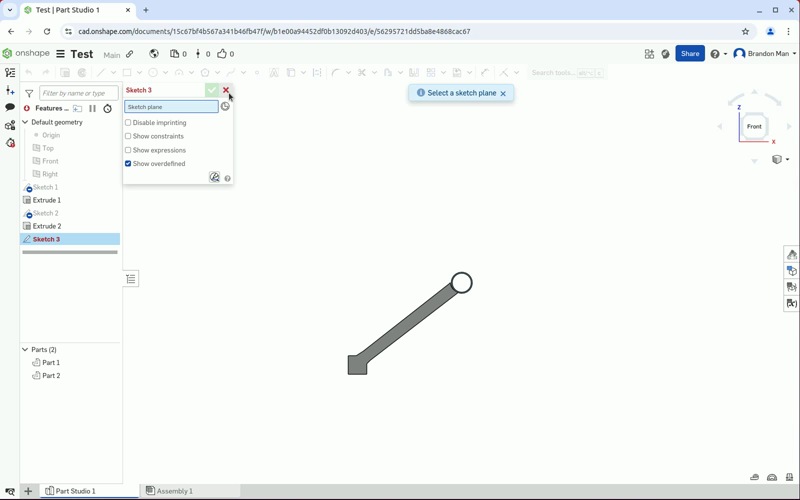
mouse_move(73, 163)
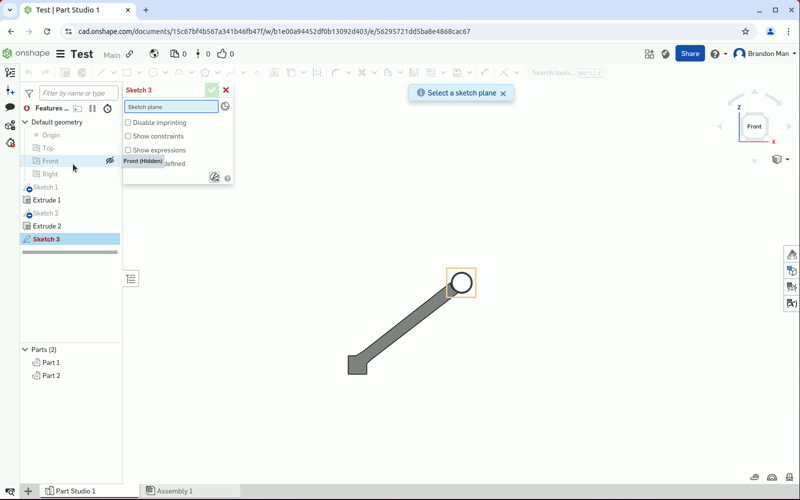
click(73, 163)
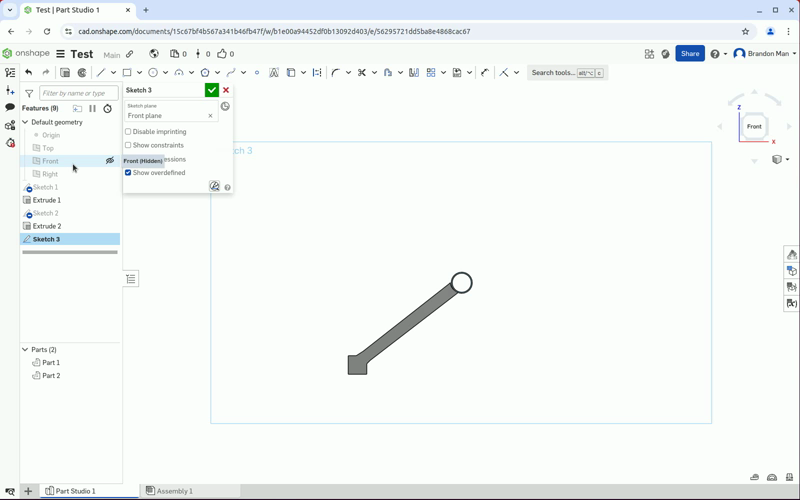
mouse_move(73, 352)
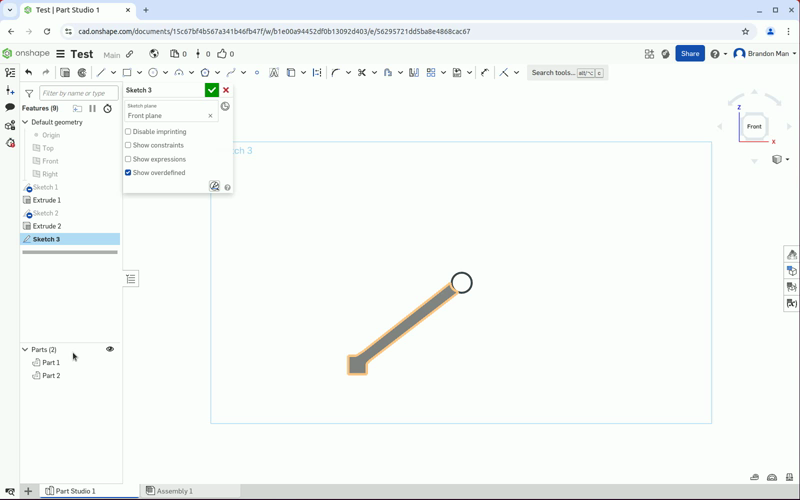
key(y)
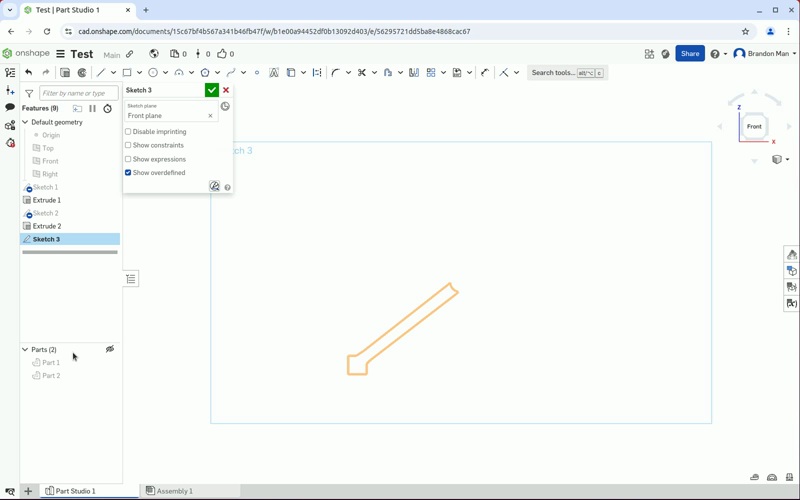
key(l)
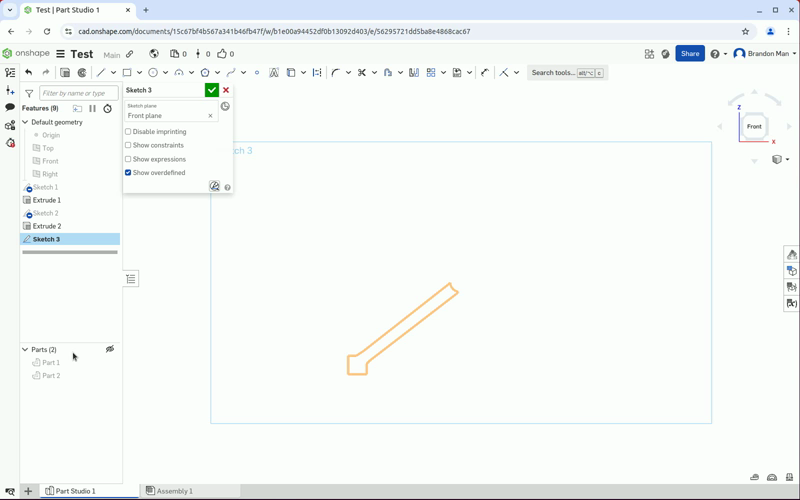
key_down(shift)
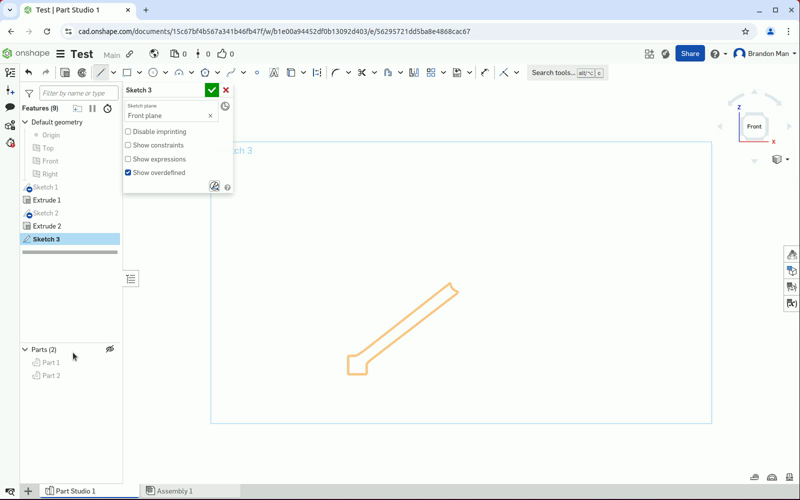
mouse_move(463, 292)
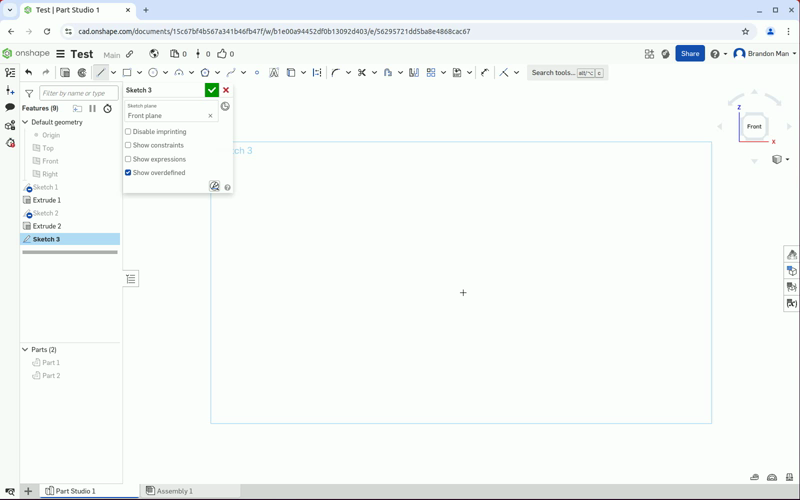
click(463, 292)
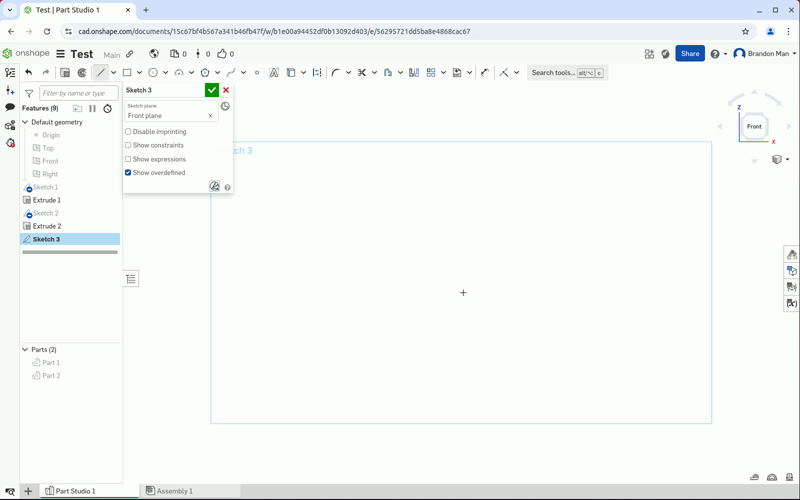
key_up(shift)
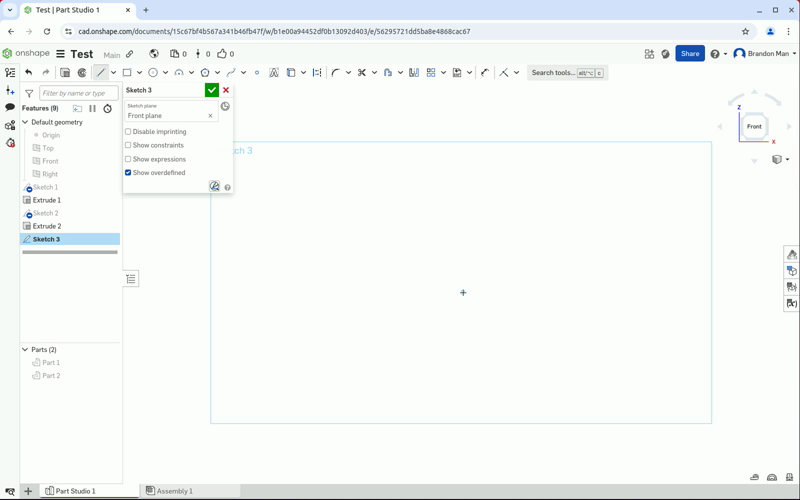
key_down(shift)
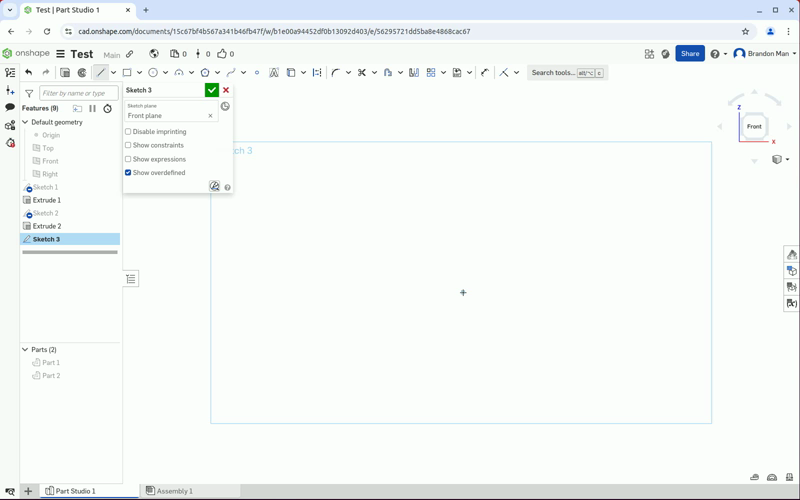
mouse_move(493, 292)
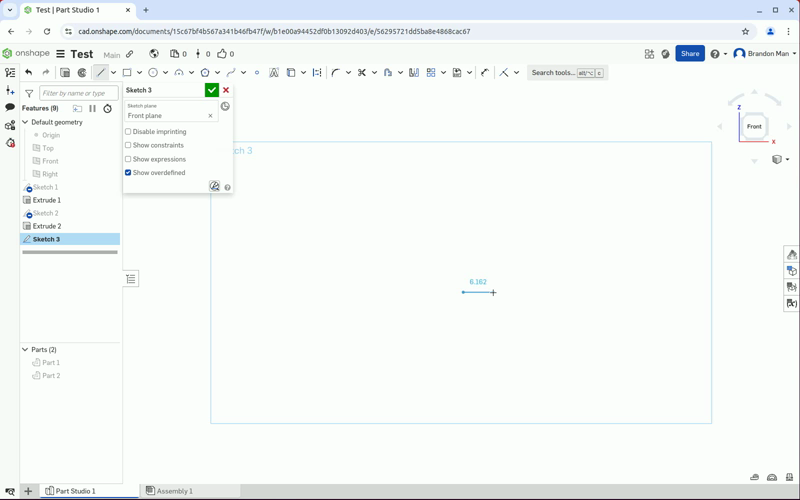
mouse_move(464, 293)
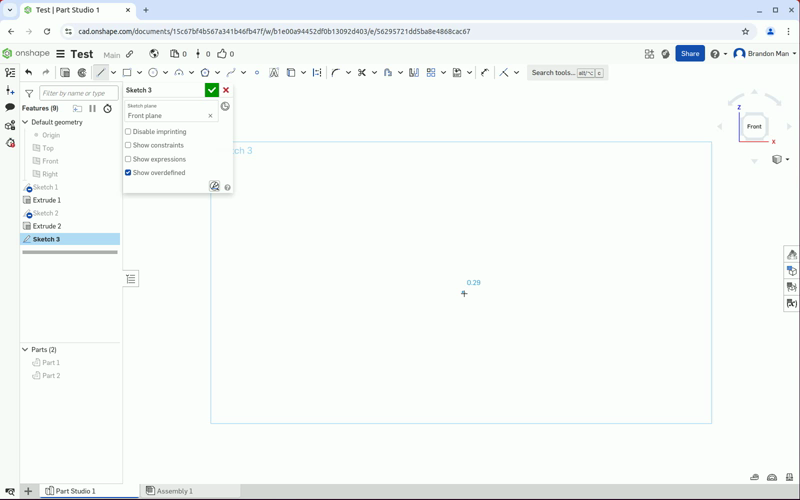
scroll(6)
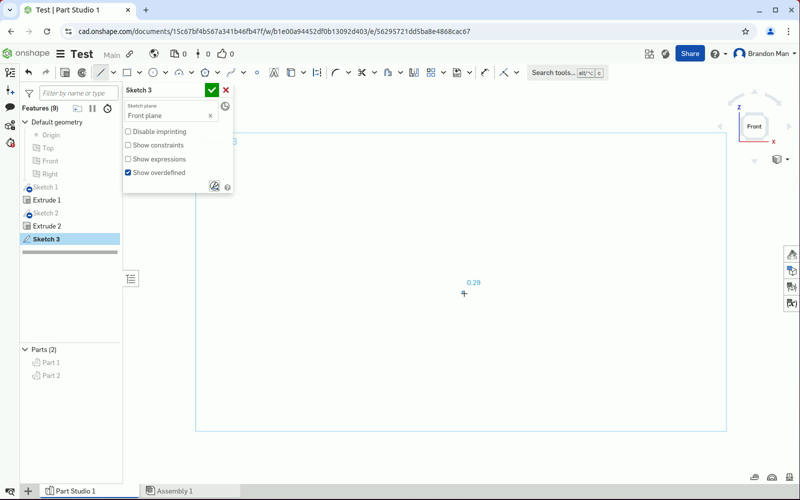
scroll(6)
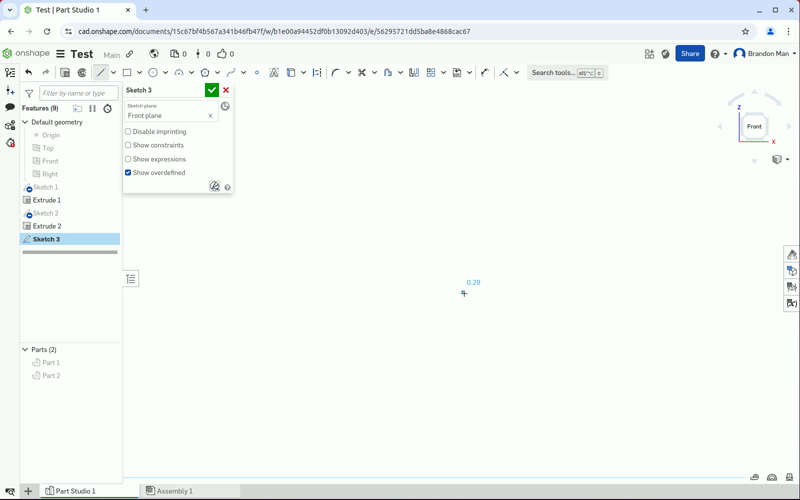
scroll(6)
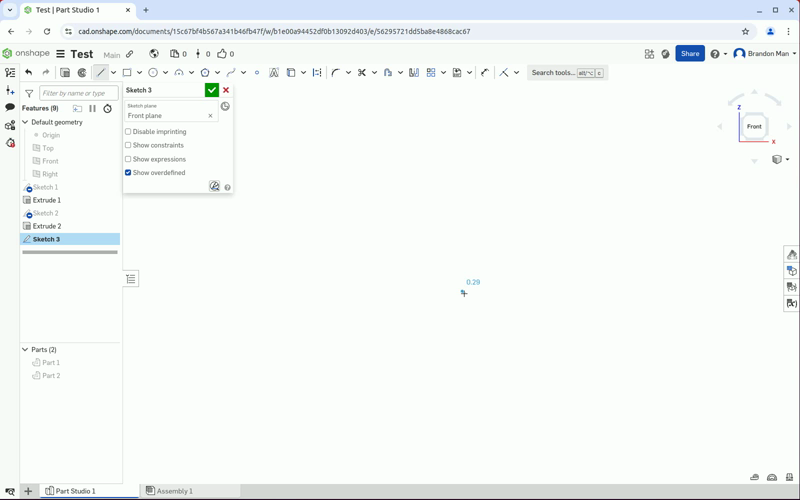
scroll(6)
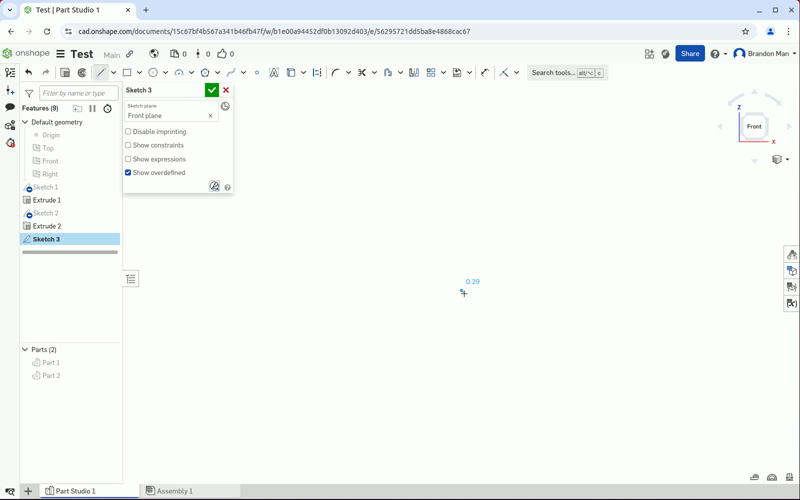
scroll(6)
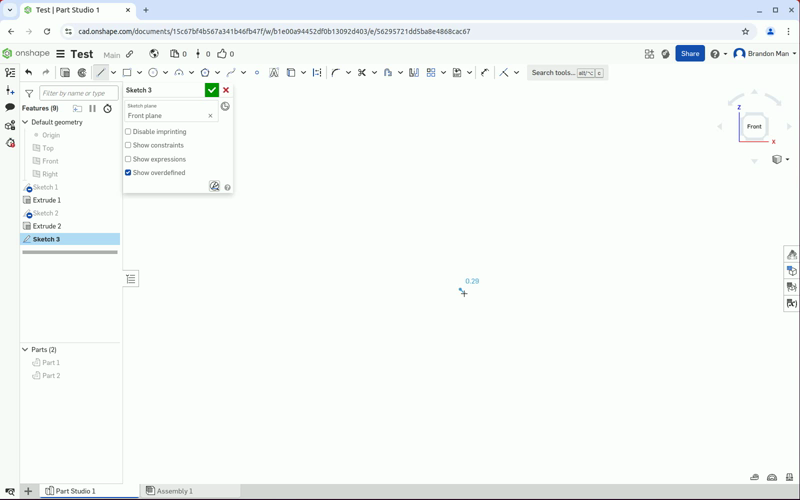
scroll(6)
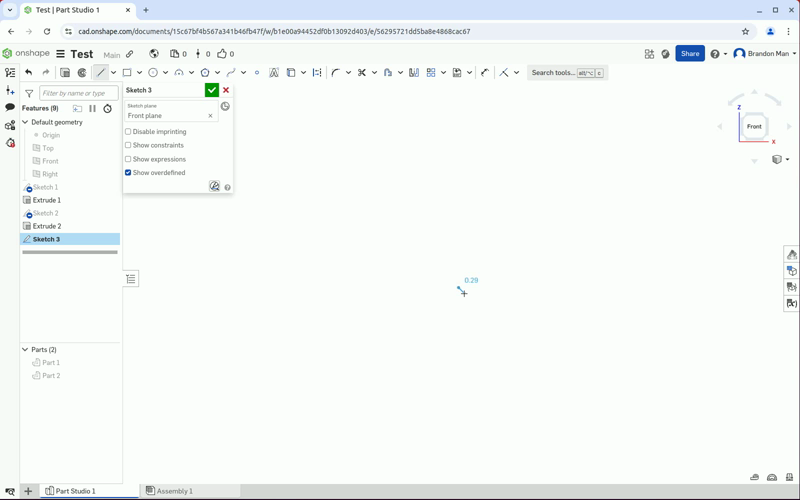
scroll(6)
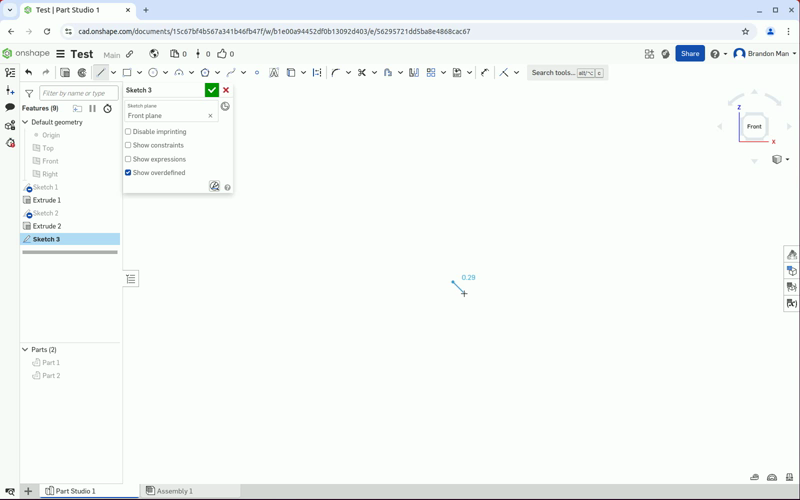
click(464, 293)
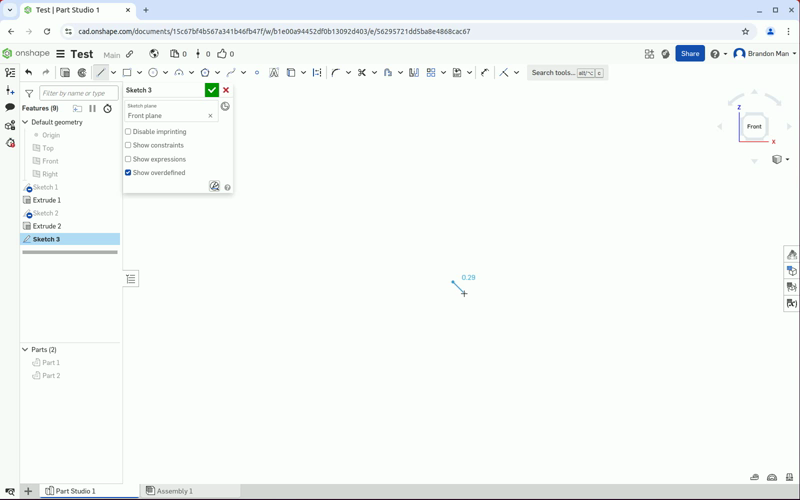
scroll(-6)
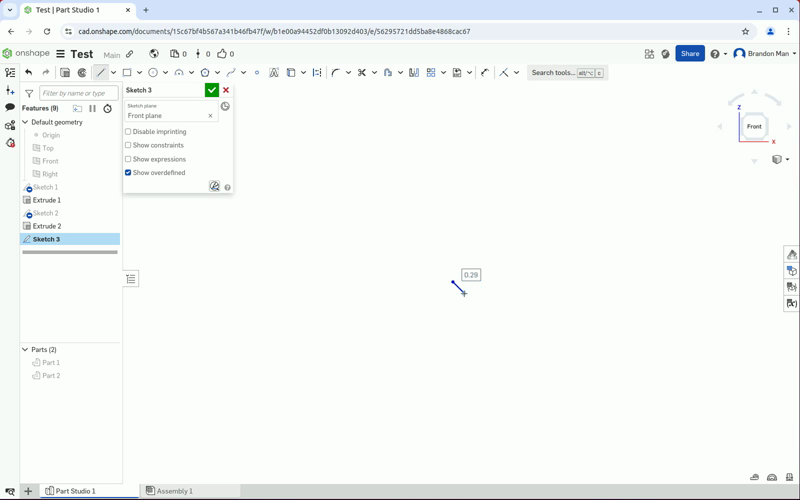
scroll(-6)
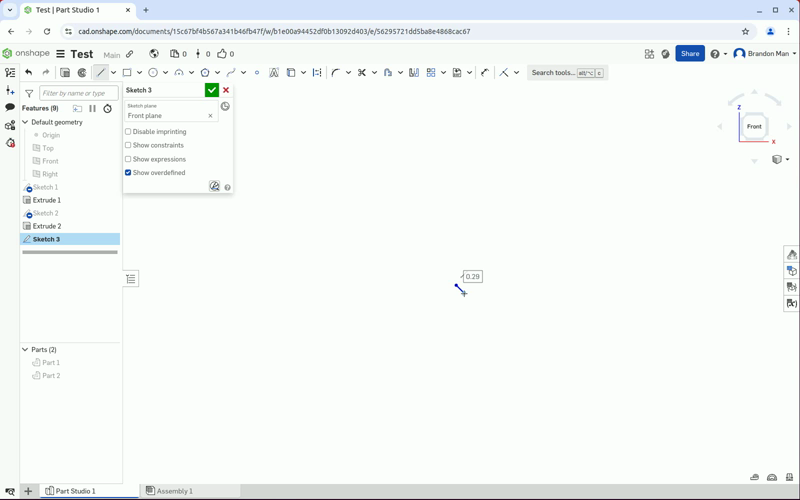
scroll(-6)
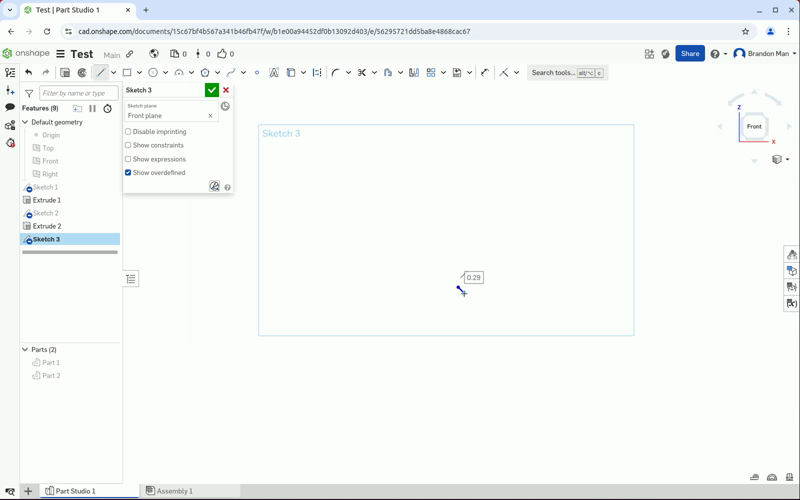
scroll(-6)
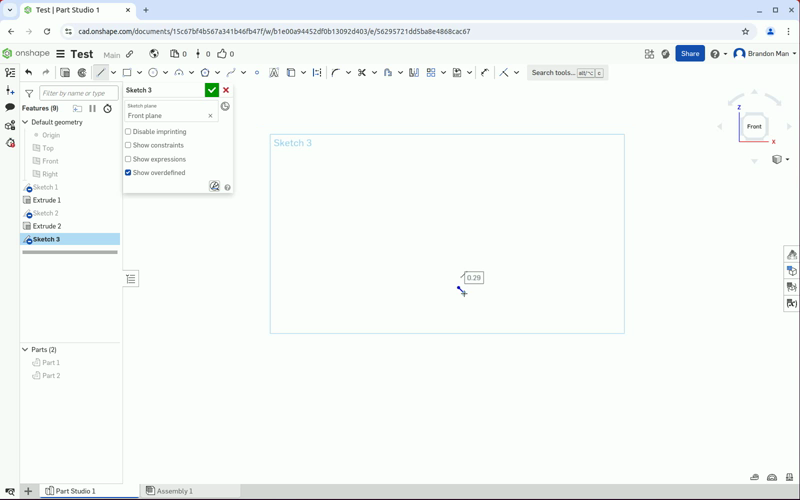
scroll(-6)
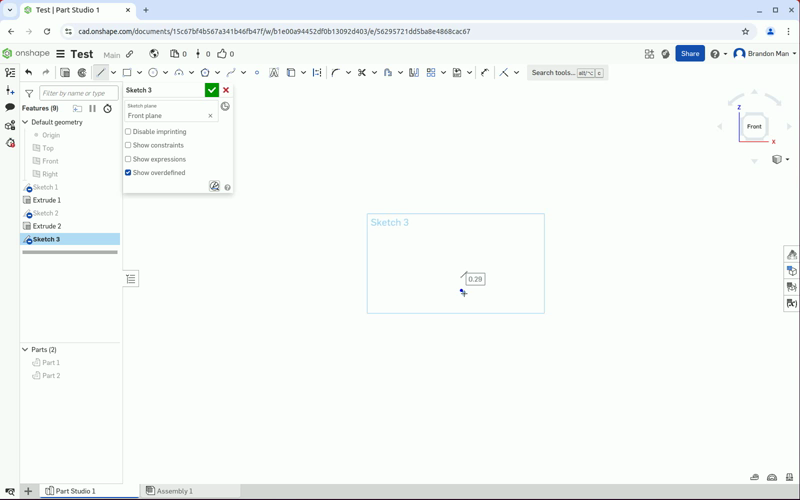
scroll(-6)
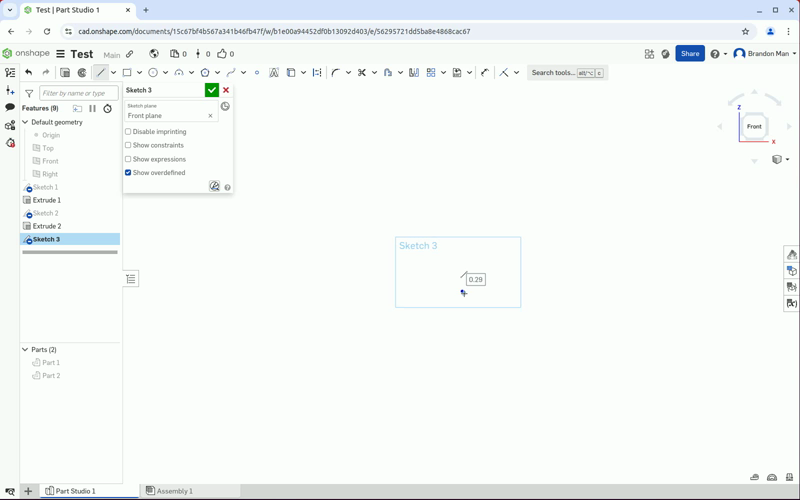
scroll(-6)
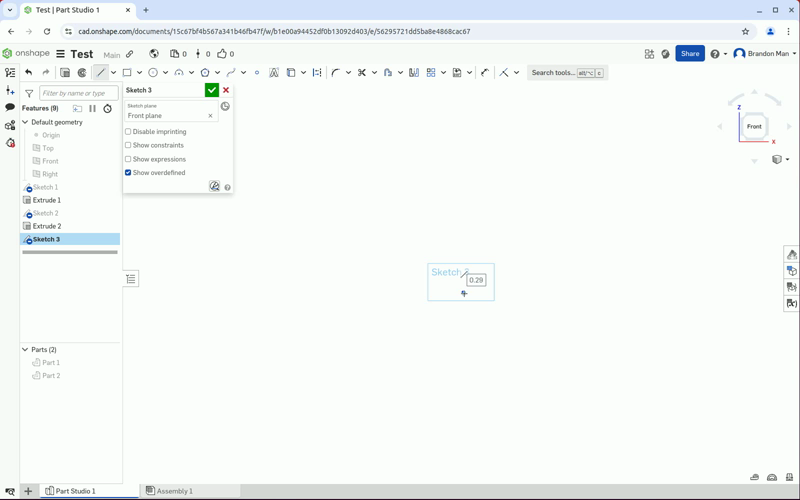
key_up(shift)
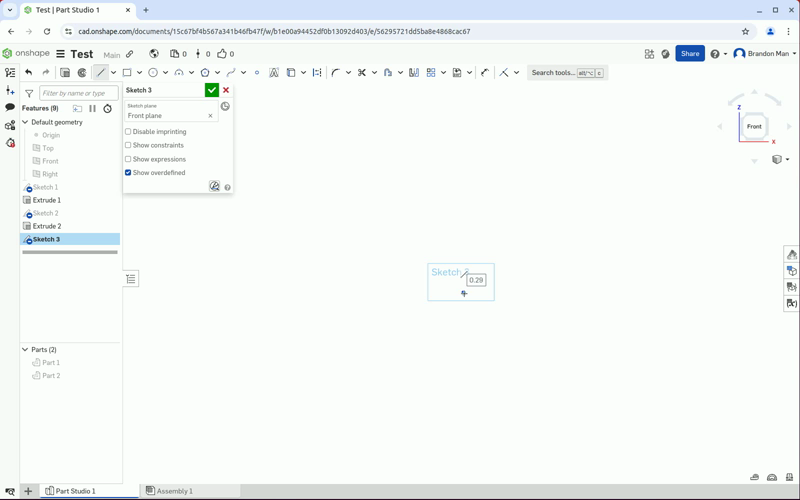
key_down(shift)
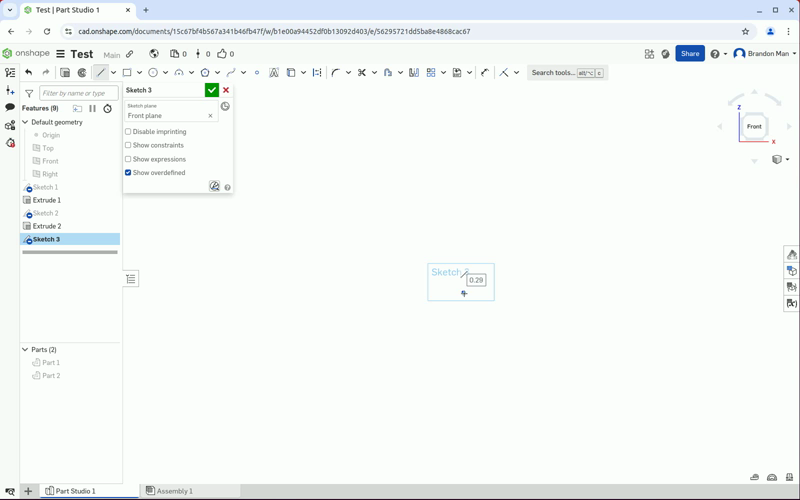
mouse_move(551, 360)
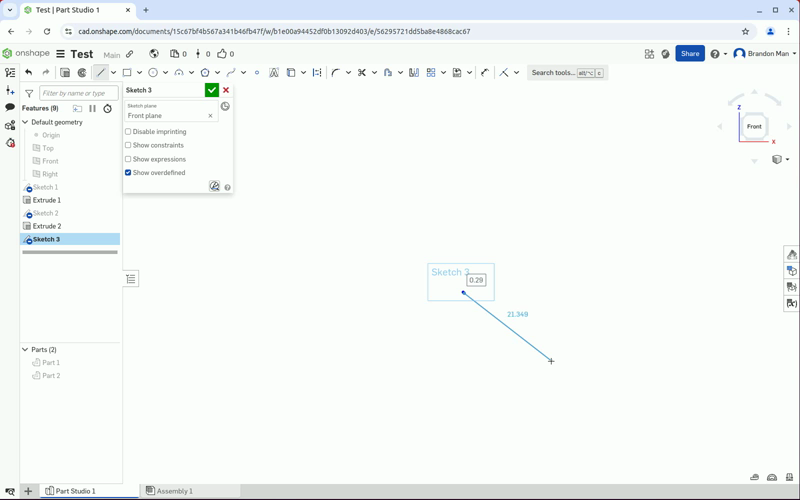
click(551, 360)
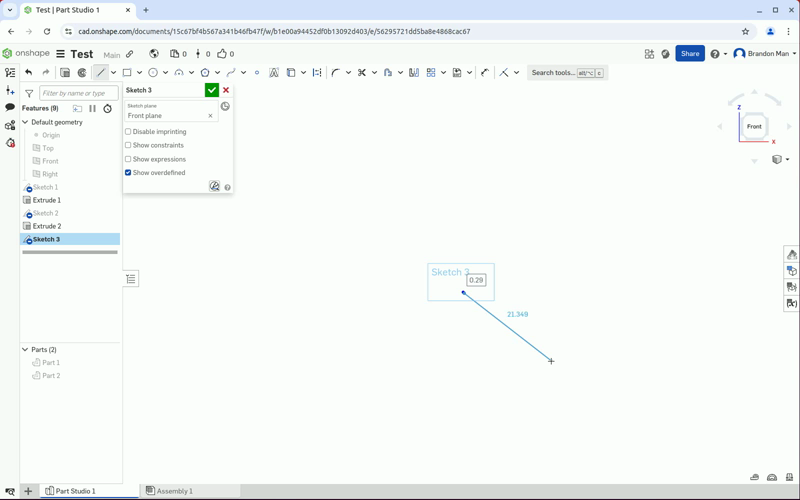
key_up(shift)
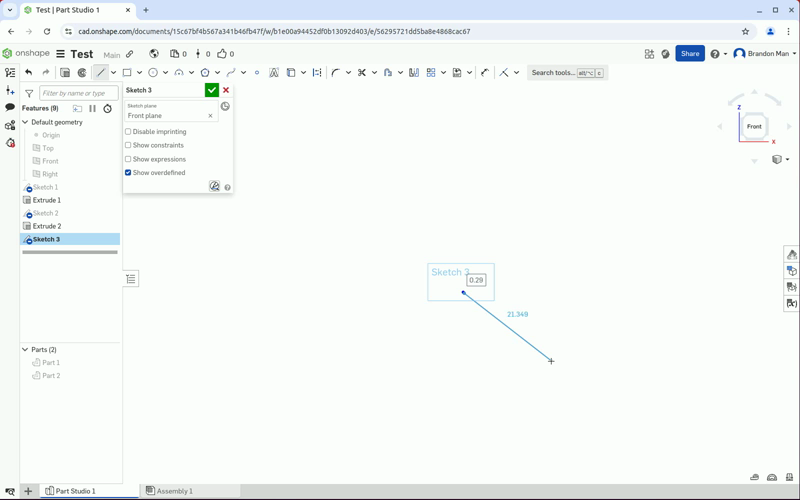
key_down(shift)
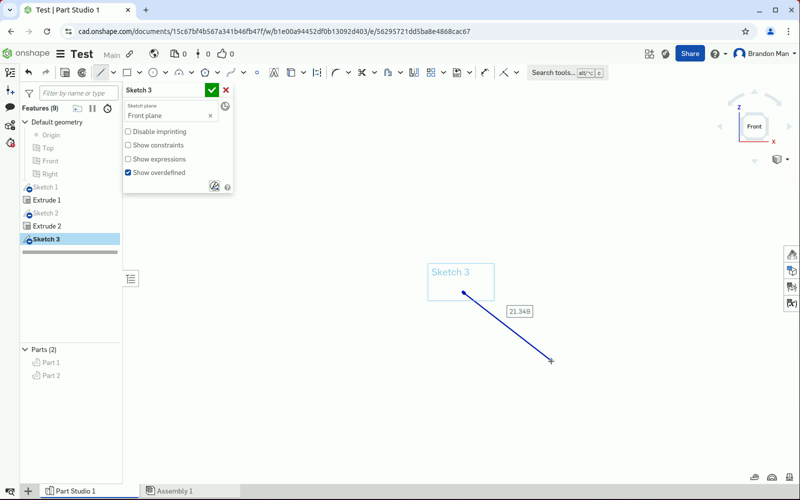
mouse_move(581, 360)
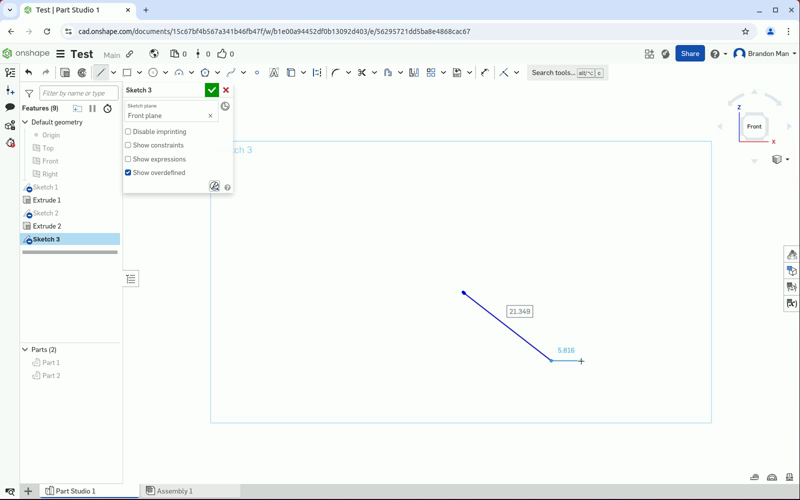
mouse_move(554, 364)
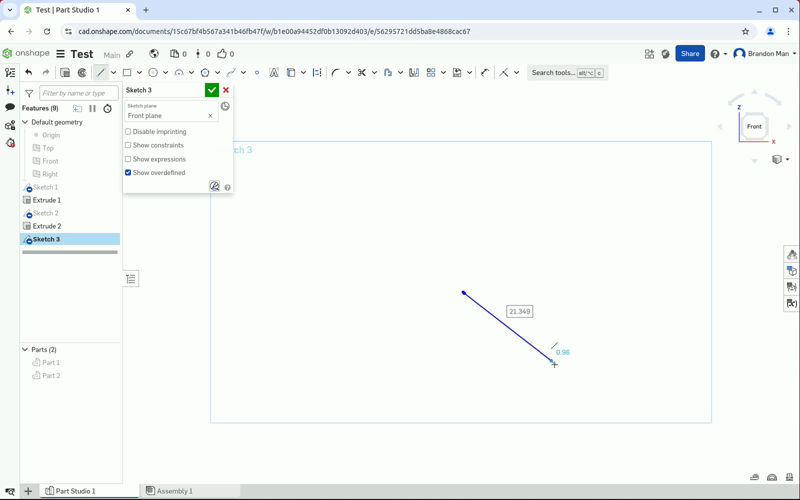
scroll(6)
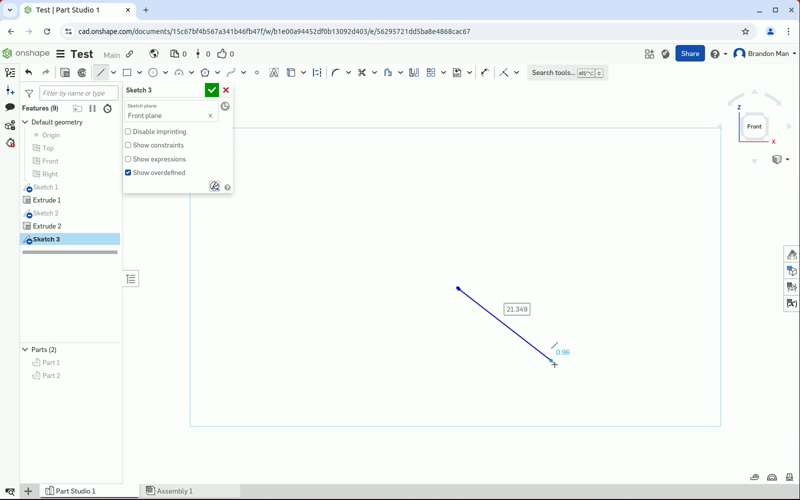
scroll(6)
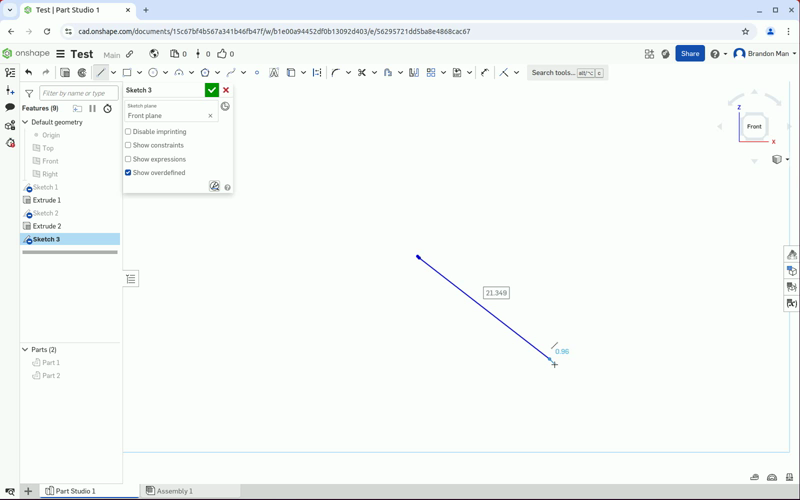
scroll(6)
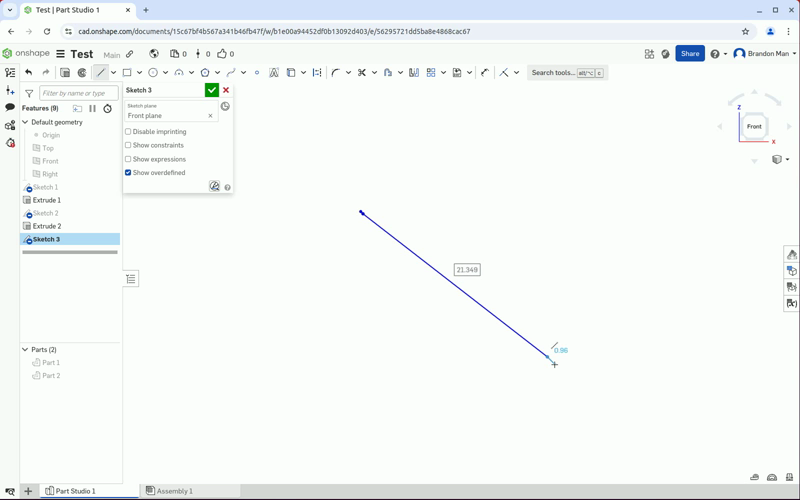
scroll(6)
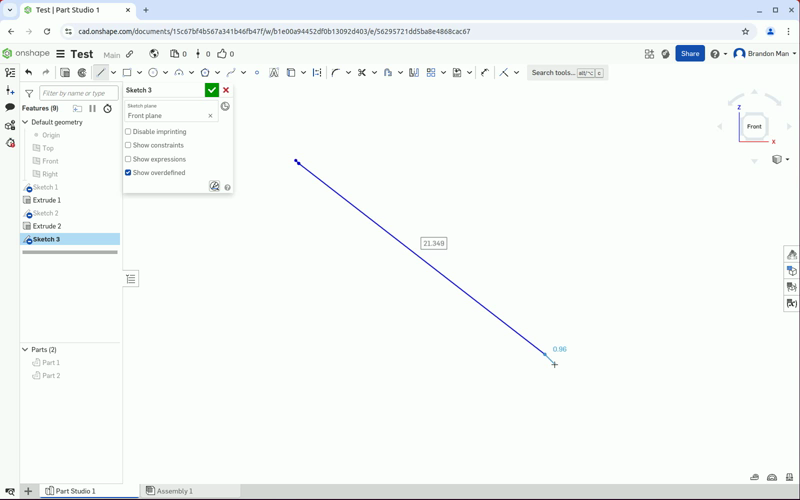
scroll(6)
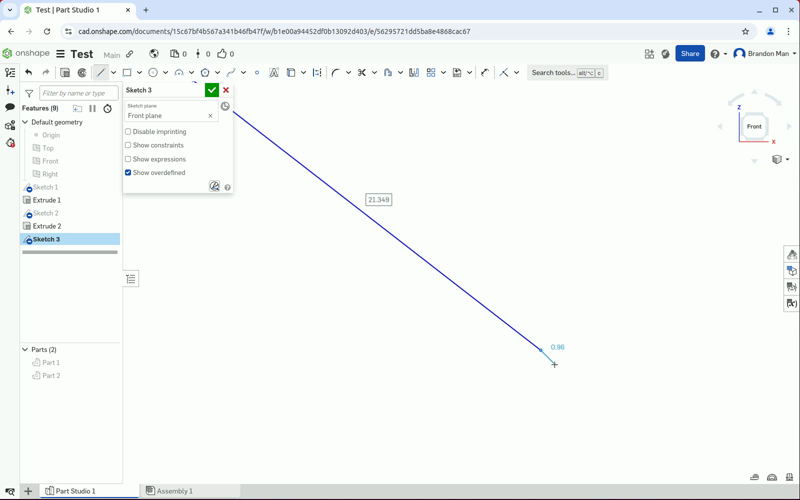
scroll(6)
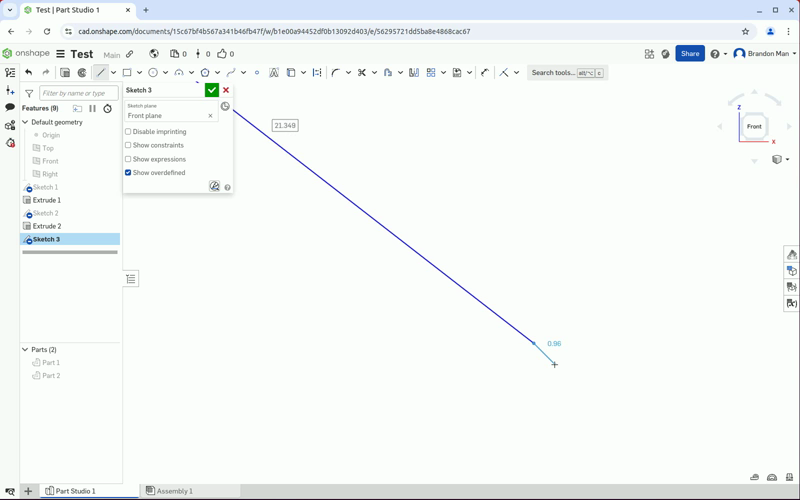
scroll(6)
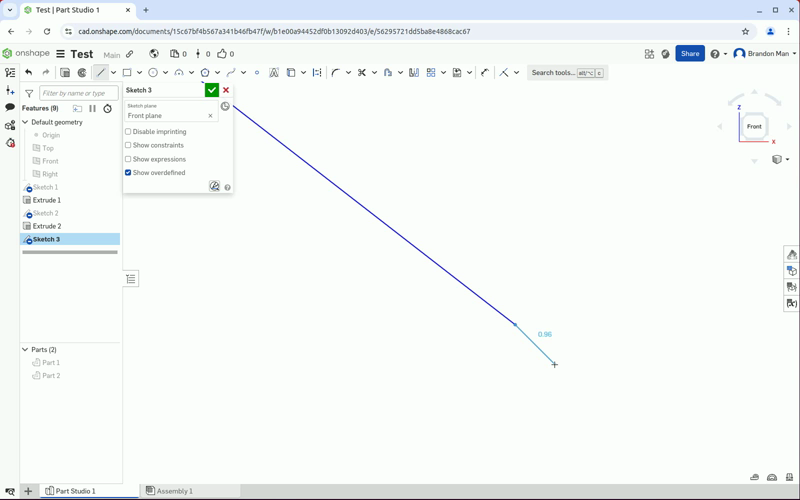
click(554, 364)
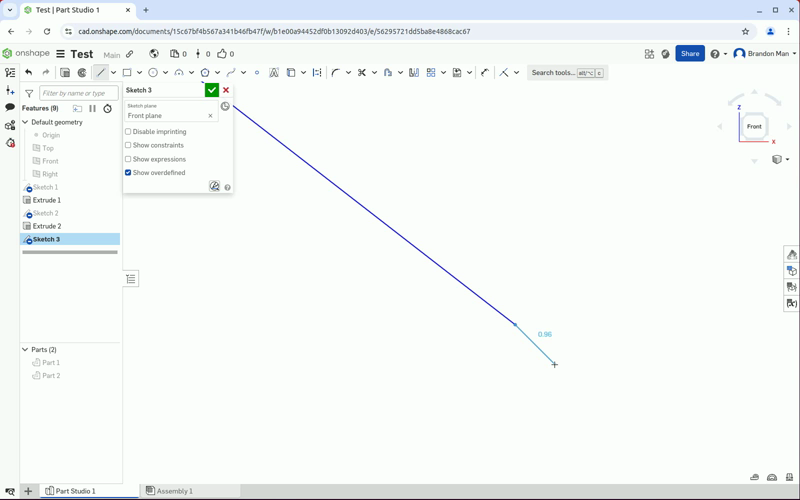
scroll(-6)
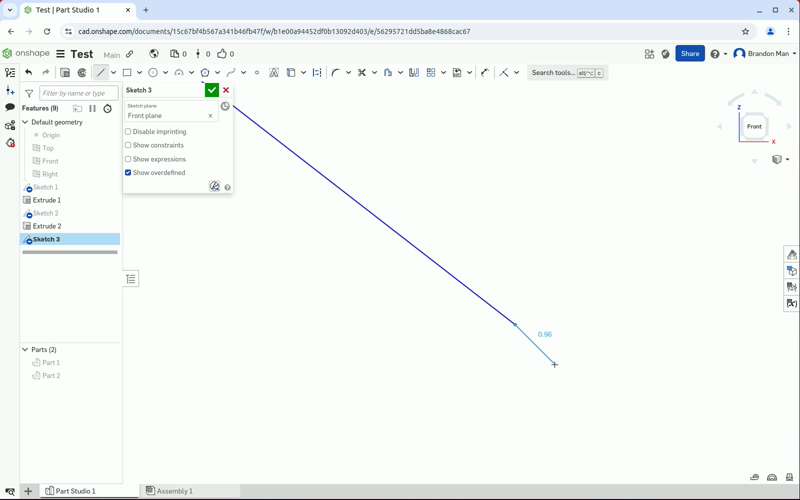
scroll(-6)
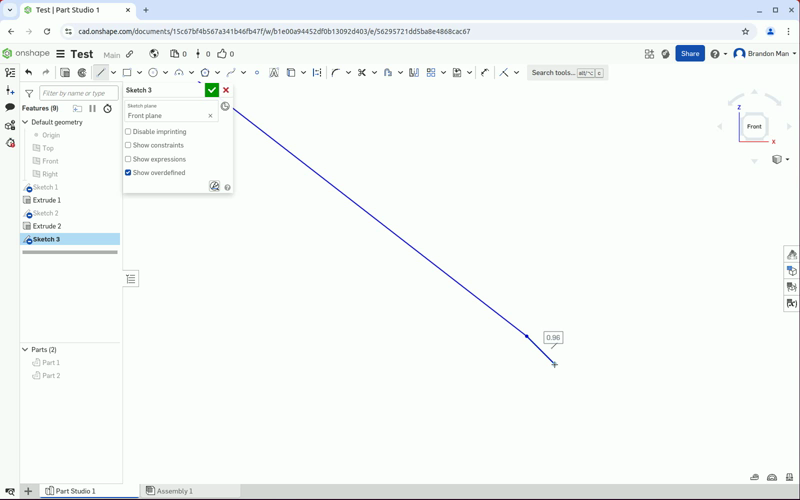
scroll(-6)
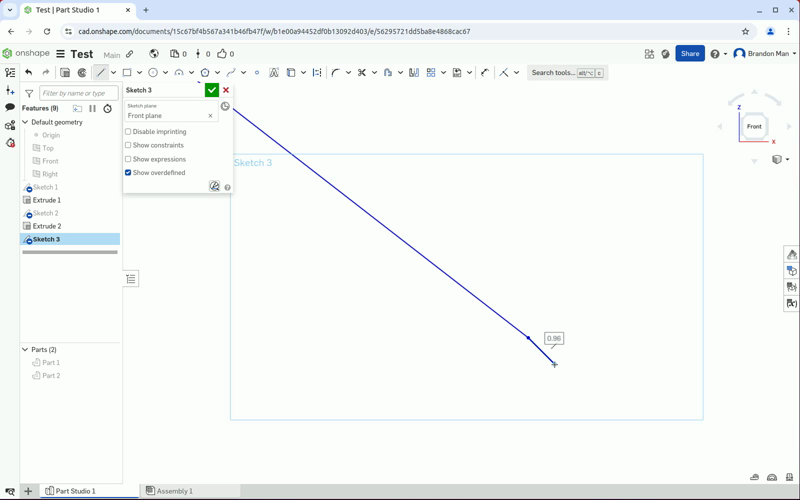
scroll(-6)
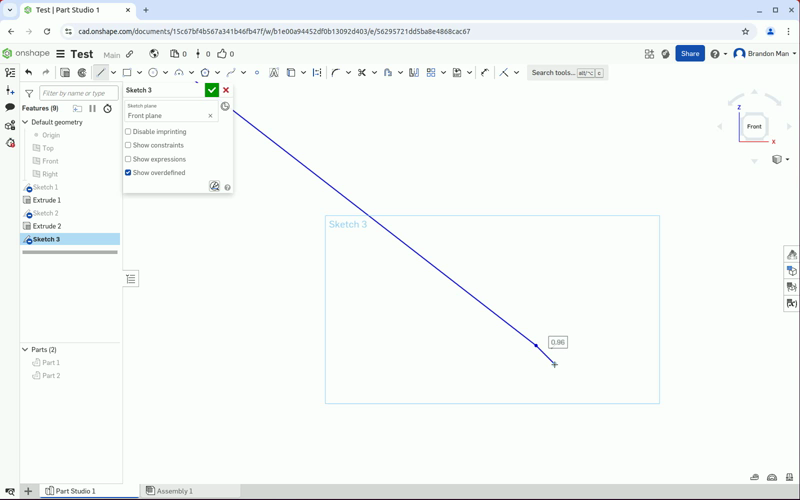
scroll(-6)
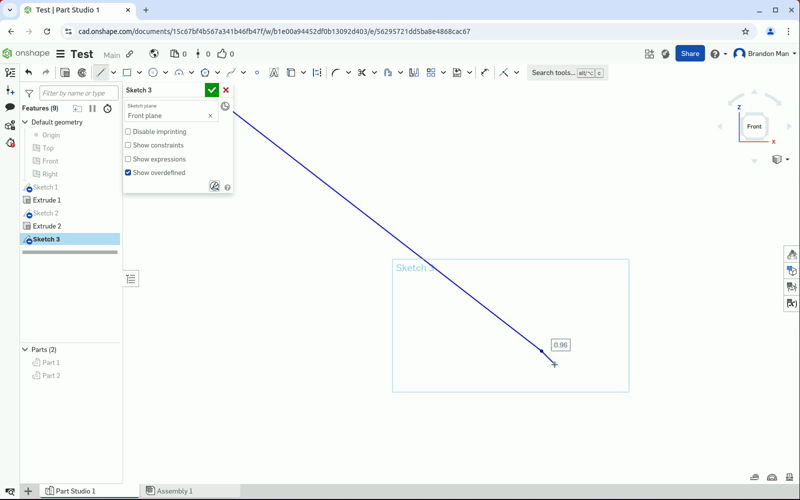
scroll(-6)
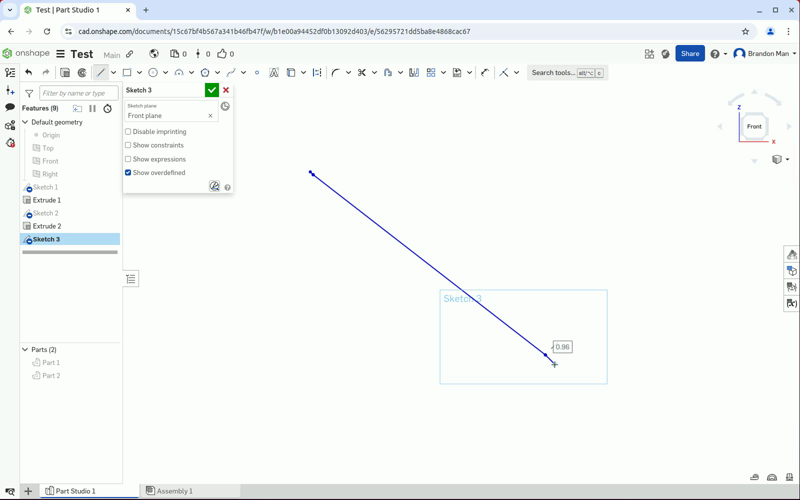
scroll(-6)
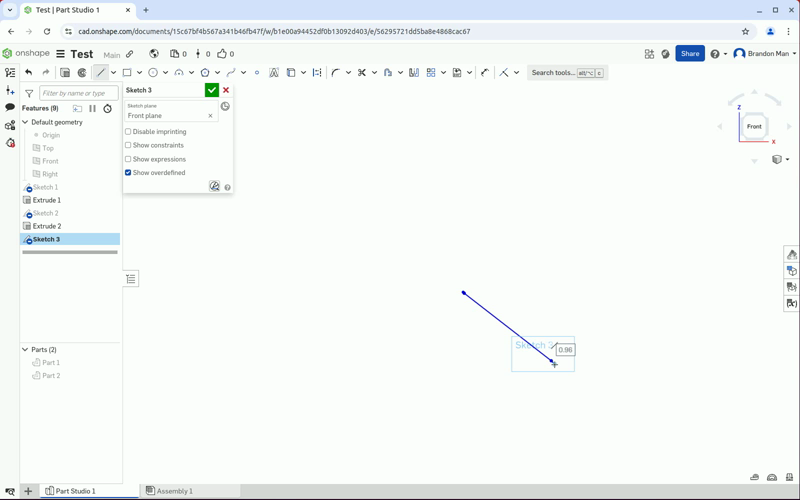
key_up(shift)
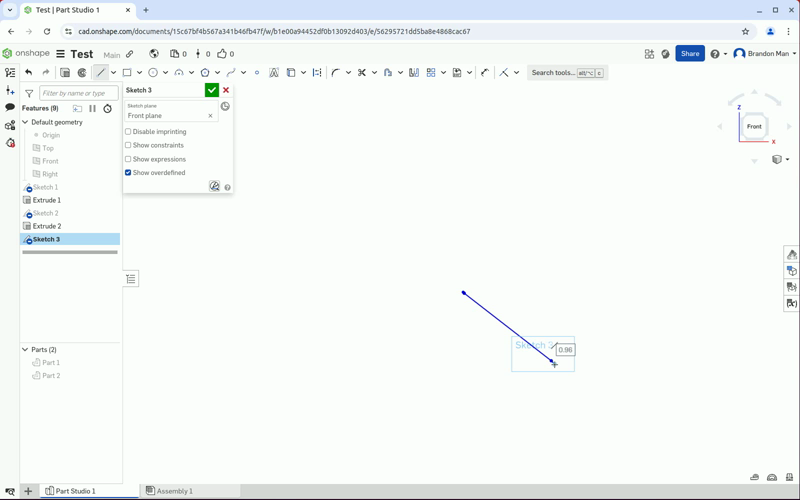
key_down(shift)
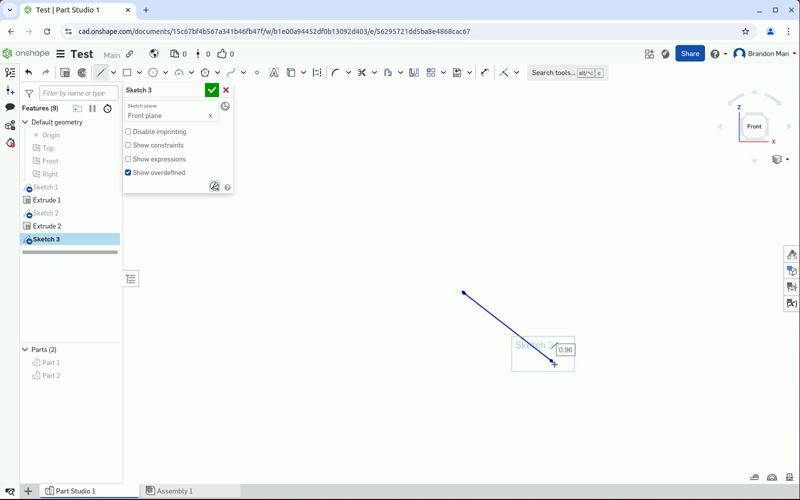
mouse_move(584, 364)
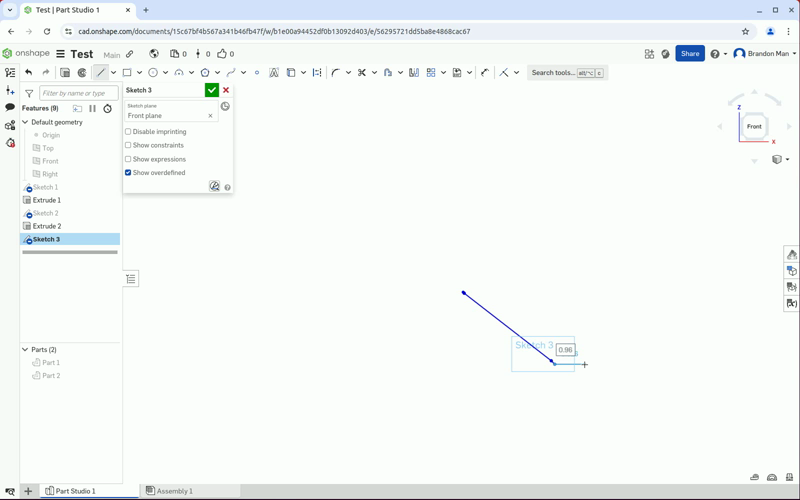
mouse_move(554, 374)
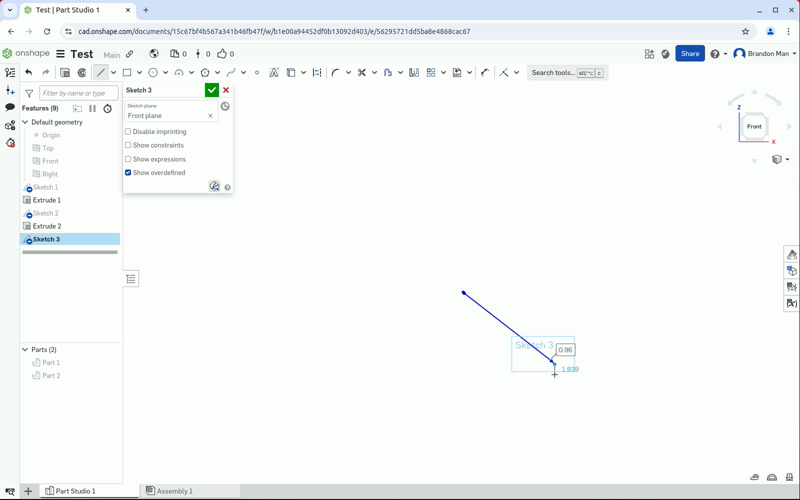
click(554, 374)
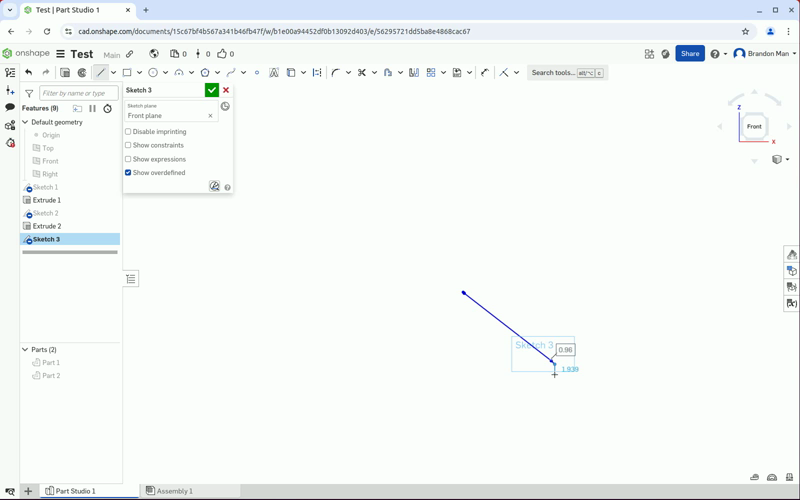
key_up(shift)
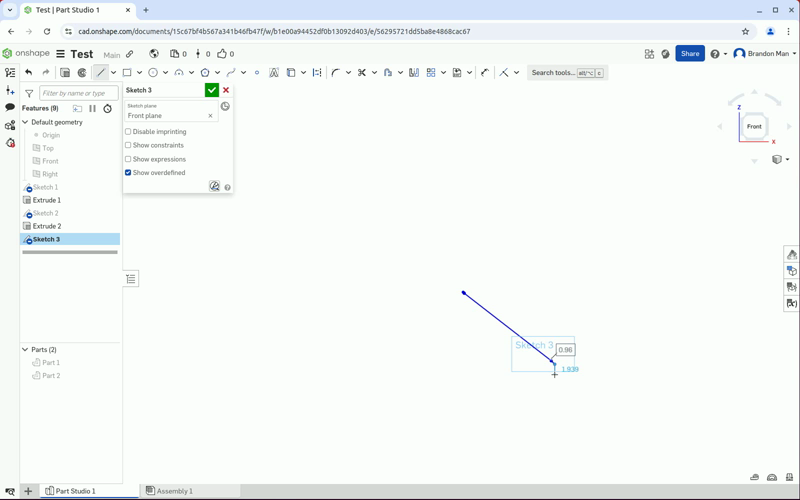
key_down(shift)
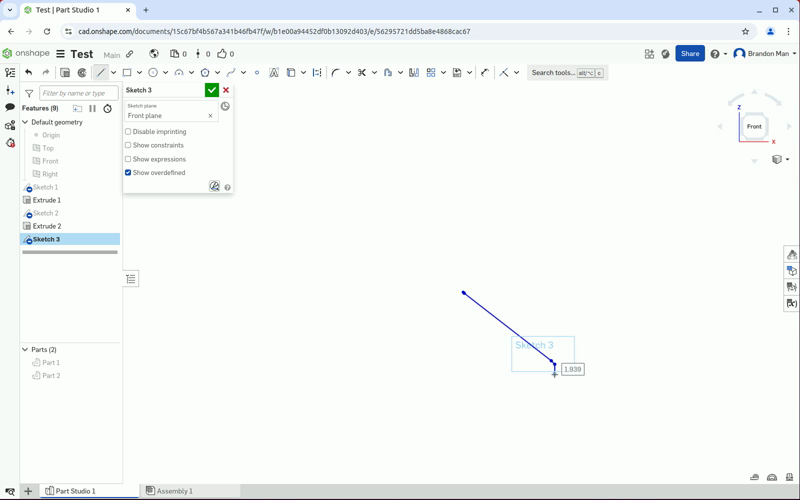
mouse_move(584, 374)
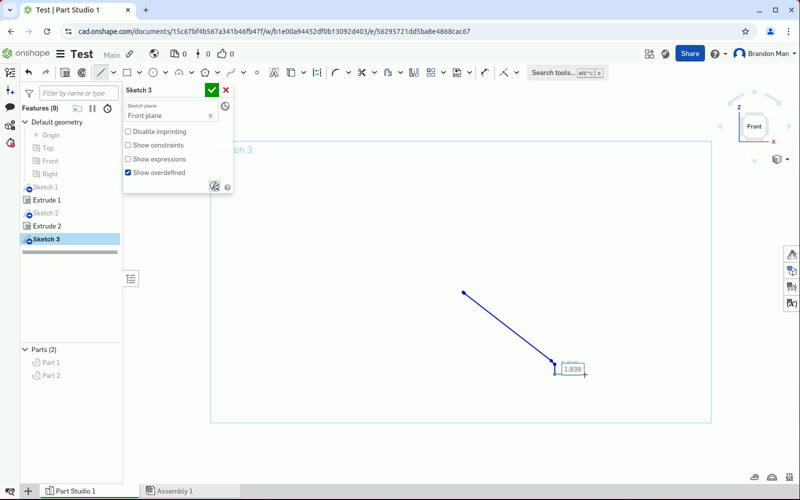
mouse_move(573, 374)
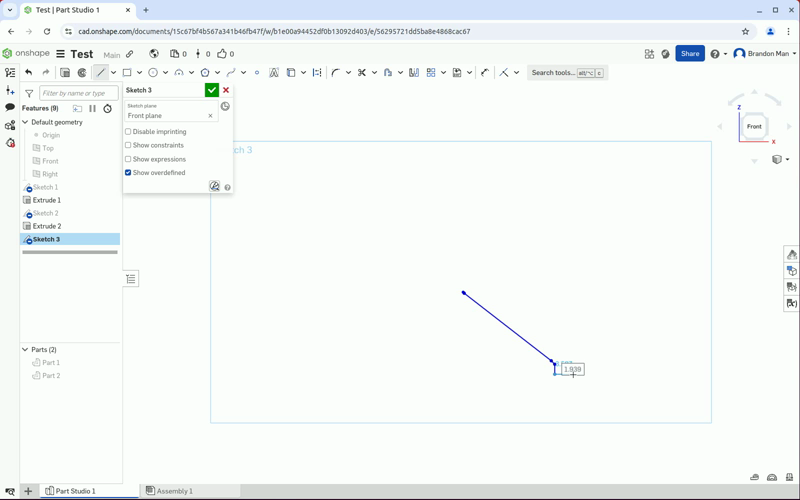
click(573, 374)
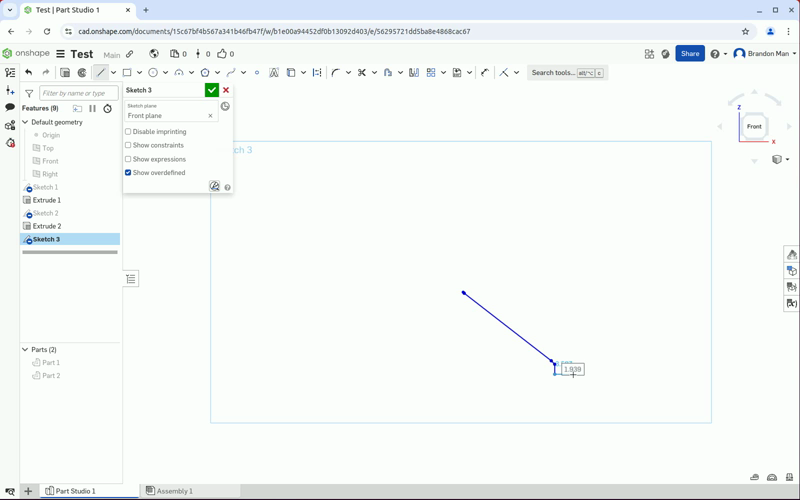
key_up(shift)
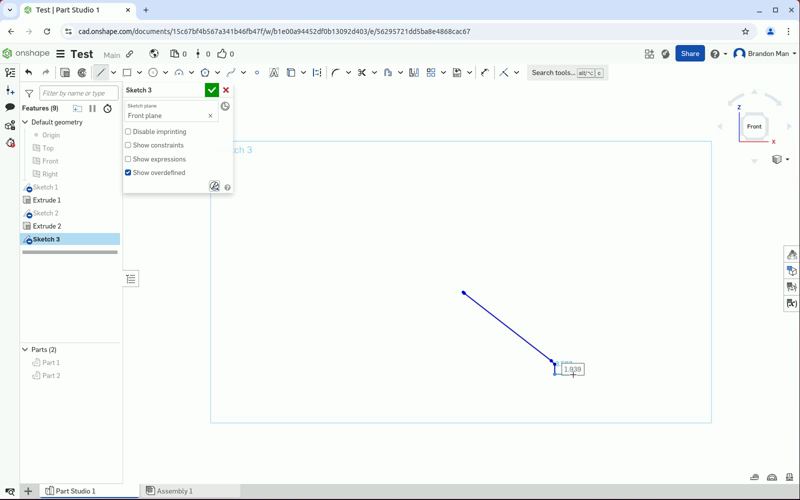
key_down(shift)
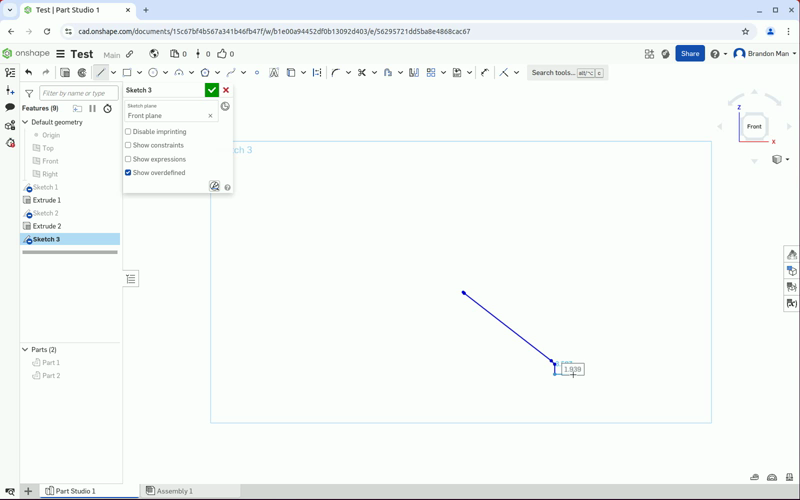
mouse_move(589, 374)
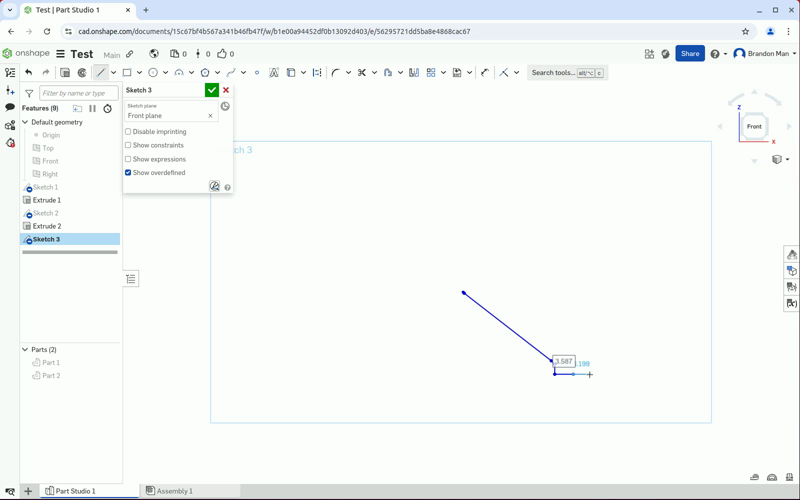
mouse_move(573, 356)
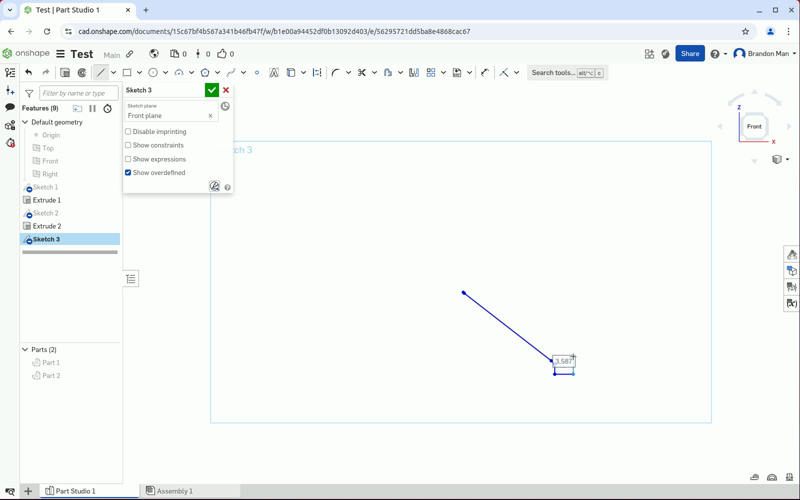
click(573, 356)
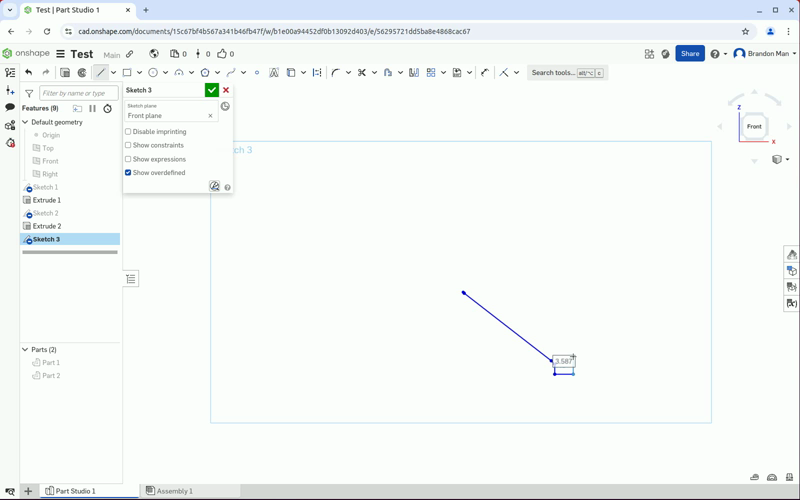
key_up(shift)
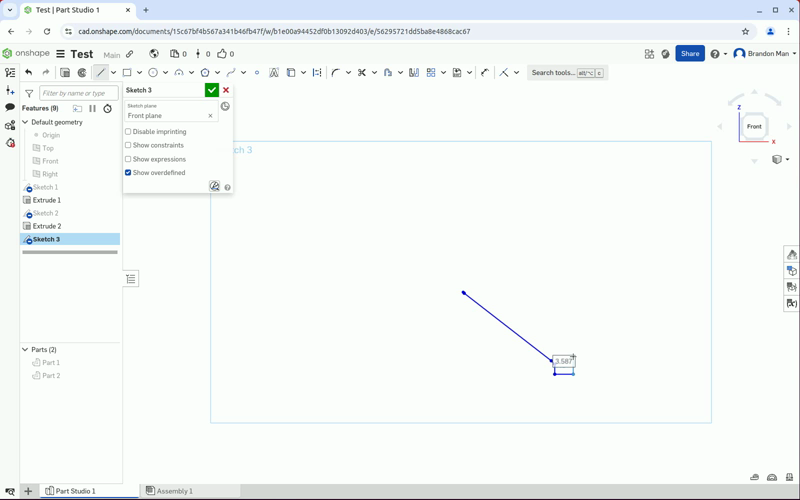
key_down(shift)
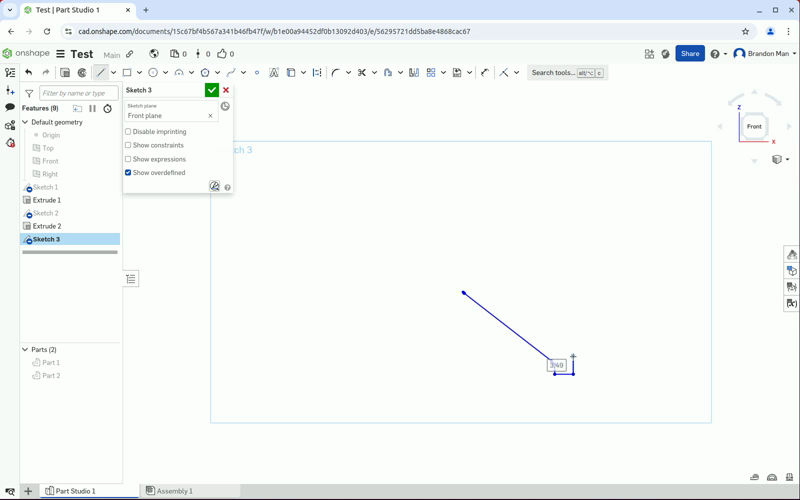
mouse_move(589, 356)
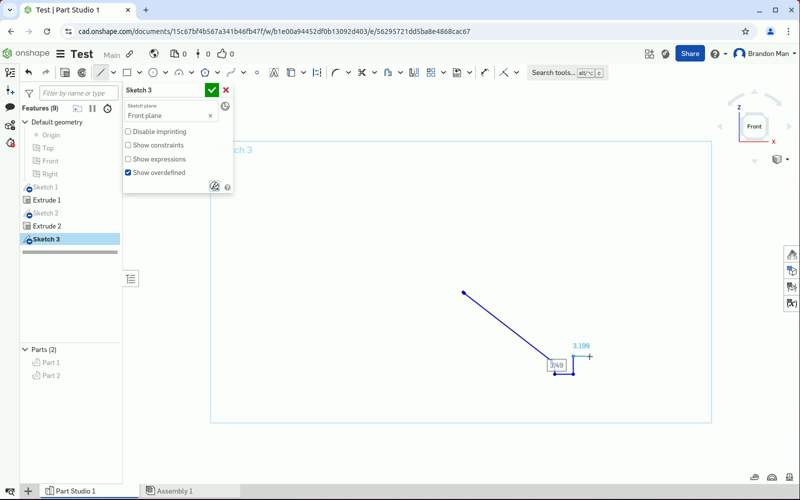
mouse_move(565, 356)
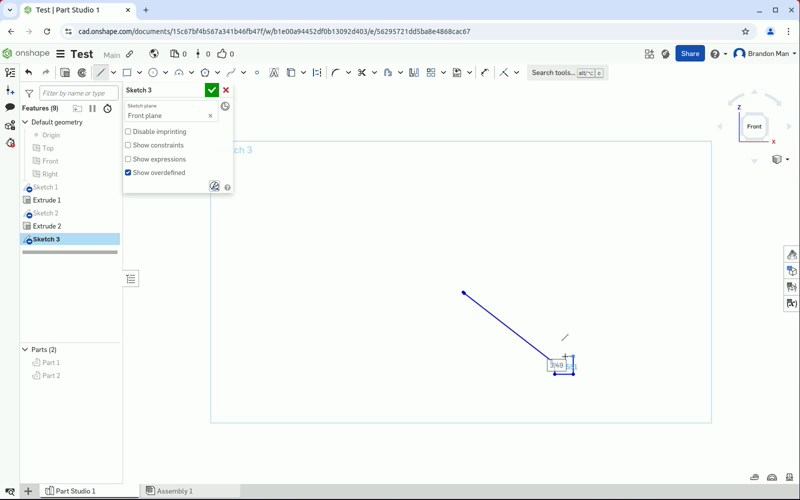
click(565, 356)
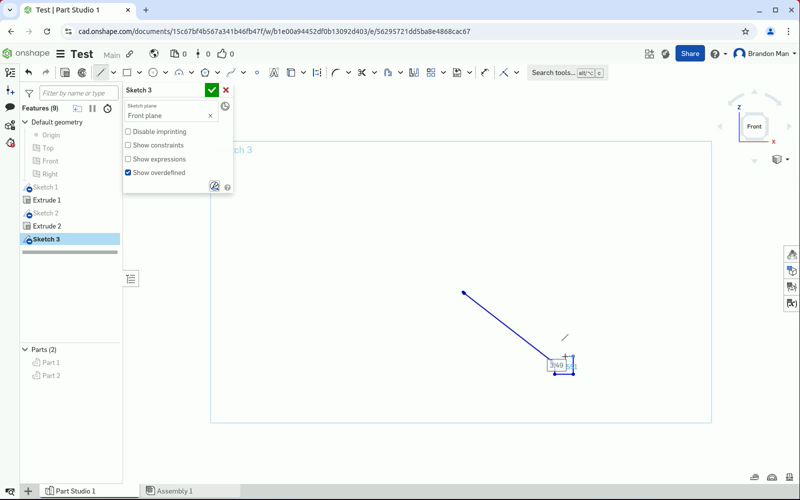
key_up(shift)
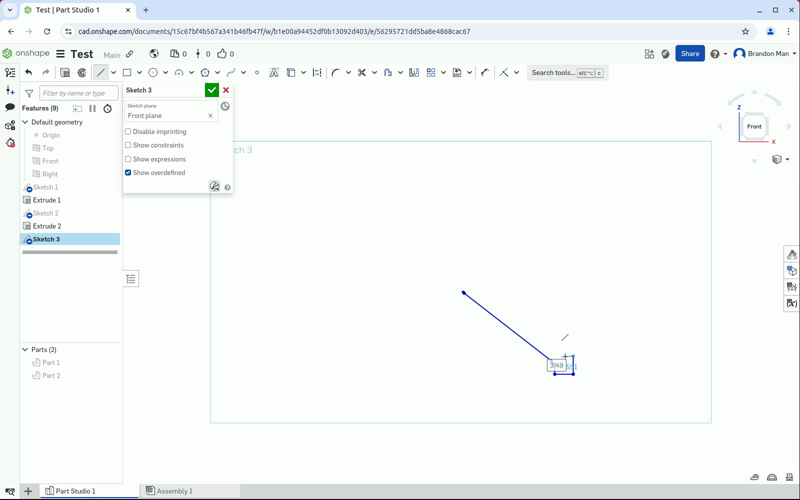
key_down(shift)
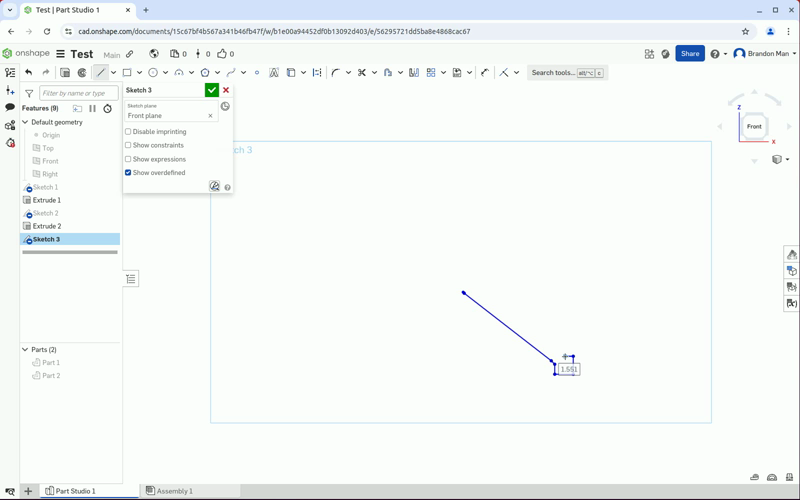
mouse_move(589, 356)
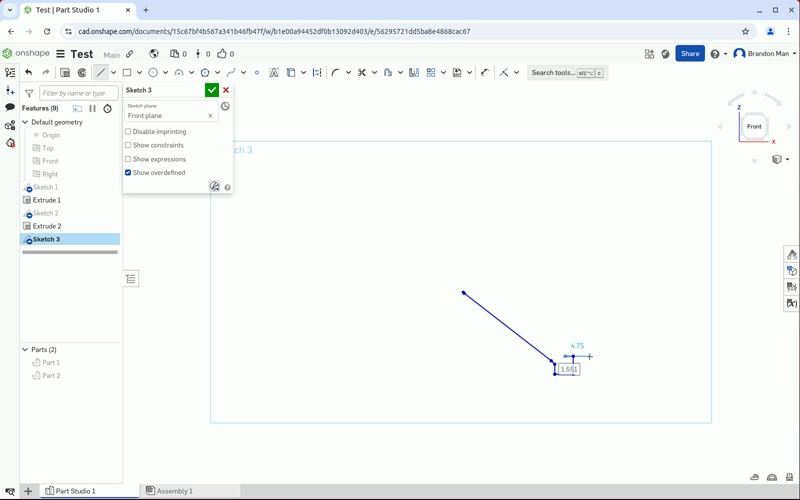
mouse_move(558, 351)
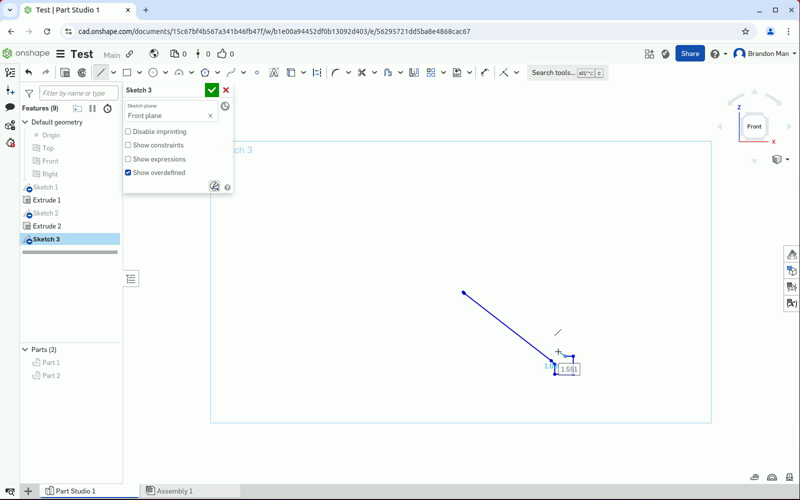
click(558, 351)
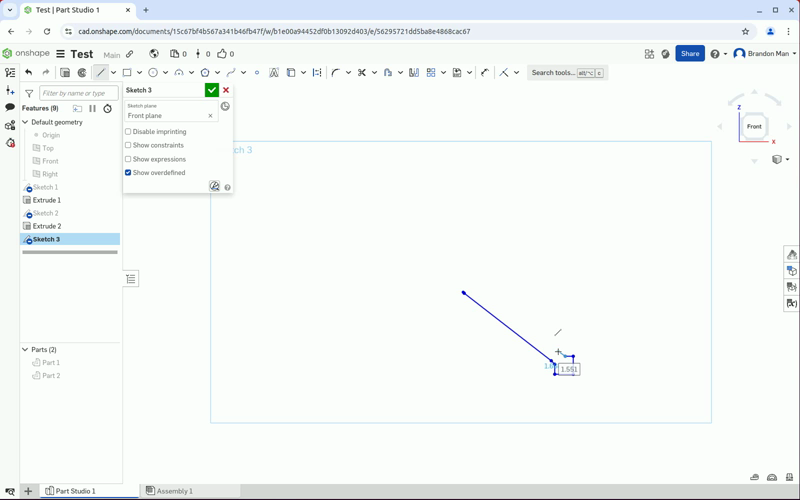
key_up(shift)
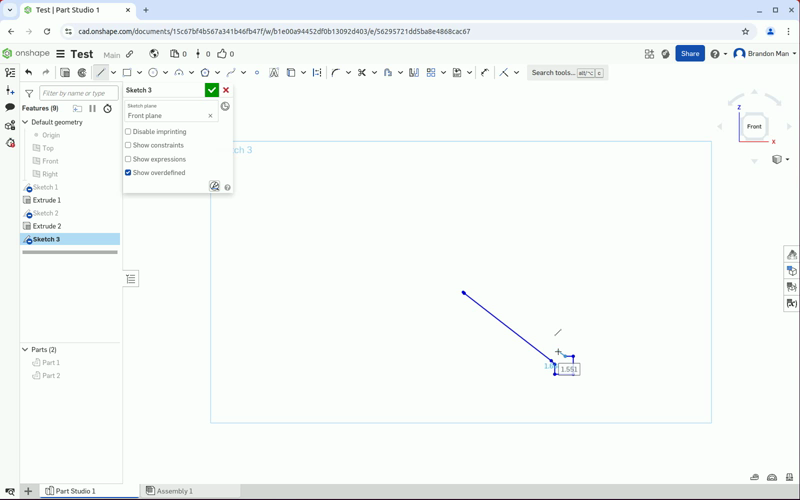
key_down(shift)
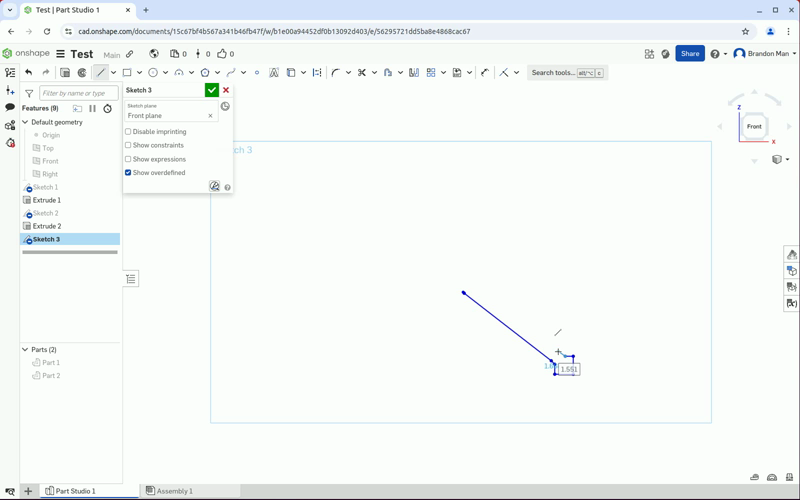
mouse_move(472, 284)
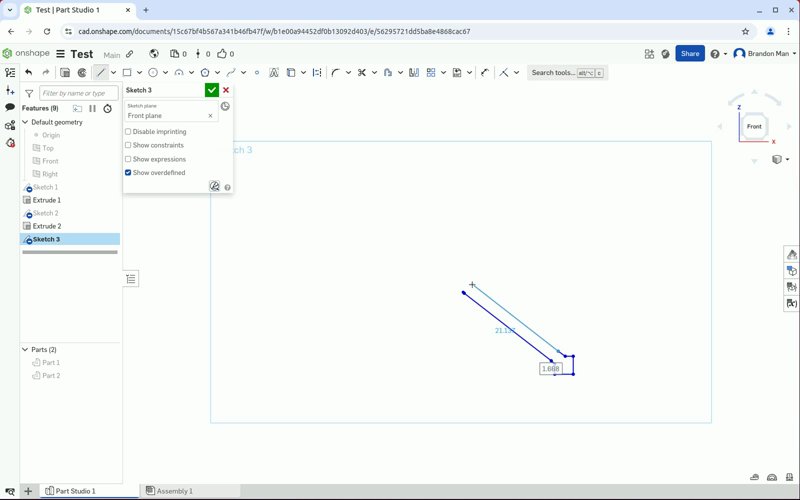
click(472, 284)
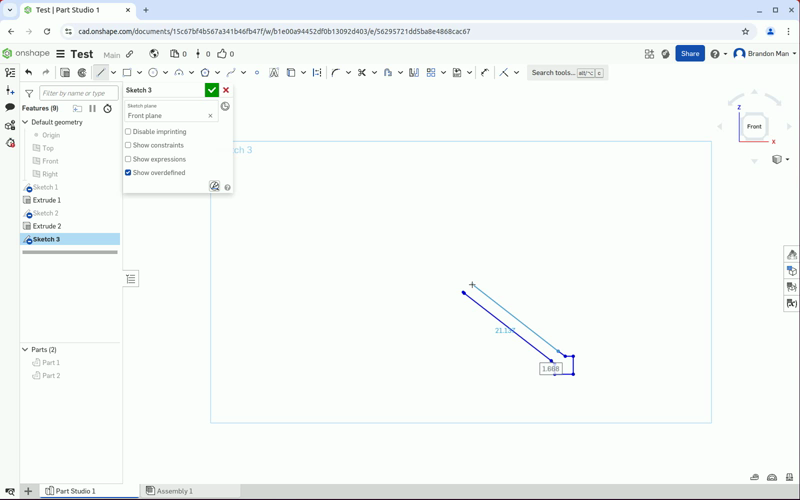
key_up(shift)
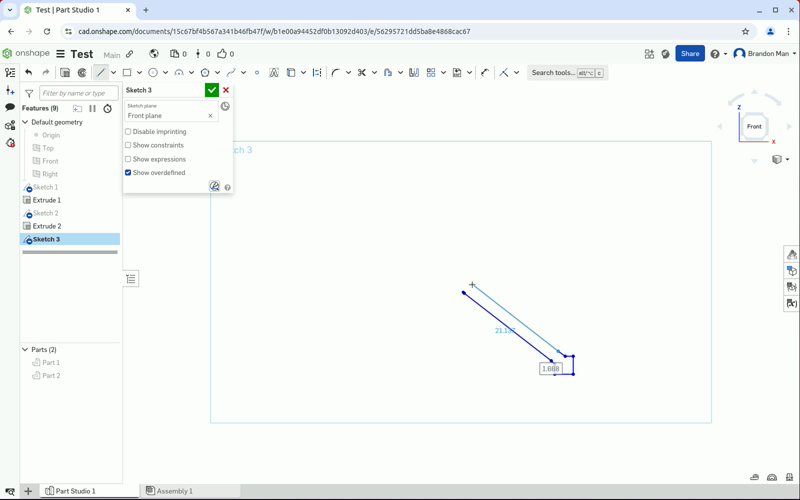
key_down(shift)
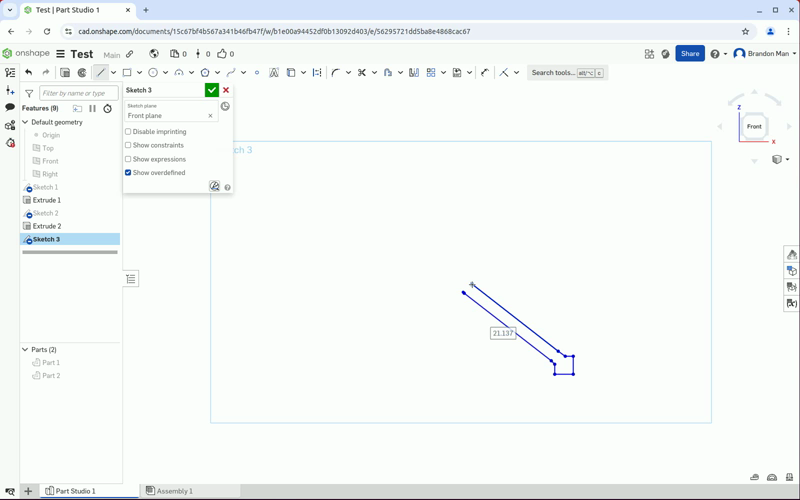
mouse_move(502, 284)
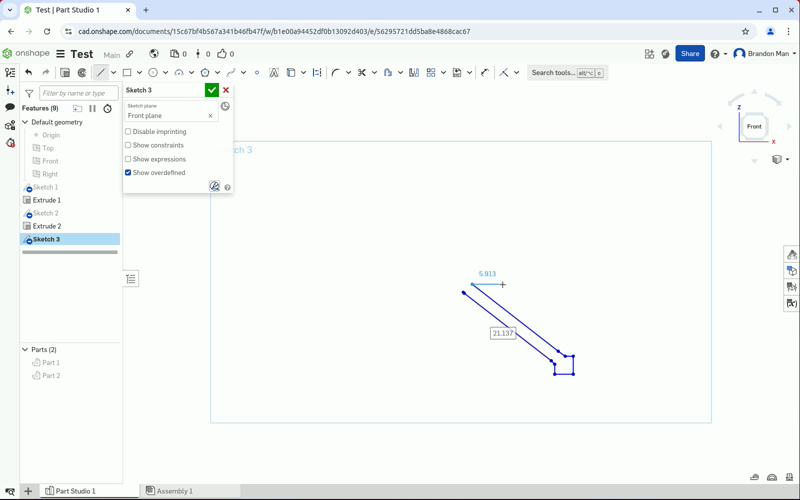
mouse_move(471, 282)
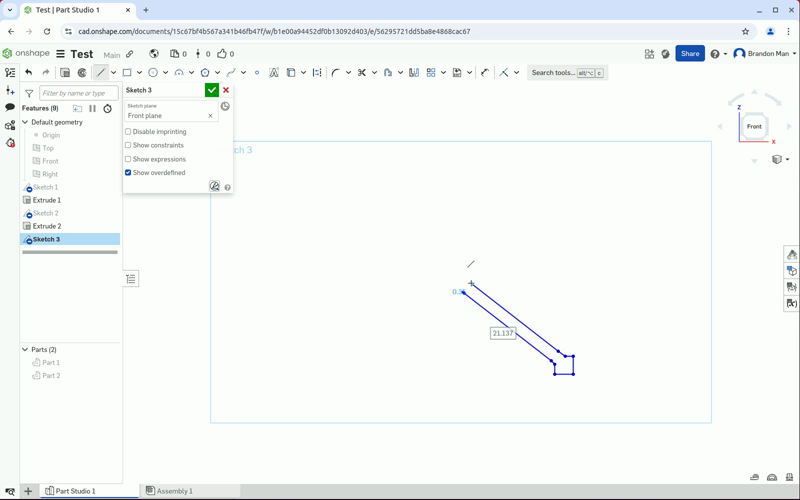
scroll(6)
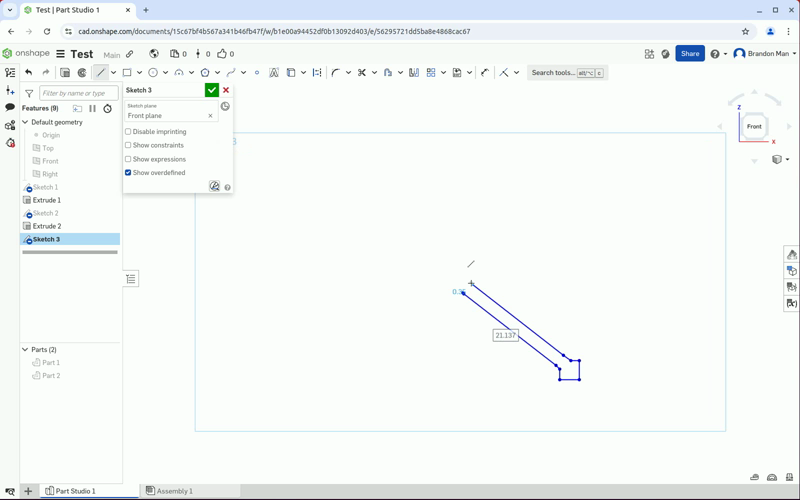
scroll(6)
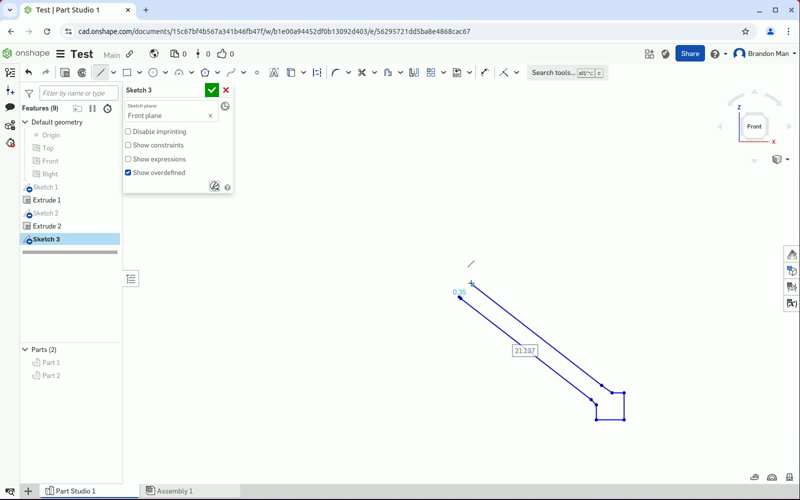
scroll(6)
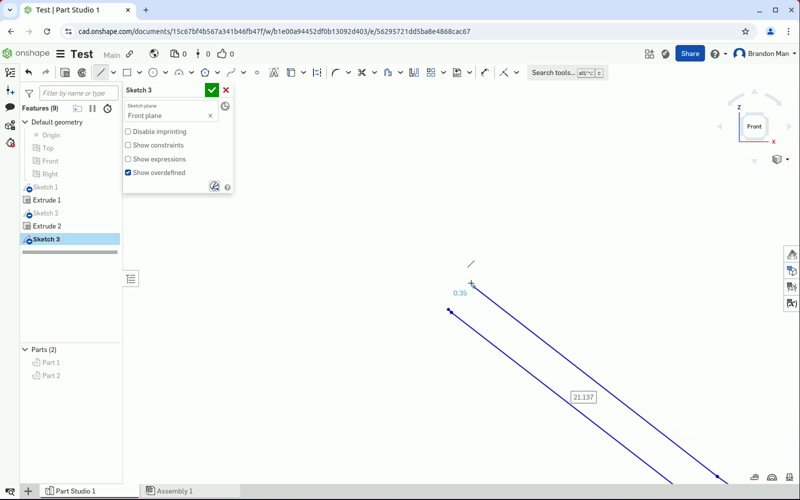
scroll(6)
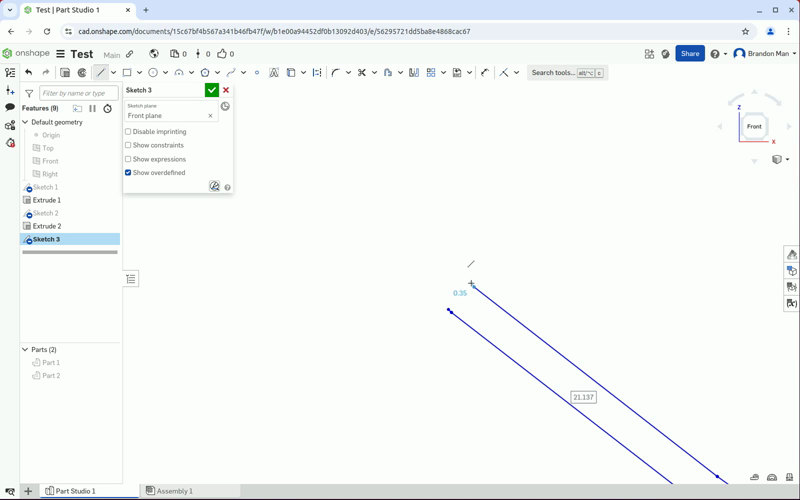
scroll(6)
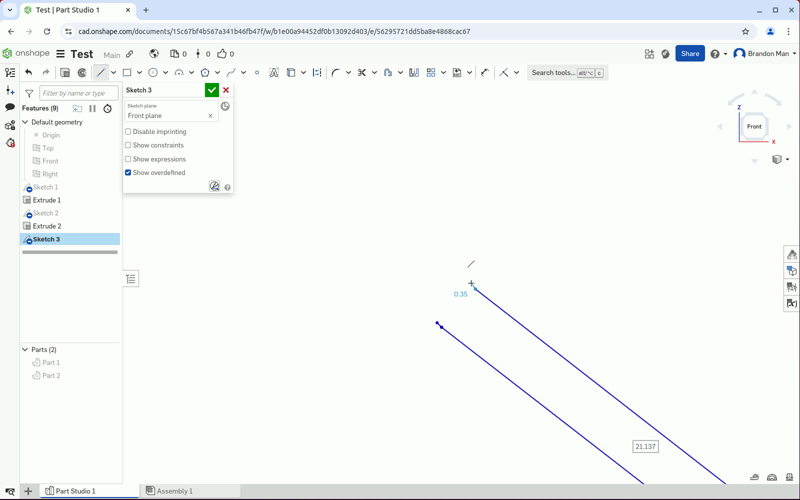
scroll(6)
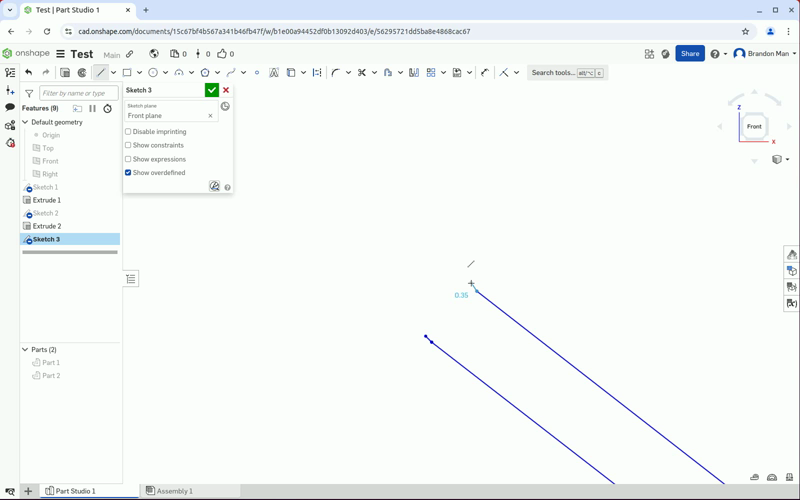
scroll(6)
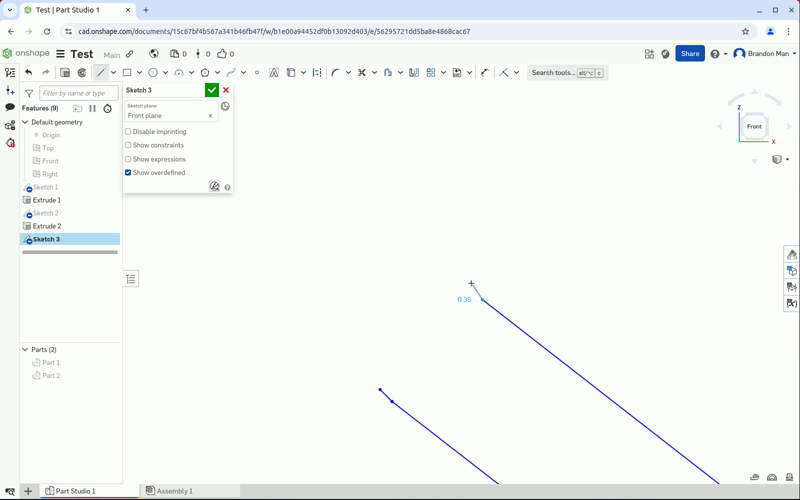
click(471, 282)
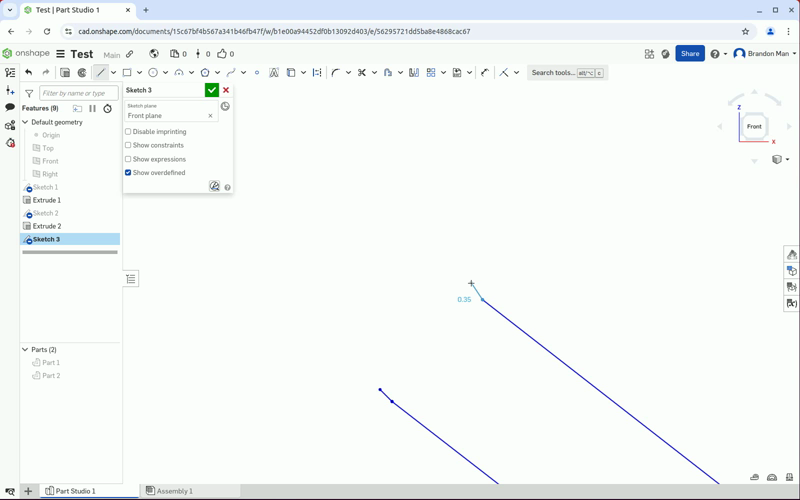
scroll(-6)
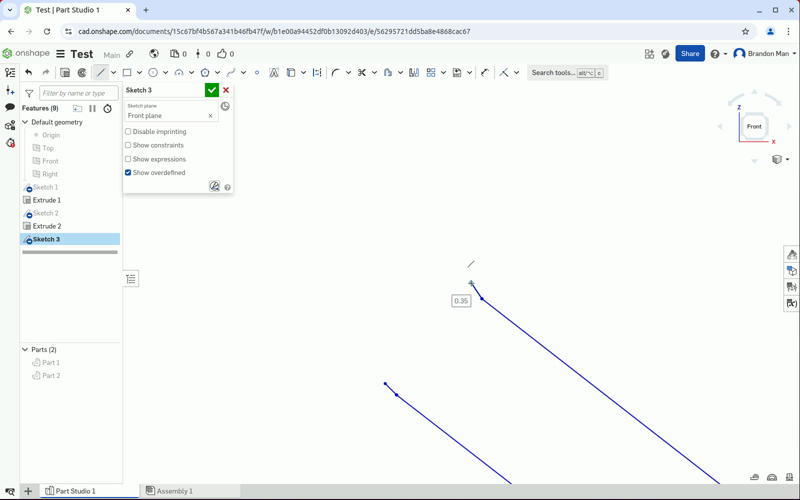
scroll(-6)
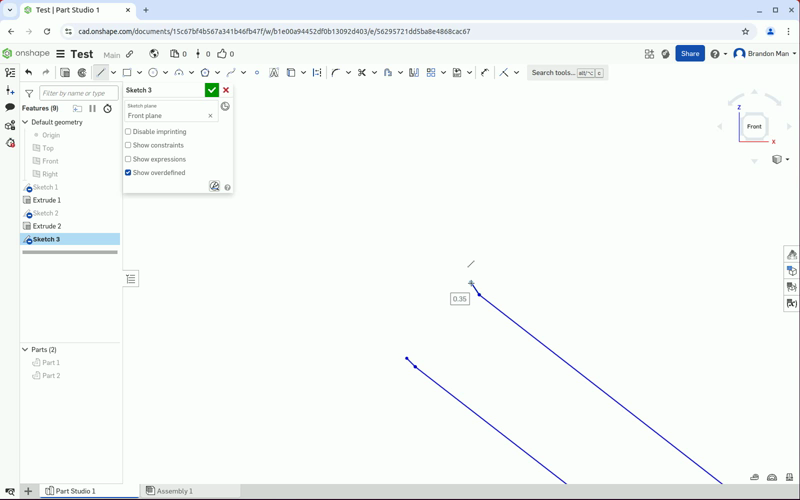
scroll(-6)
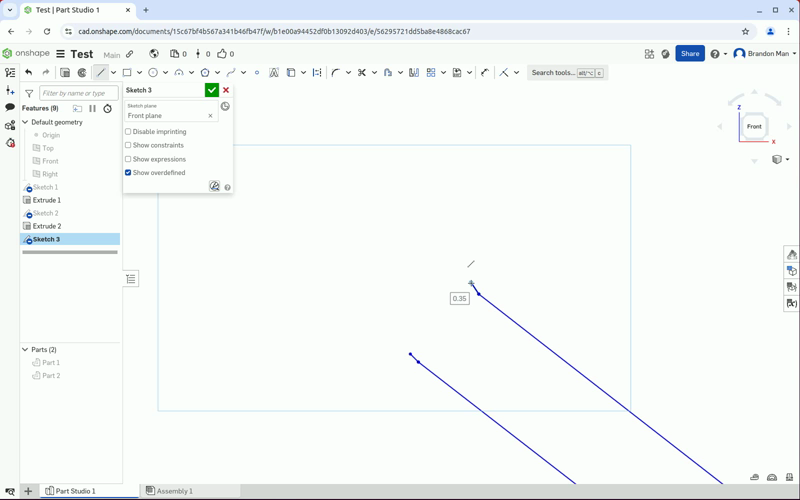
scroll(-6)
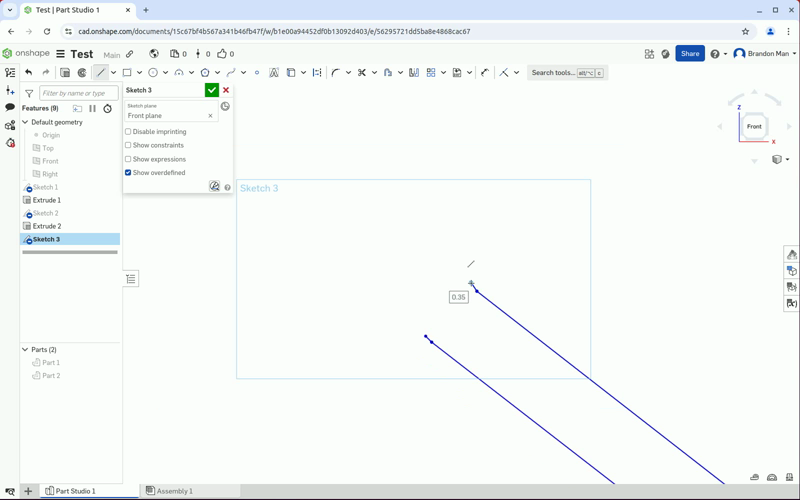
scroll(-6)
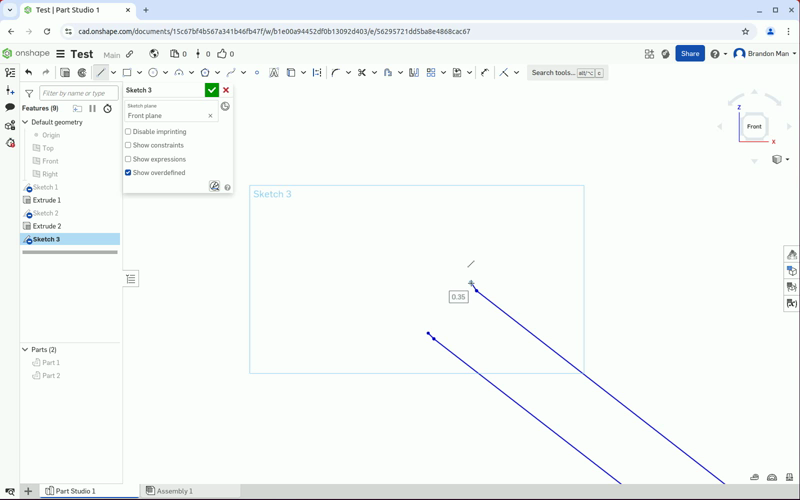
scroll(-6)
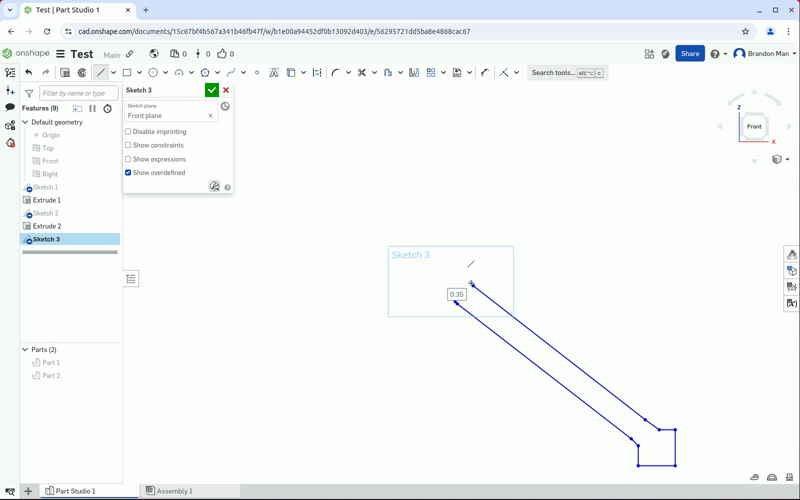
scroll(-6)
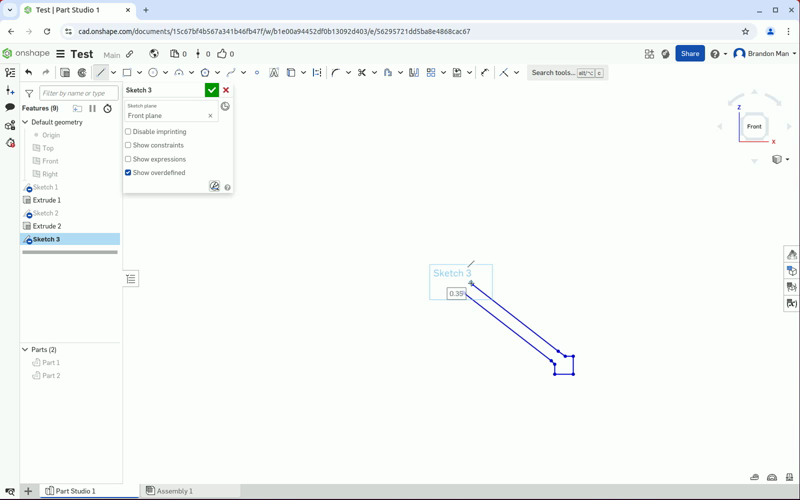
key_up(shift)
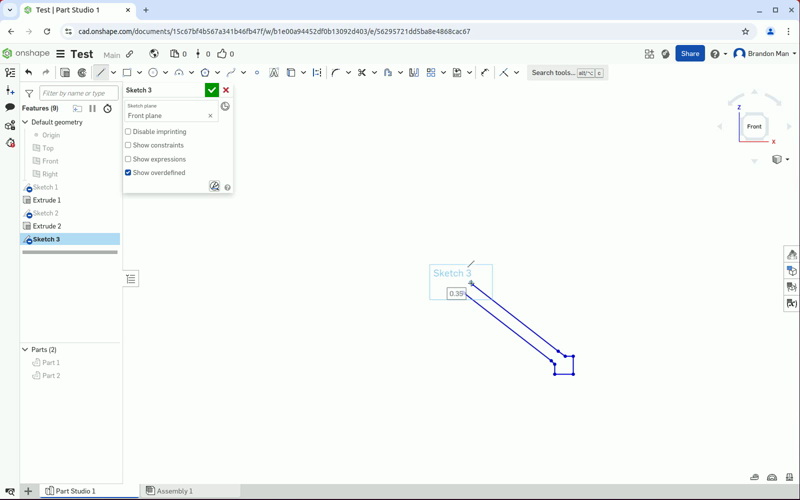
key(esc)
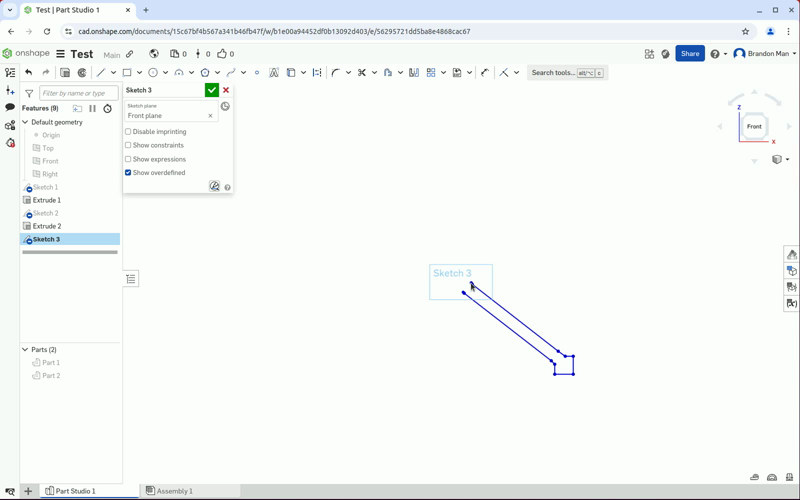
key(a)
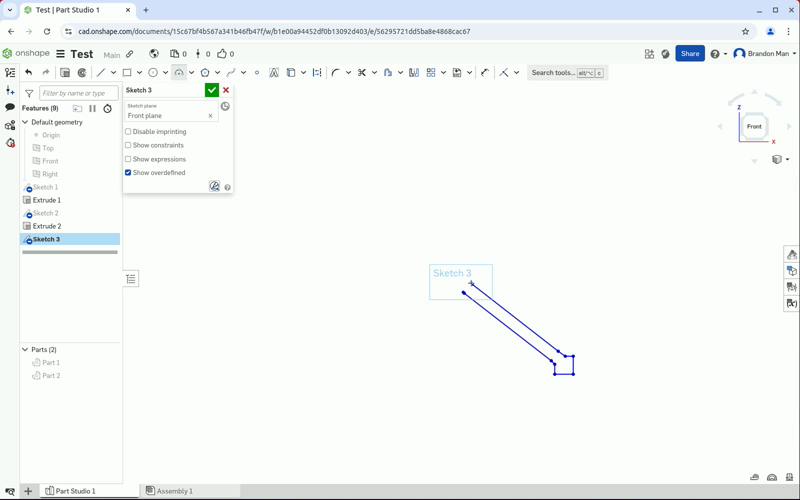
mouse_move(471, 282)
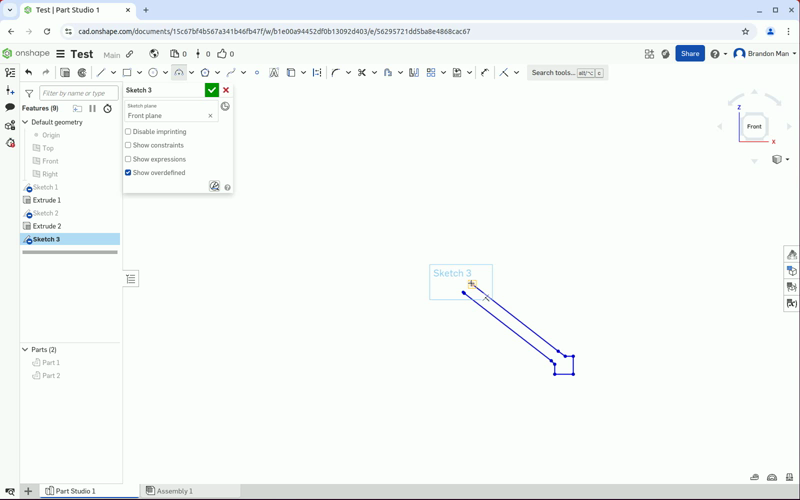
scroll(6)
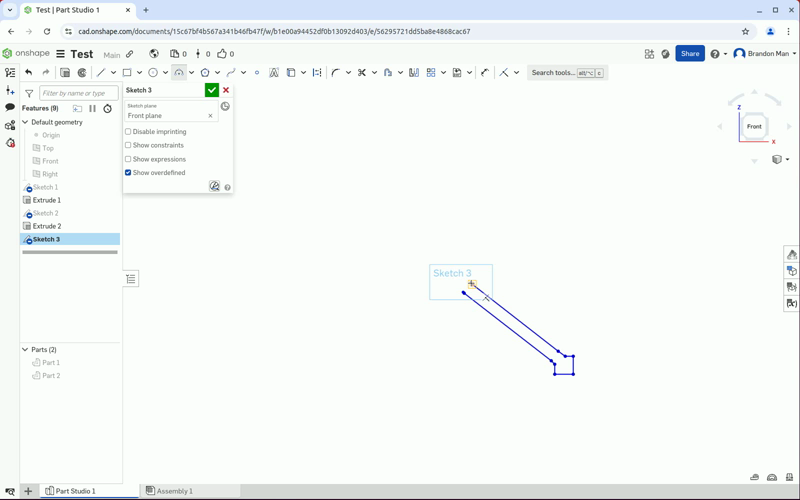
scroll(6)
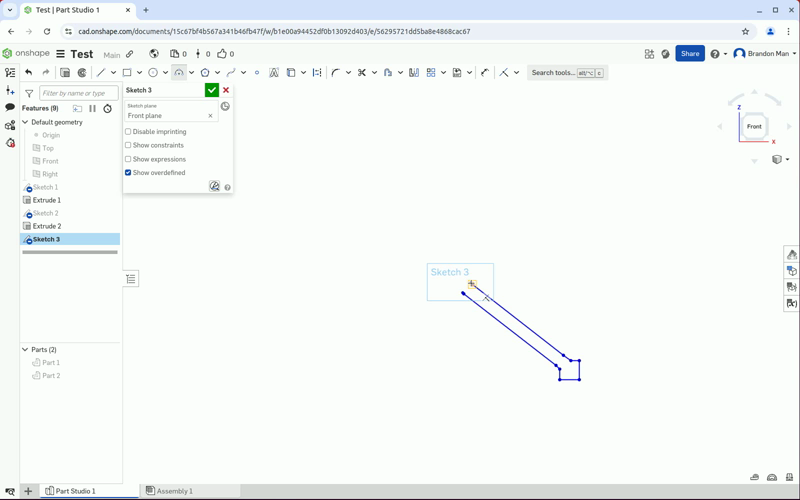
scroll(6)
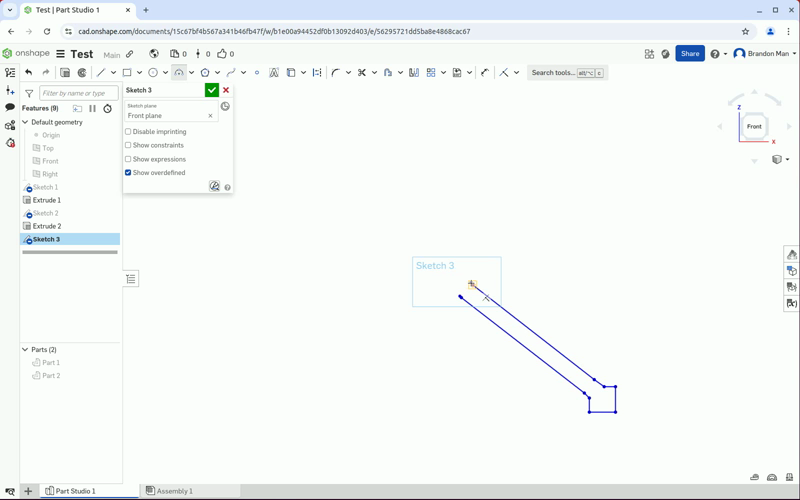
scroll(6)
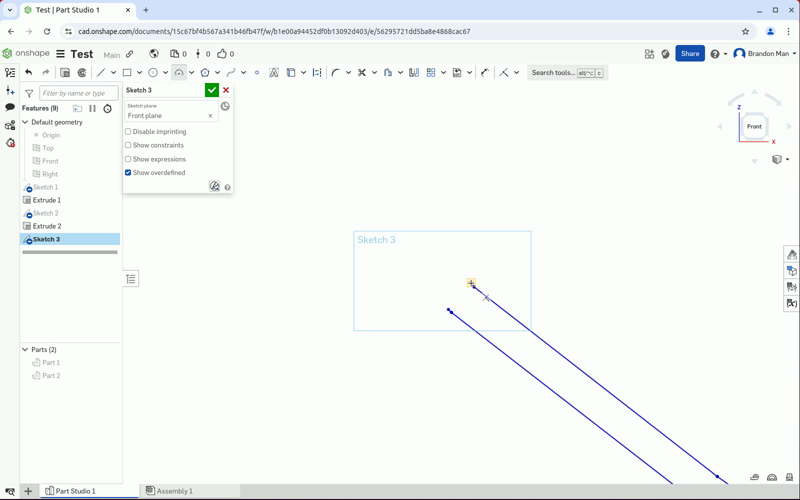
scroll(6)
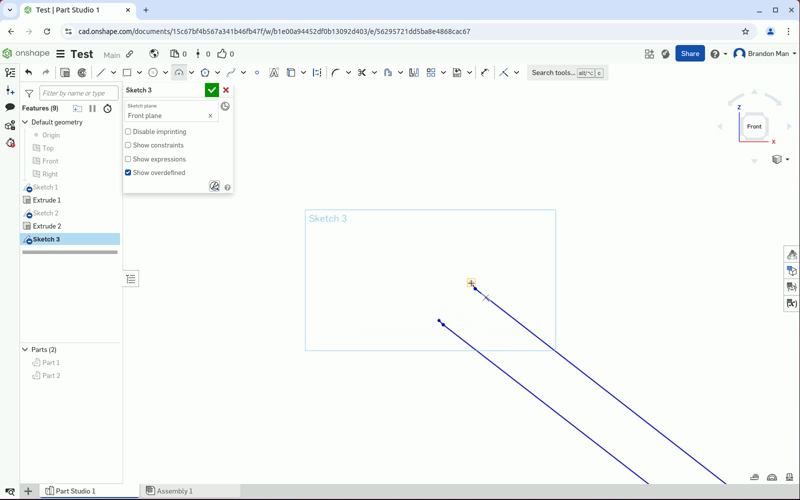
scroll(6)
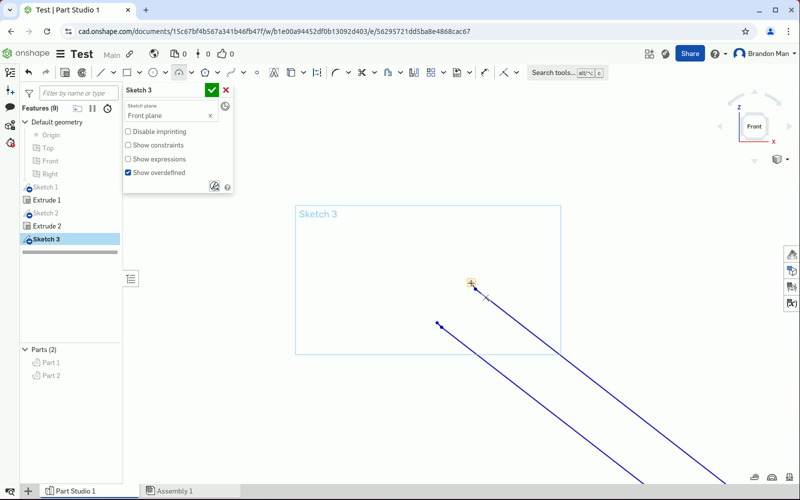
scroll(6)
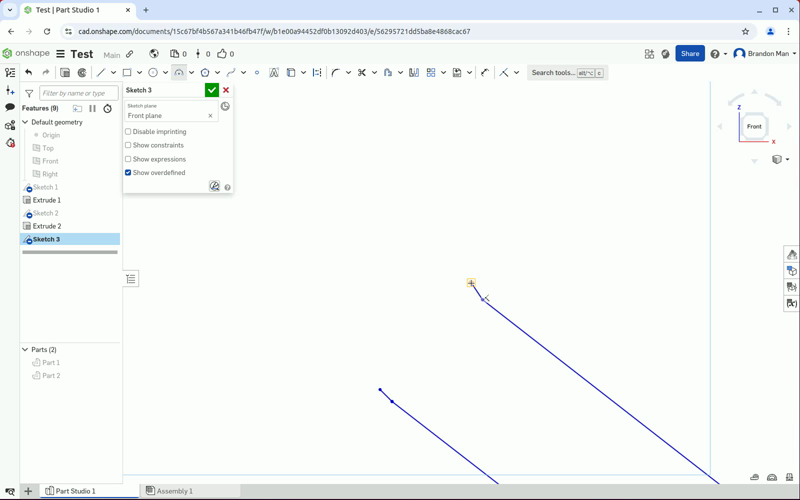
click(471, 282)
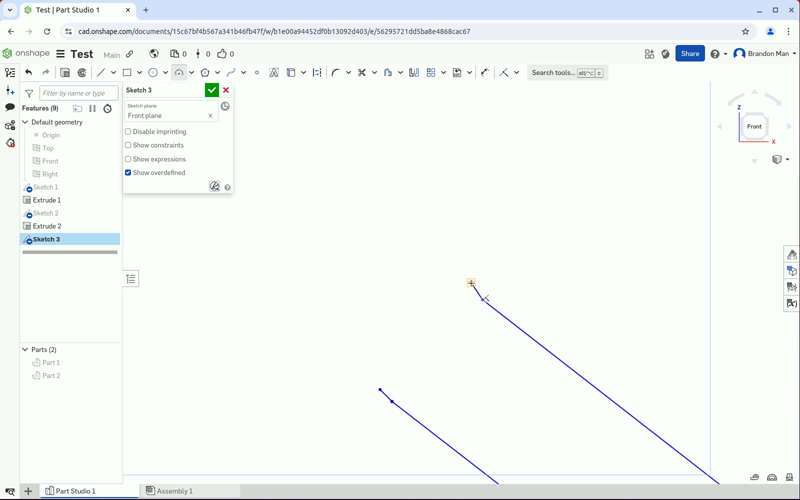
scroll(-6)
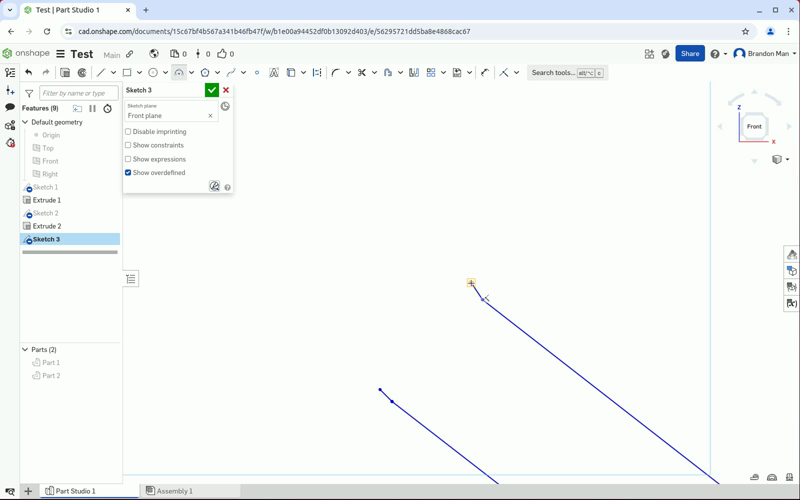
scroll(-6)
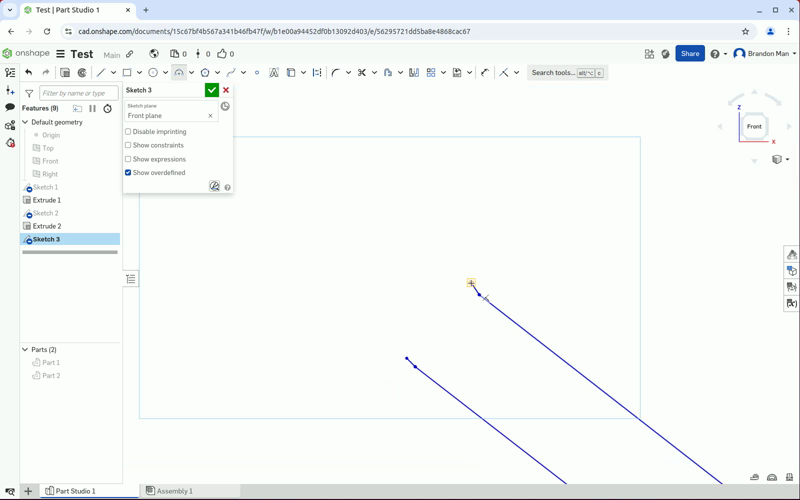
scroll(-6)
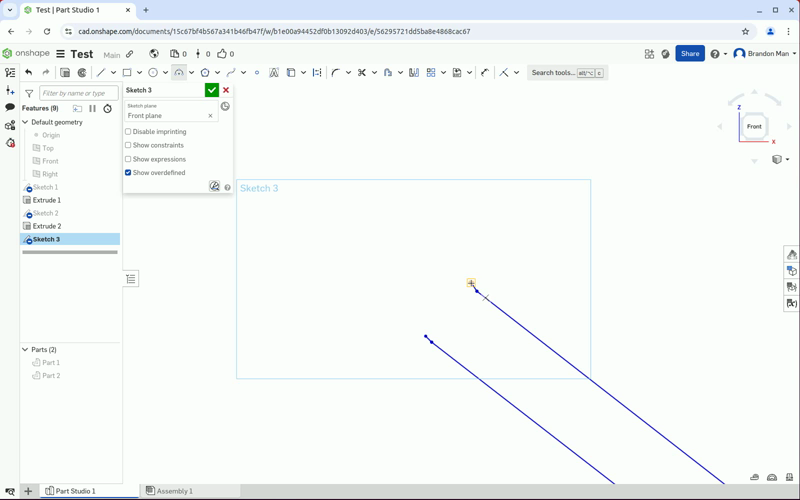
scroll(-6)
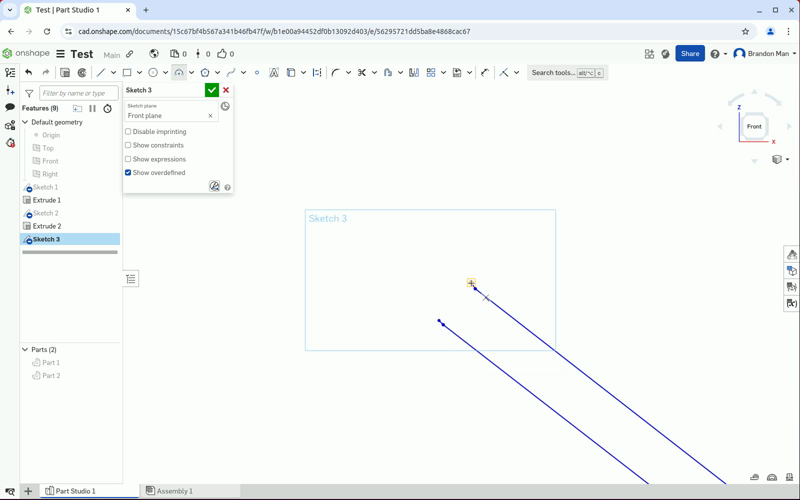
scroll(-6)
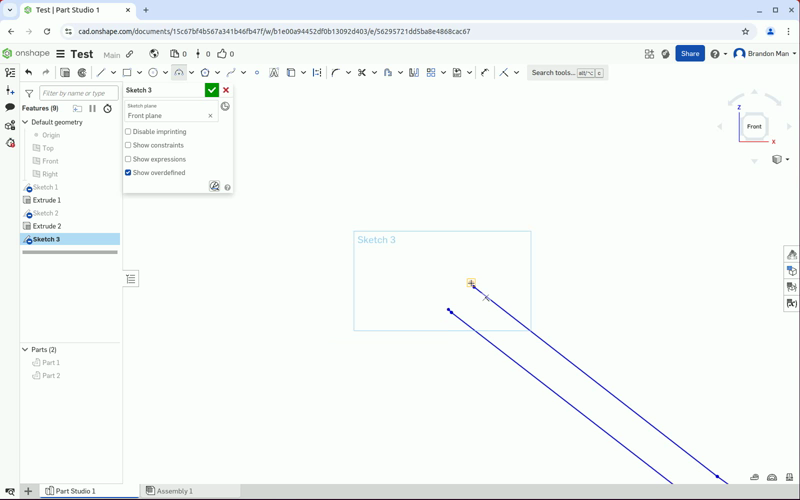
scroll(-6)
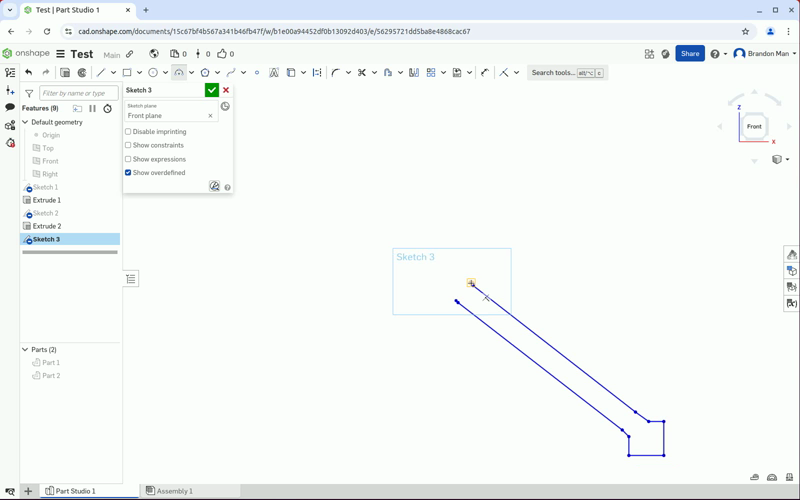
scroll(-6)
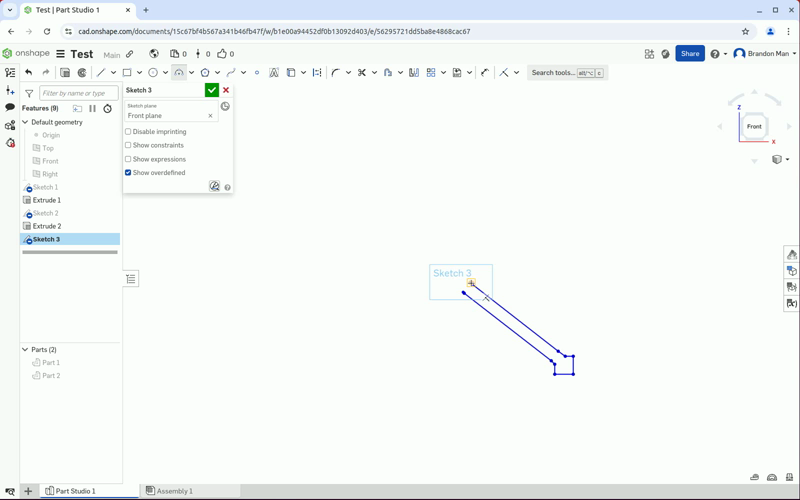
mouse_move(463, 292)
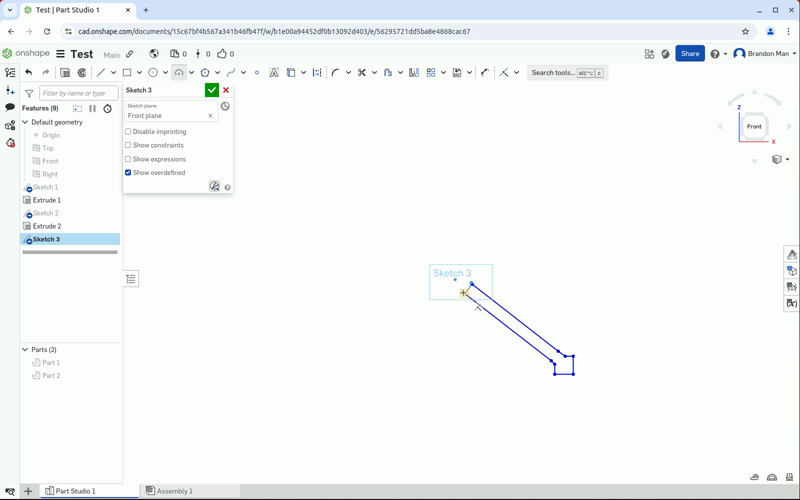
scroll(6)
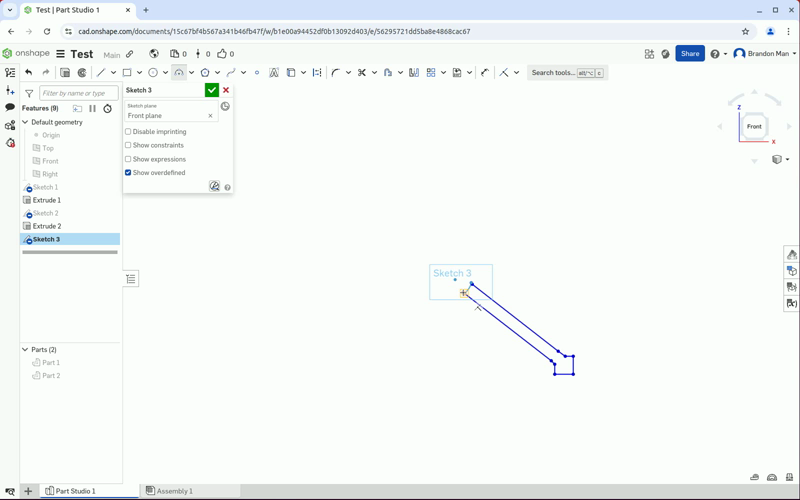
scroll(6)
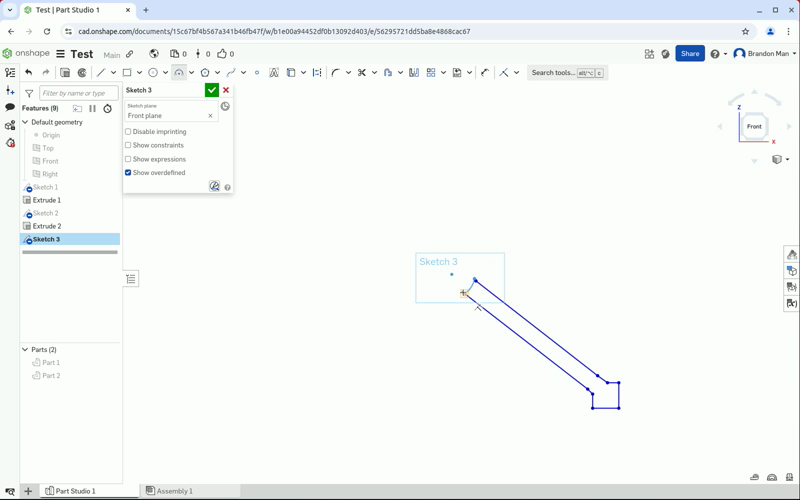
scroll(6)
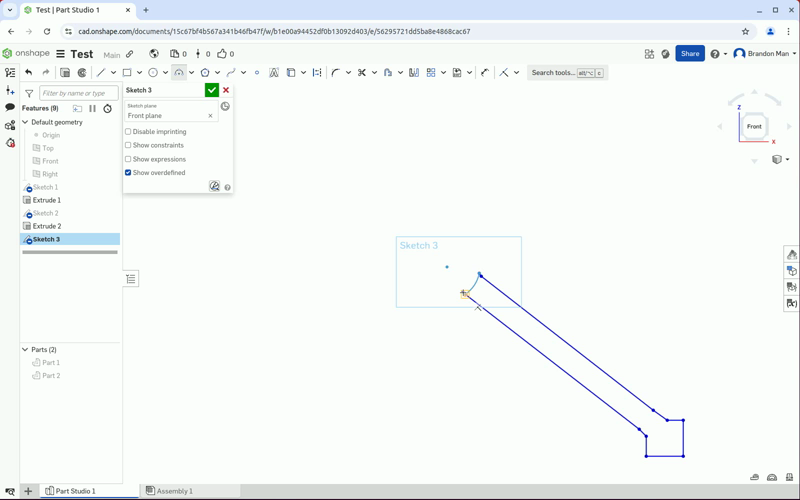
scroll(6)
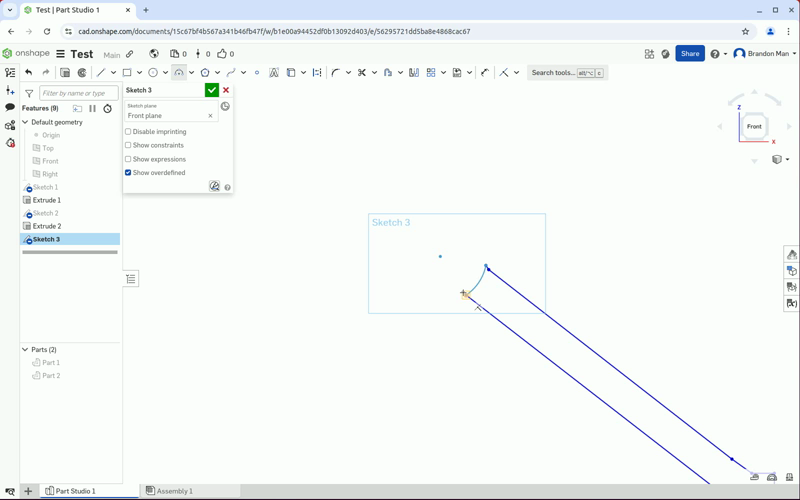
scroll(6)
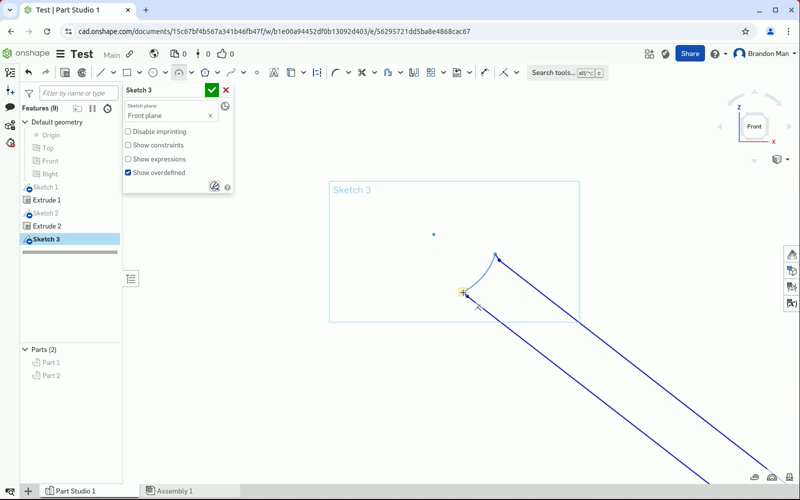
scroll(6)
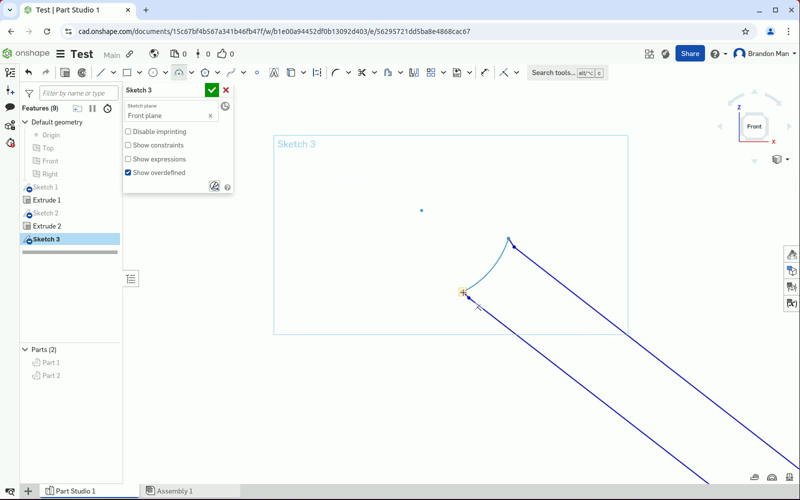
scroll(6)
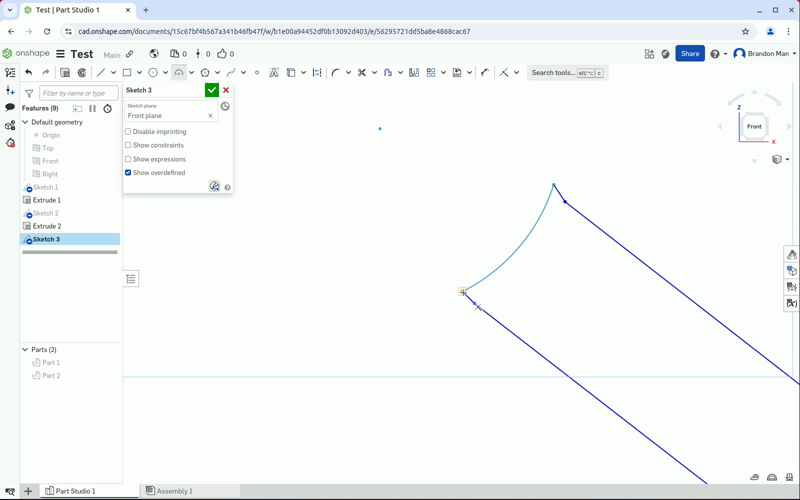
click(463, 292)
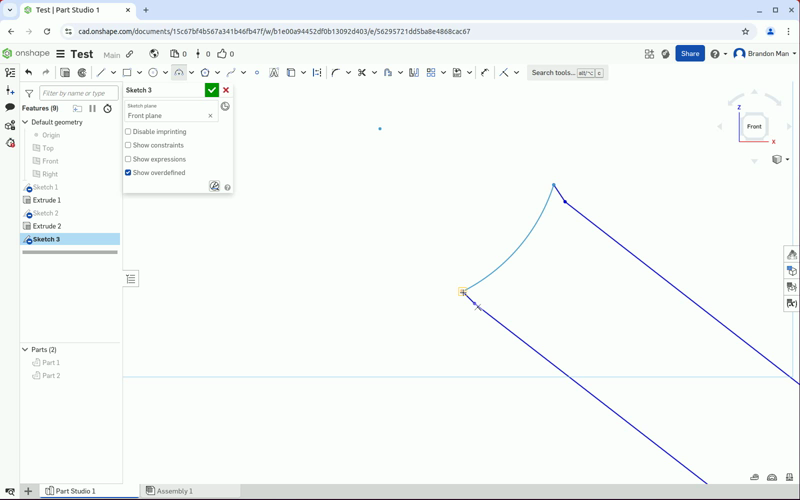
scroll(-6)
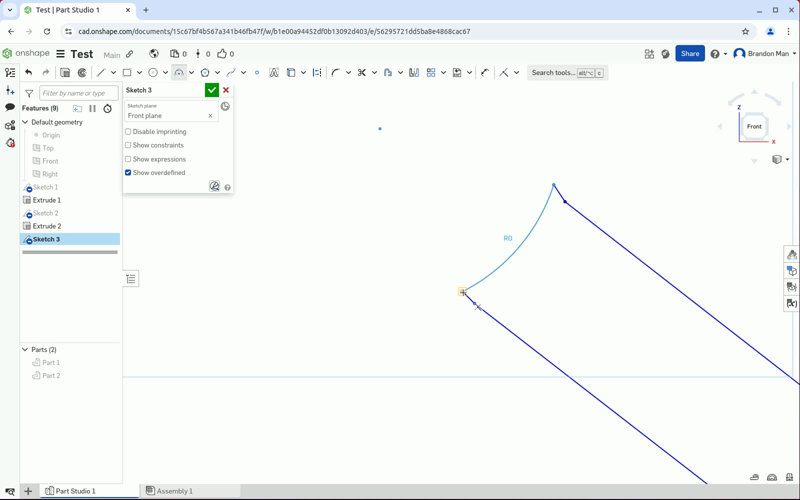
scroll(-6)
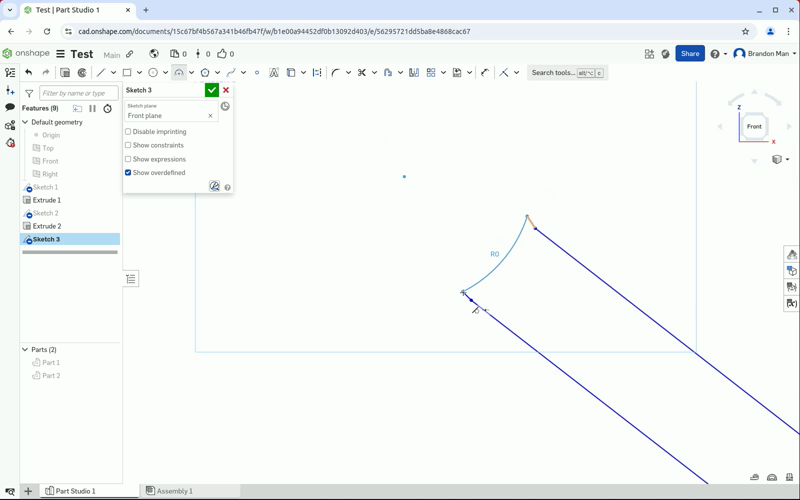
scroll(-6)
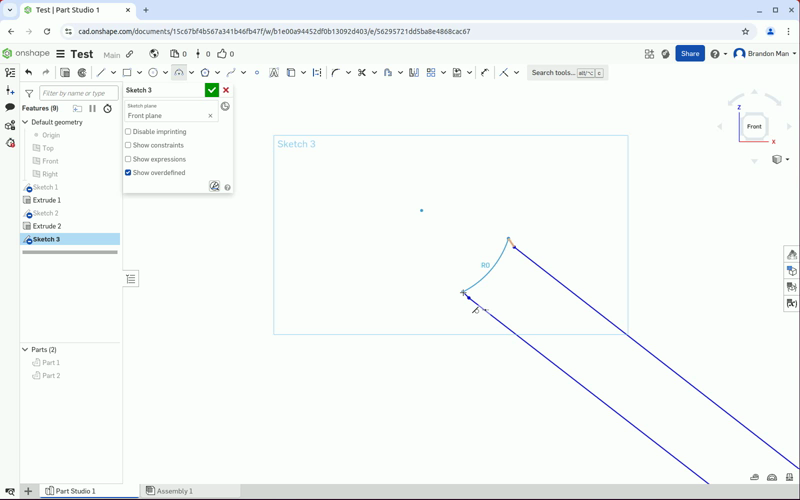
scroll(-6)
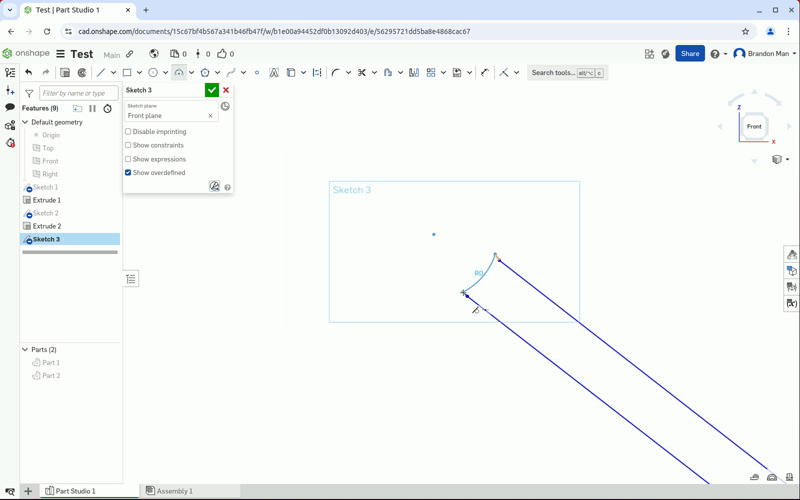
scroll(-6)
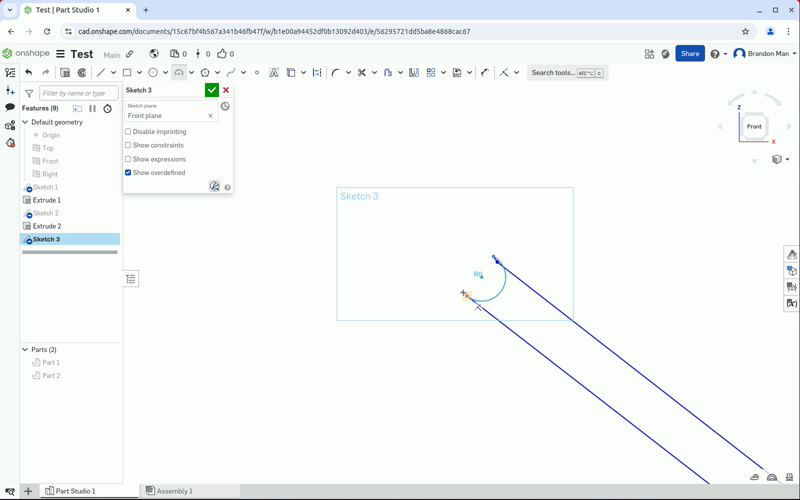
scroll(-6)
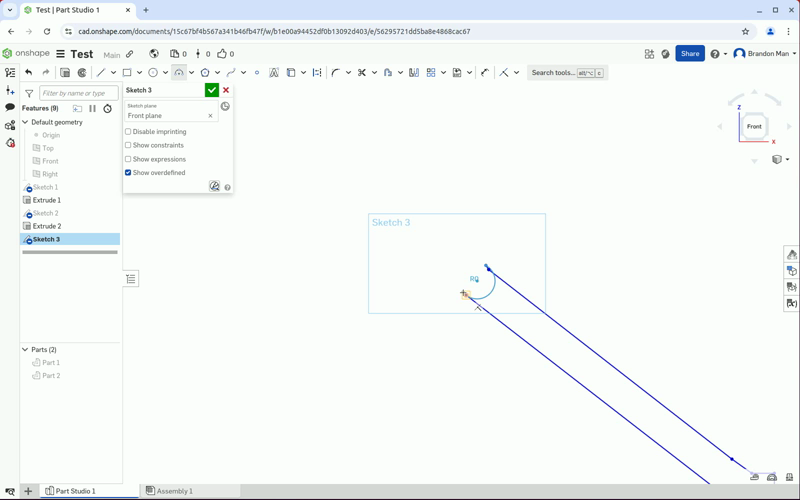
scroll(-6)
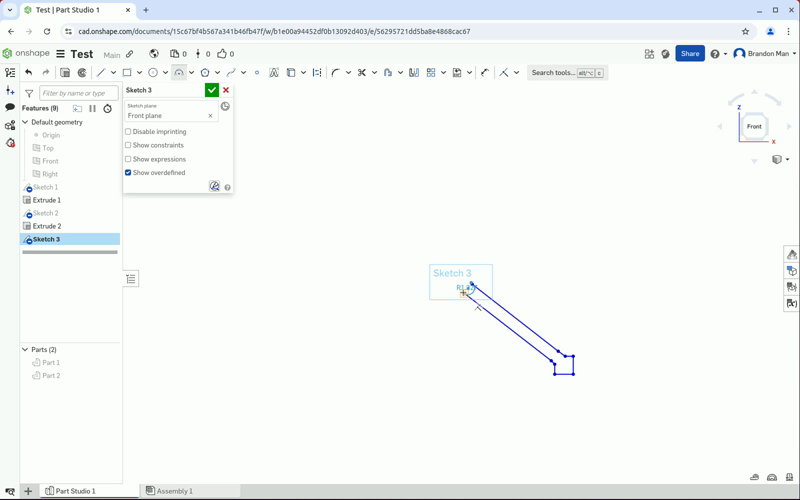
key_down(shift)
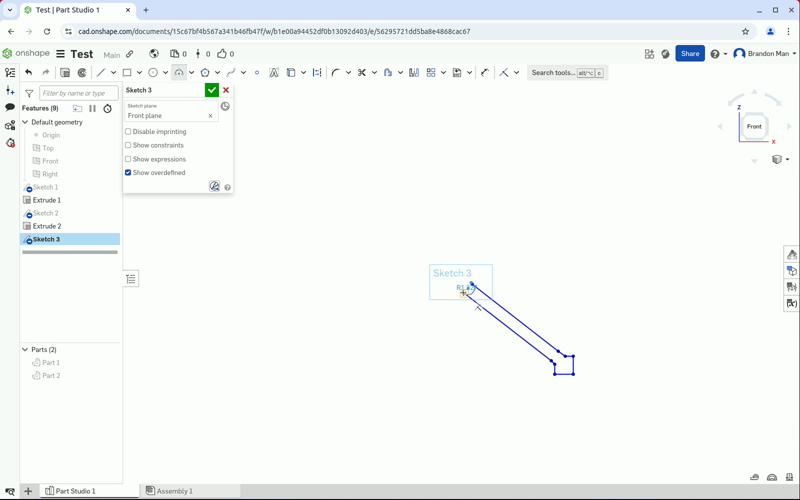
mouse_move(468, 288)
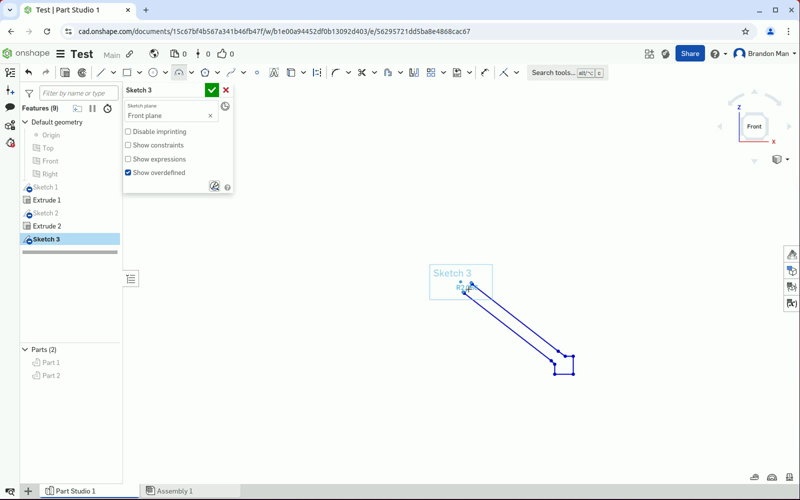
click(468, 288)
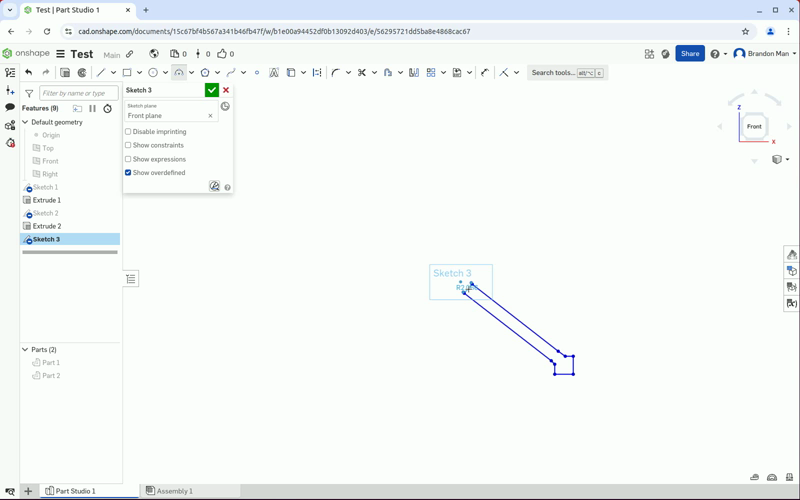
key_up(shift)
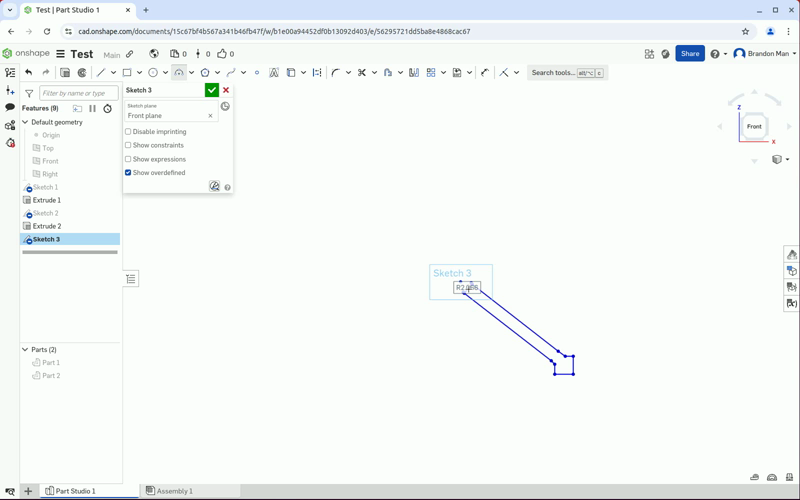
key(esc)
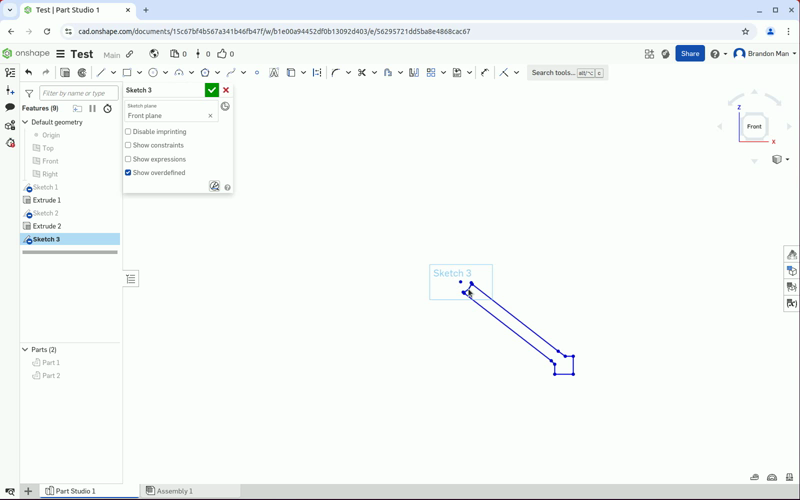
mouse_move(480, 292)
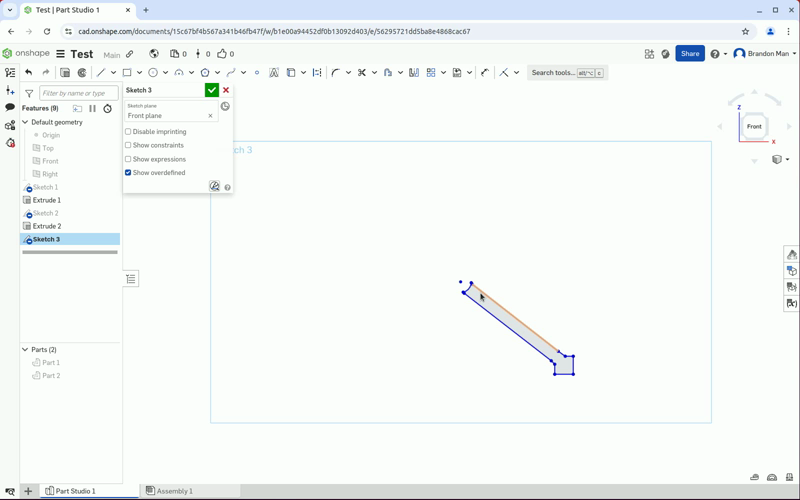
scroll(6)
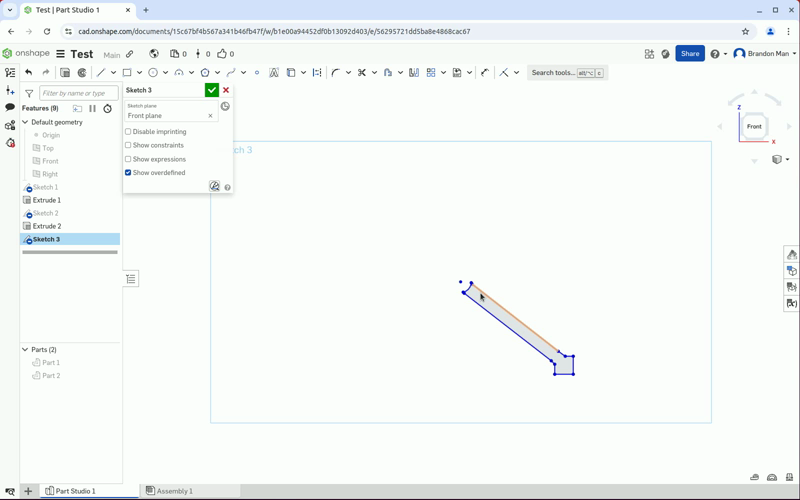
scroll(6)
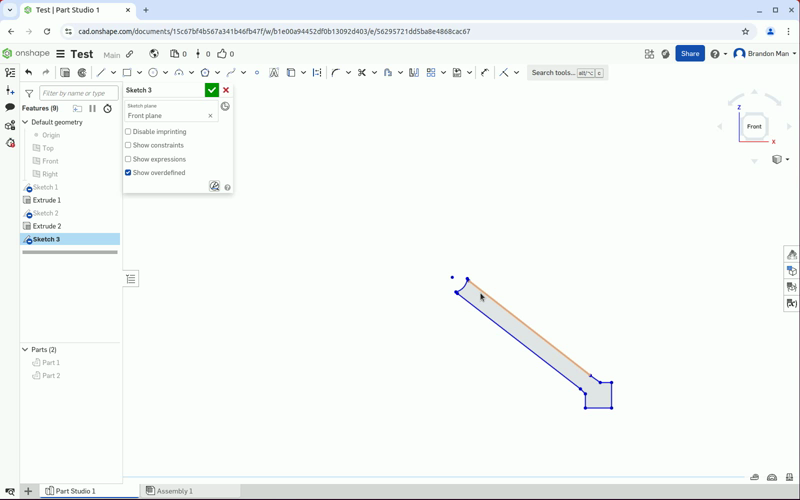
scroll(6)
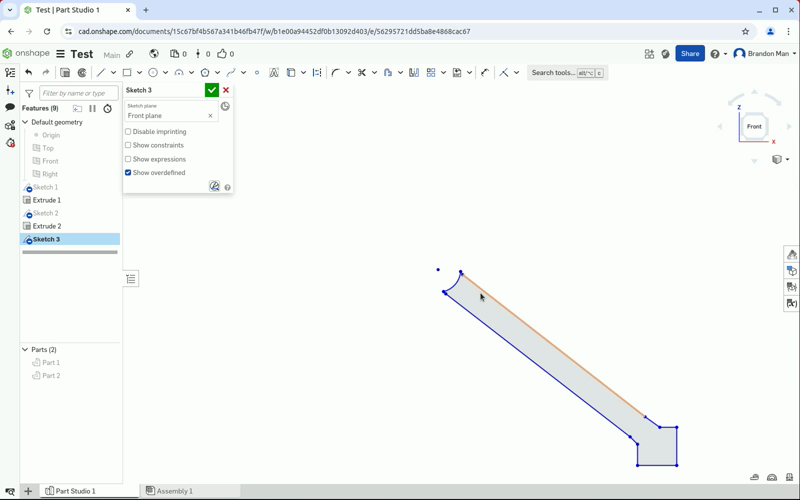
scroll(6)
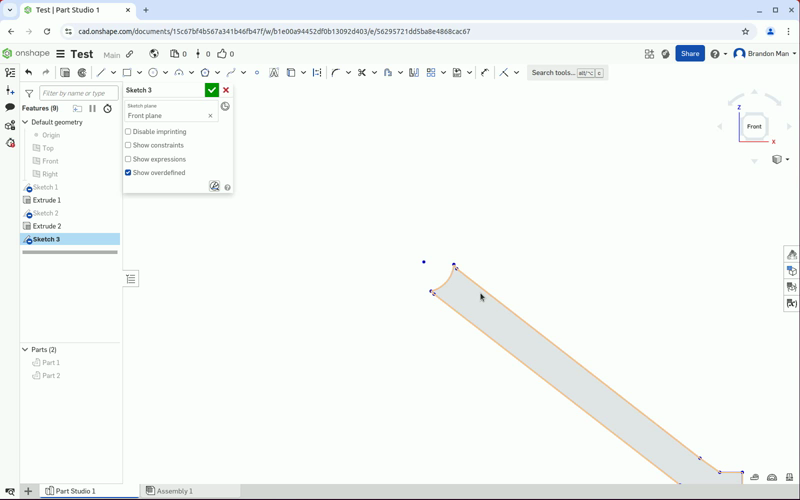
scroll(6)
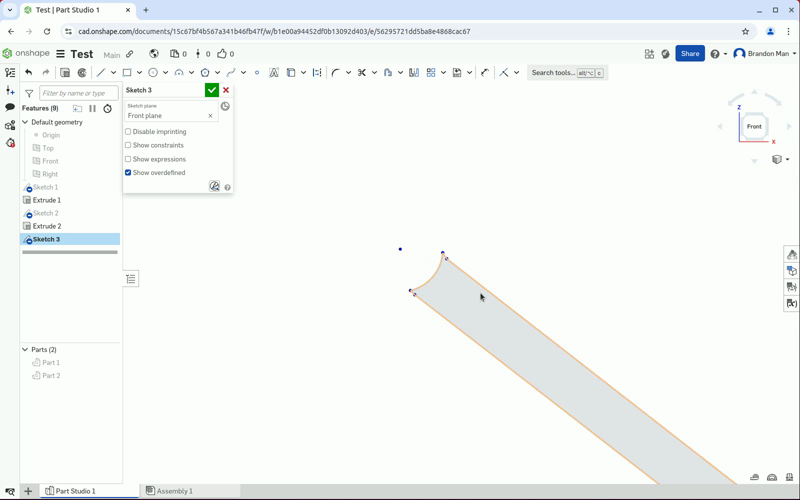
scroll(6)
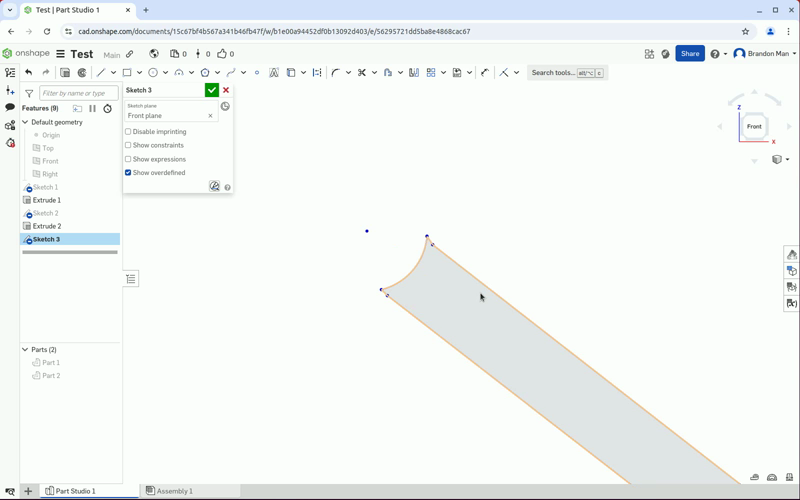
scroll(6)
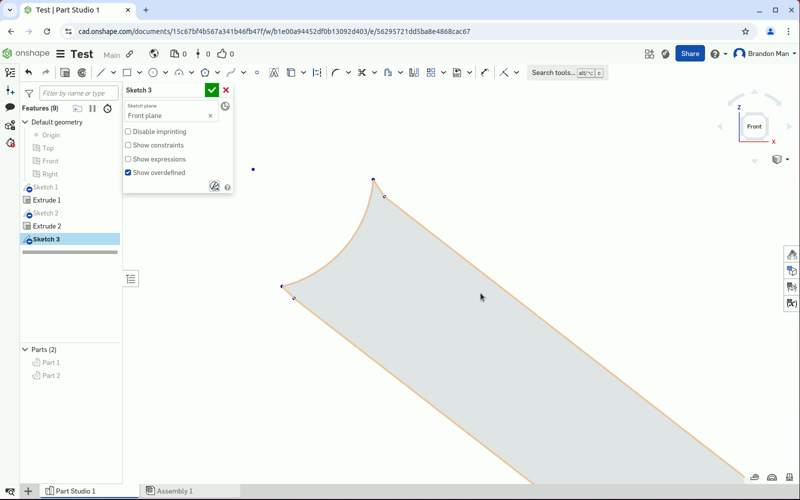
click(480, 292)
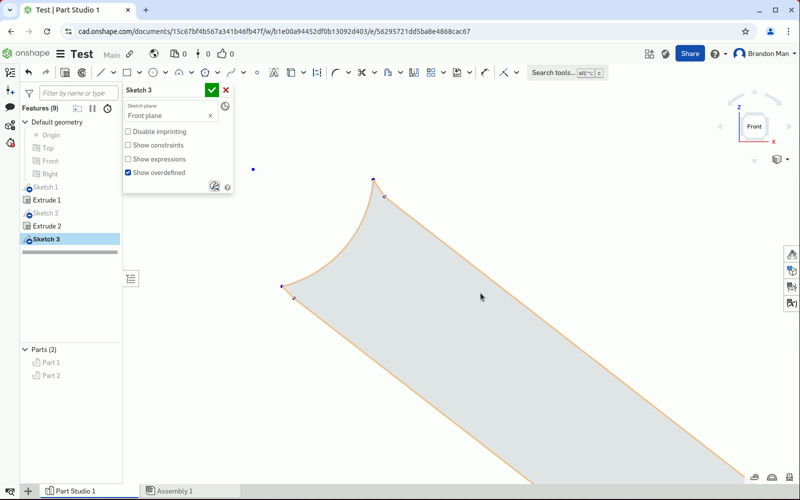
scroll(-6)
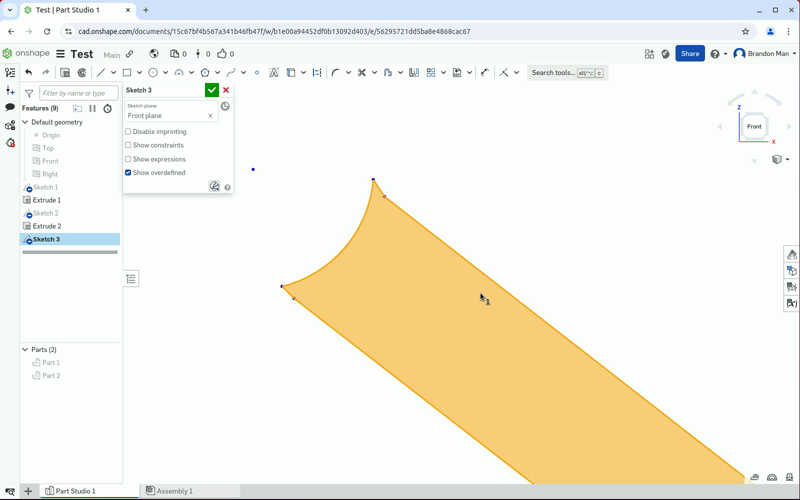
scroll(-6)
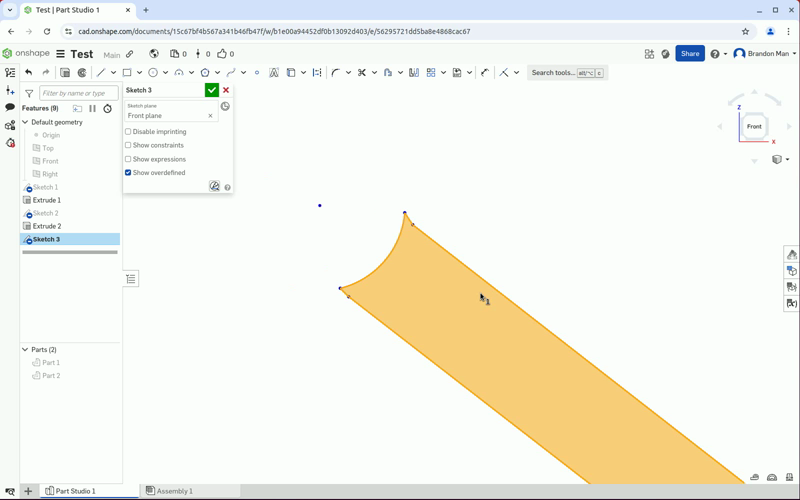
scroll(-6)
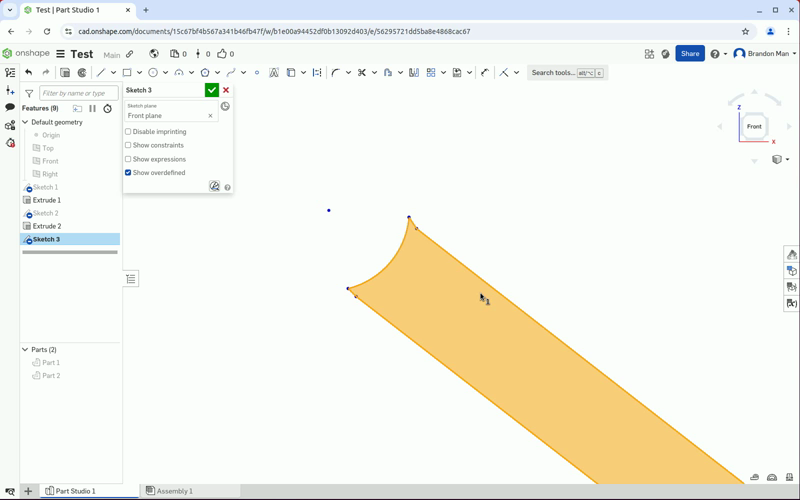
scroll(-6)
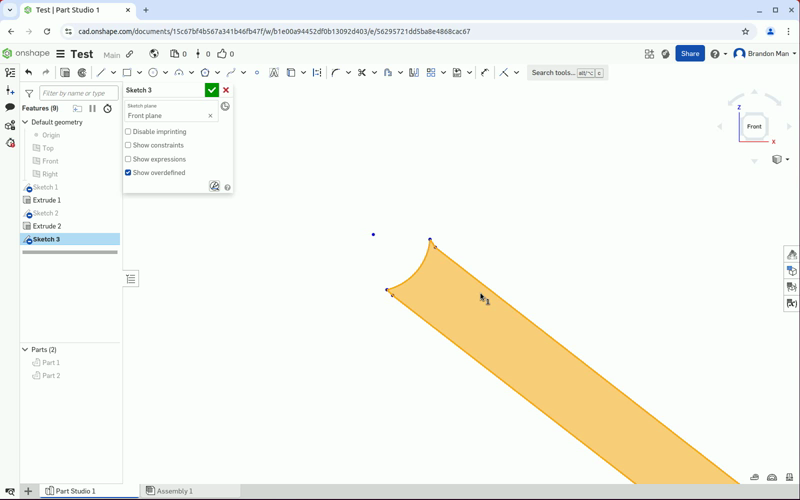
scroll(-6)
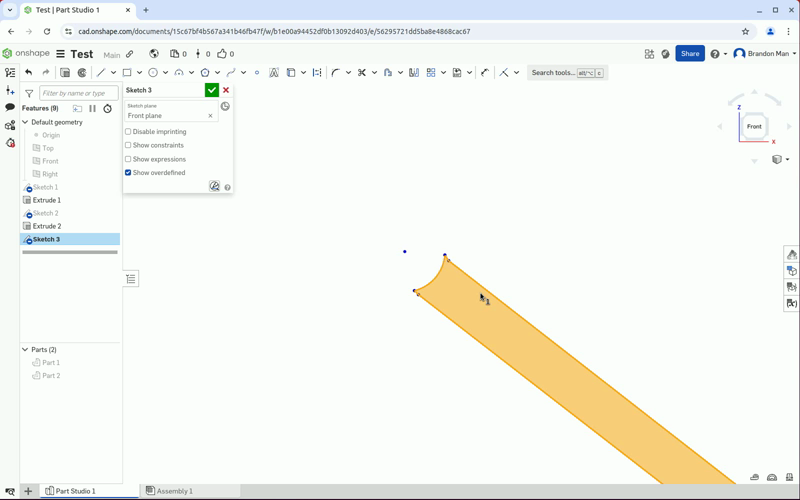
scroll(-6)
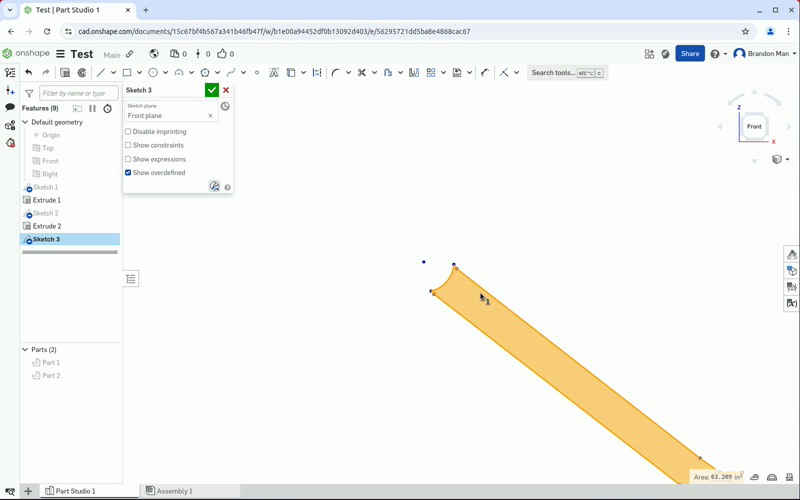
scroll(-6)
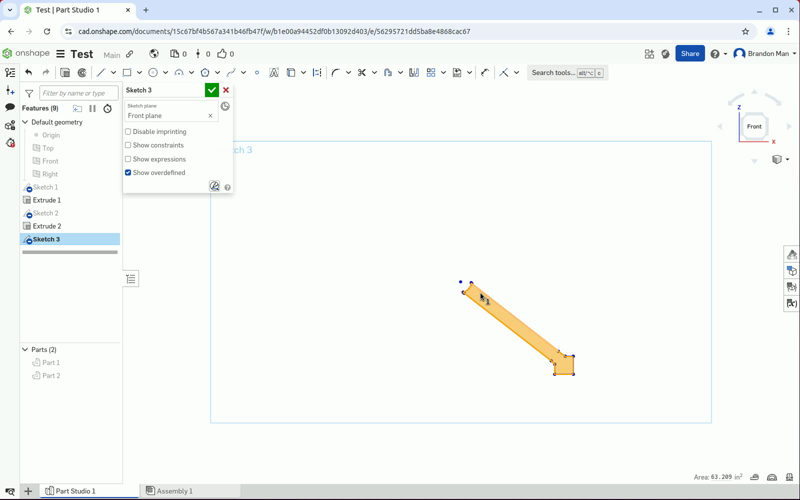
mouse_move(73, 352)
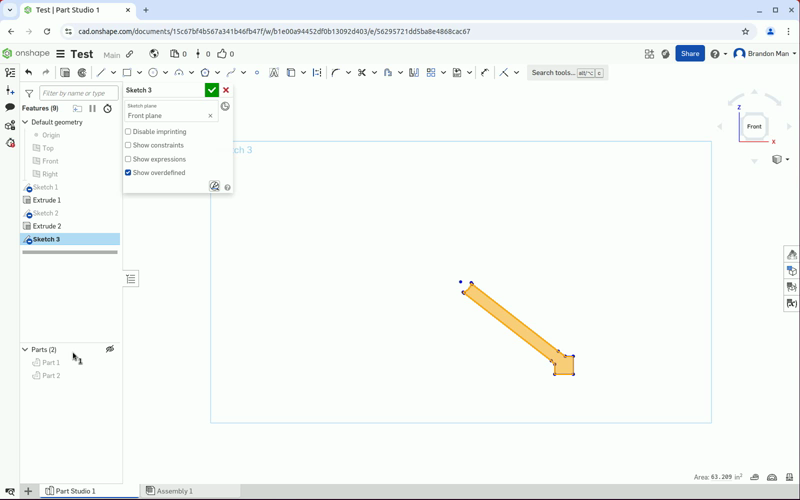
key(shift+y)
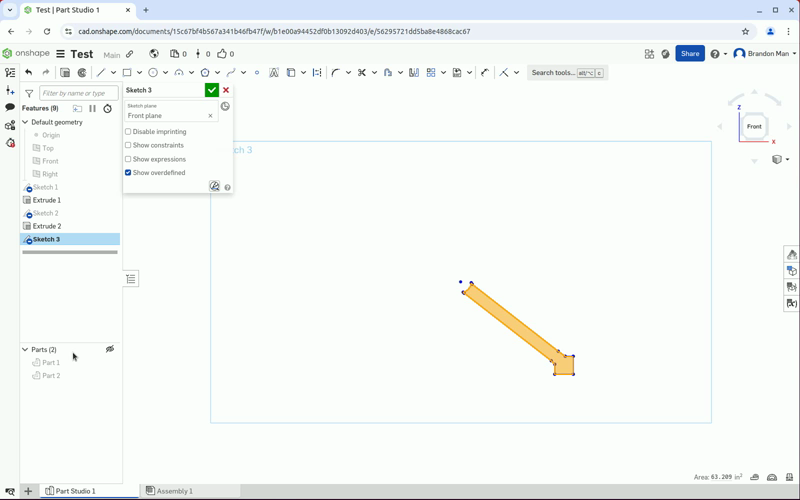
key(shift+e)
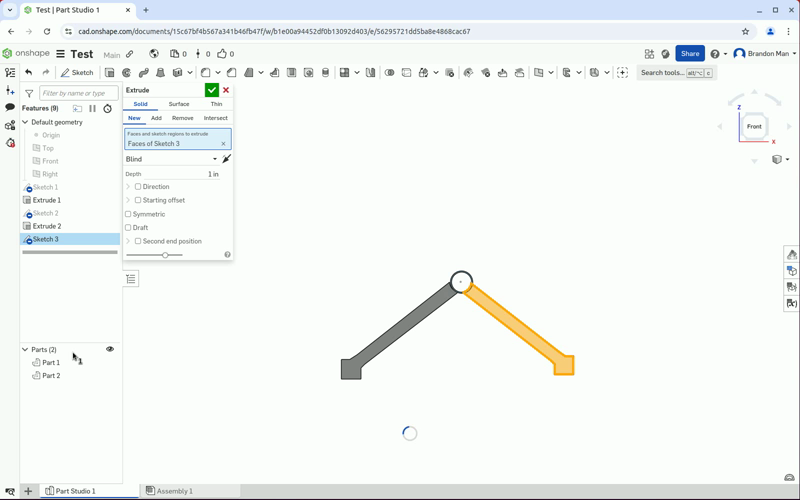
mouse_move(143, 106)
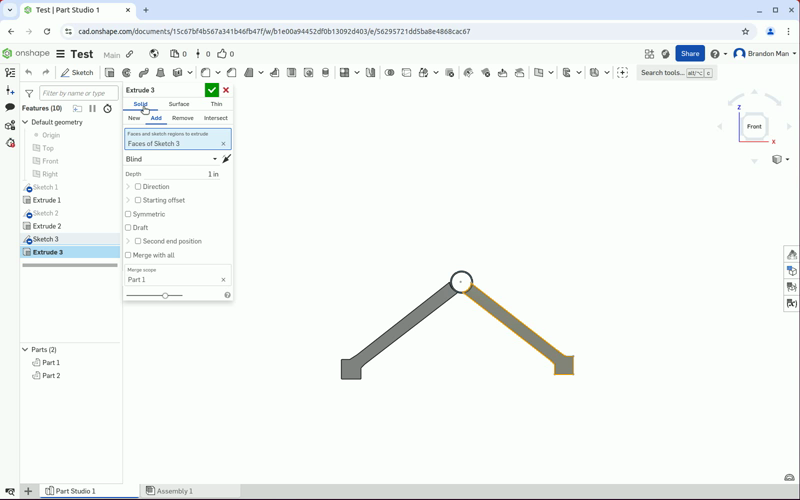
click(143, 106)
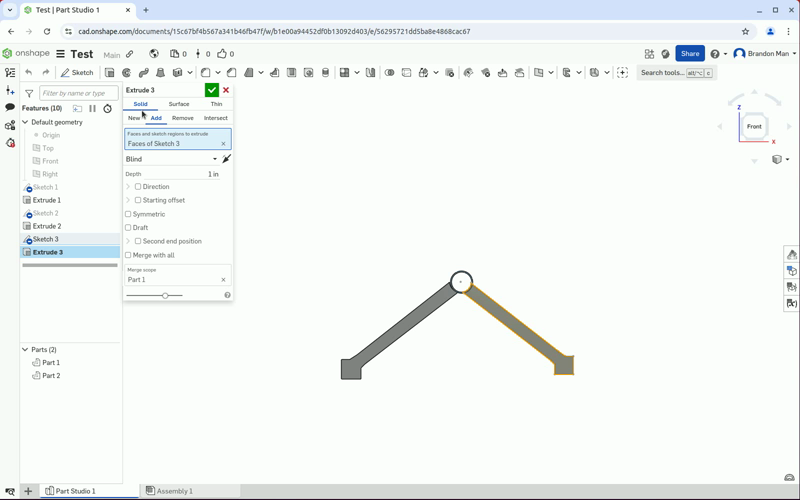
mouse_move(137, 120)
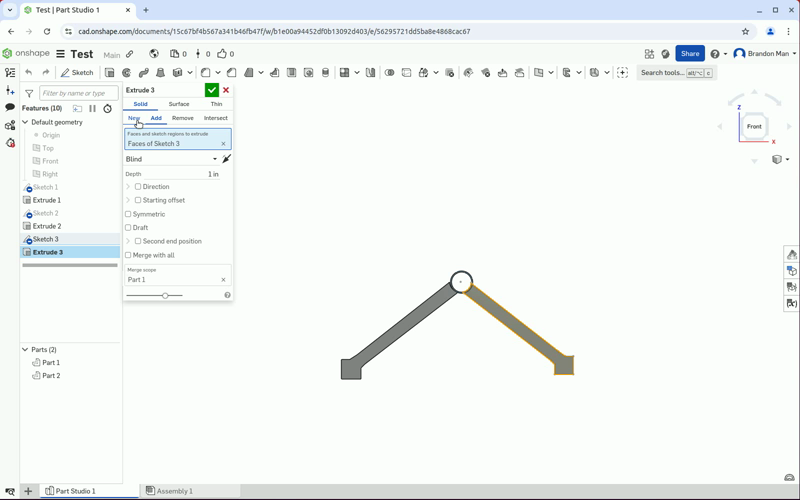
click(137, 120)
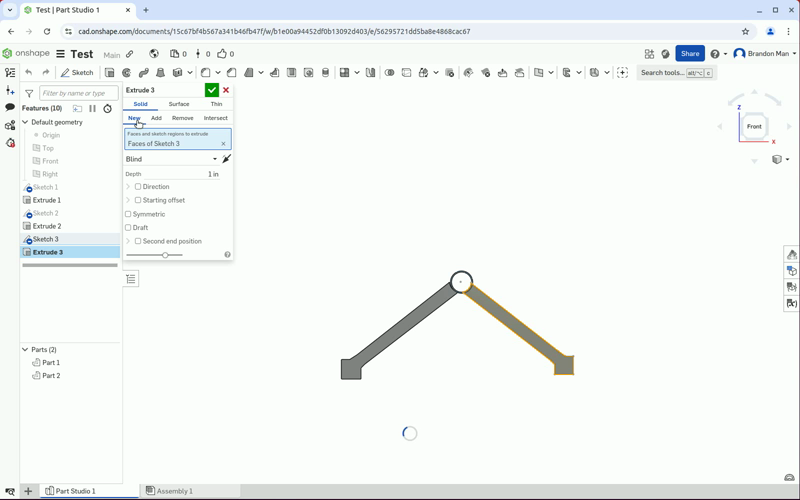
key(tab, 4)
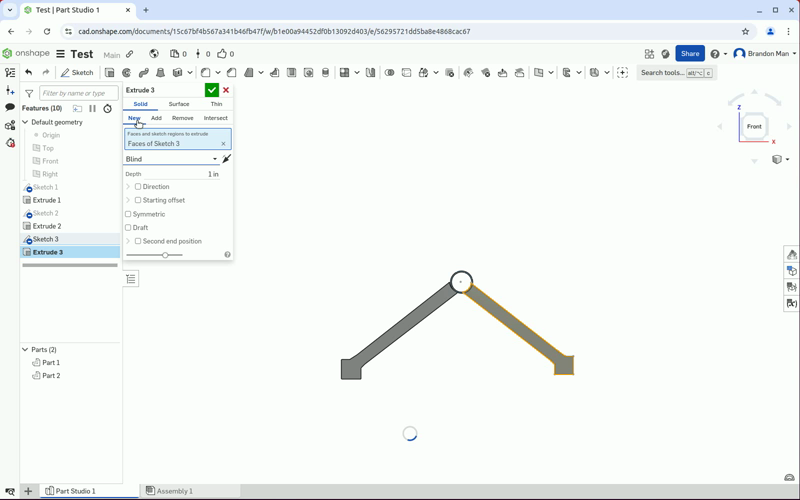
text(1.926)
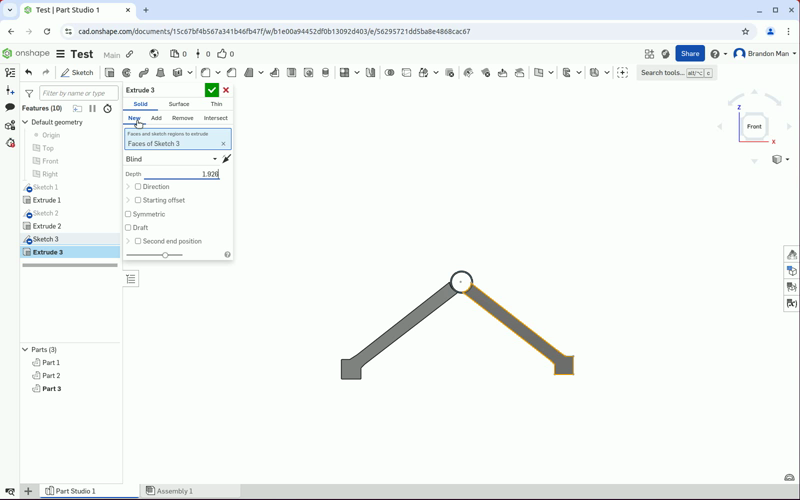
key(tab, 3)
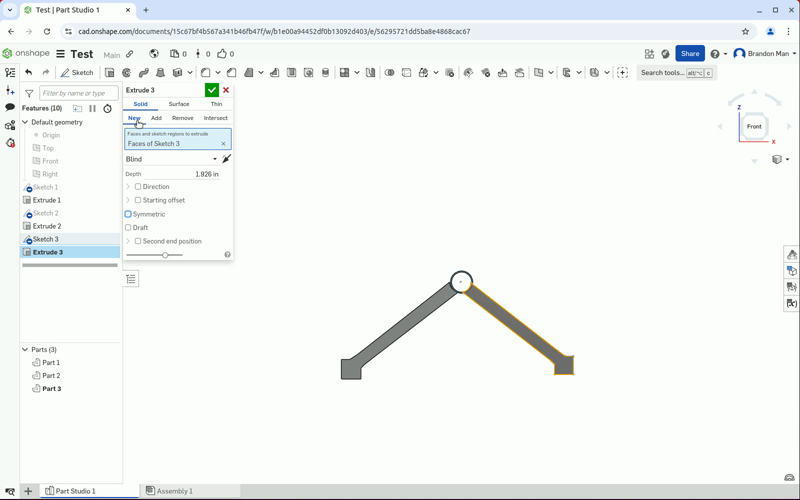
key(space)
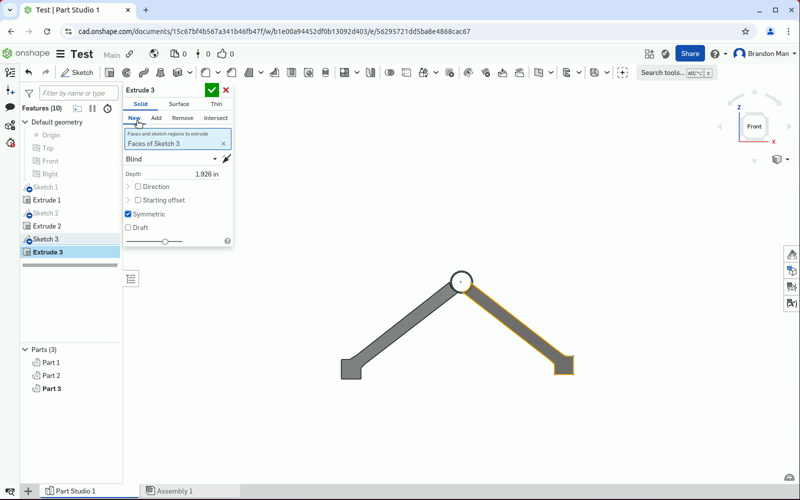
key(enter)
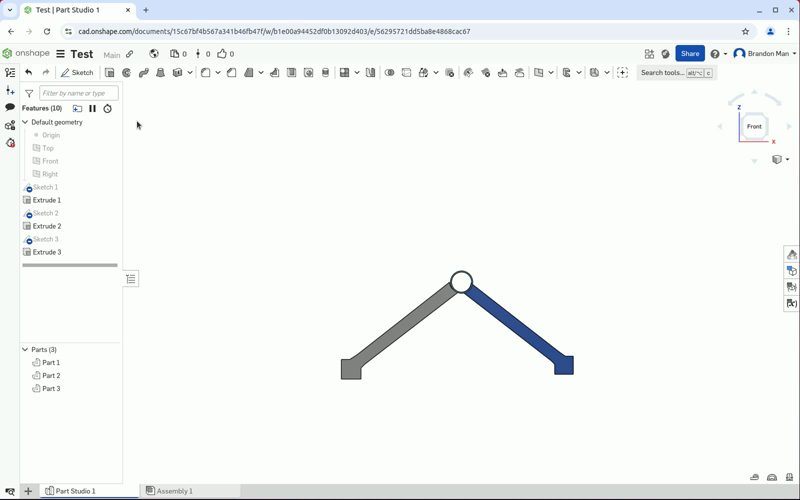
key(shift+h)
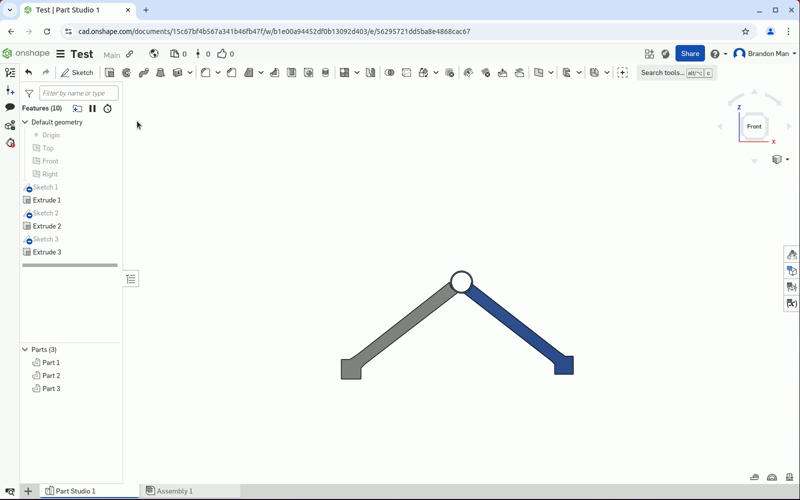
key(shift+h)
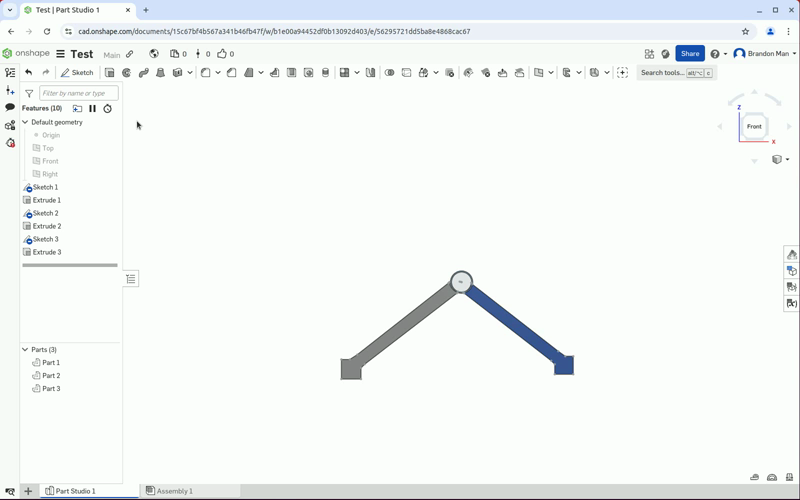
key(shift+7)
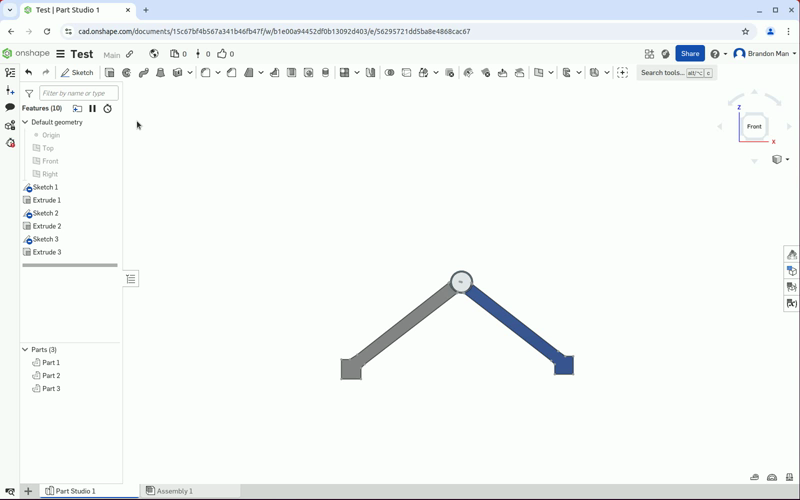
key(left, 2)
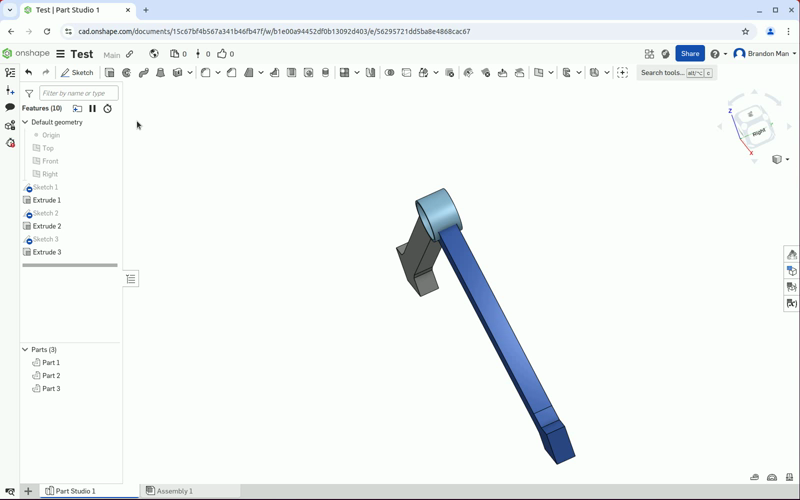
key(down, 2)
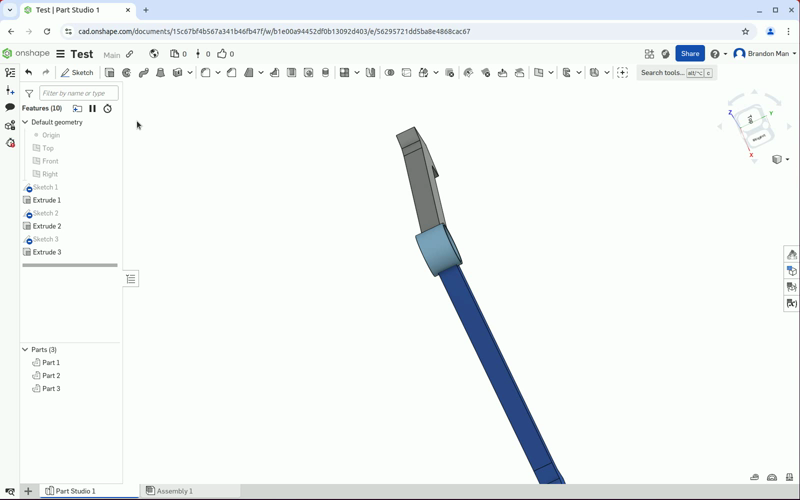
key(up, 2)
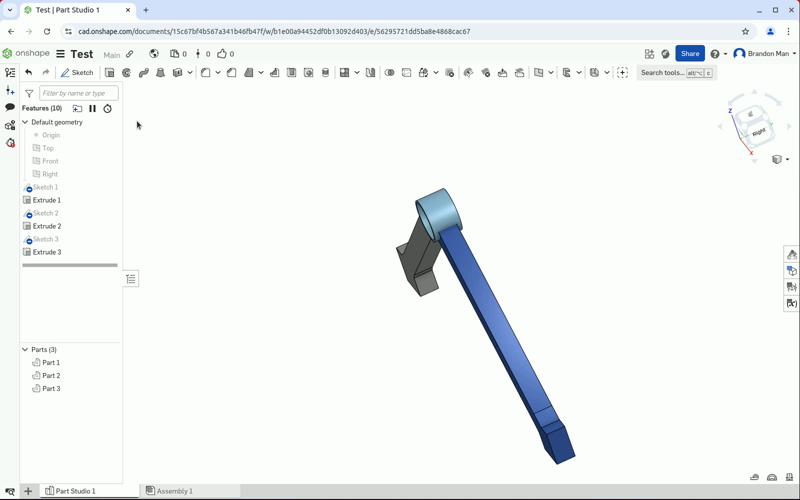
key(right, 2)
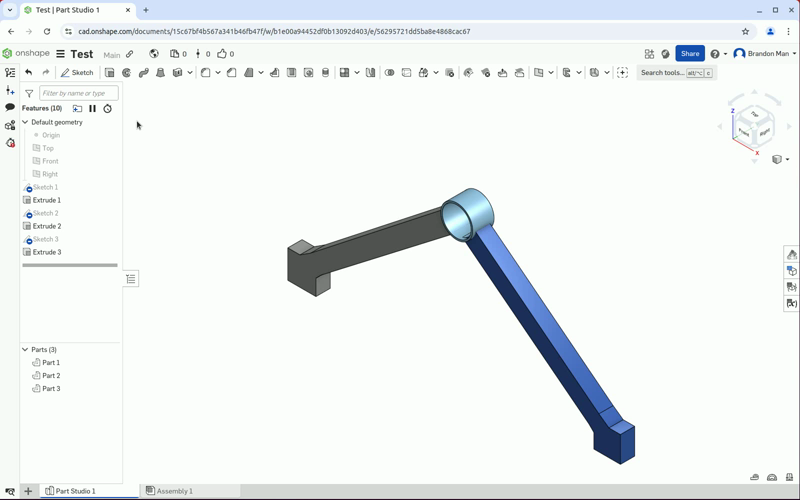
mouse_move(73, 189)
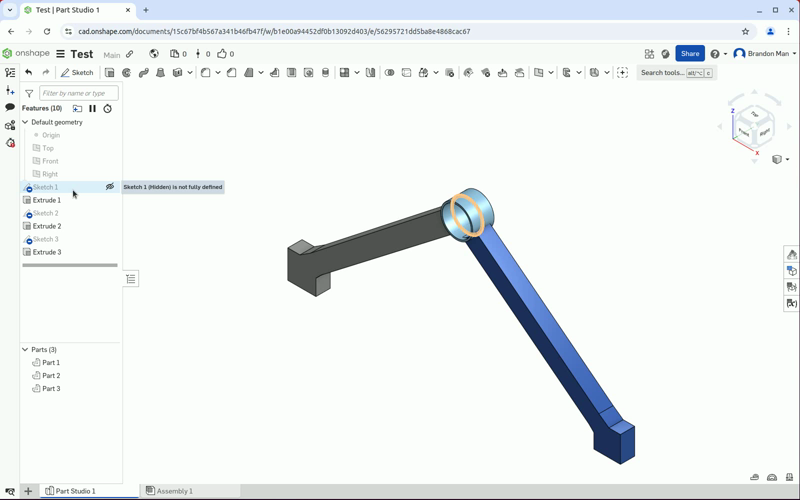
click(73, 189)